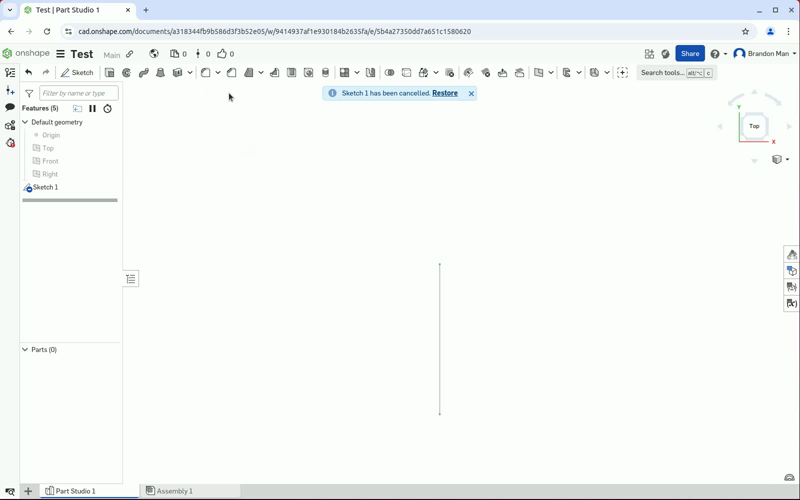
key(shift+h)
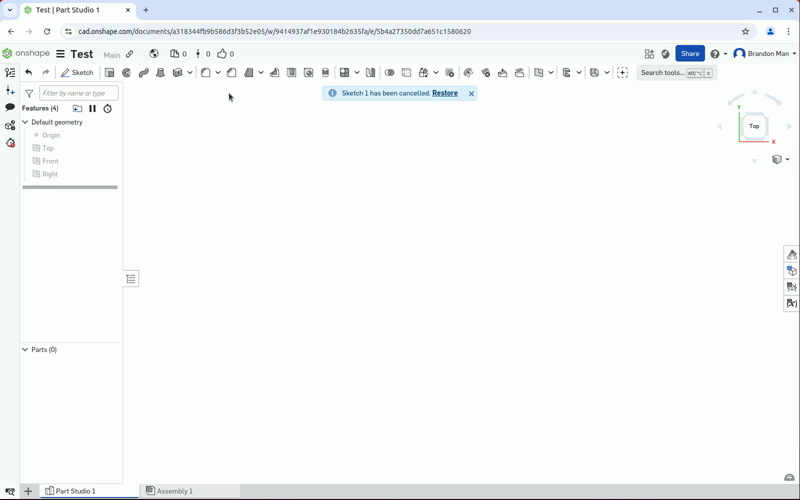
key(shift+s)
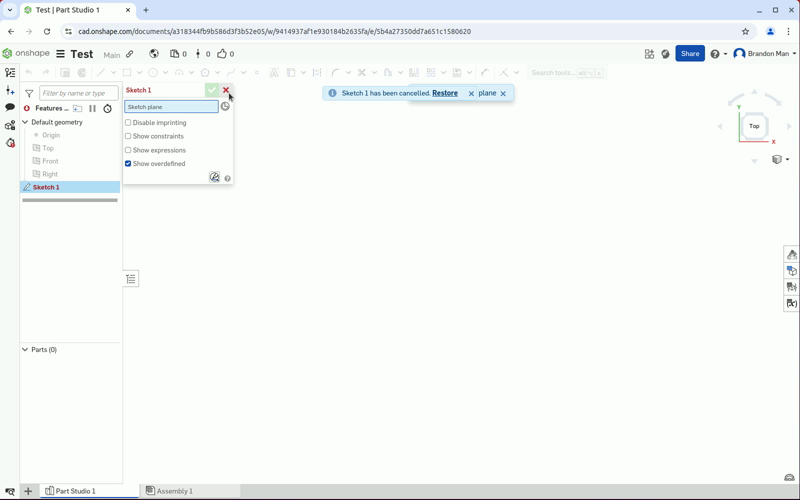
mouse_move(73, 150)
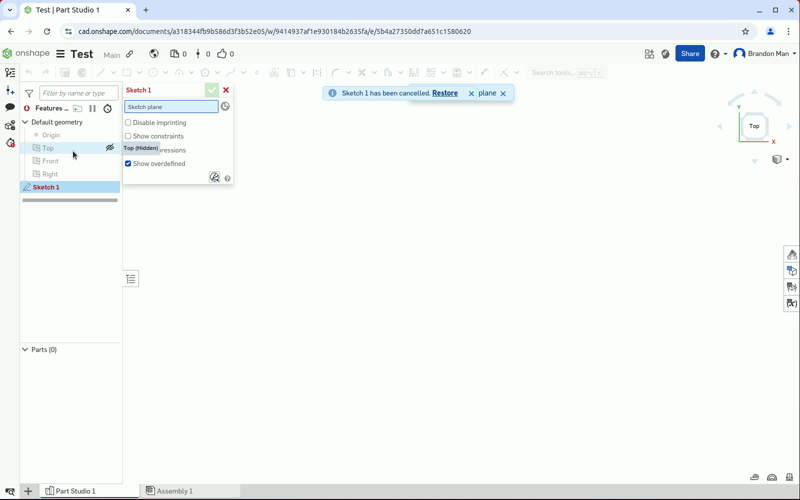
click(73, 150)
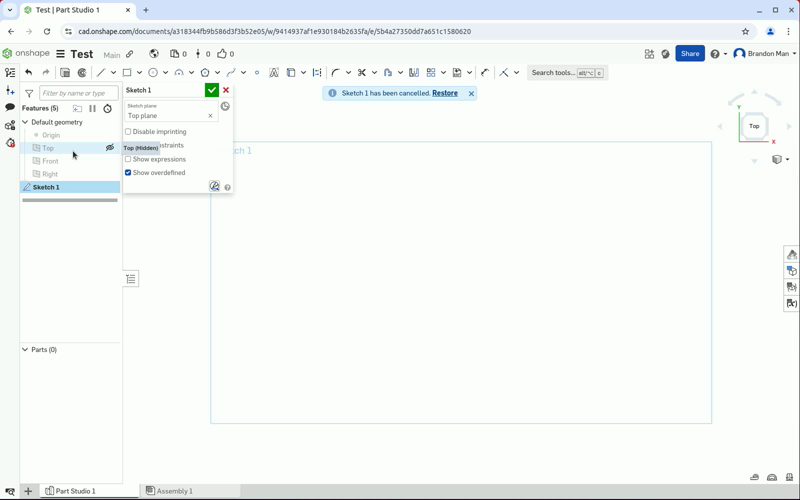
mouse_move(73, 352)
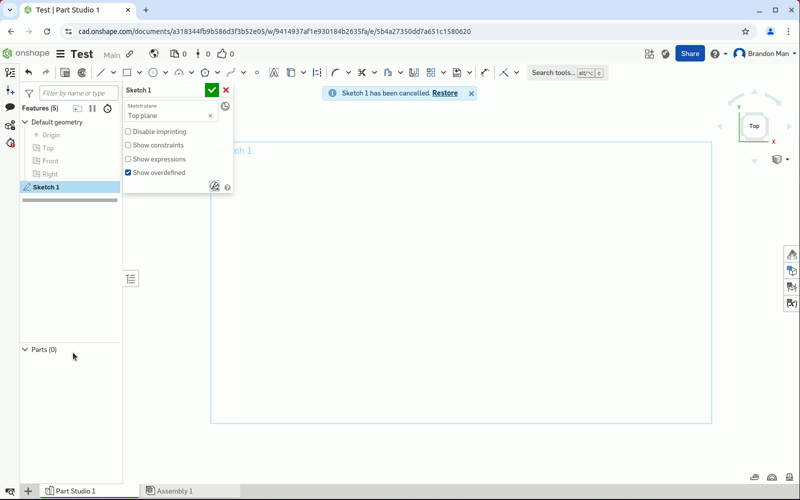
key(y)
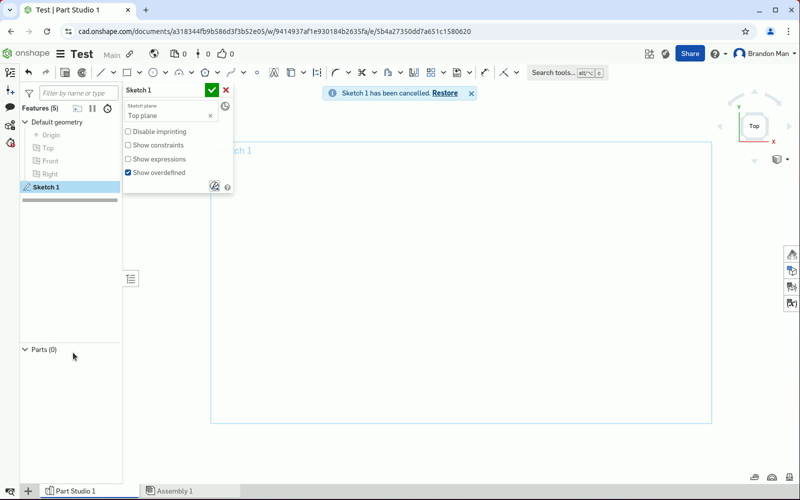
key(l)
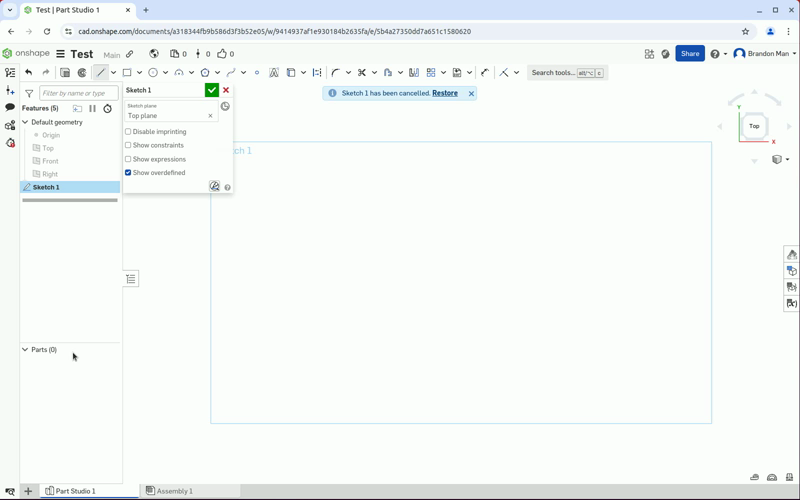
key_down(shift)
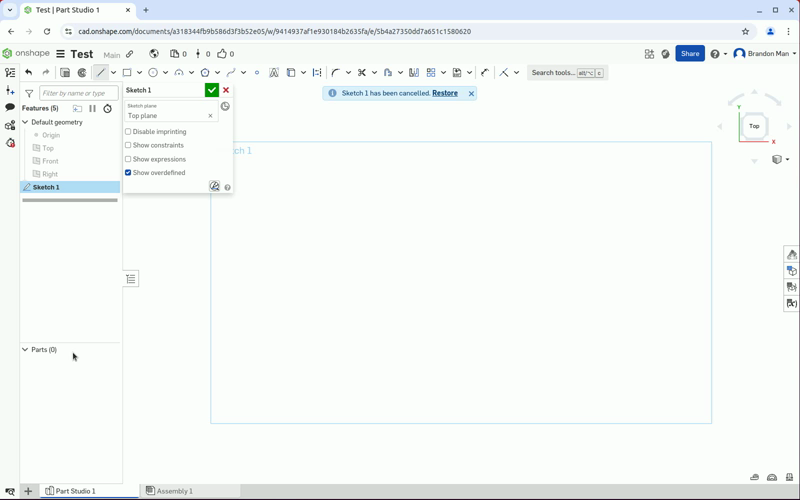
mouse_move(460, 282)
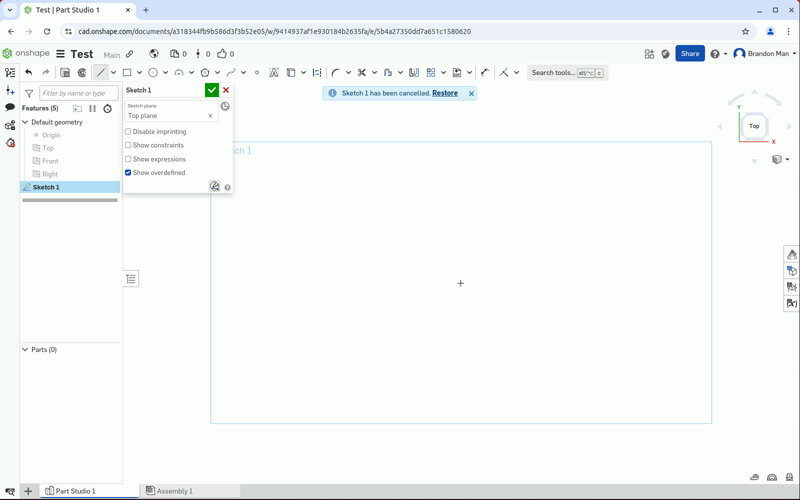
click(460, 282)
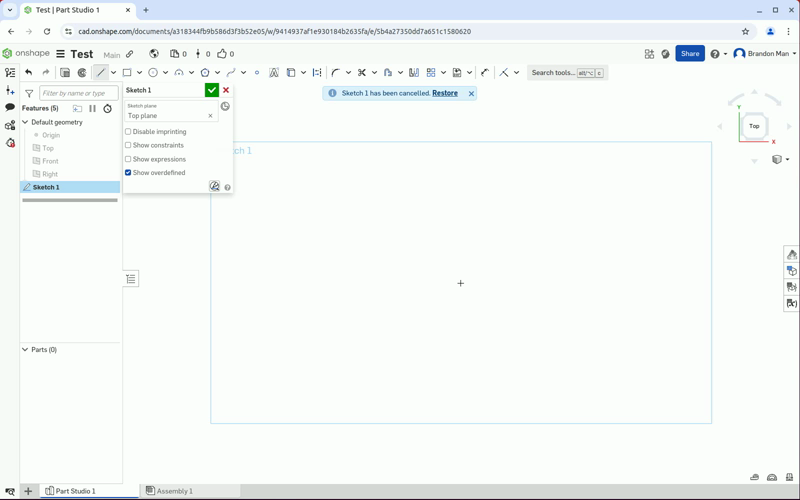
key_up(shift)
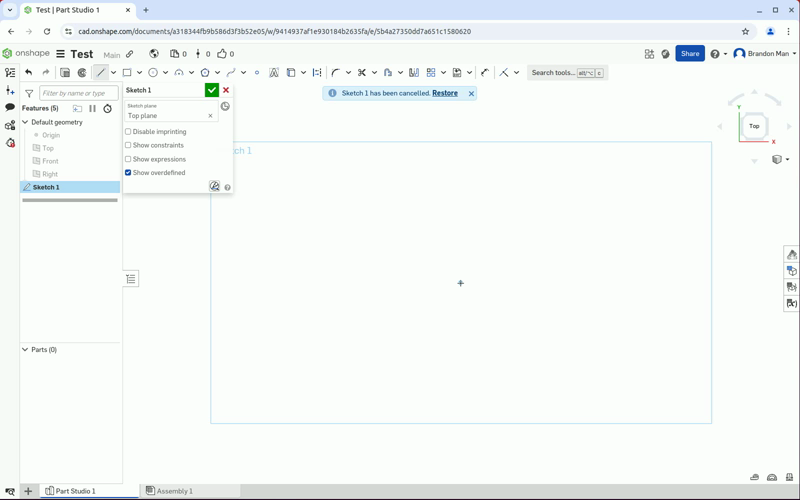
key_down(shift)
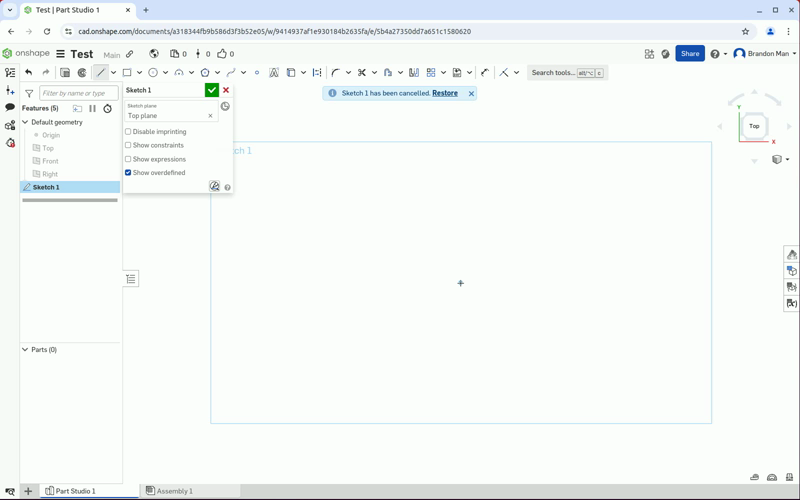
mouse_move(573, 282)
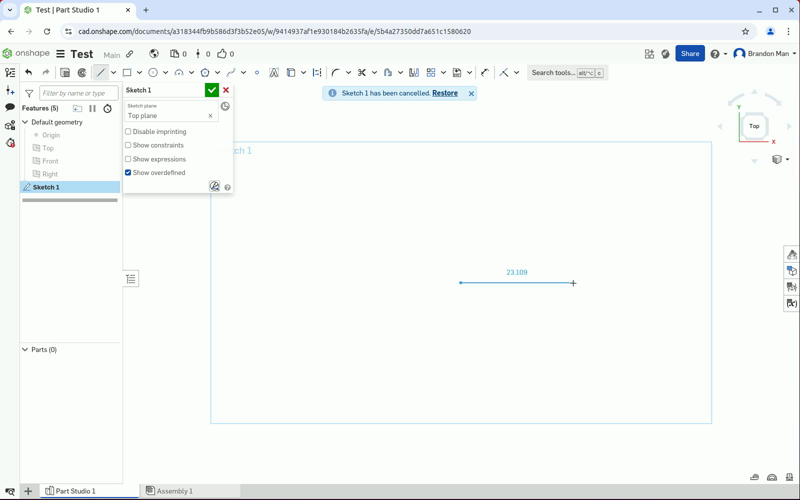
click(573, 282)
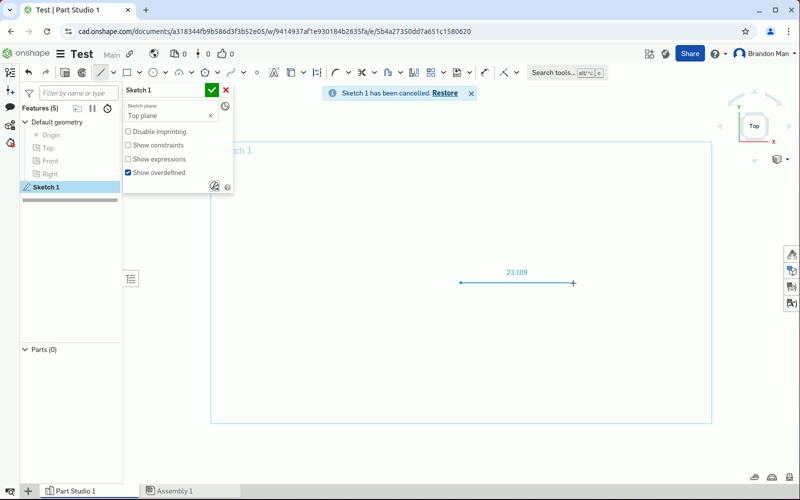
key_up(shift)
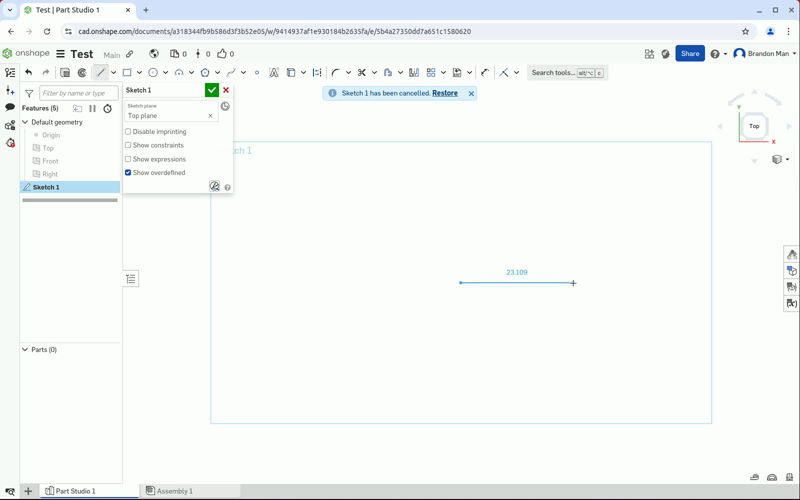
key_down(shift)
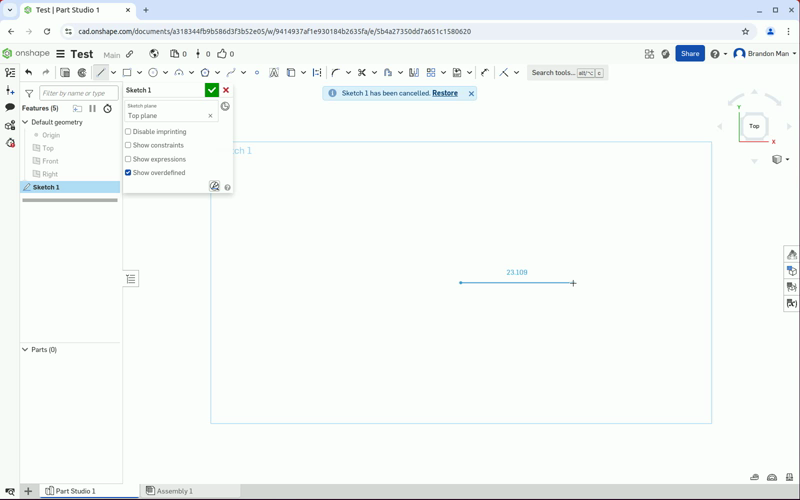
mouse_move(589, 282)
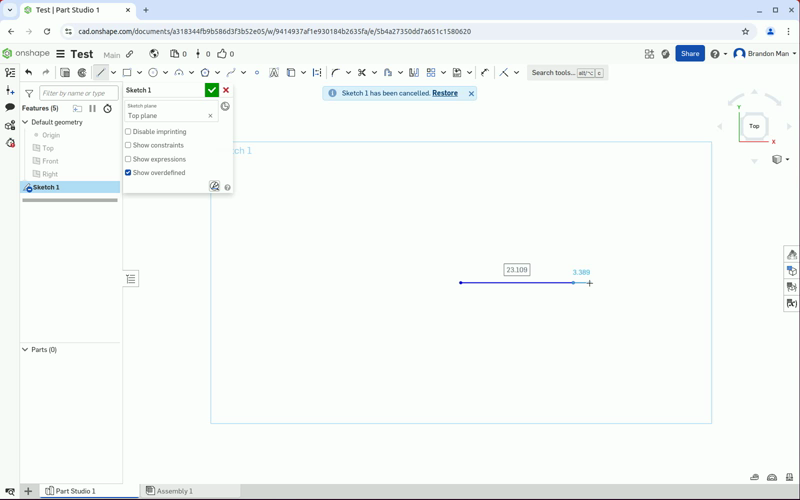
mouse_move(573, 254)
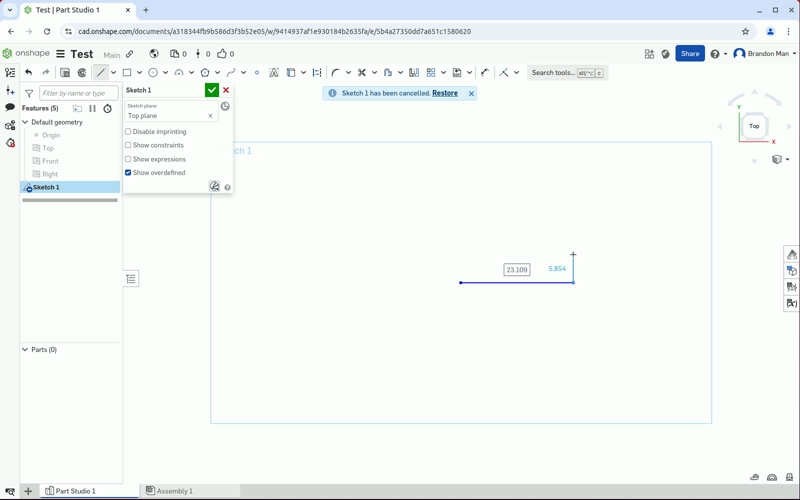
click(573, 254)
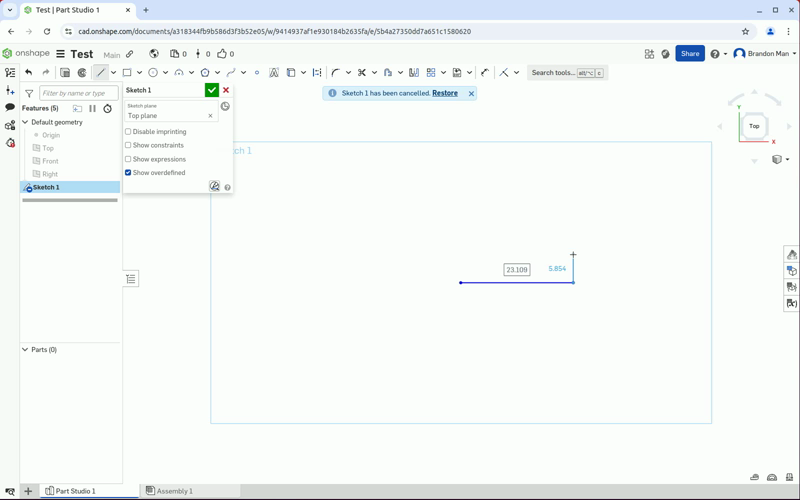
key_up(shift)
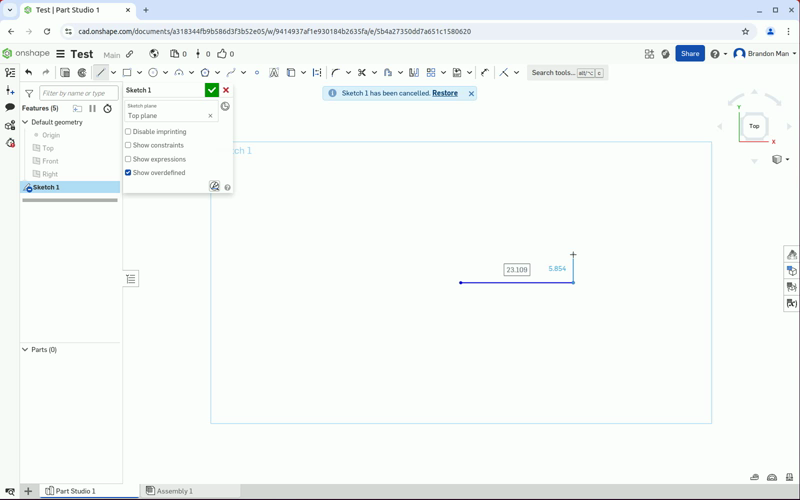
key_down(shift)
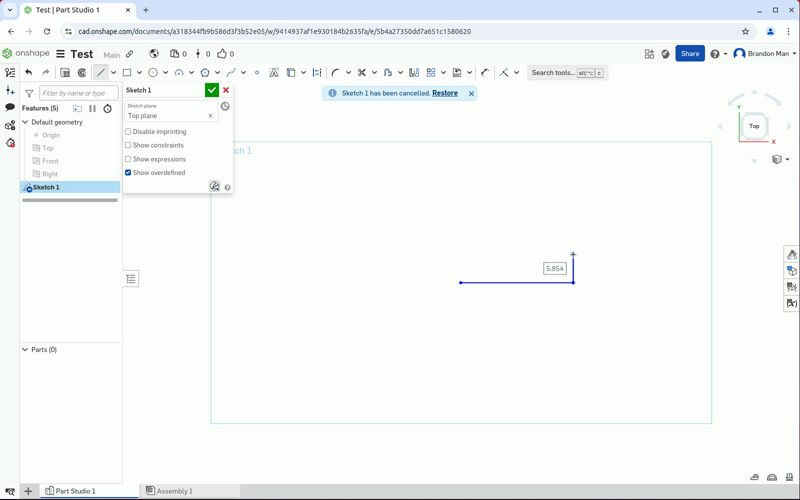
mouse_move(460, 254)
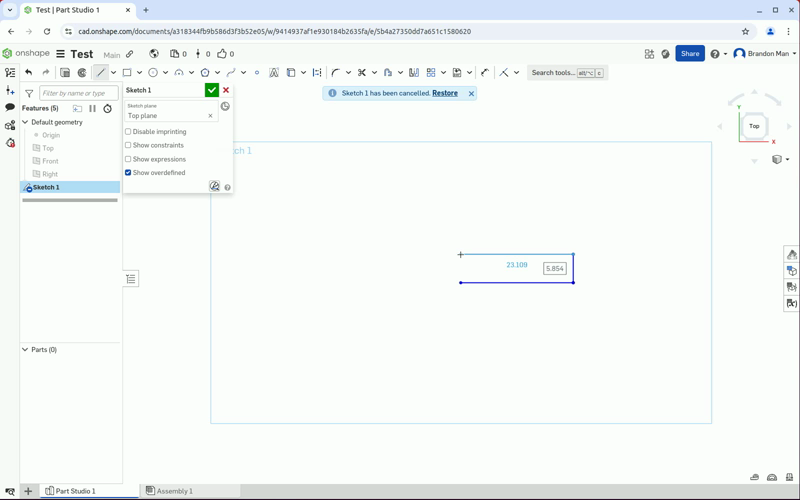
click(460, 254)
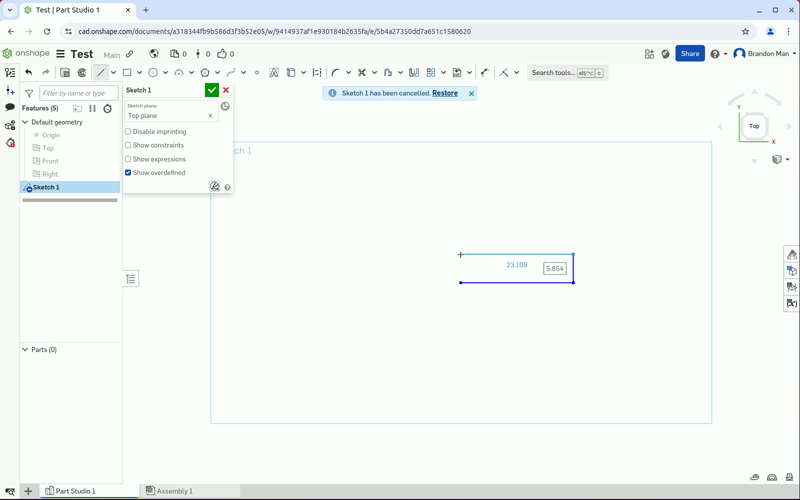
key_up(shift)
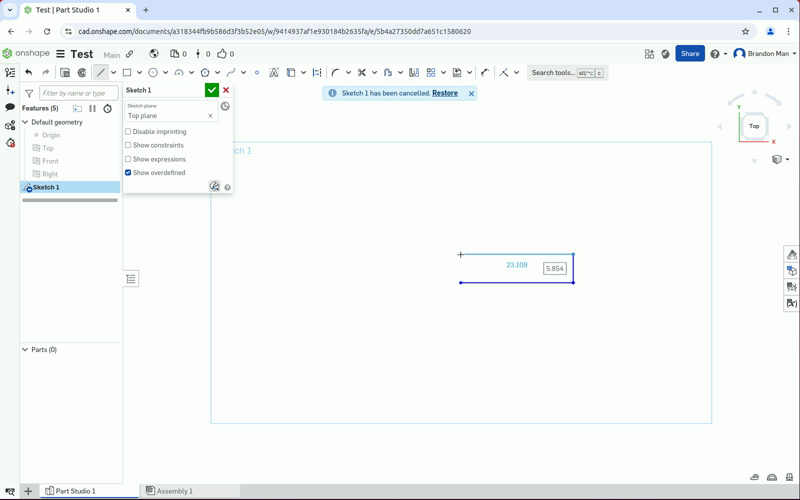
mouse_move(490, 254)
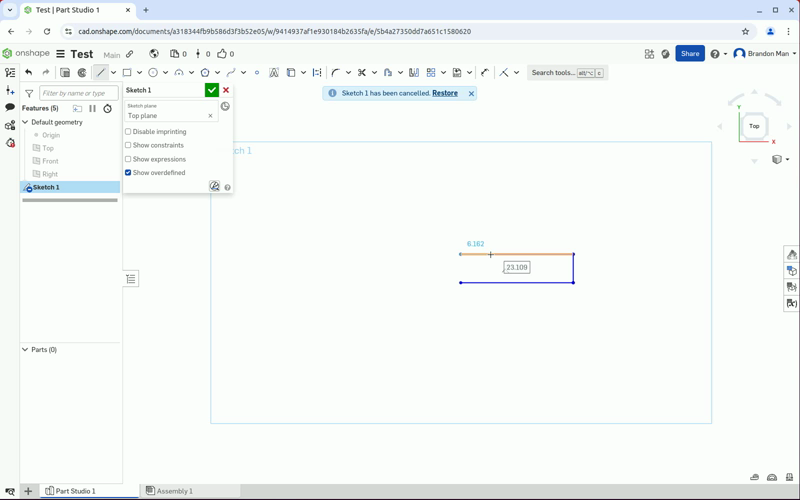
key_down(shift)
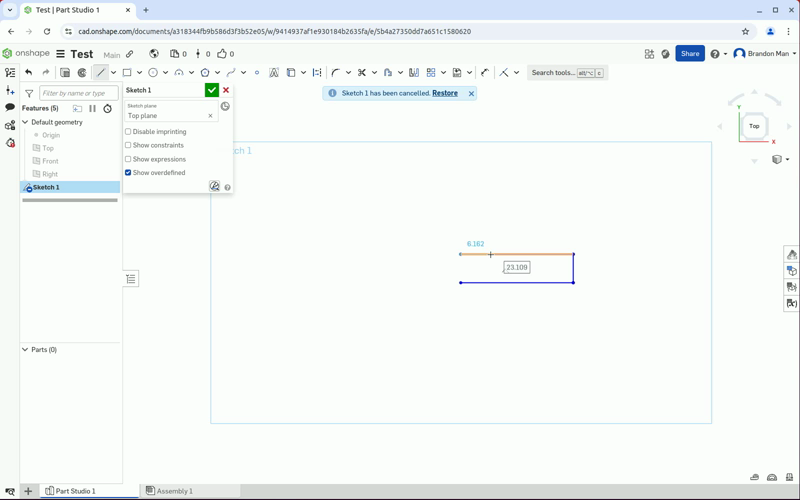
mouse_move(460, 282)
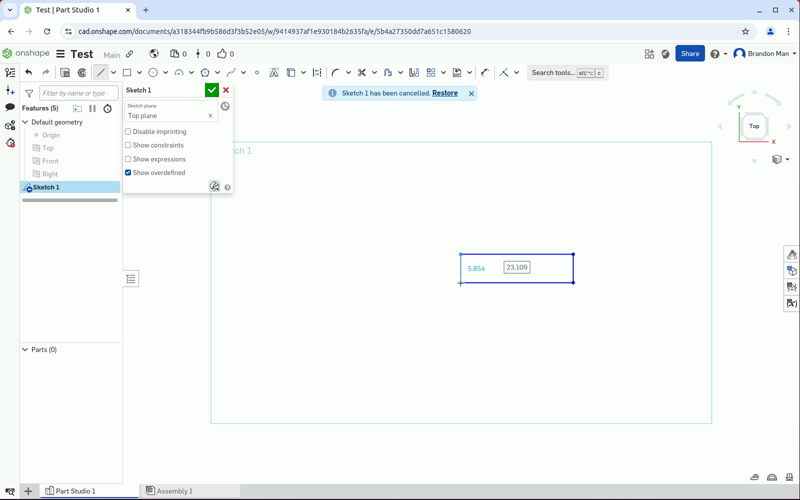
key_up(shift)
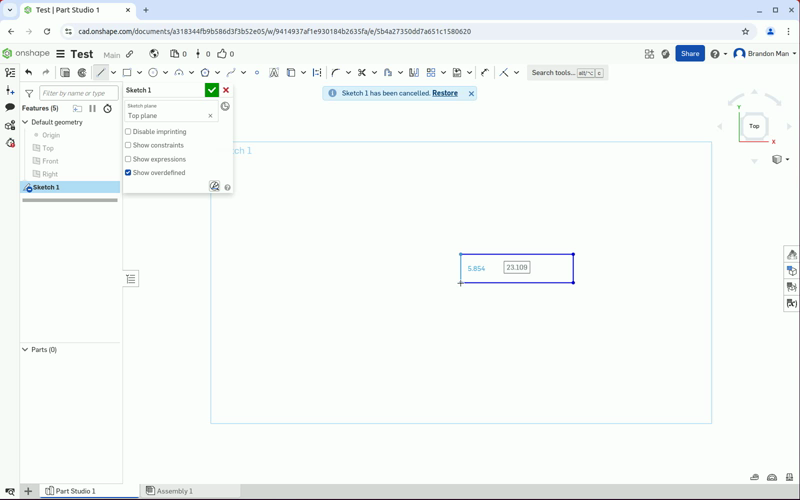
click(460, 282)
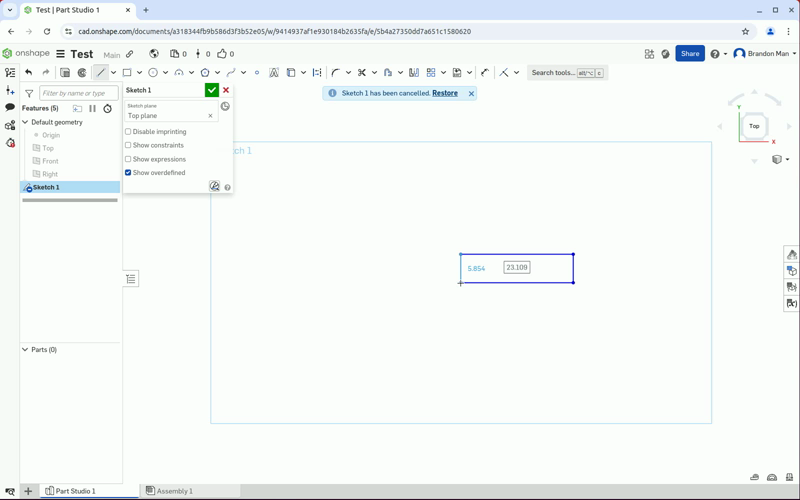
key(esc)
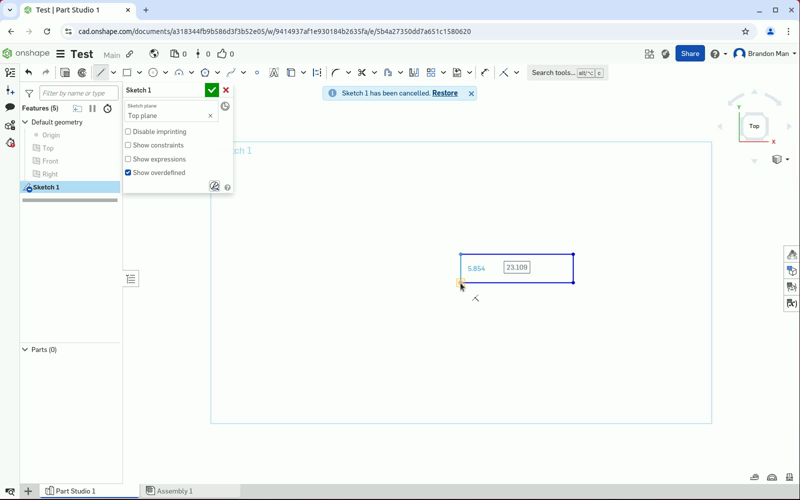
mouse_move(481, 271)
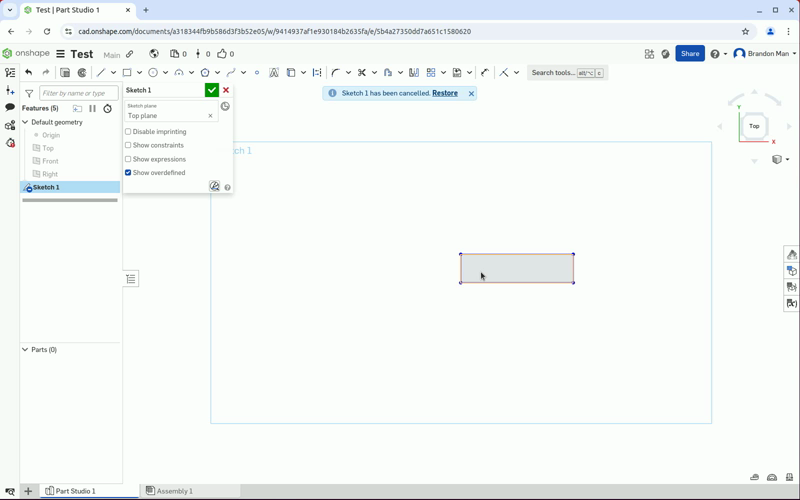
click(481, 271)
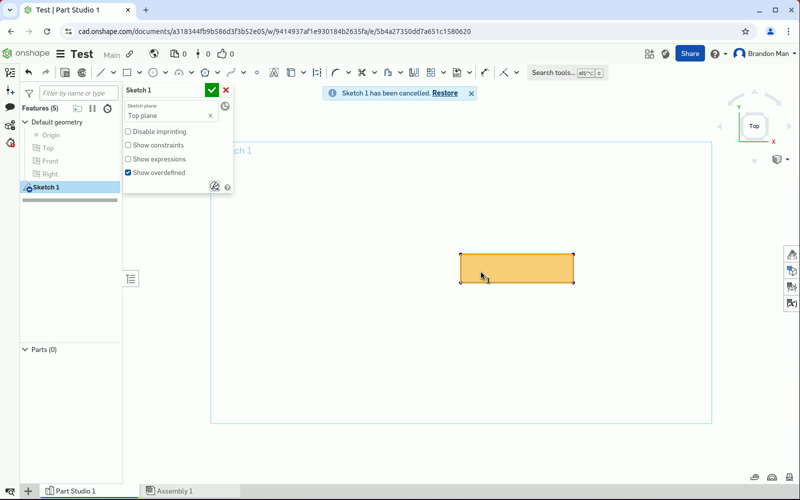
mouse_move(73, 352)
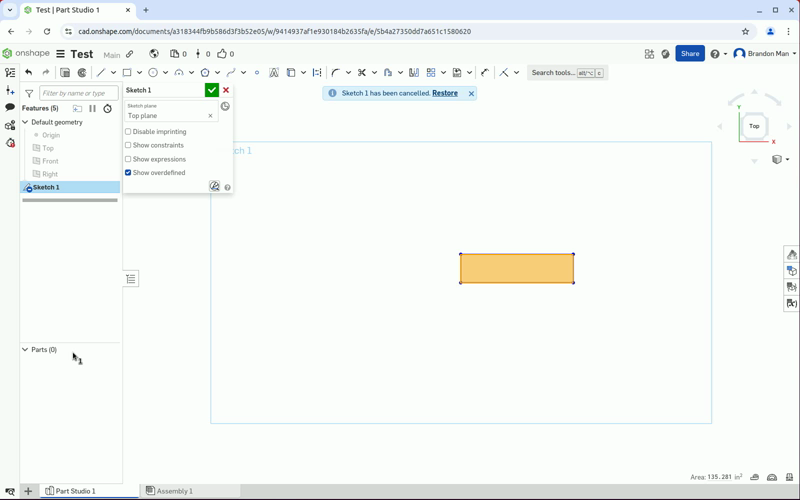
key(shift+y)
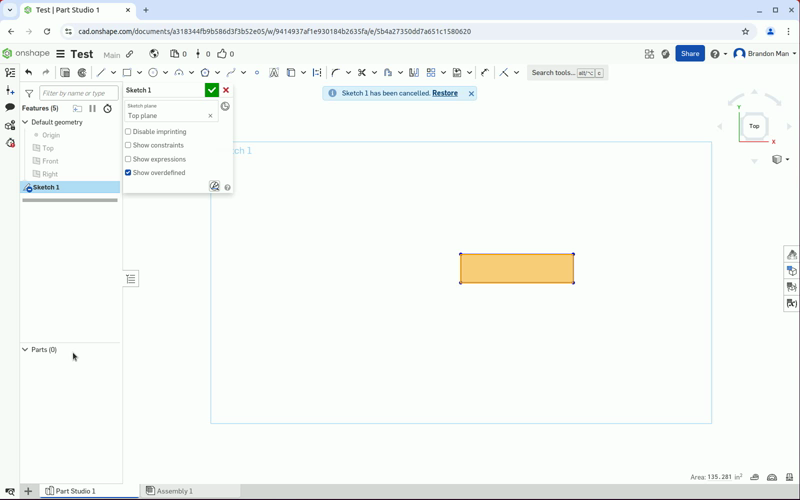
key(shift+e)
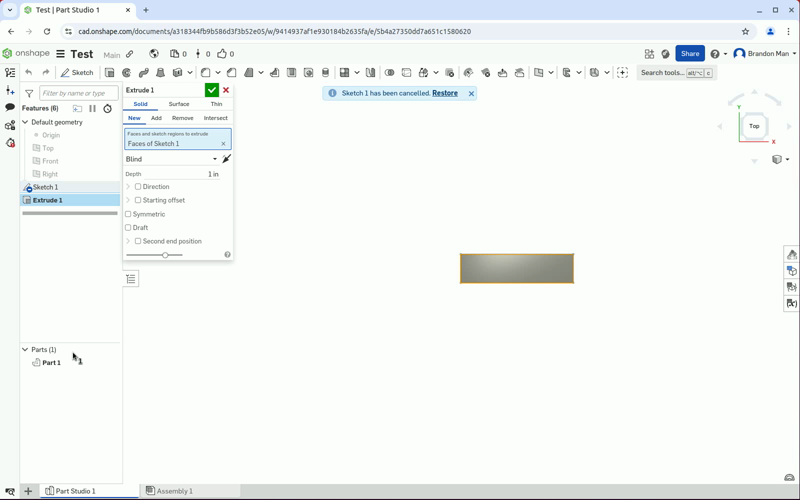
mouse_move(143, 106)
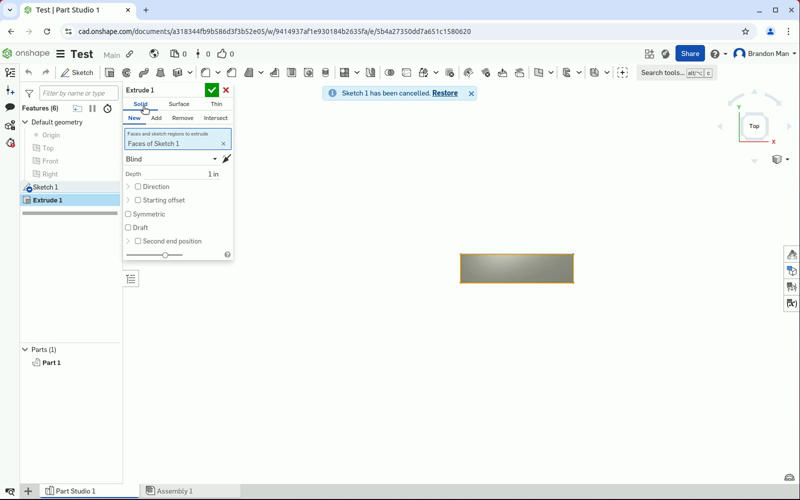
click(143, 106)
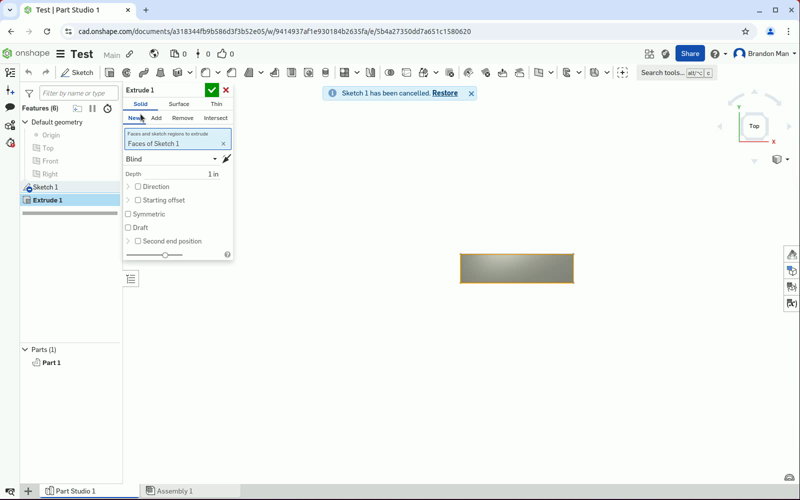
mouse_move(137, 120)
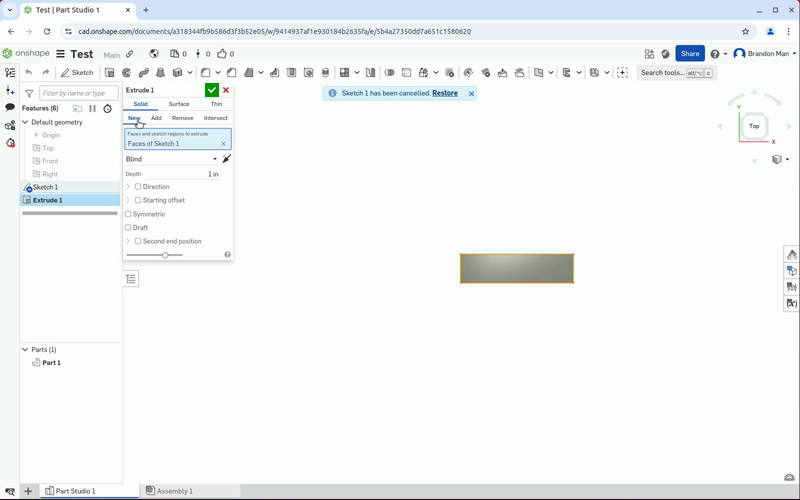
click(137, 120)
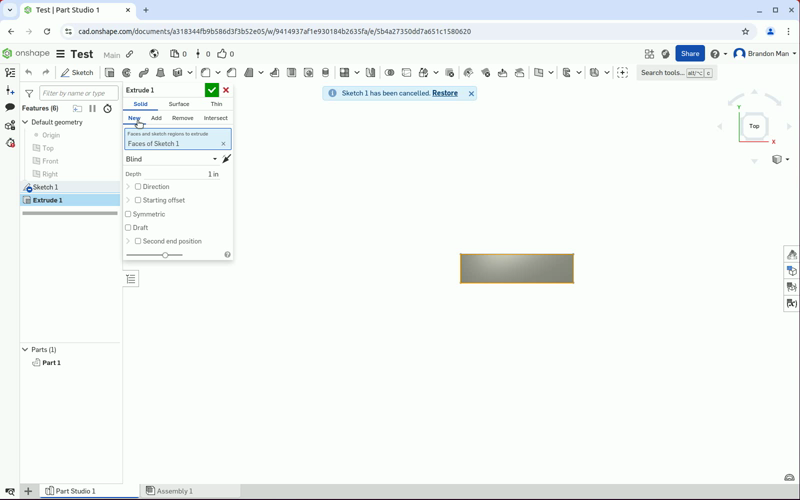
key(tab, 4)
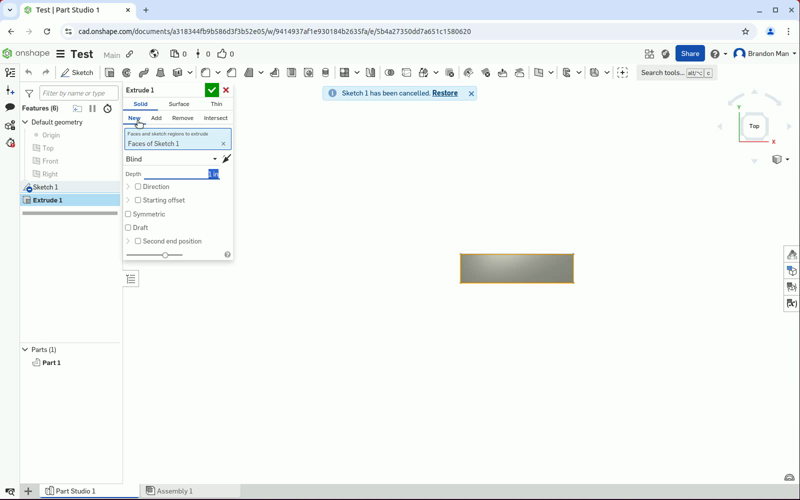
text(0.722)
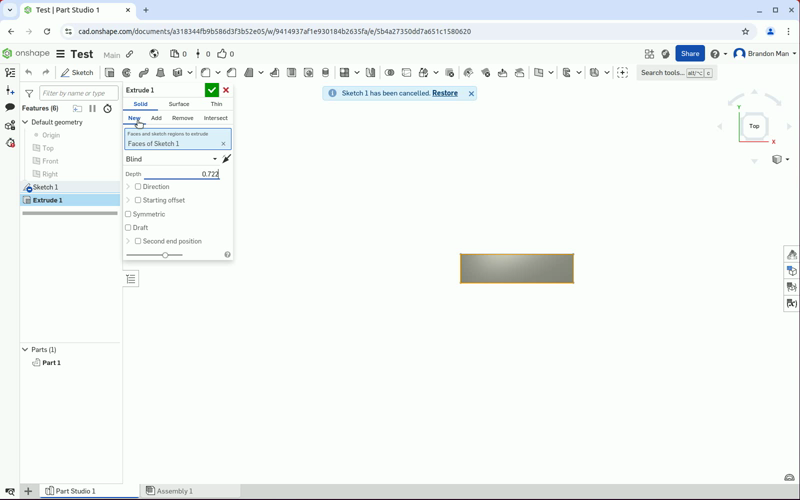
key(enter)
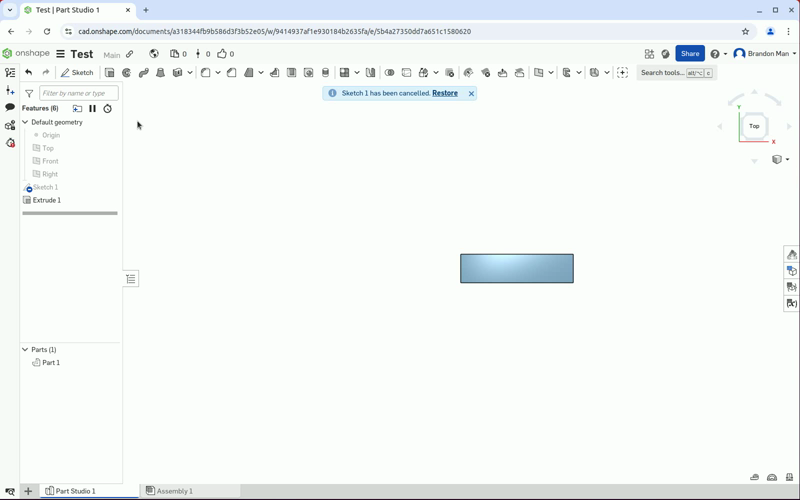
key(shift+h)
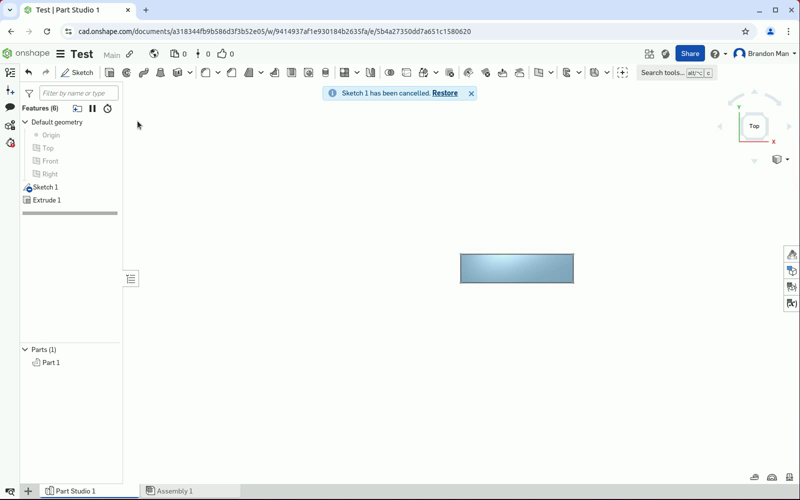
key(shift+h)
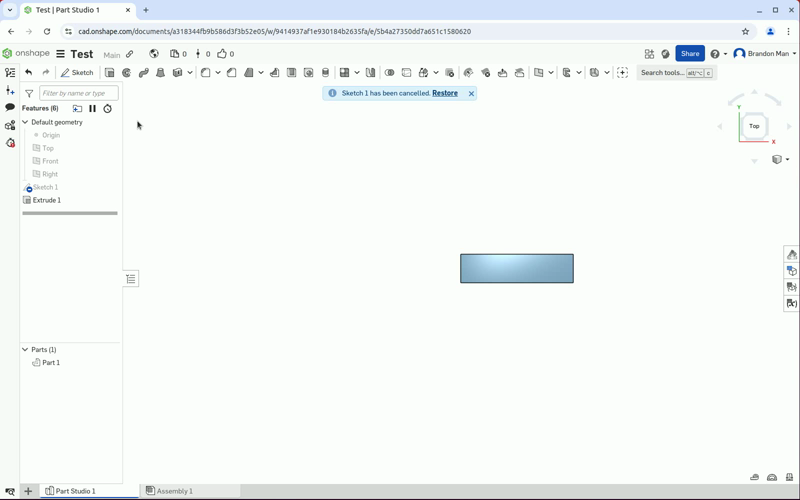
mouse_move(73, 189)
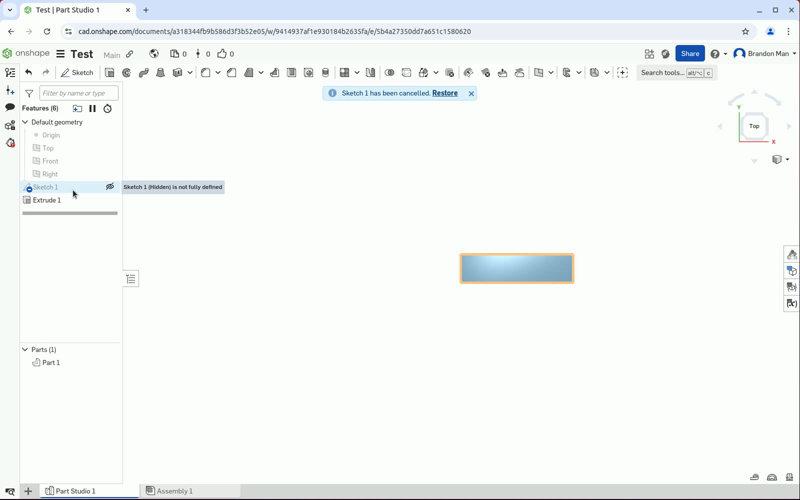
click(73, 189)
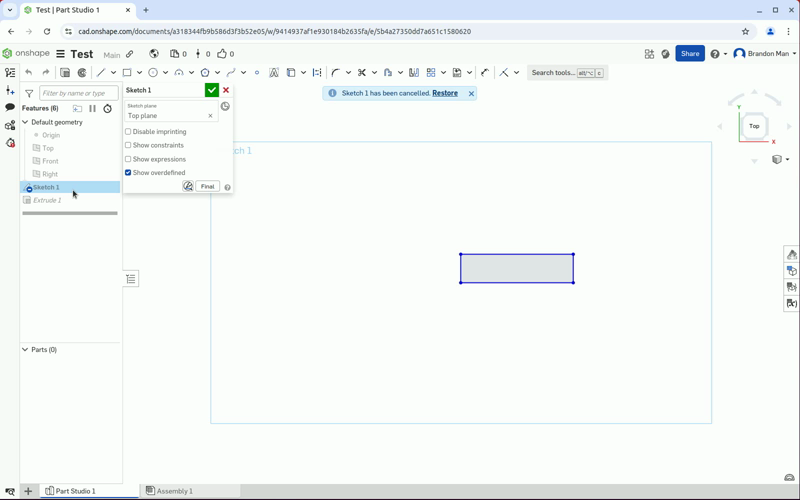
mouse_move(229, 92)
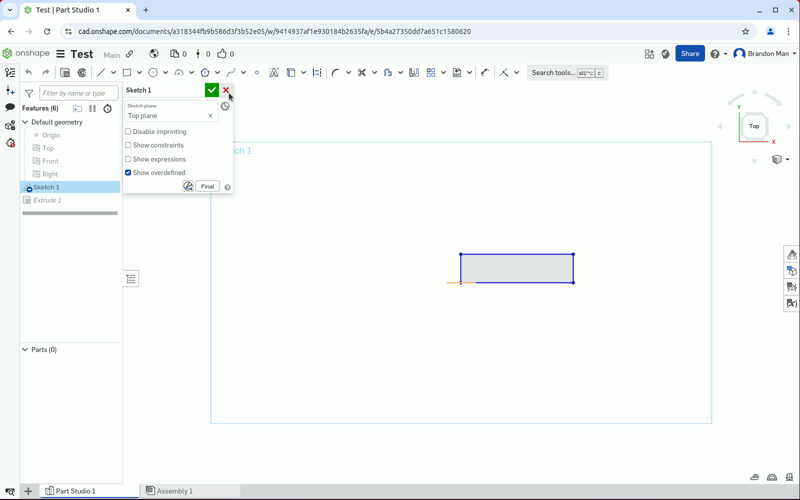
click(229, 92)
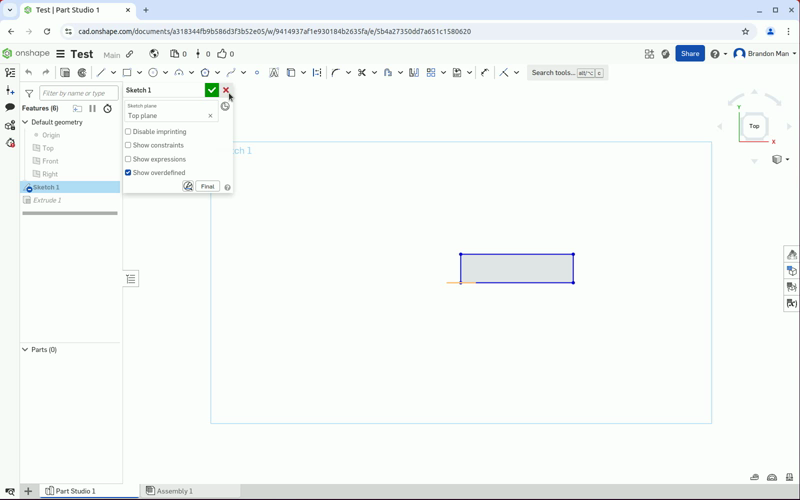
key(shift+s)
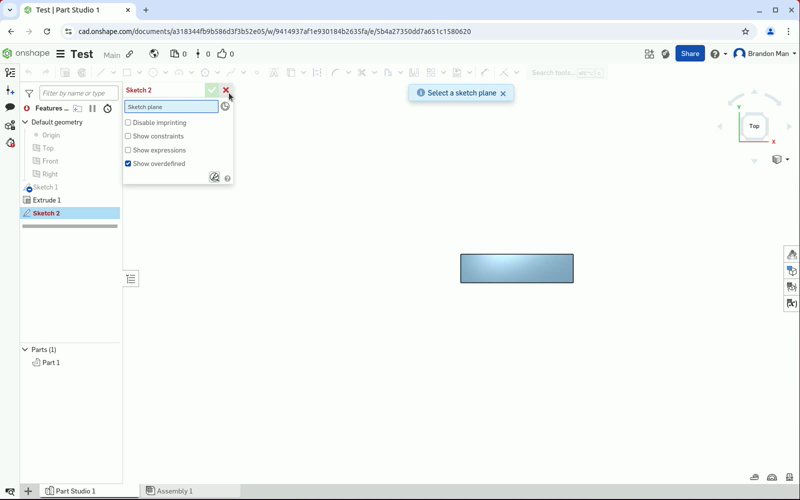
mouse_move(73, 150)
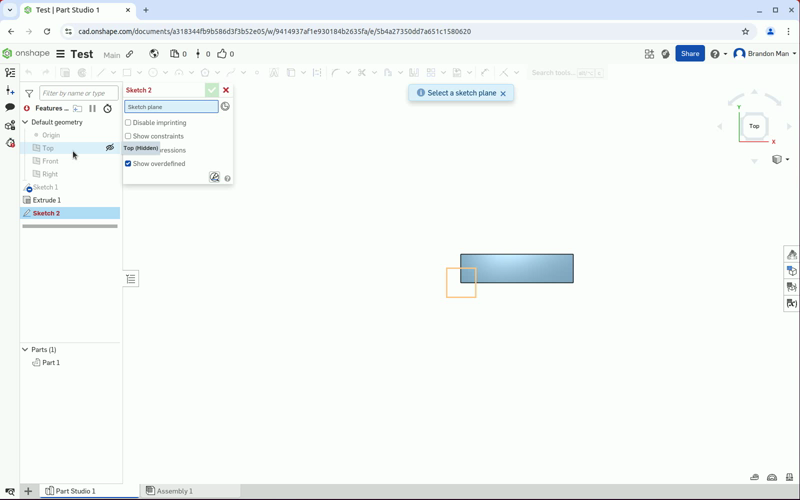
click(73, 150)
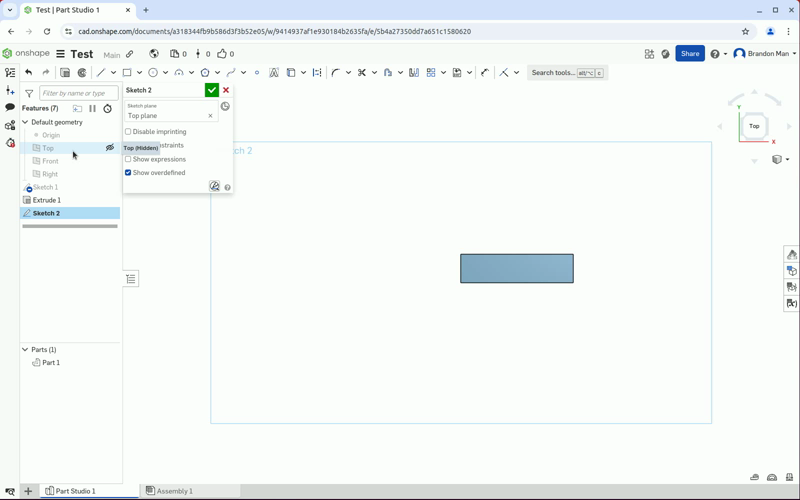
mouse_move(73, 352)
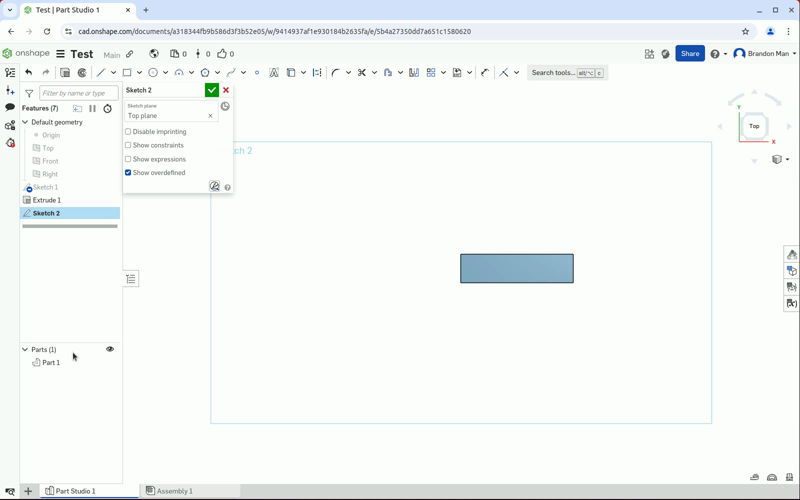
key(y)
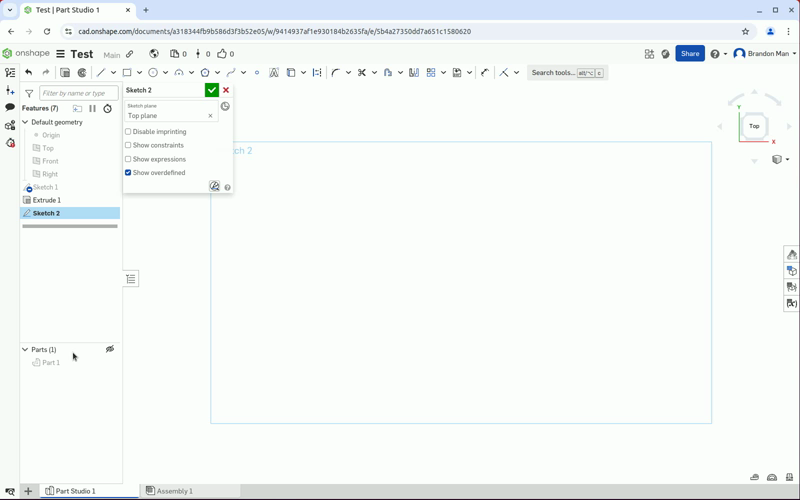
key(l)
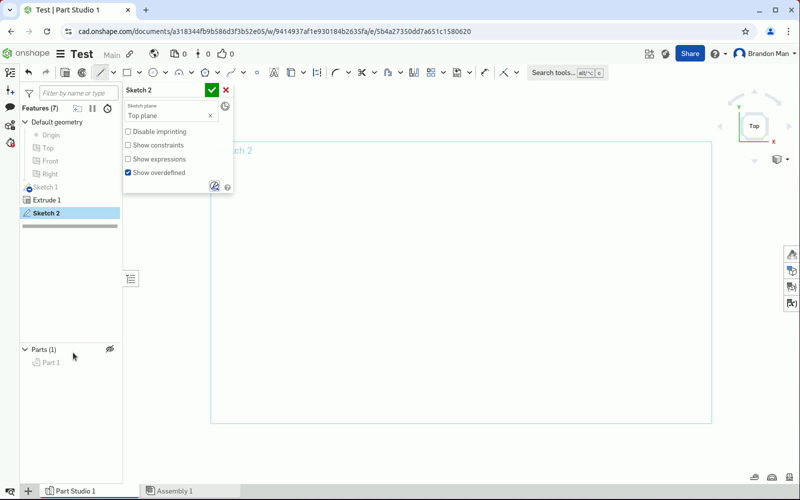
key_down(shift)
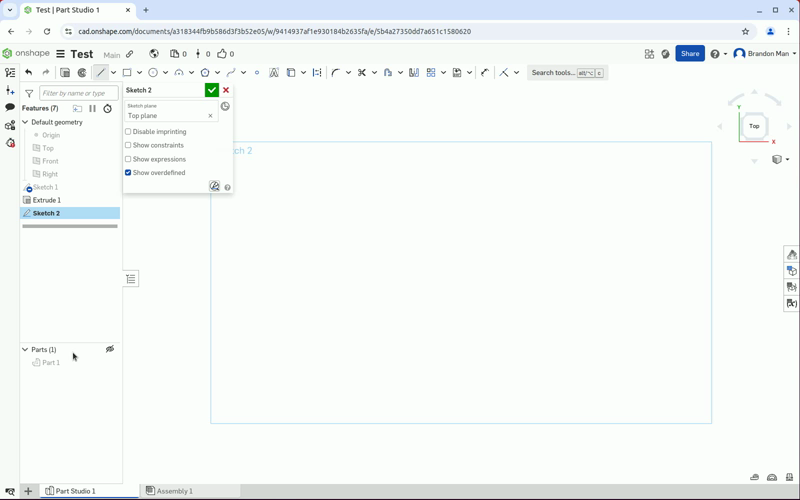
mouse_move(460, 210)
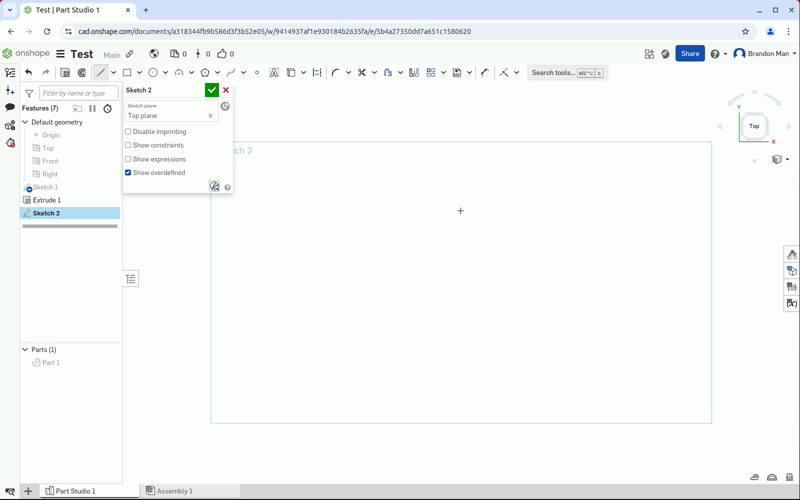
click(460, 210)
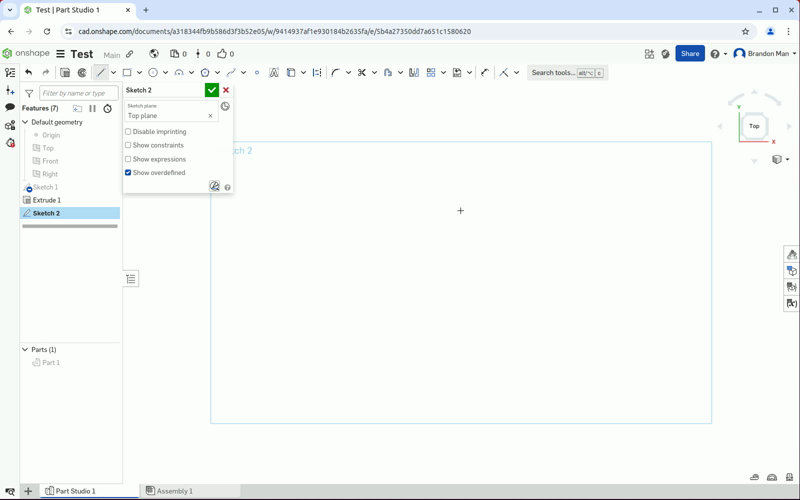
key_up(shift)
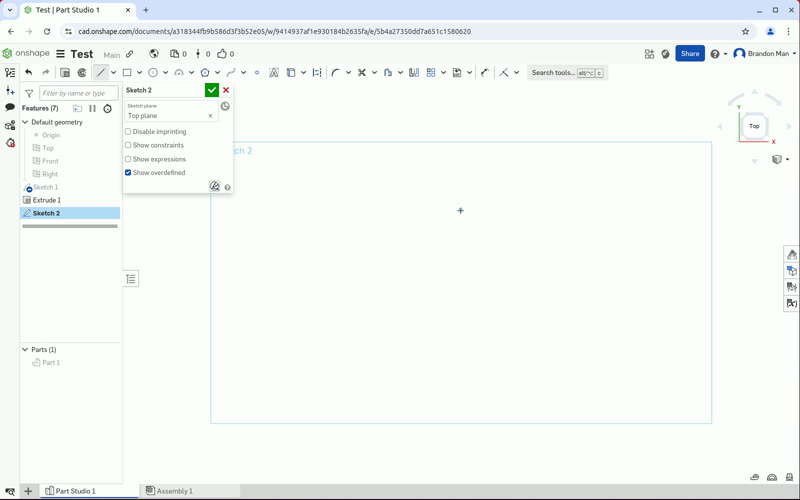
key_down(shift)
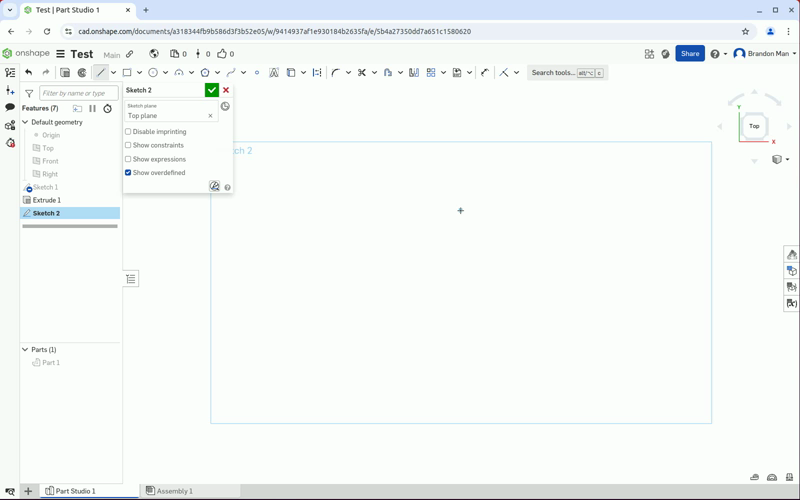
mouse_move(573, 210)
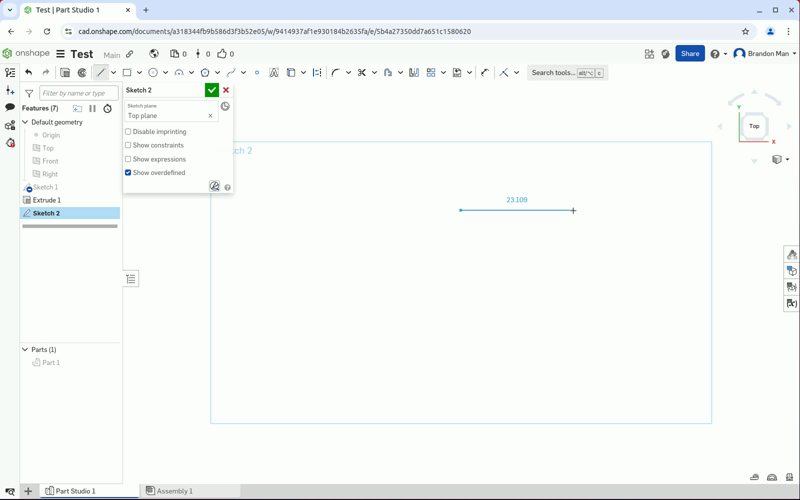
click(573, 210)
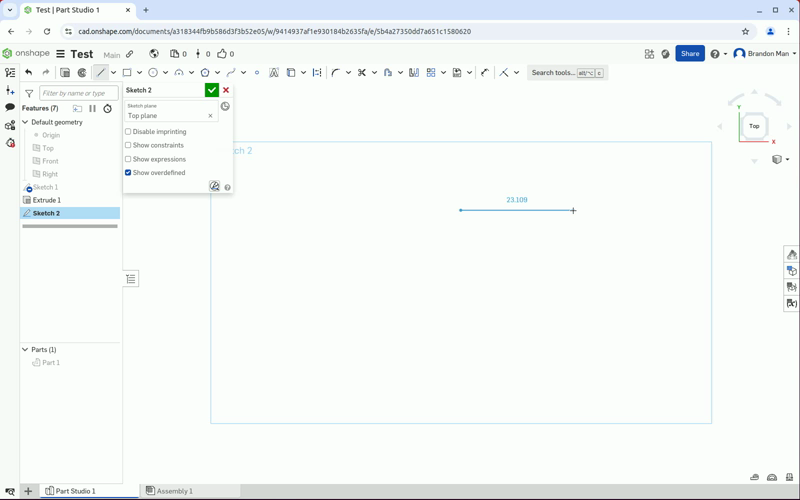
key_up(shift)
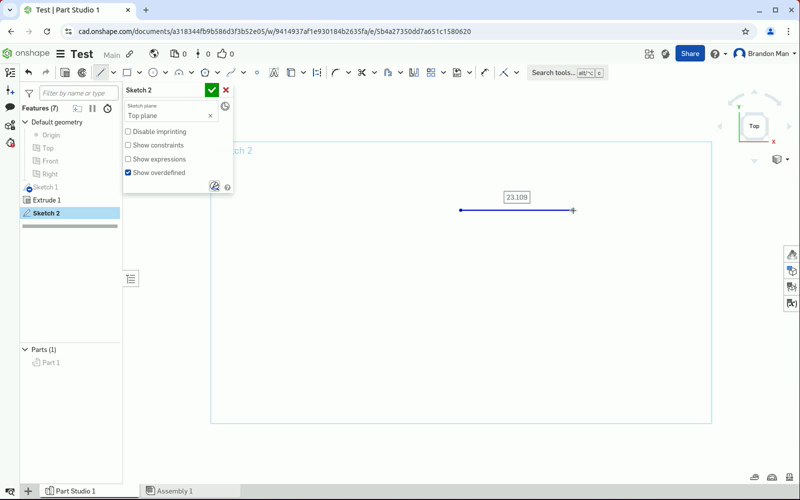
key_down(shift)
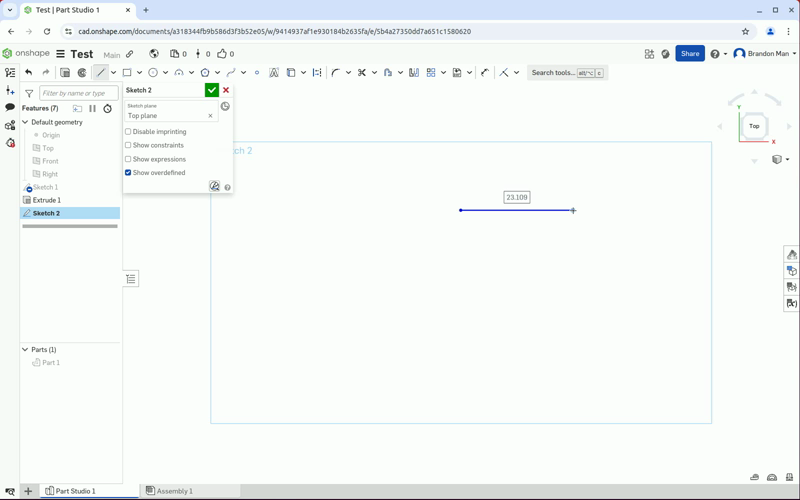
mouse_move(589, 210)
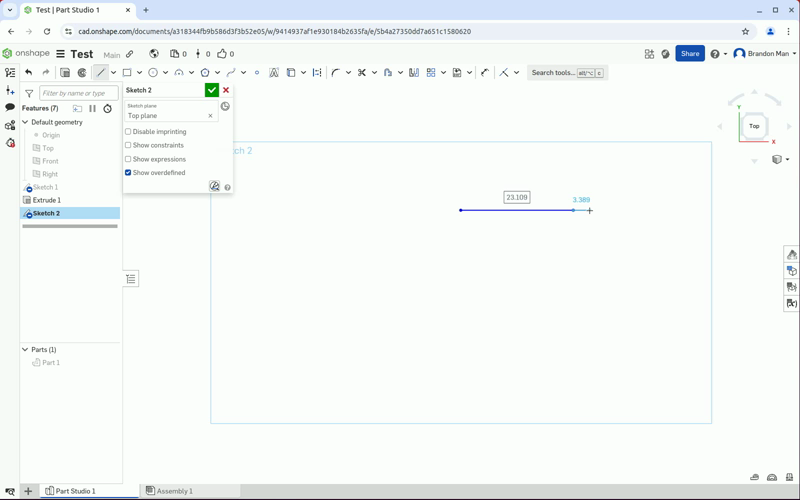
mouse_move(573, 181)
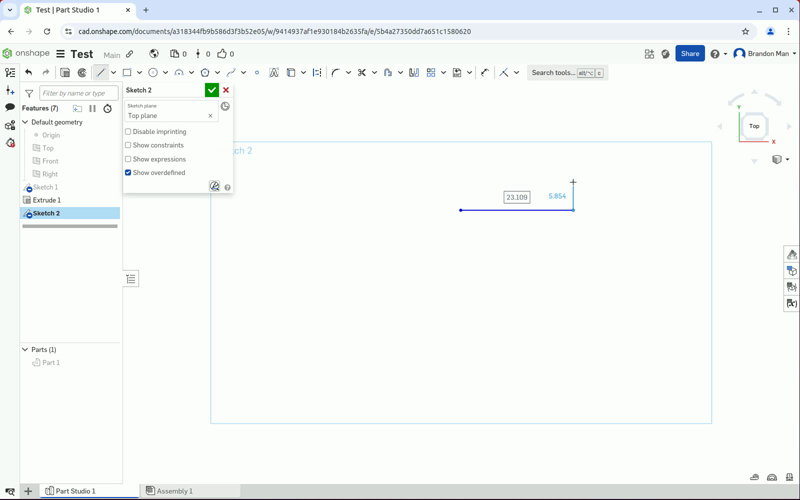
click(573, 181)
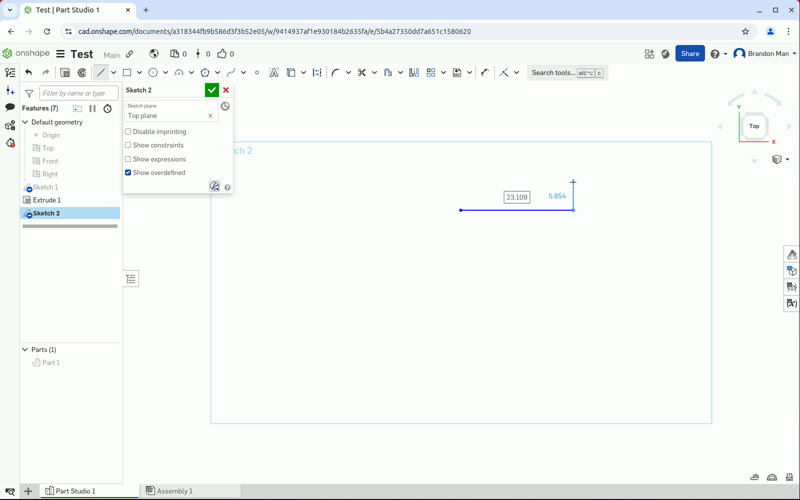
key_up(shift)
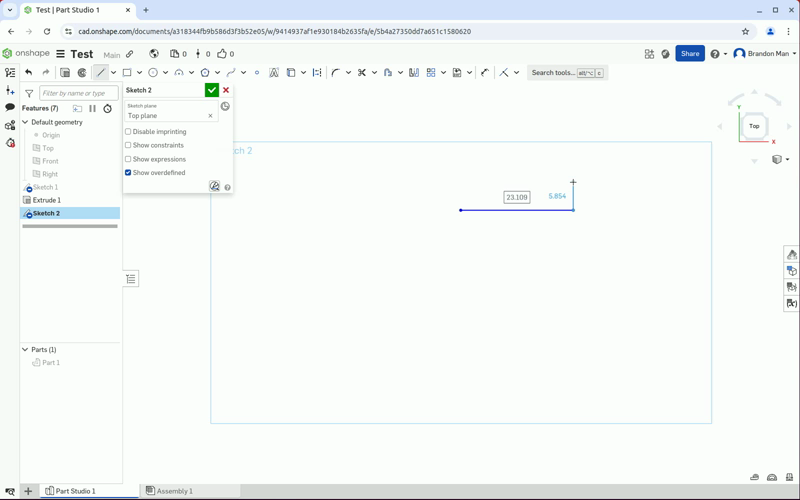
key_down(shift)
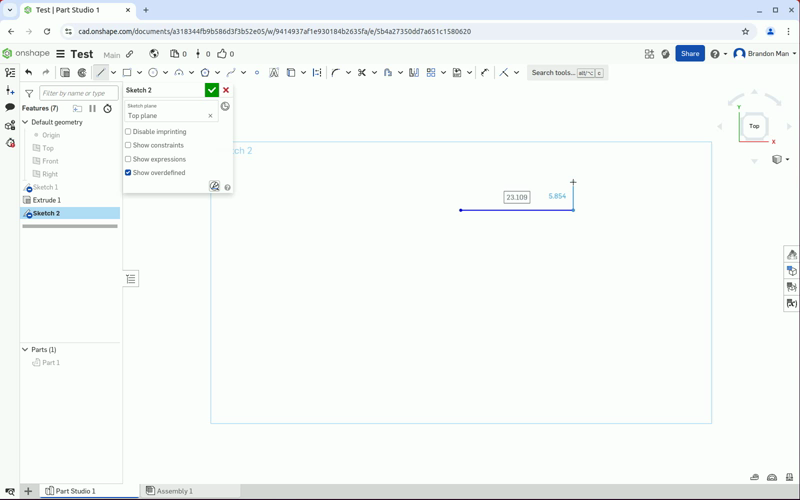
mouse_move(460, 181)
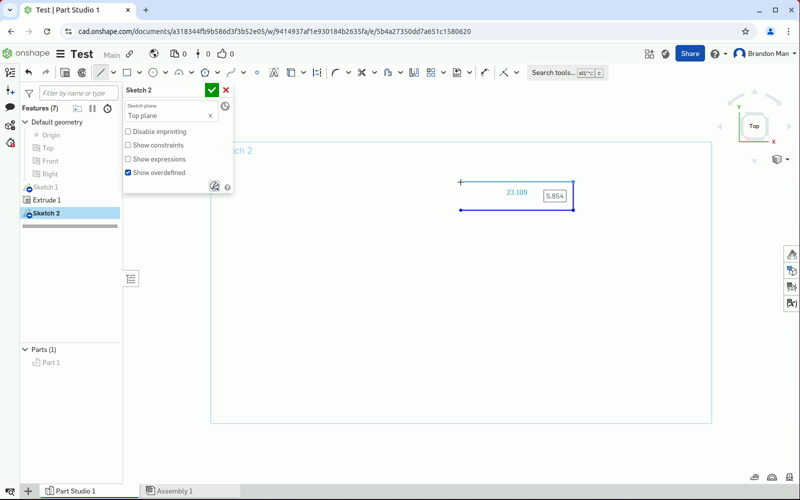
click(460, 181)
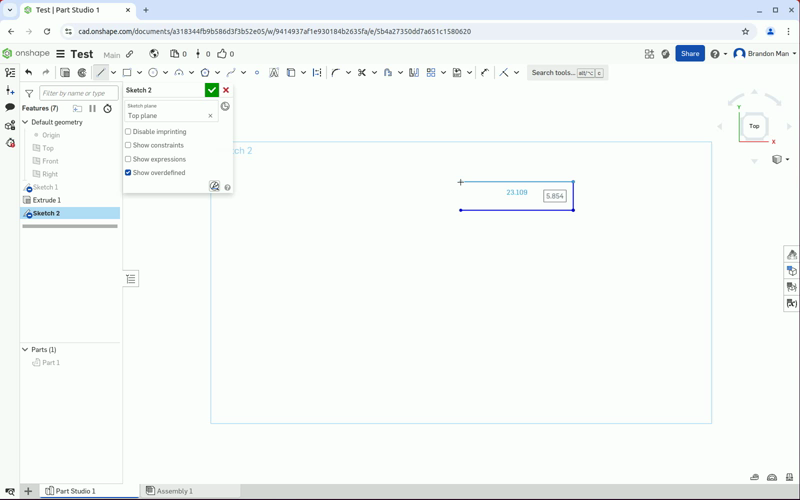
key_up(shift)
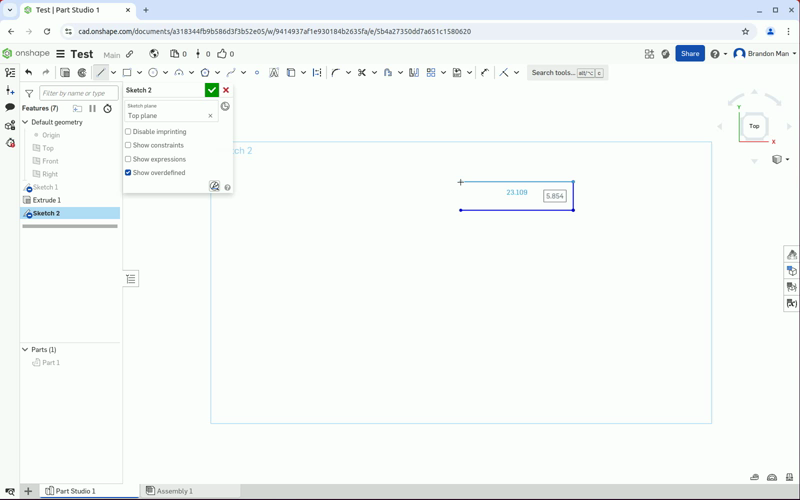
mouse_move(490, 181)
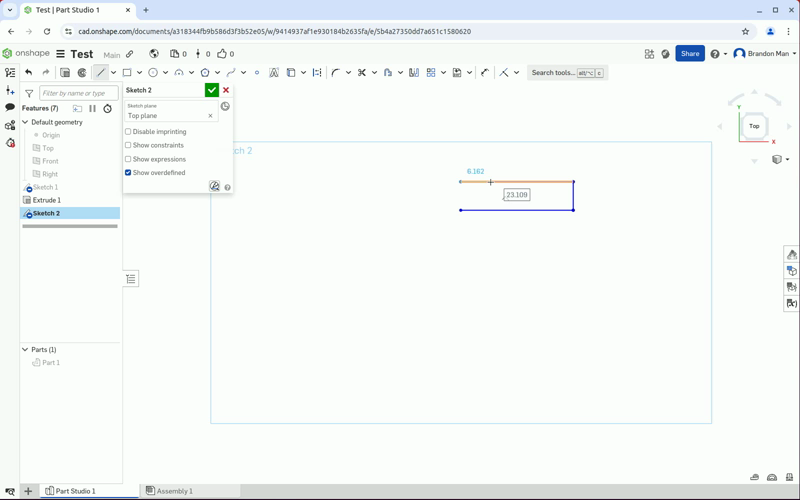
key_down(shift)
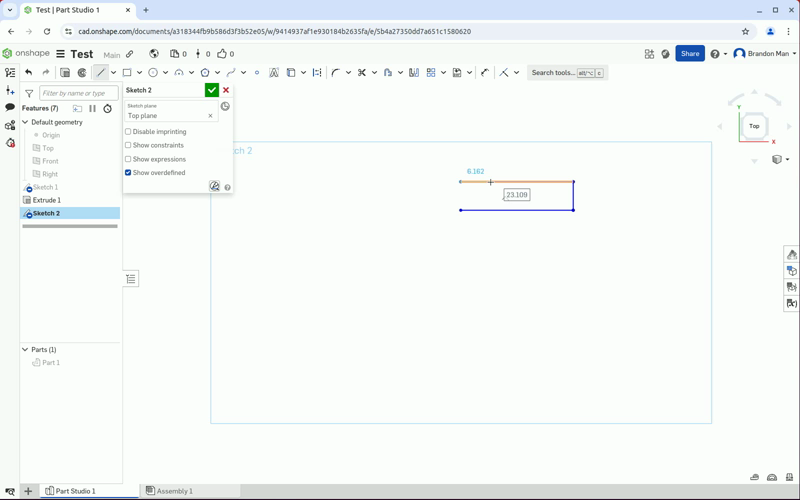
mouse_move(460, 210)
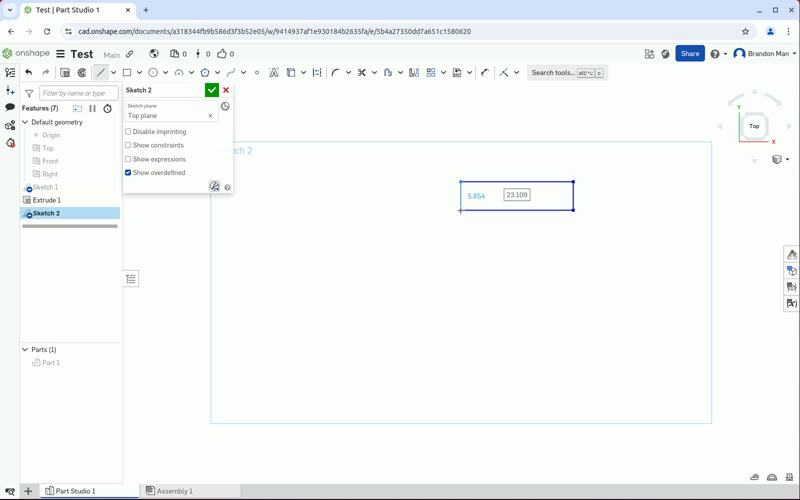
key_up(shift)
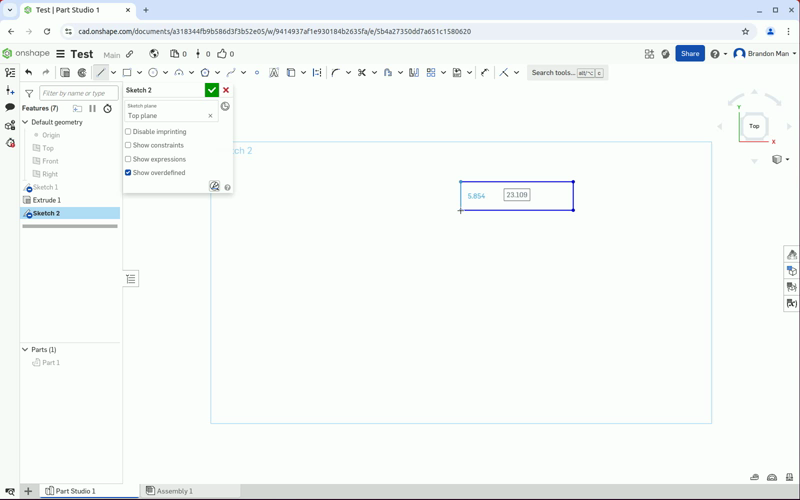
click(460, 210)
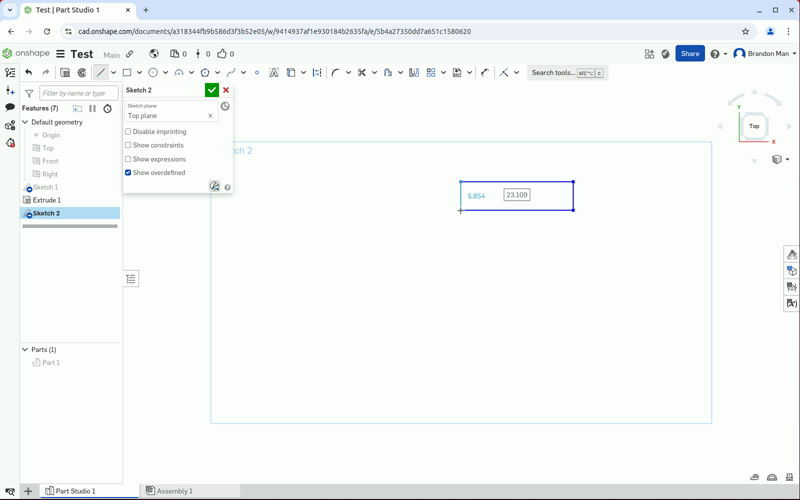
key(esc)
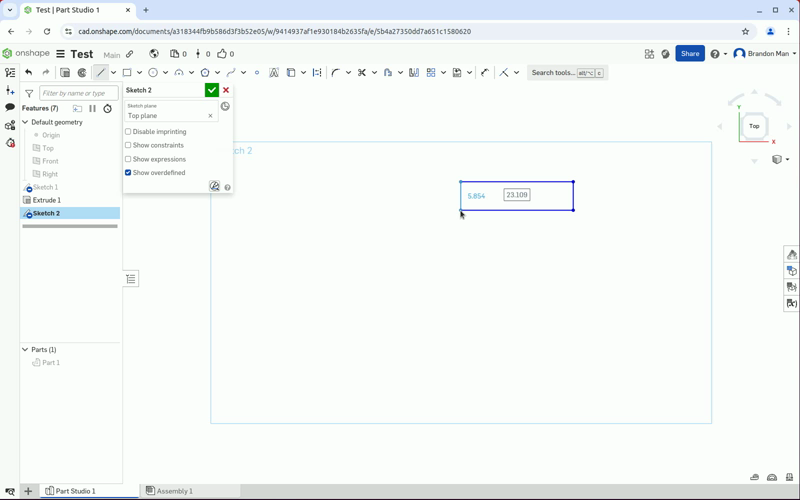
mouse_move(466, 190)
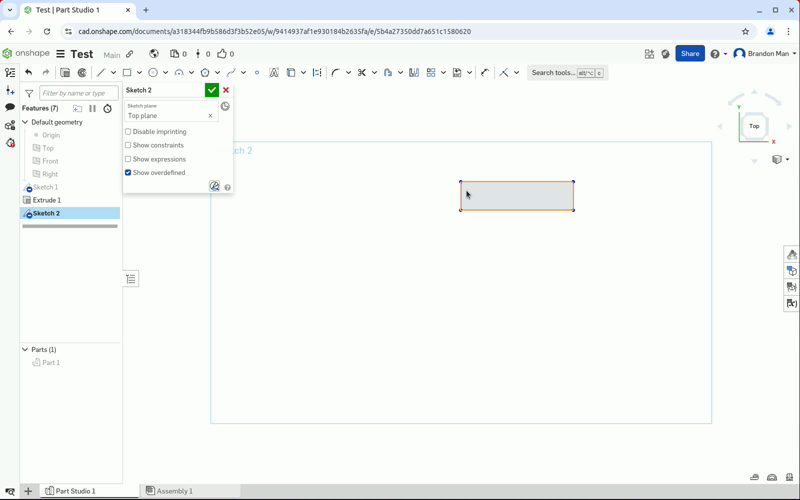
click(466, 190)
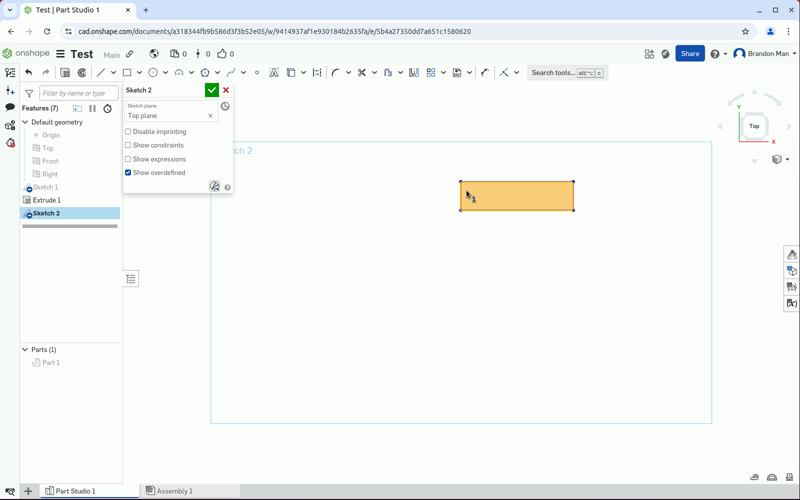
mouse_move(73, 352)
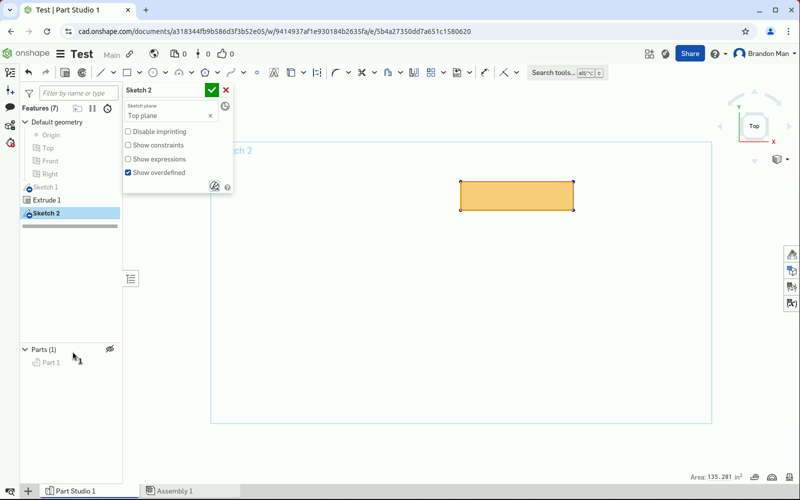
key(shift+y)
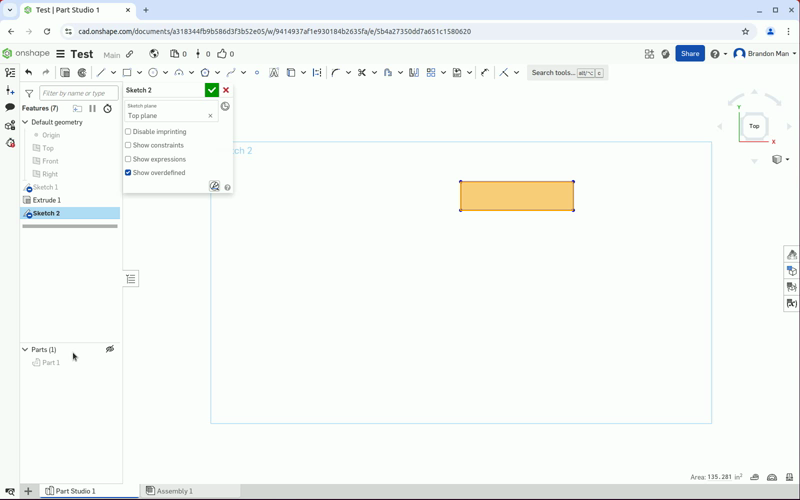
key(shift+e)
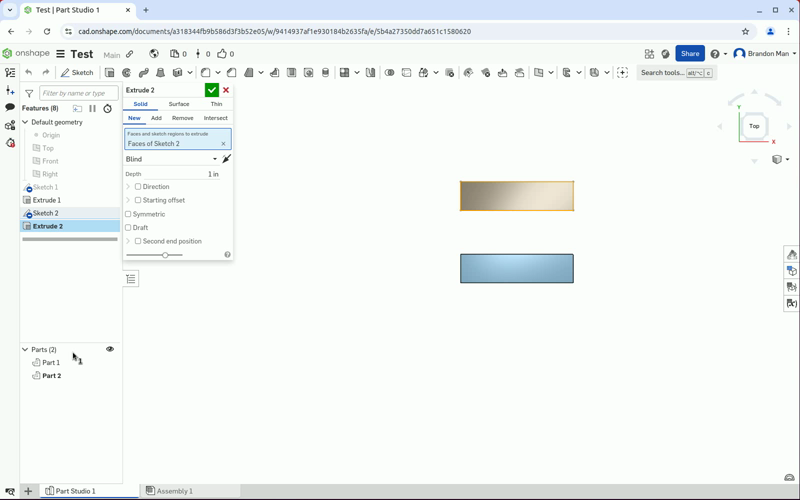
mouse_move(143, 106)
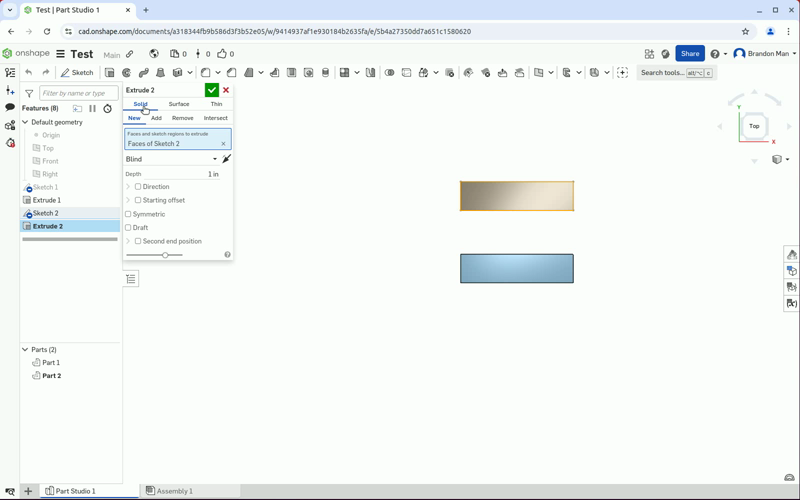
click(143, 106)
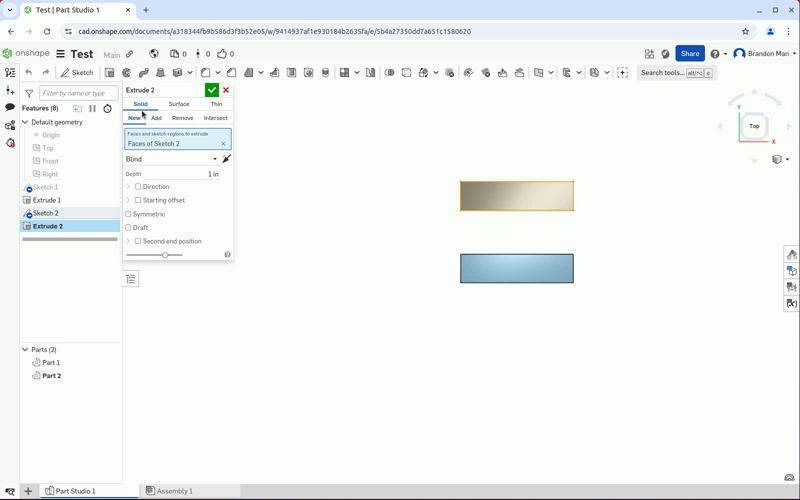
mouse_move(137, 120)
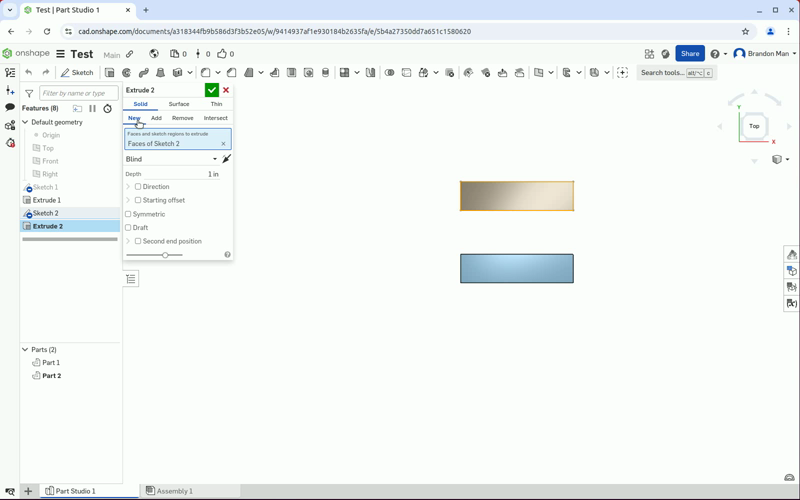
click(137, 120)
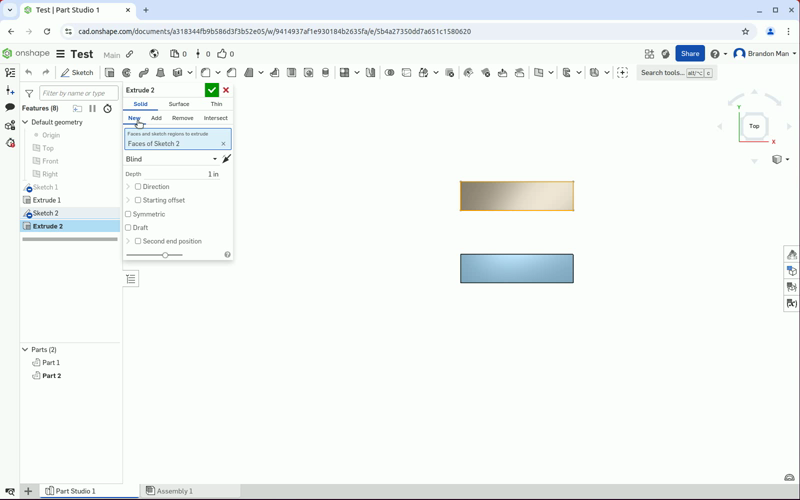
key(tab, 4)
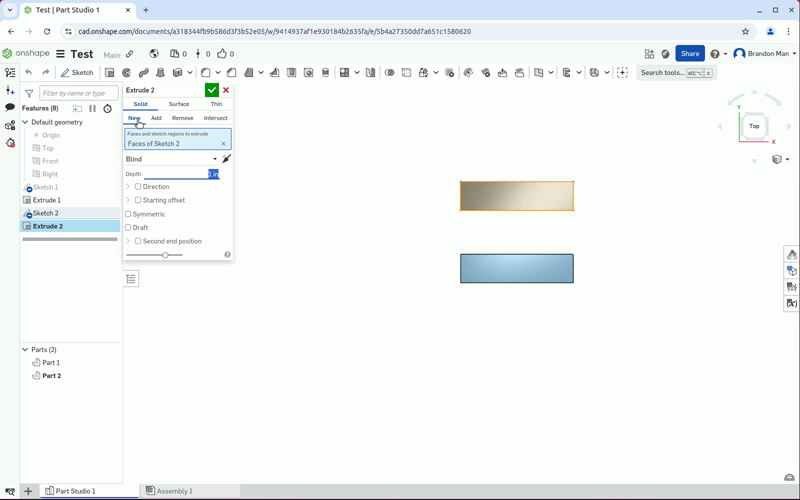
text(0.722)
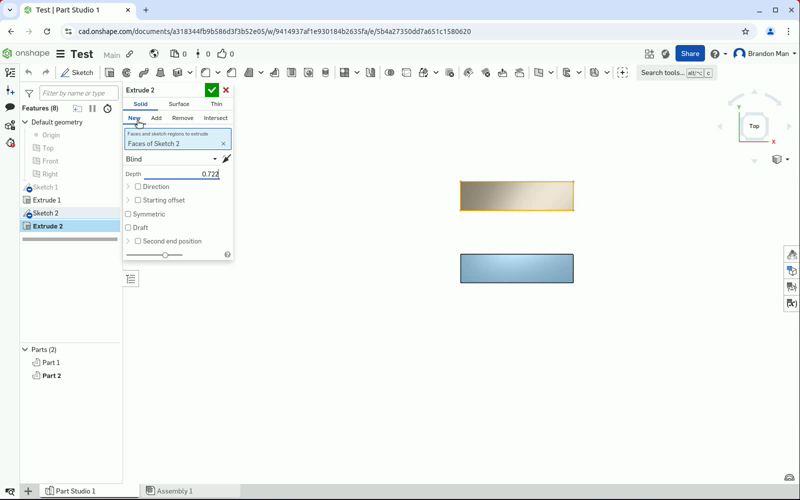
key(enter)
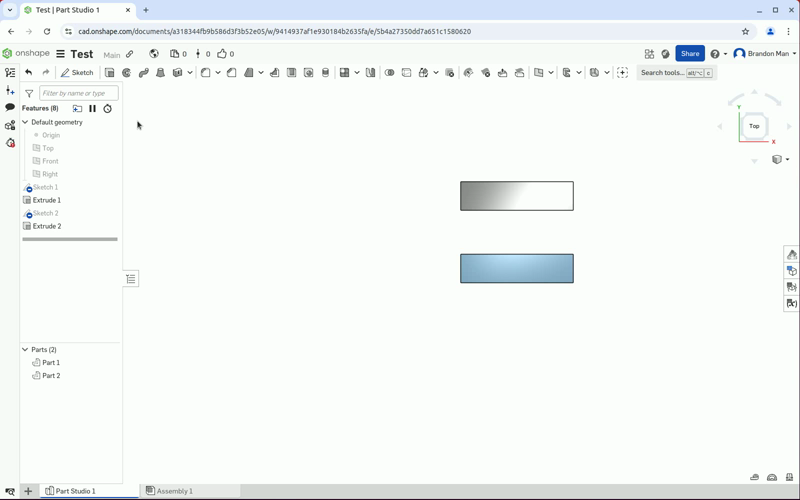
key(shift+h)
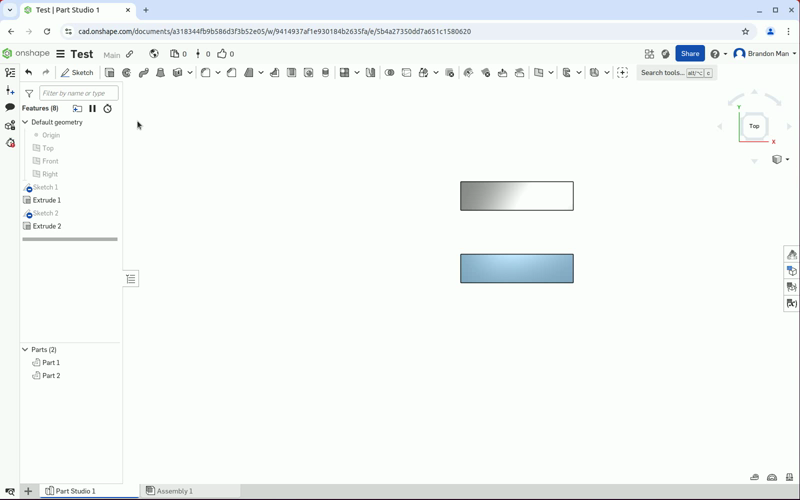
key(shift+h)
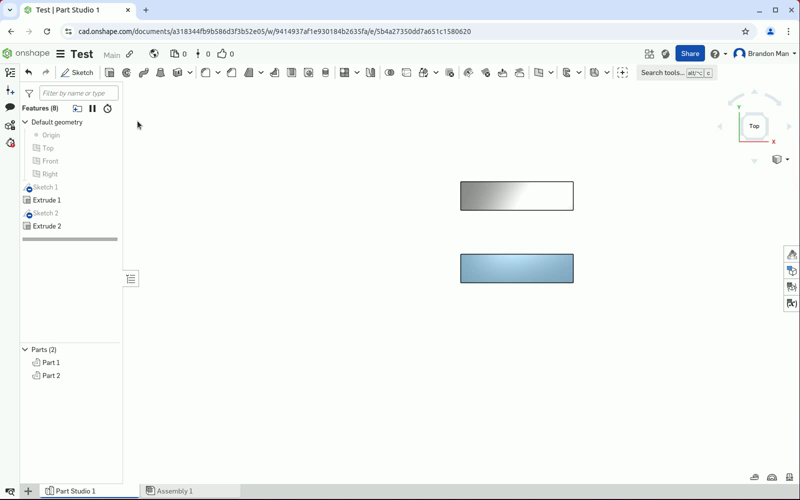
mouse_move(73, 189)
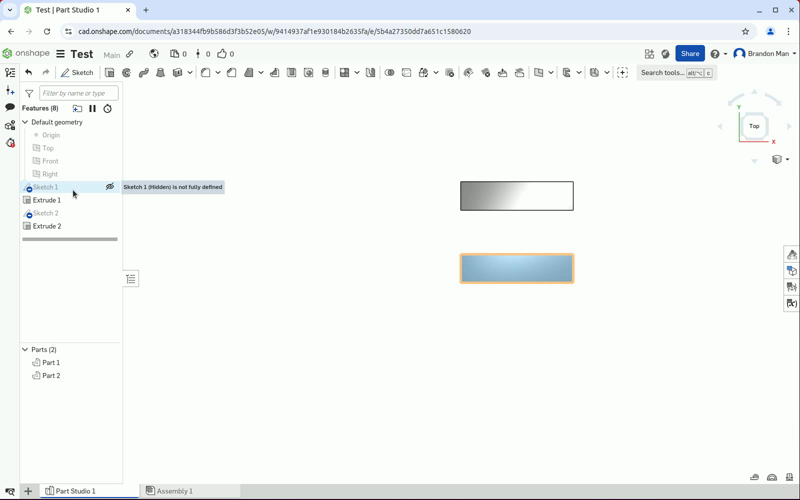
click(73, 189)
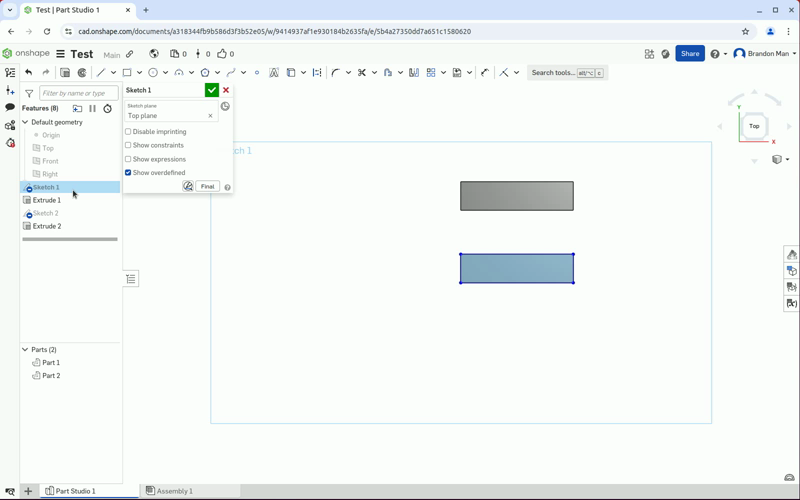
mouse_move(229, 92)
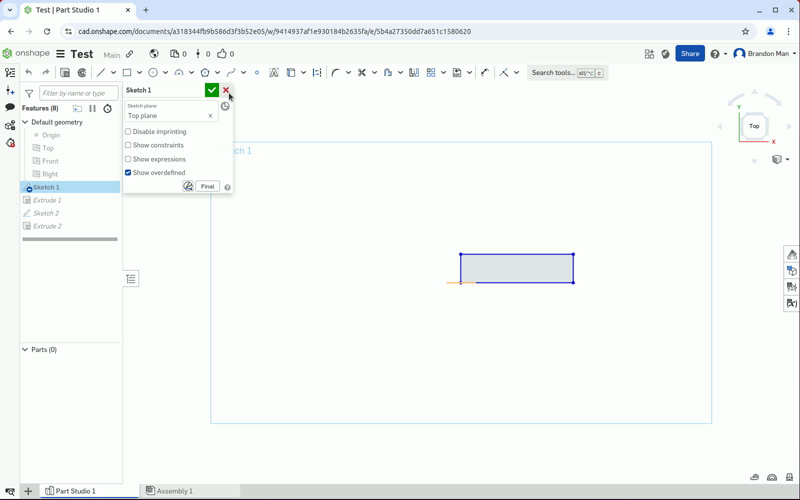
click(229, 92)
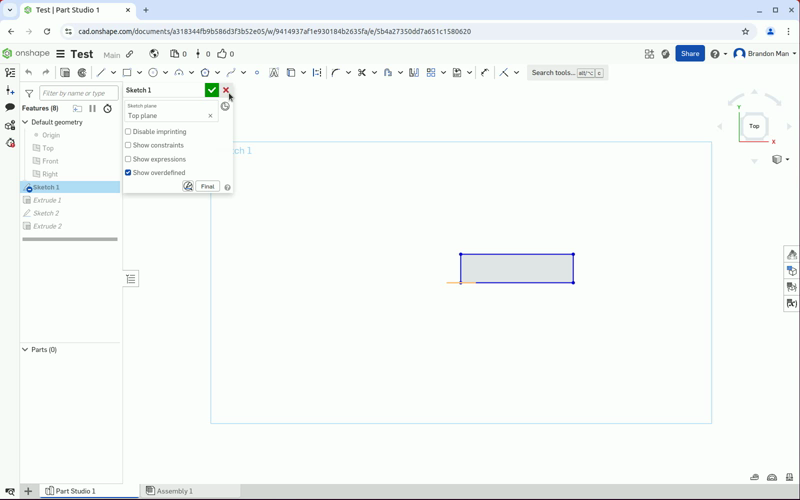
key(shift+s)
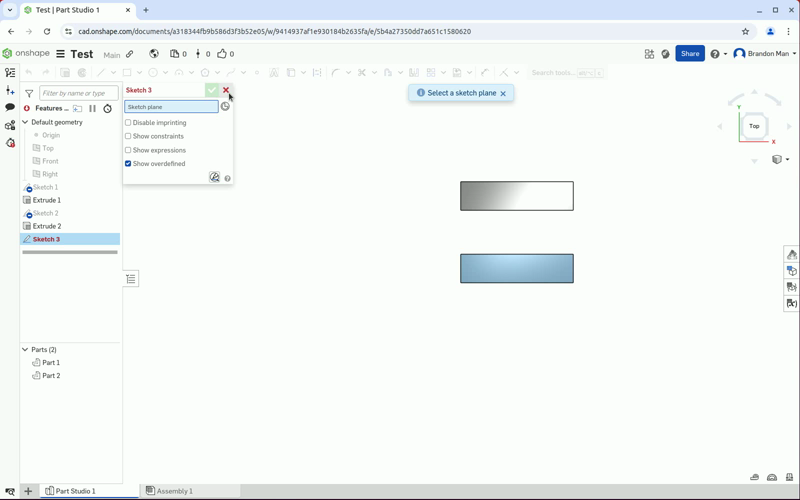
mouse_move(73, 150)
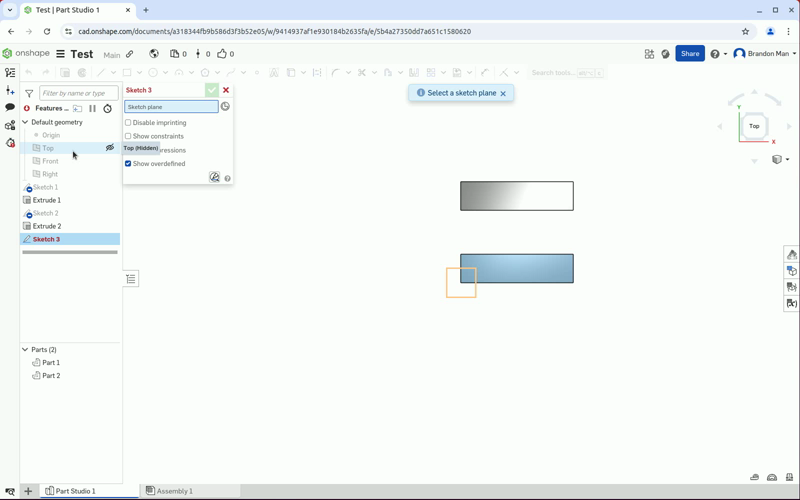
click(73, 150)
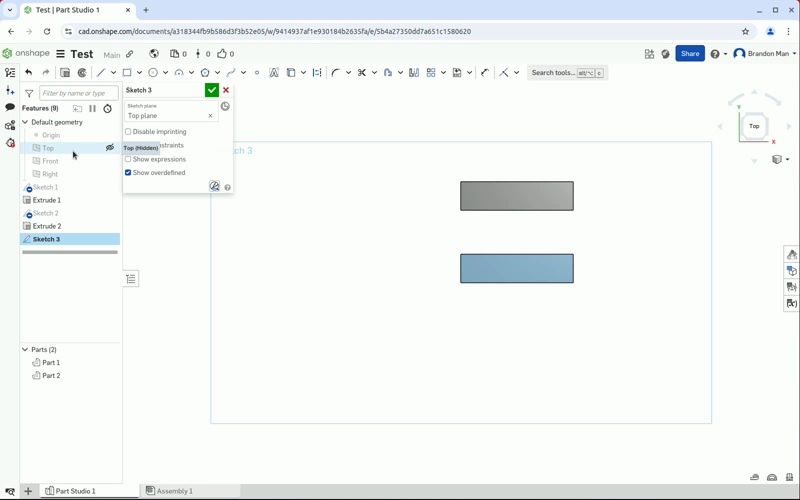
mouse_move(73, 352)
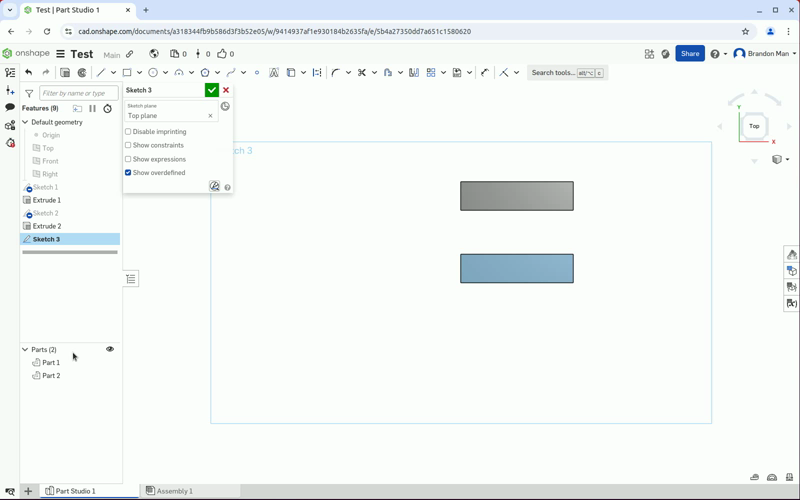
key(y)
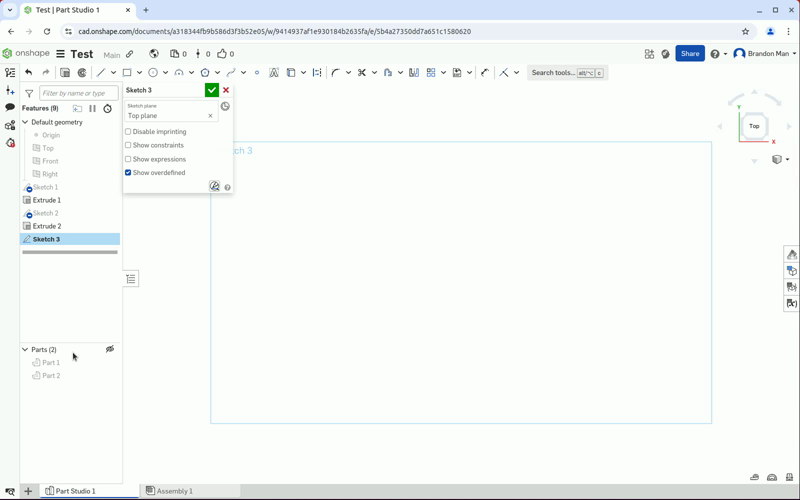
key(l)
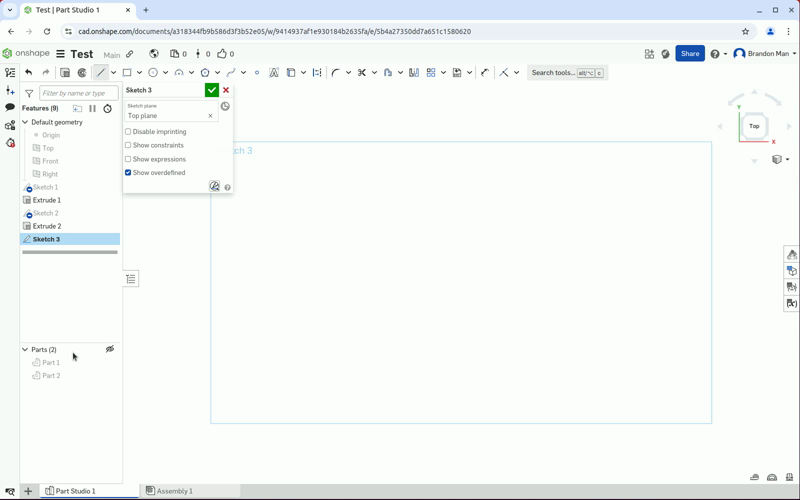
key_down(shift)
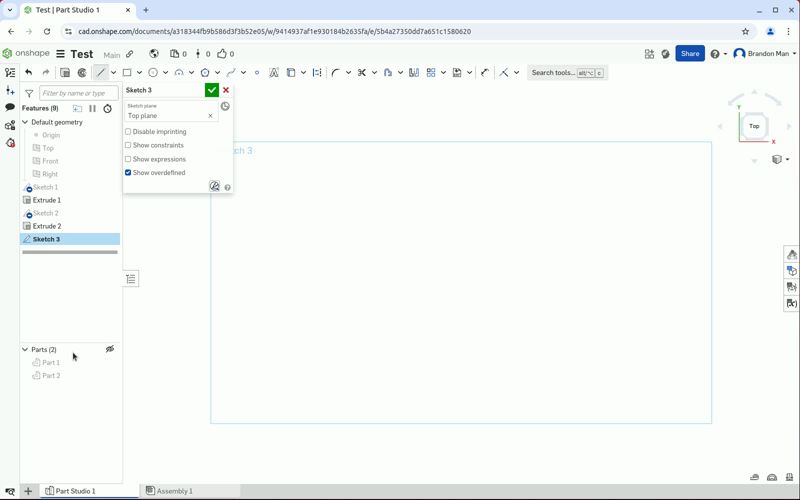
mouse_move(460, 252)
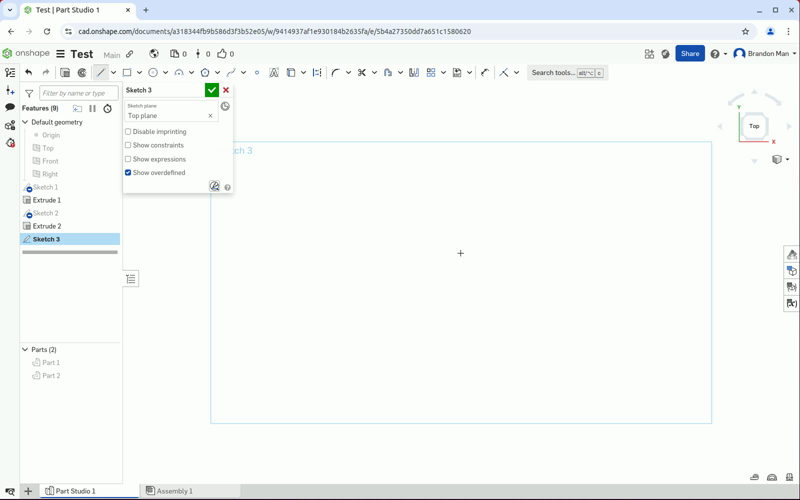
click(460, 252)
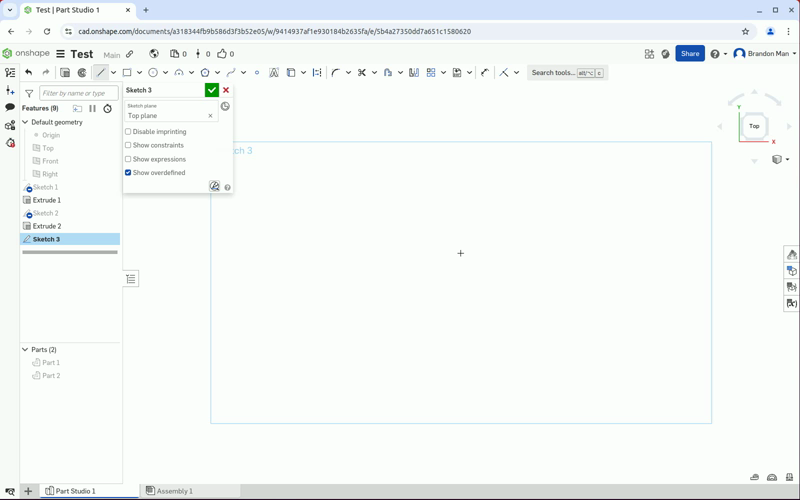
key_up(shift)
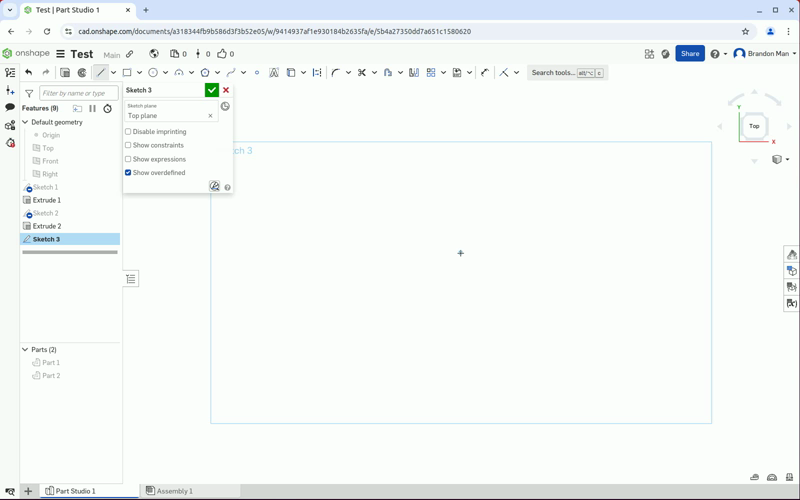
key_down(shift)
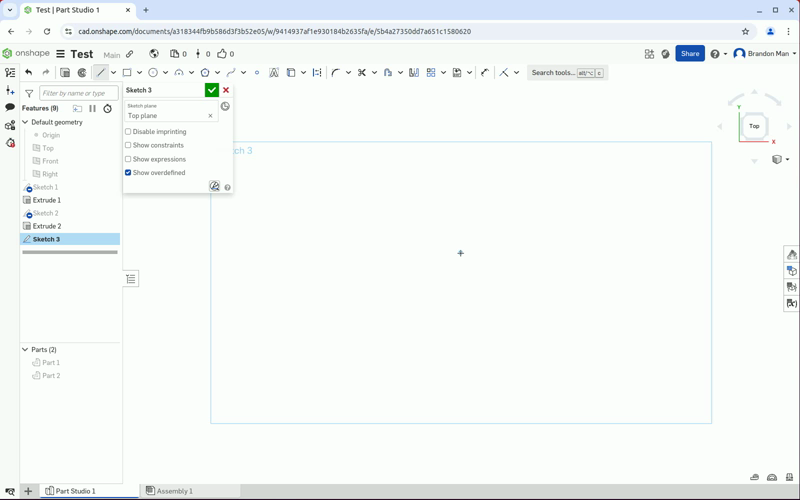
mouse_move(573, 252)
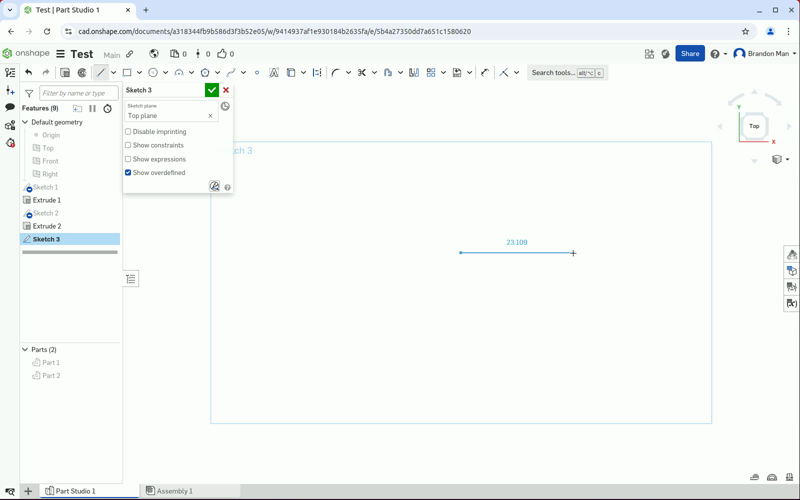
click(573, 252)
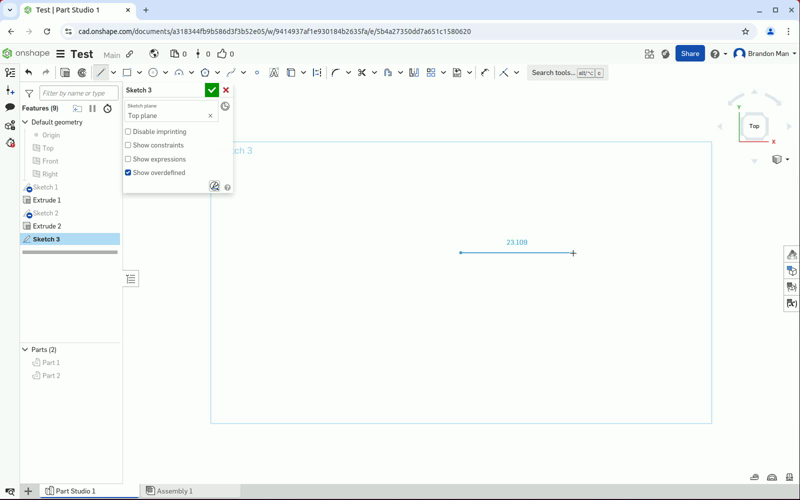
key_up(shift)
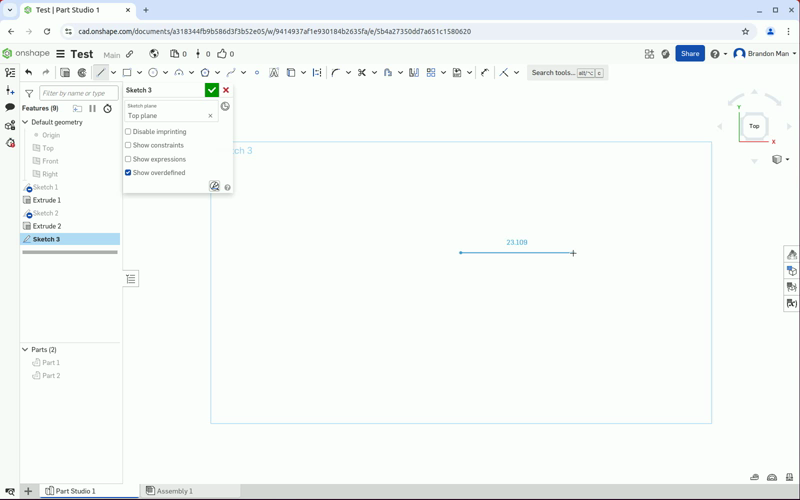
key_down(shift)
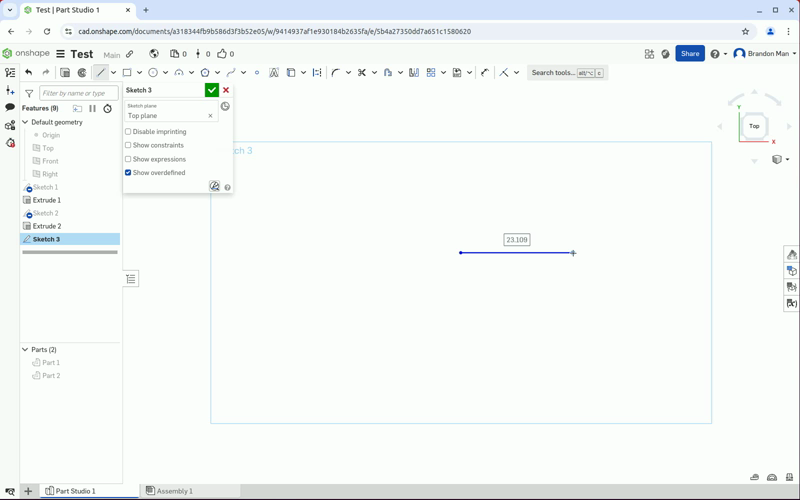
mouse_move(589, 252)
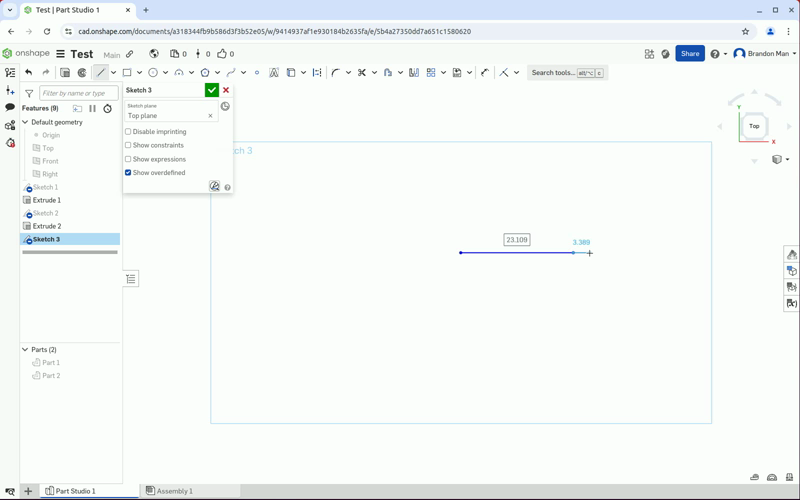
mouse_move(573, 212)
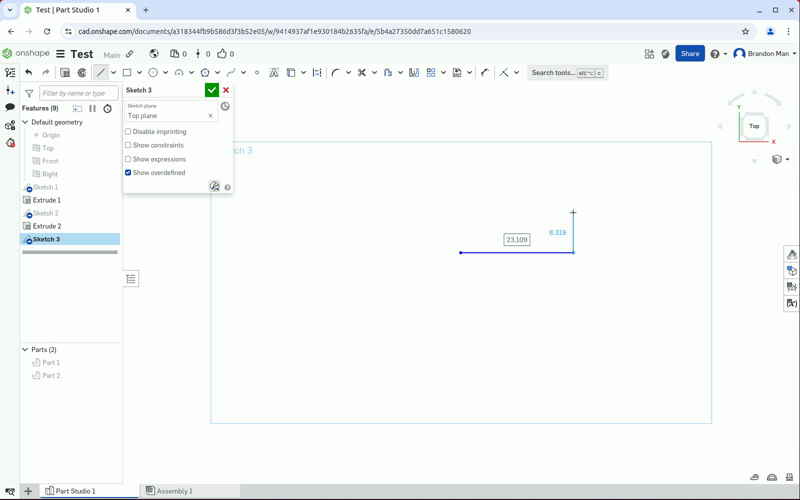
click(573, 212)
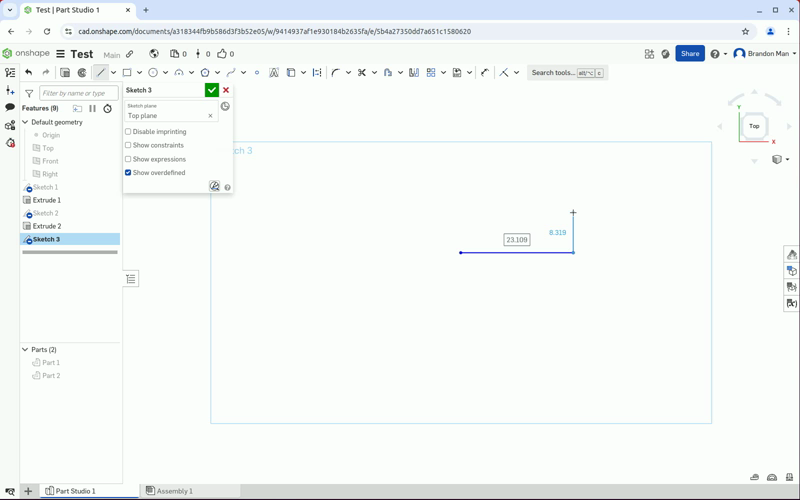
key_up(shift)
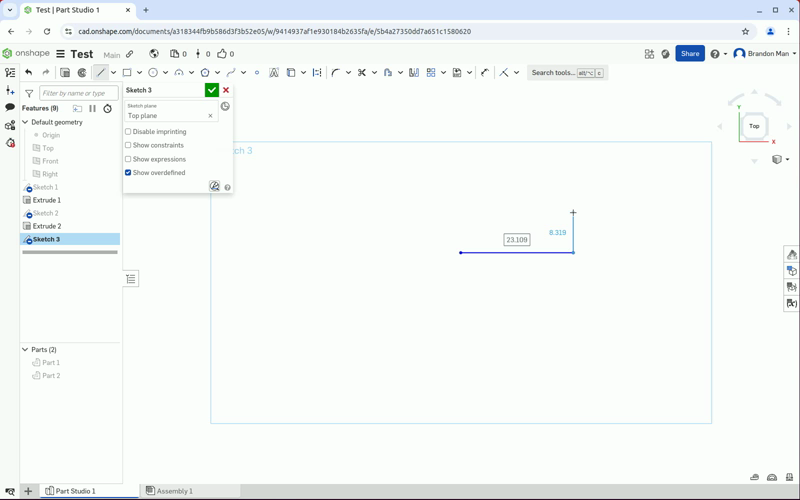
key_down(shift)
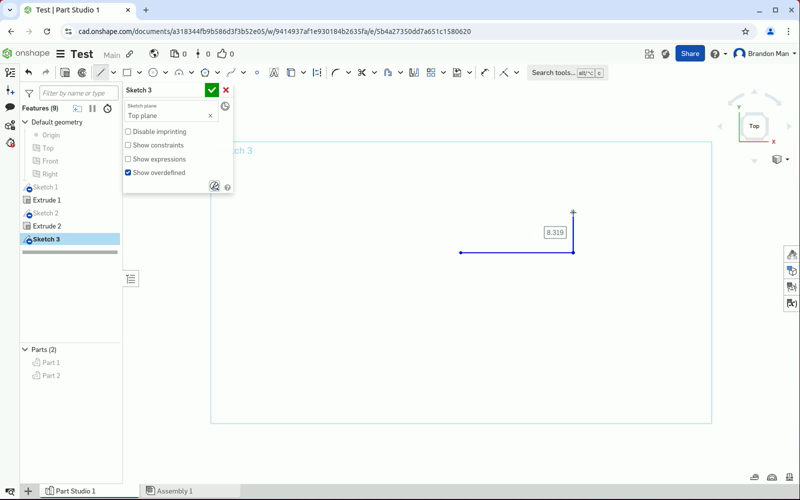
mouse_move(460, 212)
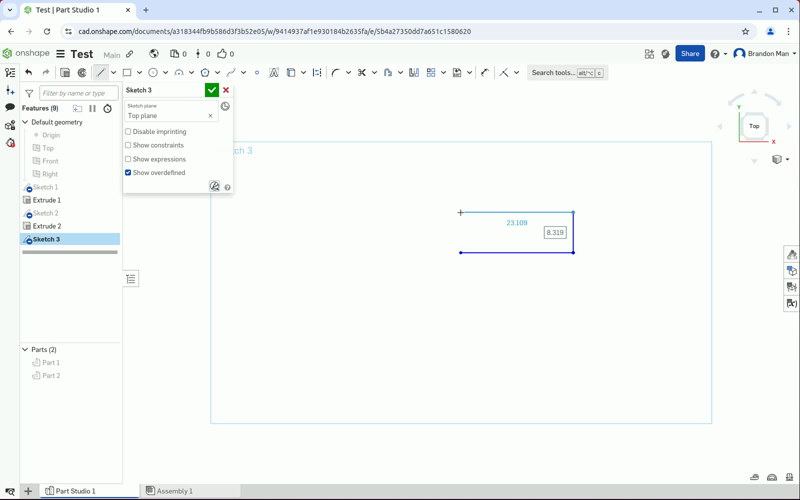
click(460, 212)
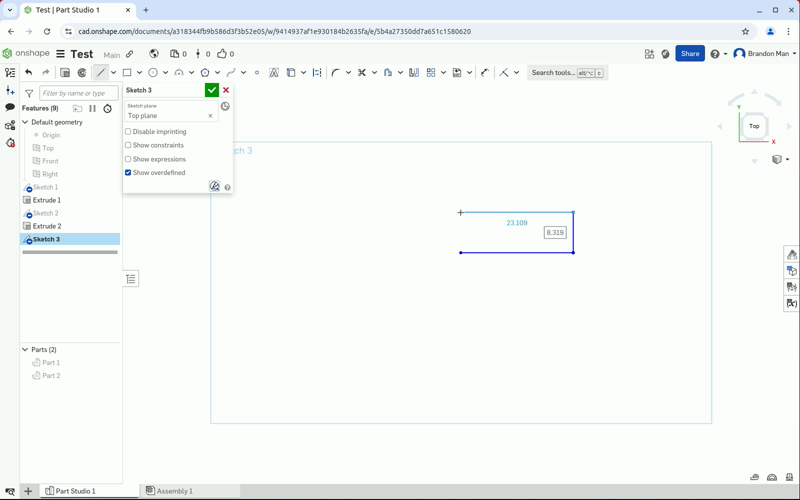
key_up(shift)
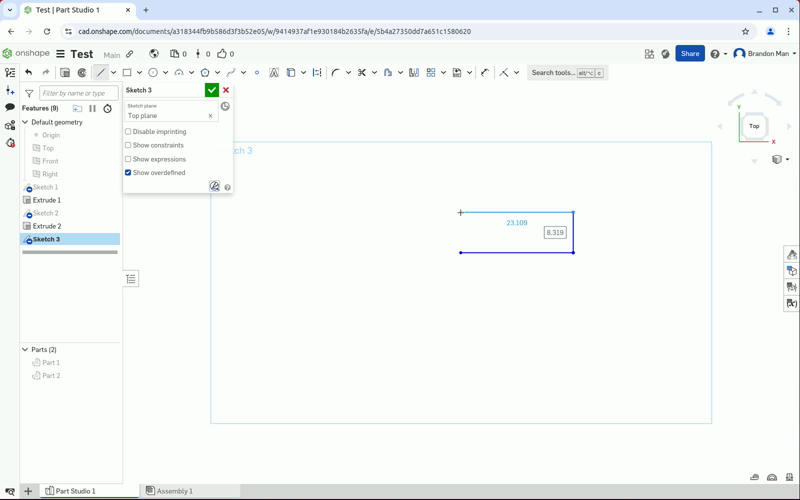
mouse_move(490, 212)
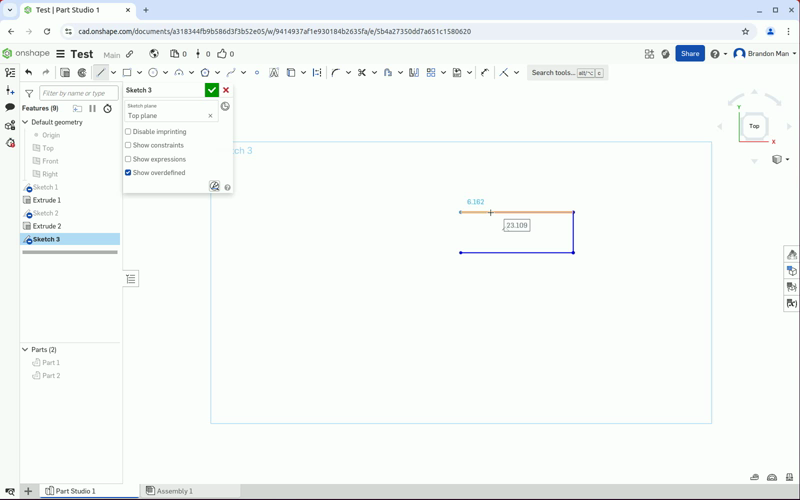
key_down(shift)
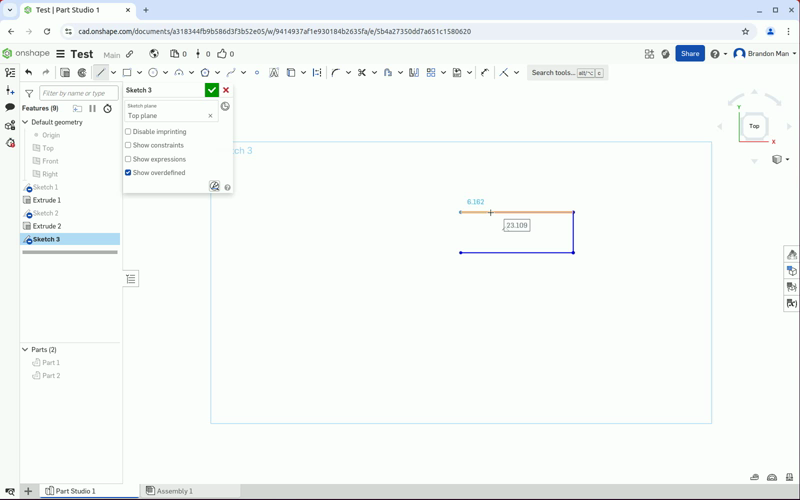
mouse_move(460, 252)
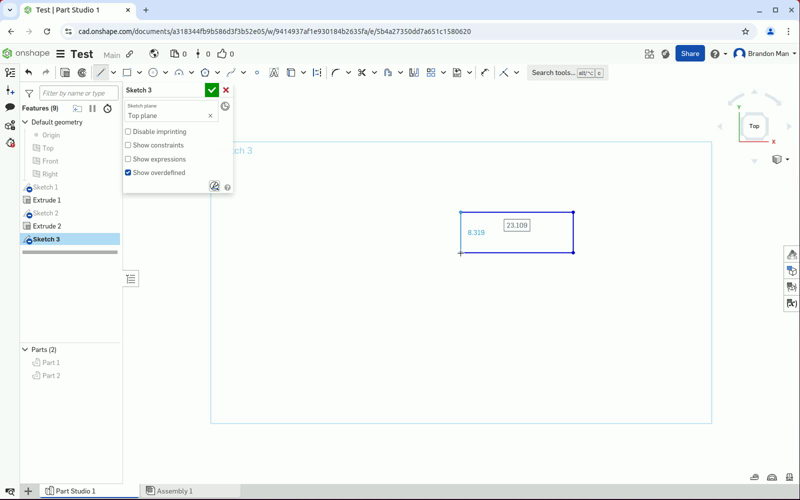
key_up(shift)
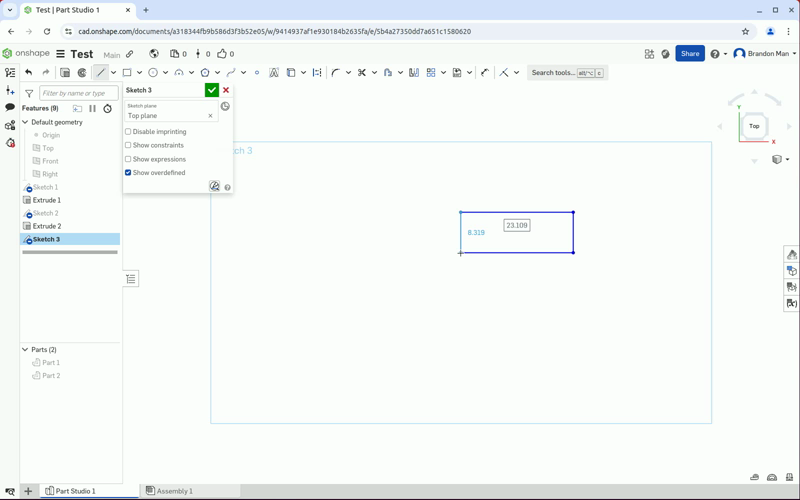
click(460, 252)
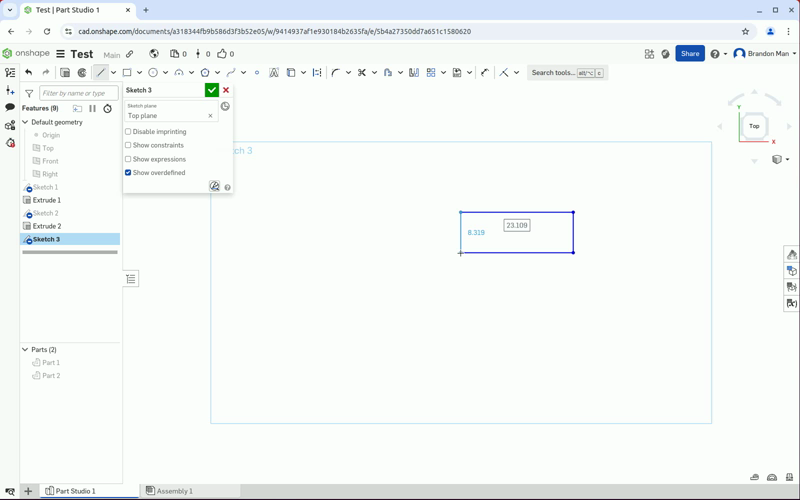
key(esc)
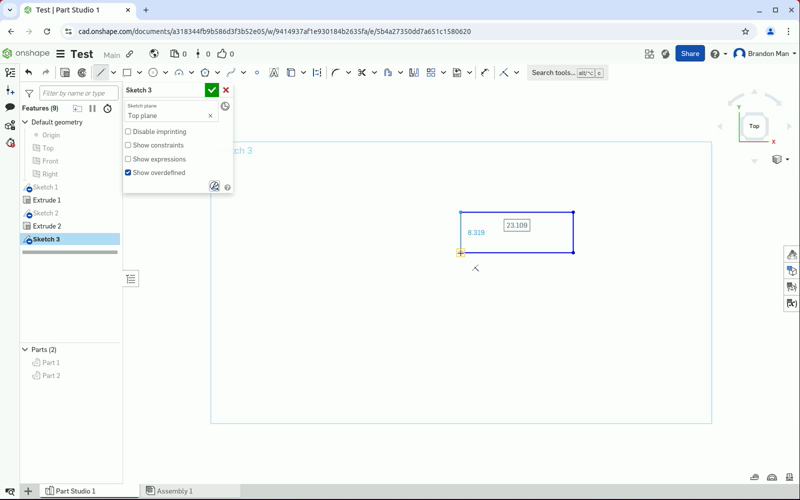
key(l)
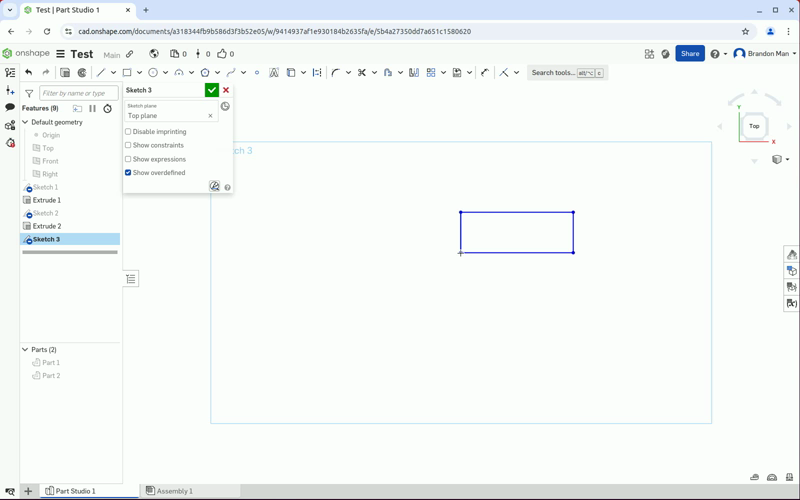
key_down(shift)
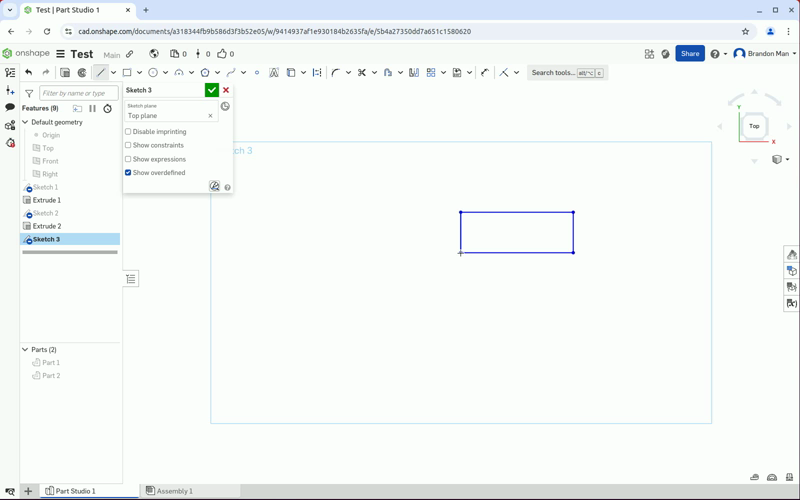
mouse_move(492, 247)
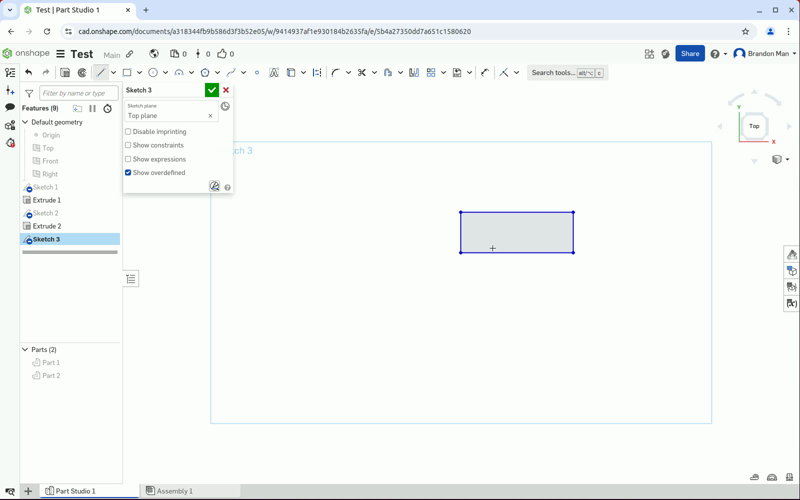
click(492, 247)
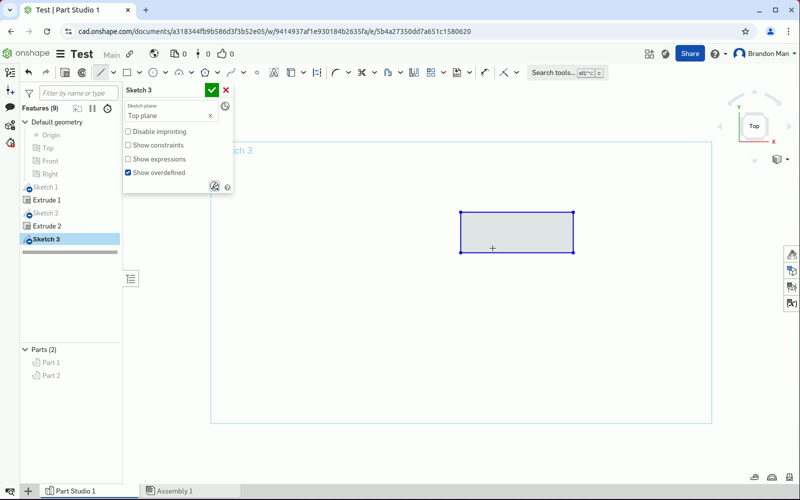
key_up(shift)
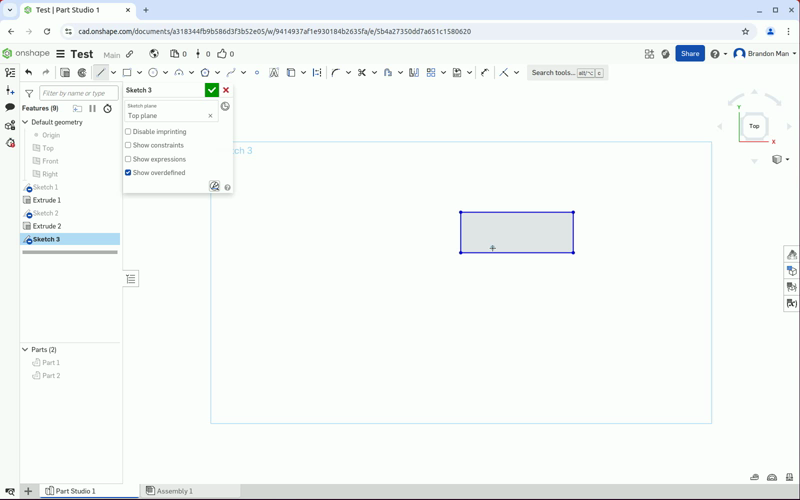
key_down(shift)
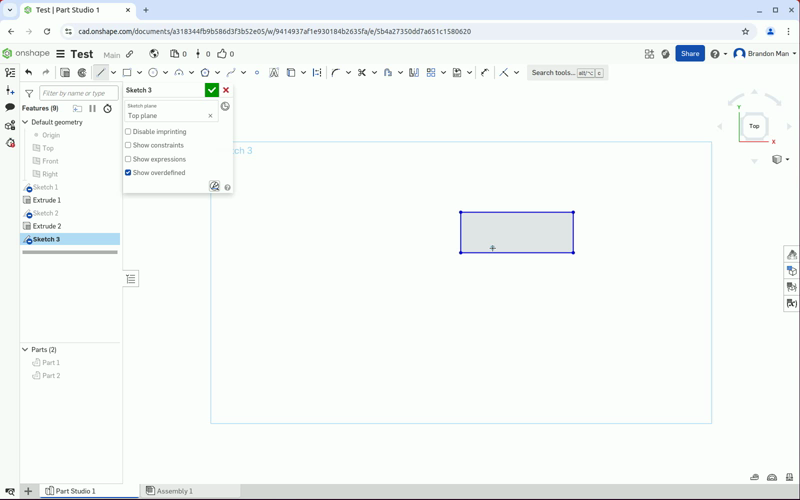
mouse_move(522, 247)
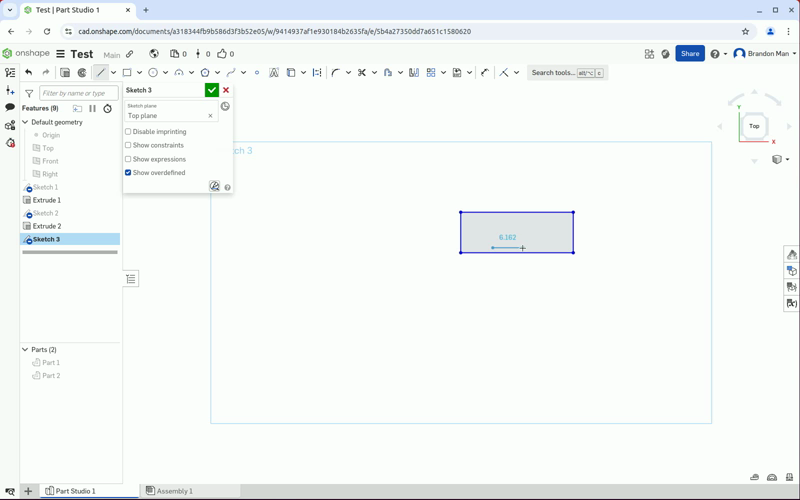
mouse_move(541, 247)
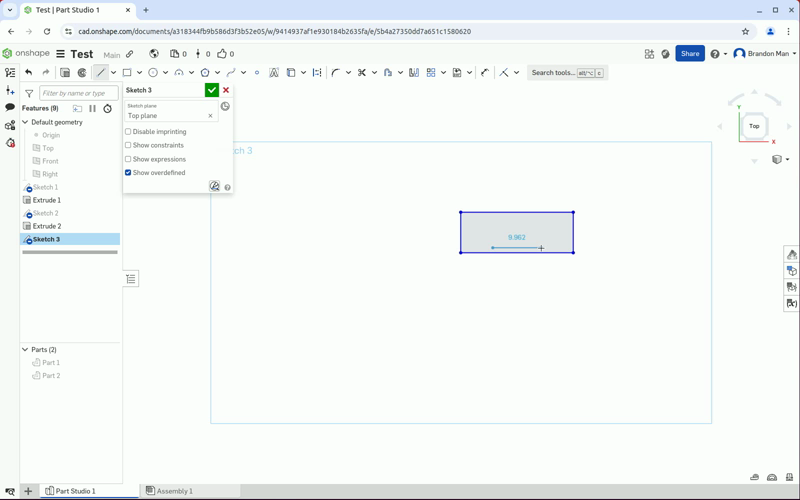
click(541, 247)
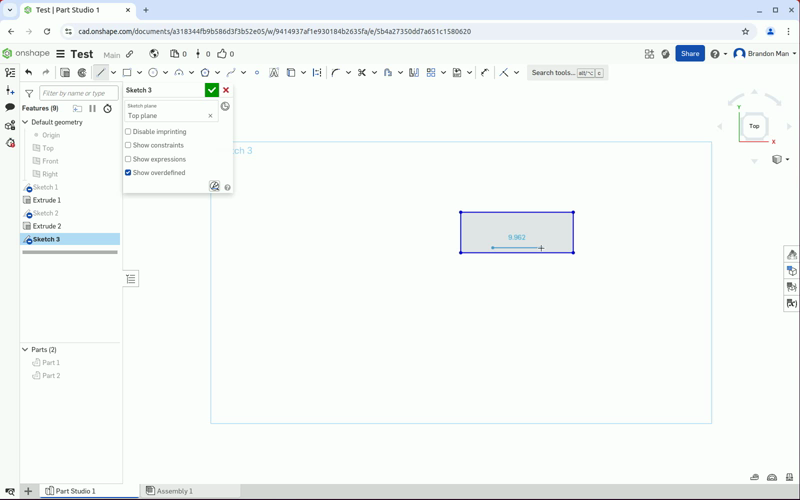
key_up(shift)
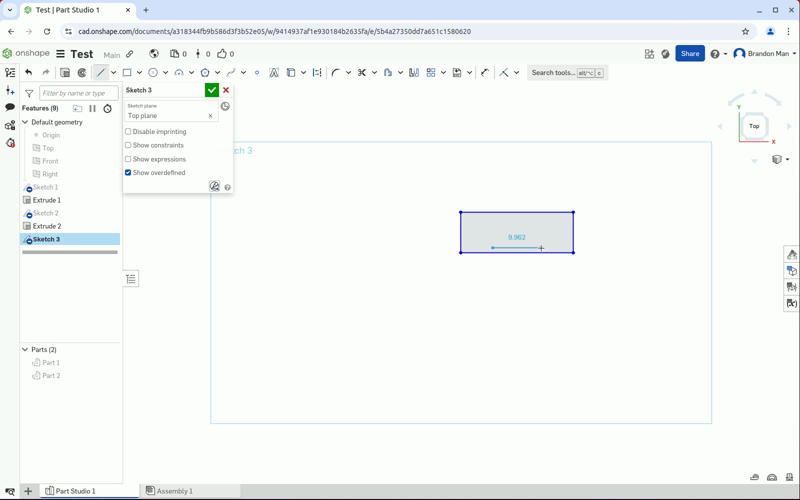
key_down(shift)
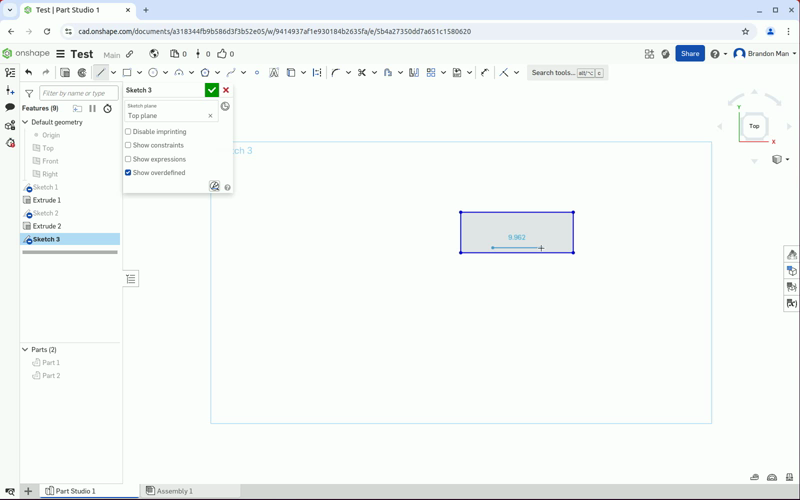
mouse_move(571, 247)
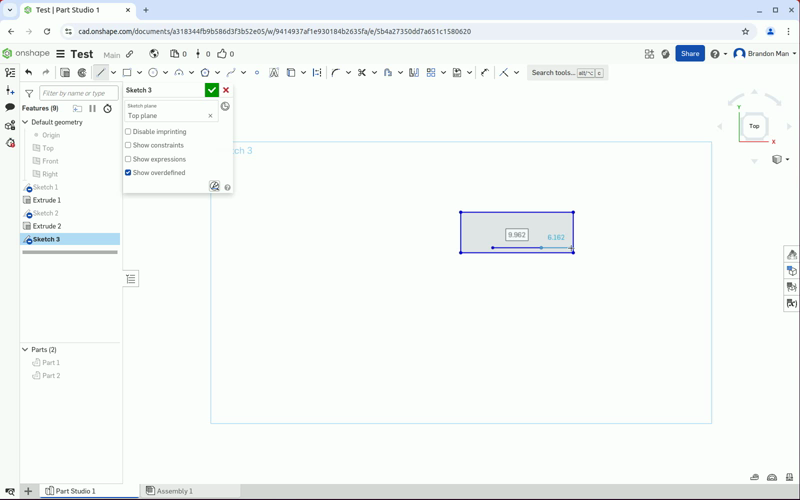
mouse_move(541, 216)
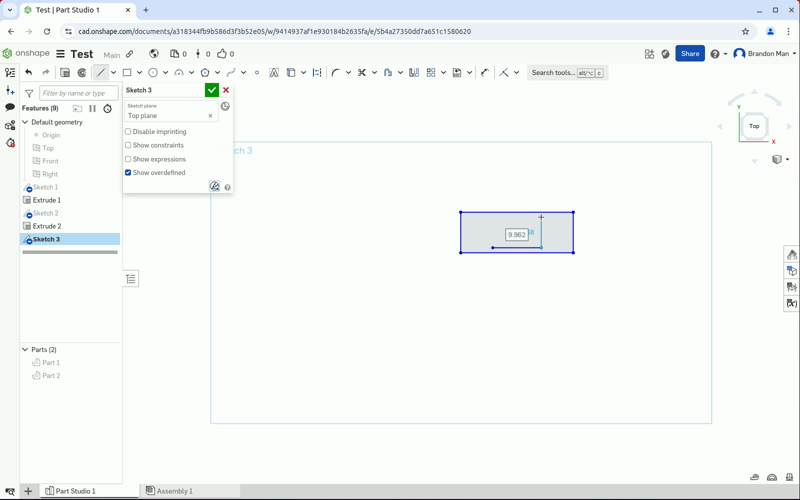
click(541, 216)
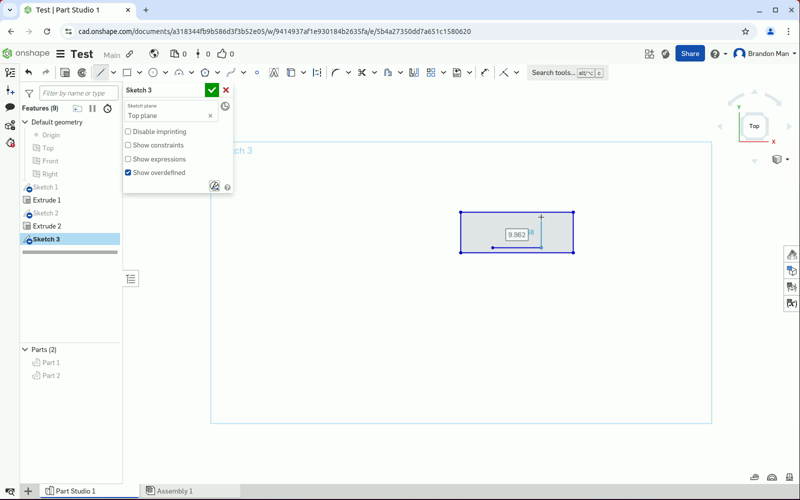
key_up(shift)
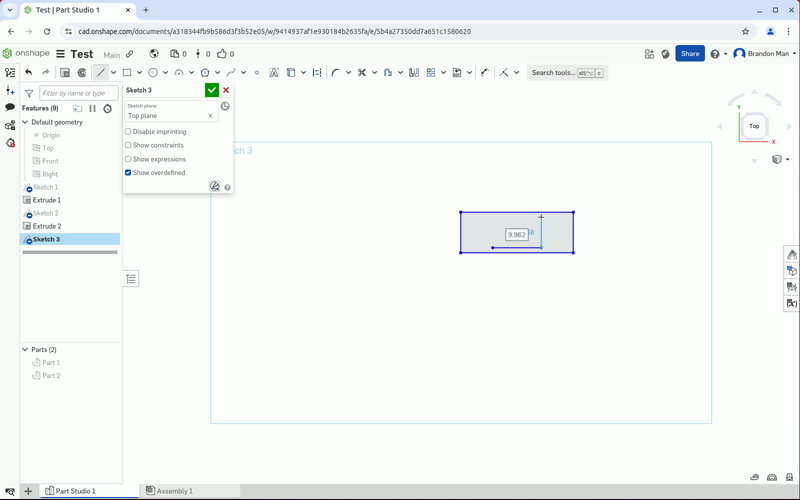
key_down(shift)
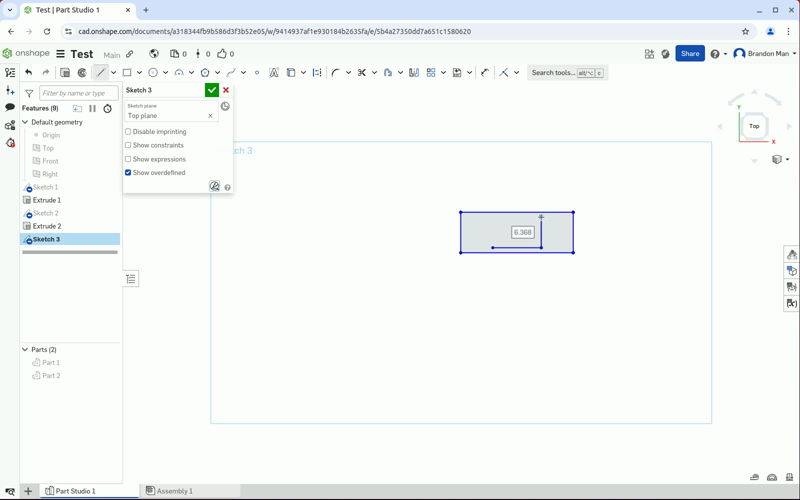
mouse_move(571, 216)
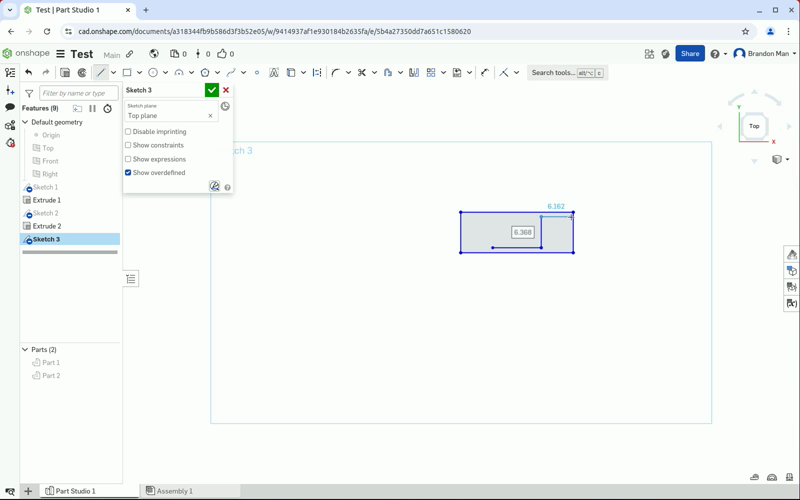
mouse_move(492, 216)
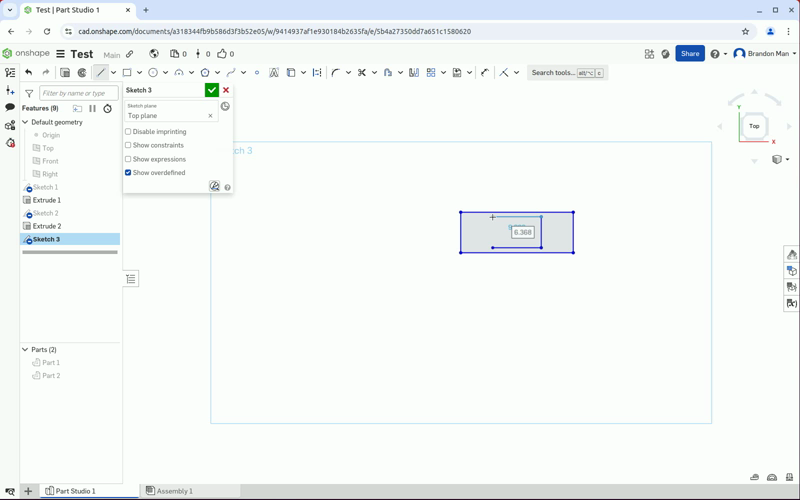
click(492, 216)
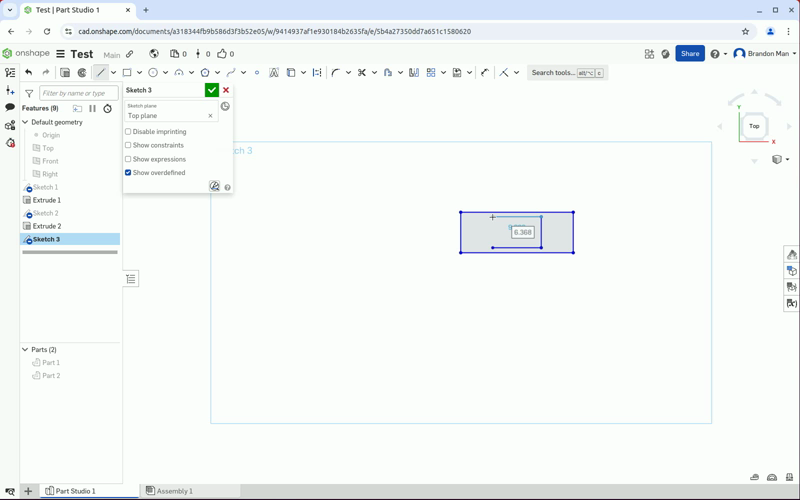
key_up(shift)
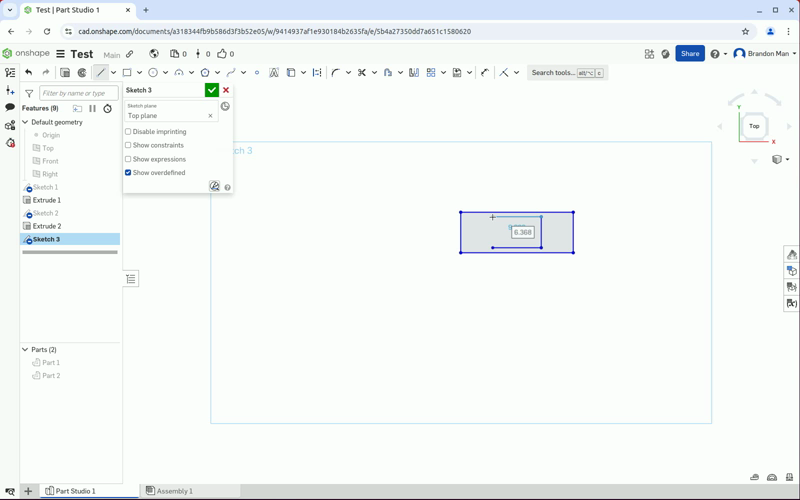
mouse_move(522, 216)
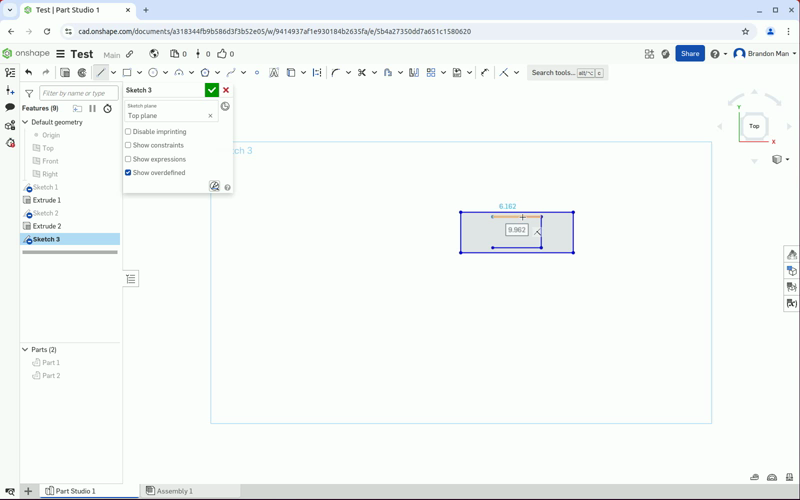
key_down(shift)
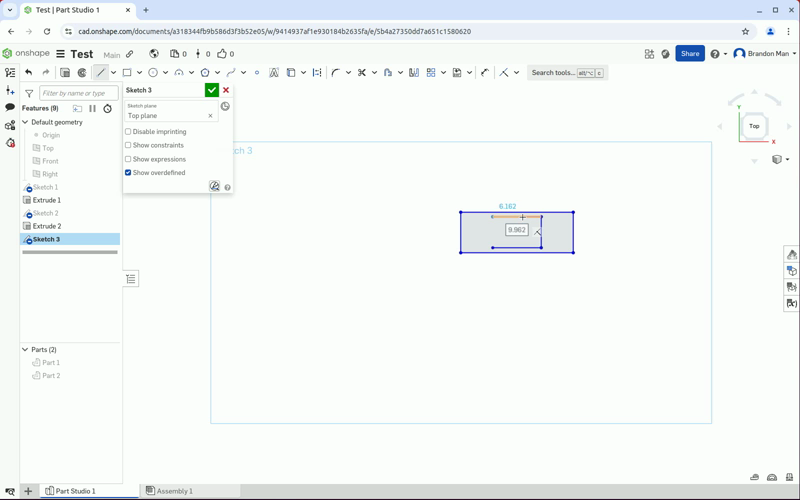
mouse_move(492, 247)
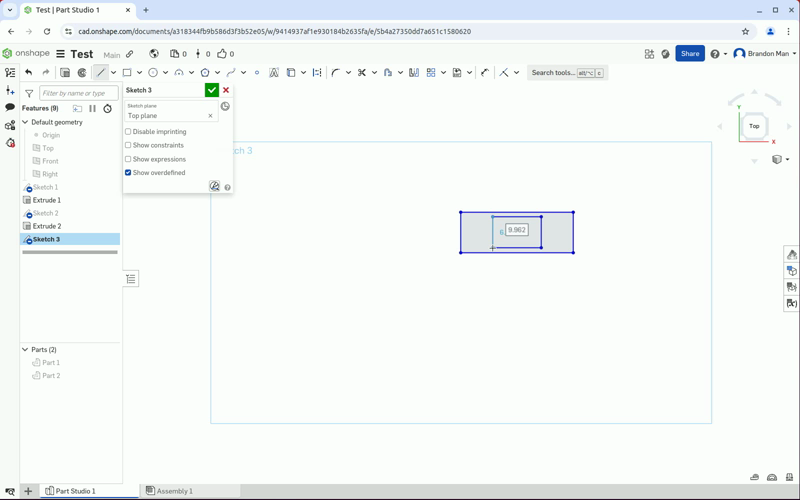
key_up(shift)
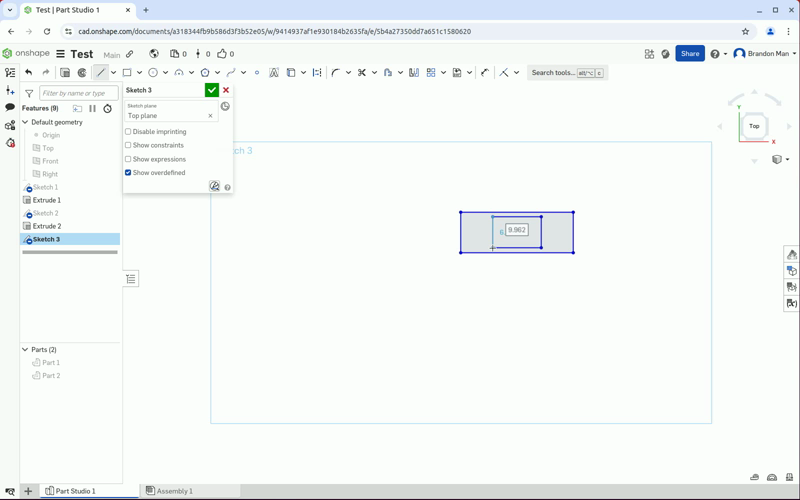
click(492, 247)
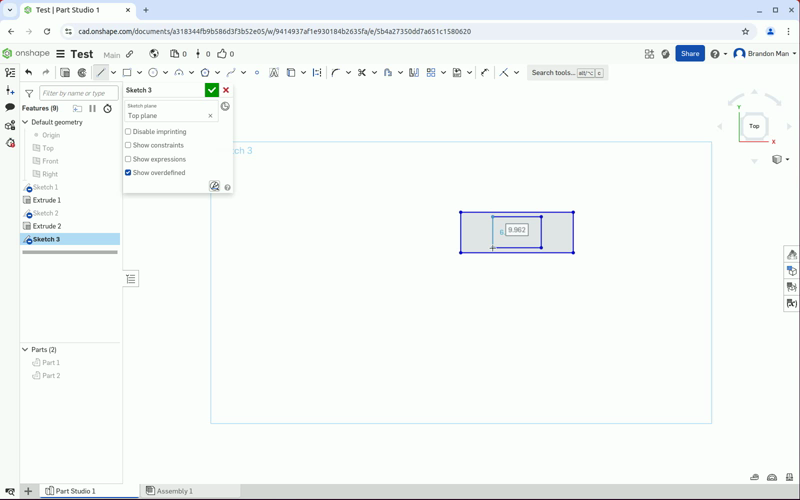
key(esc)
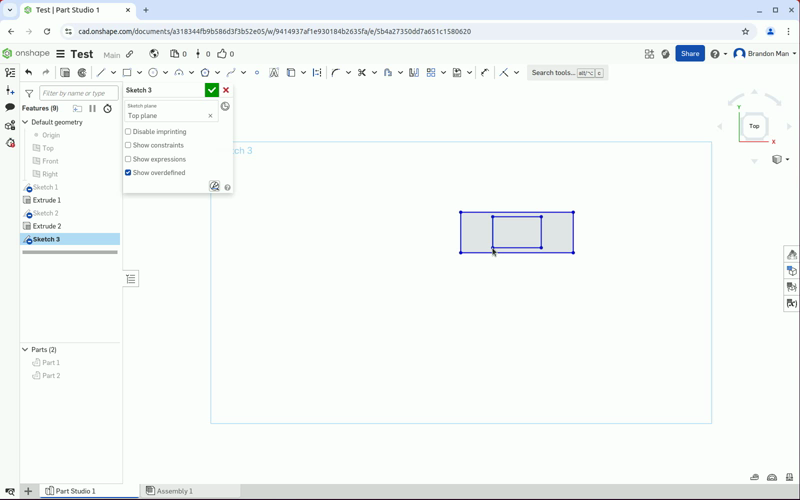
mouse_move(559, 230)
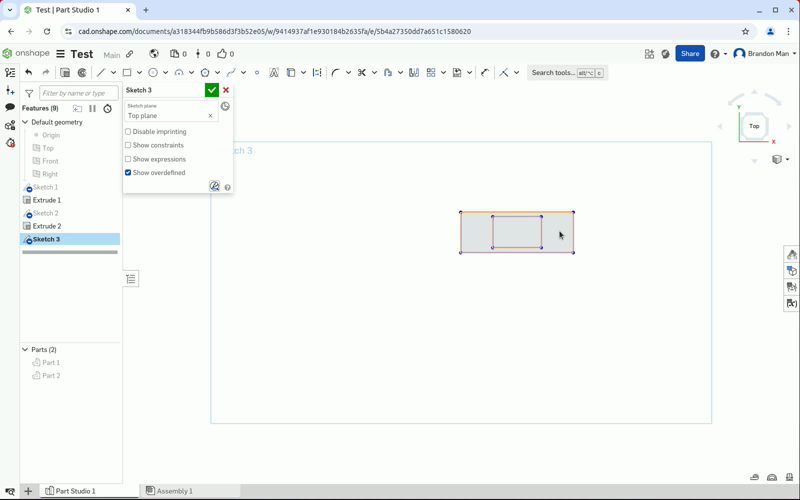
click(559, 230)
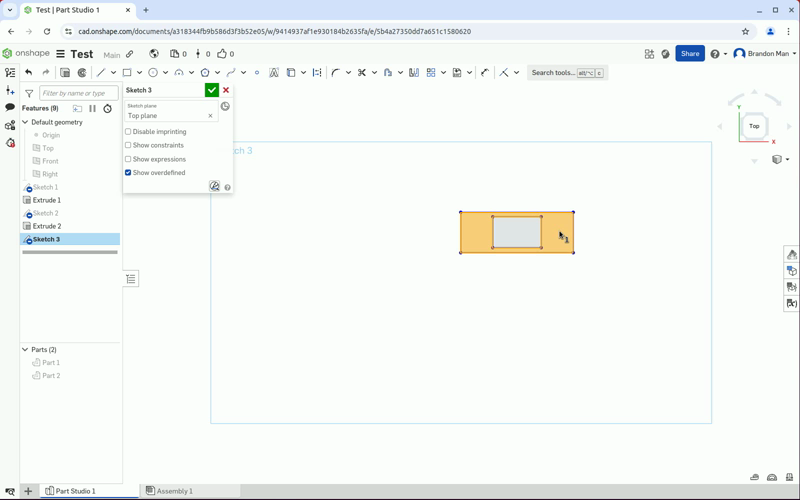
mouse_move(73, 352)
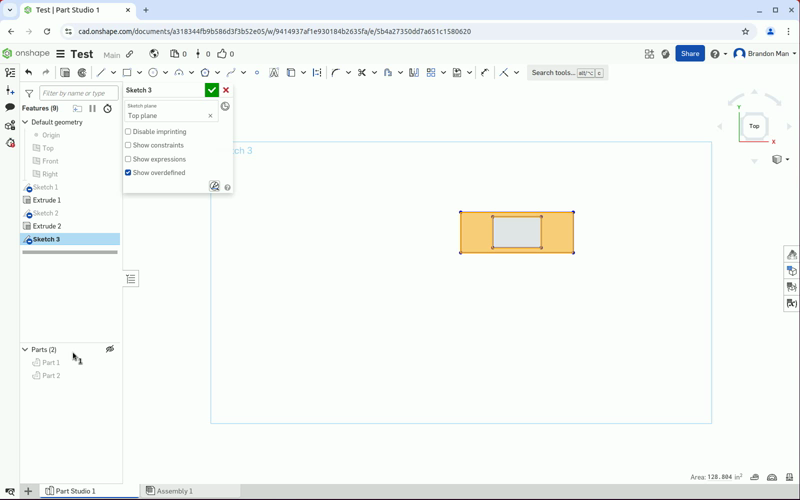
key(shift+y)
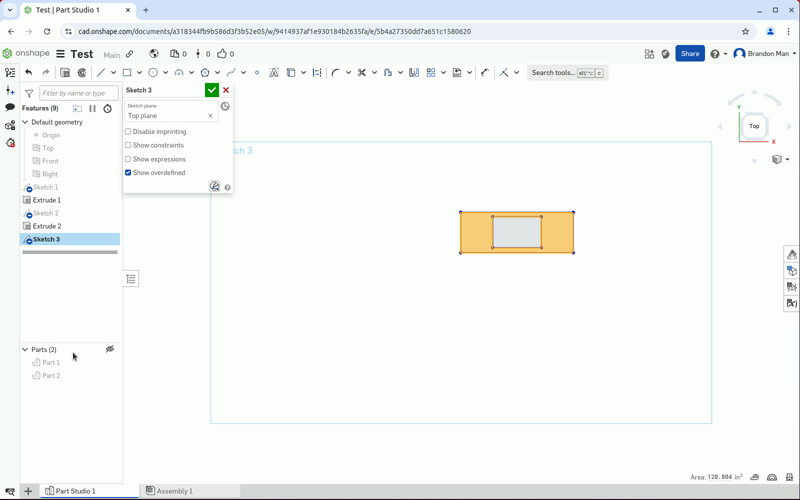
key(shift+e)
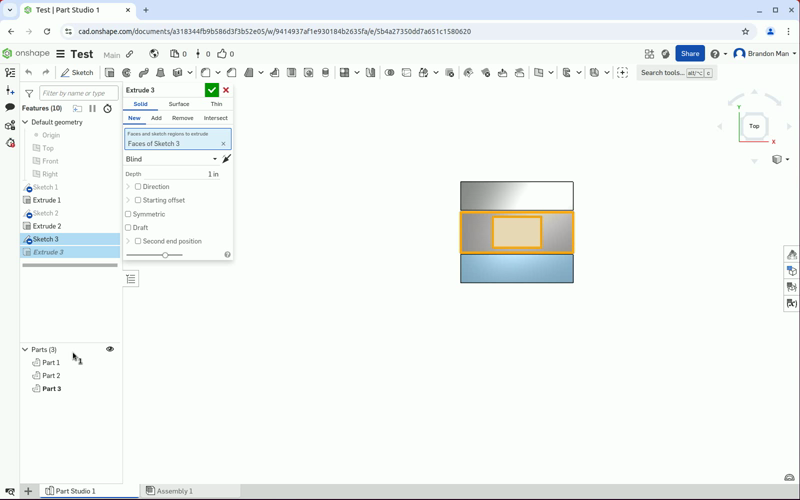
mouse_move(143, 106)
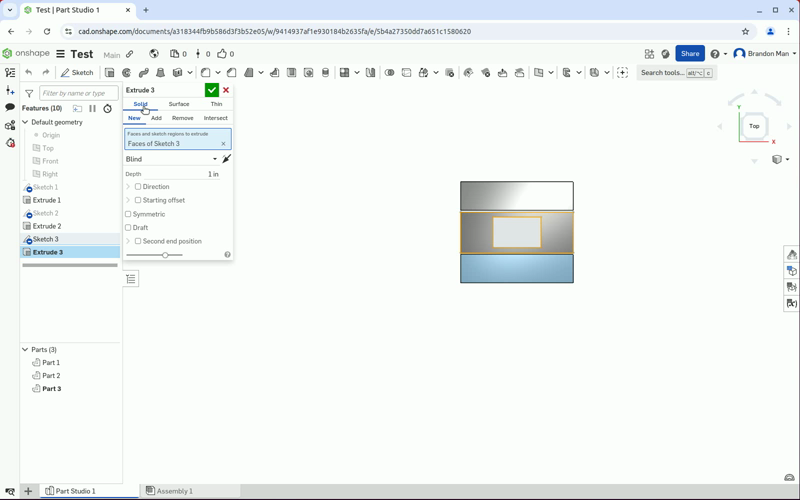
click(143, 106)
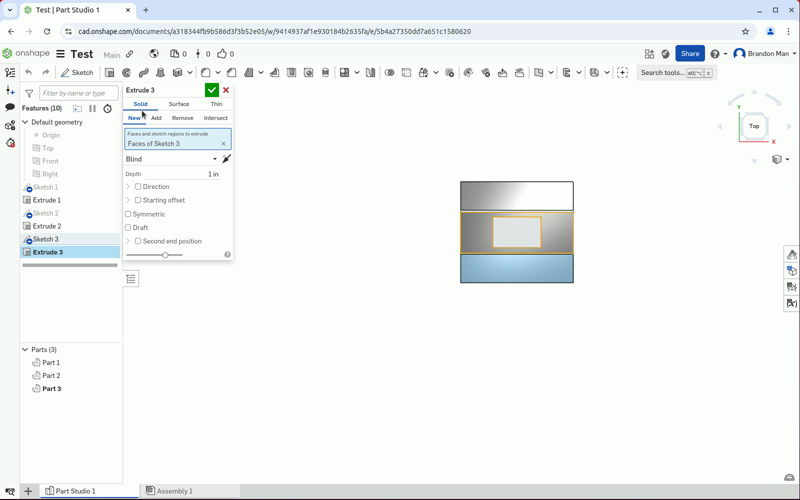
mouse_move(137, 120)
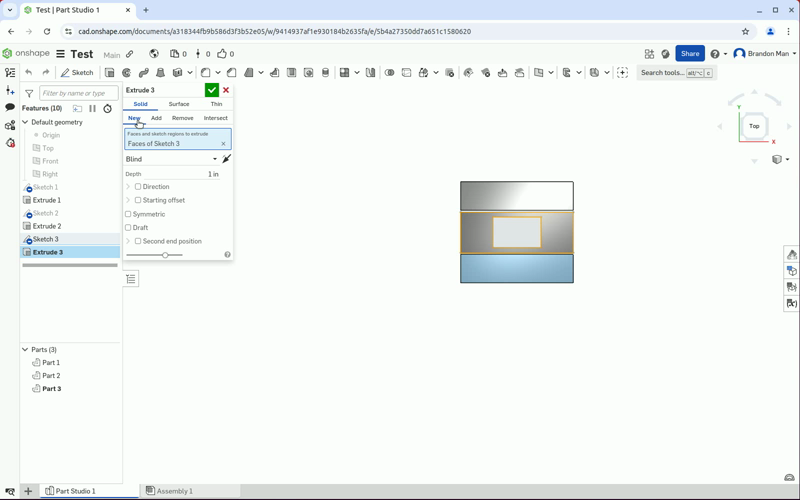
click(137, 120)
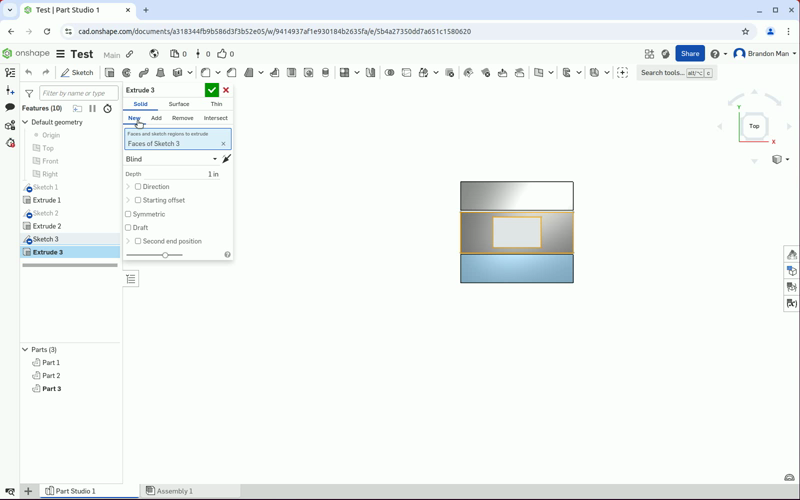
key(tab, 4)
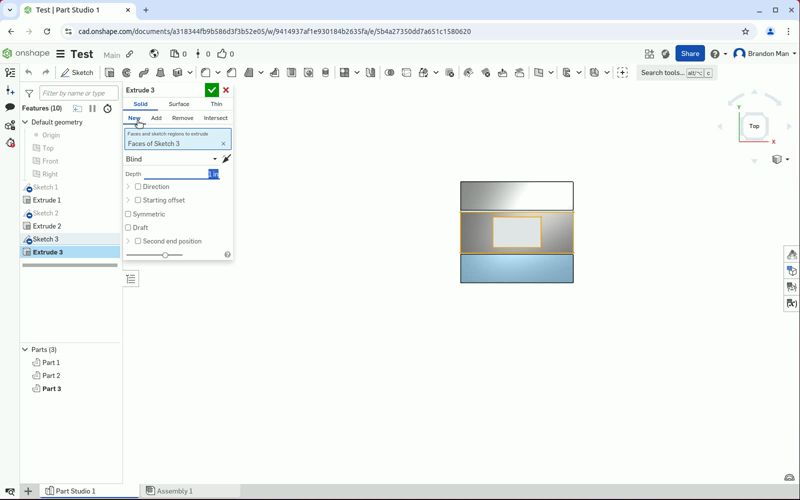
text(0.722)
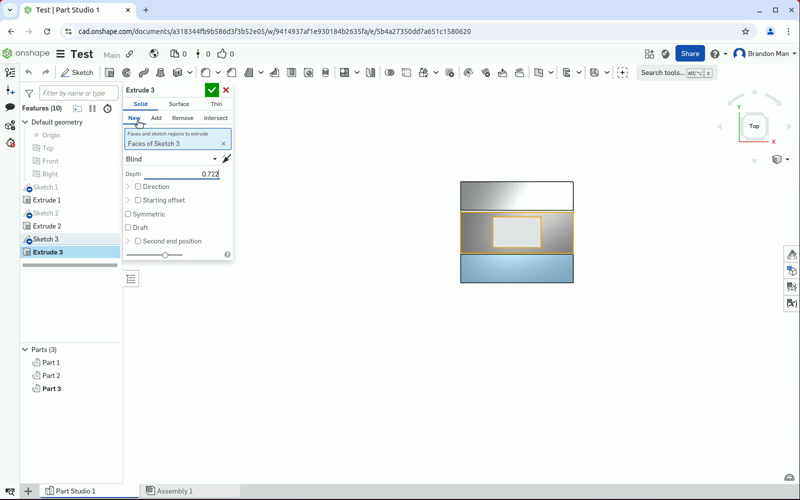
key(enter)
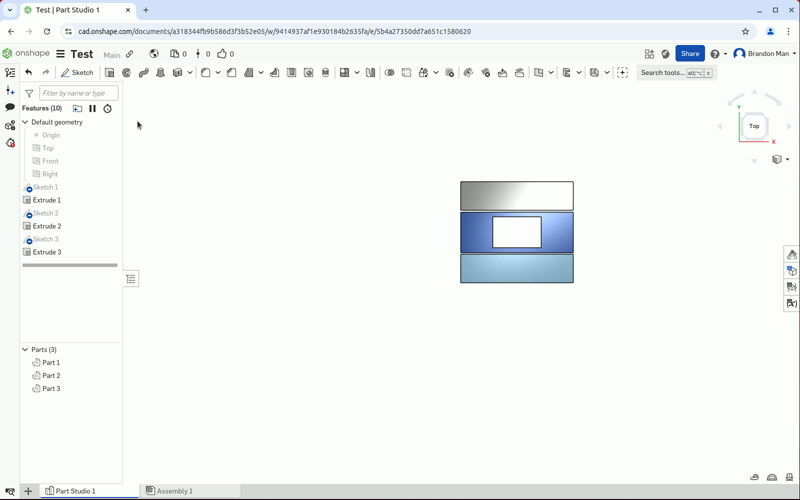
key(shift+h)
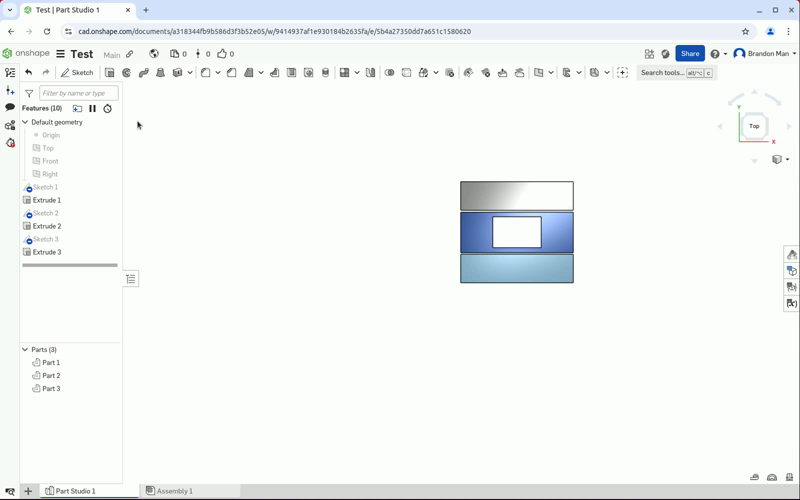
key(shift+h)
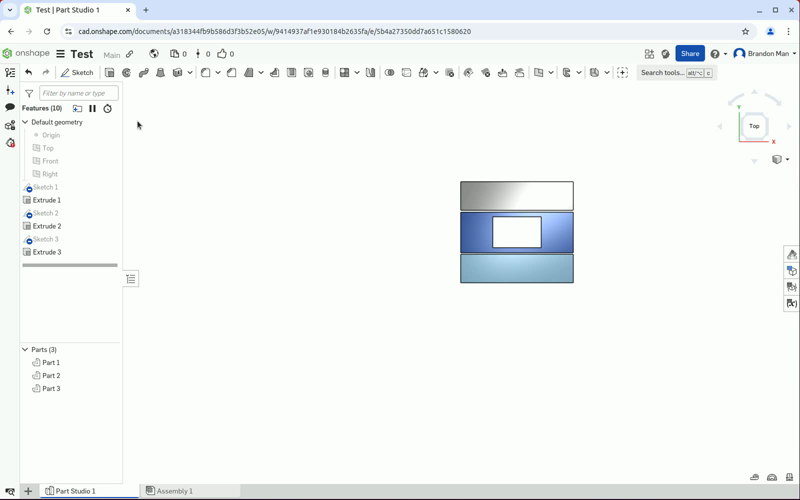
mouse_move(73, 189)
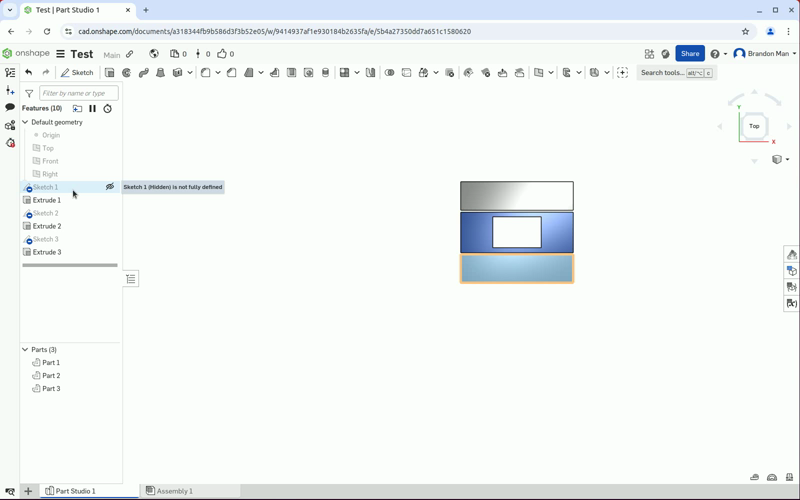
click(73, 189)
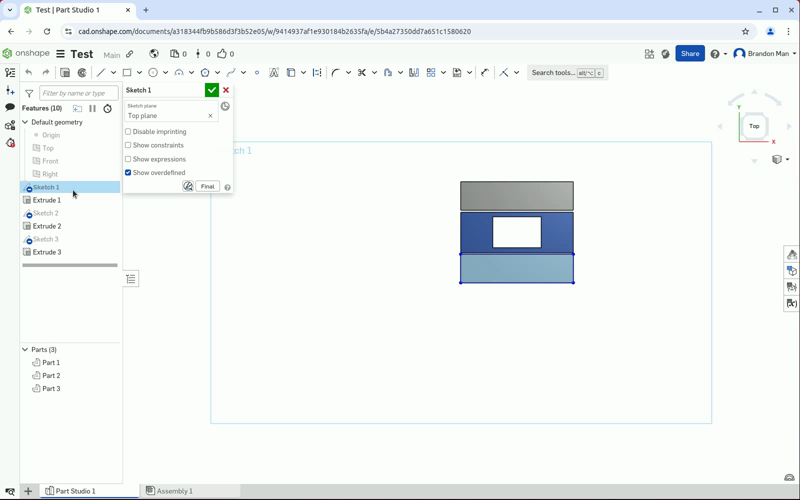
mouse_move(229, 92)
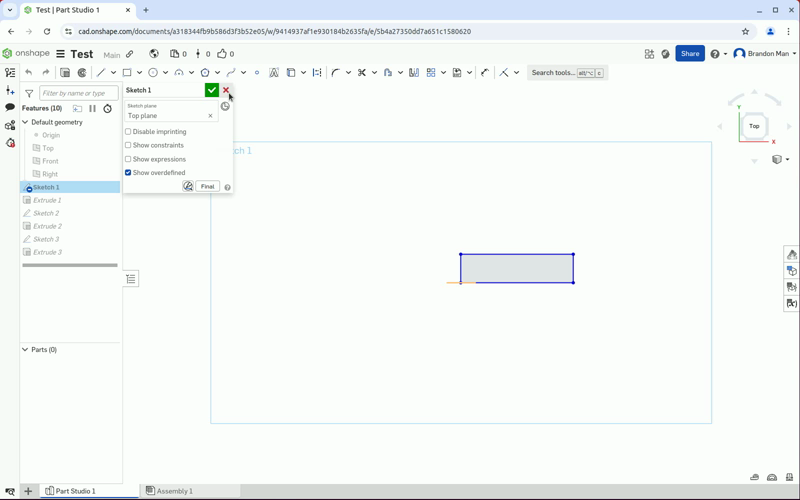
click(229, 92)
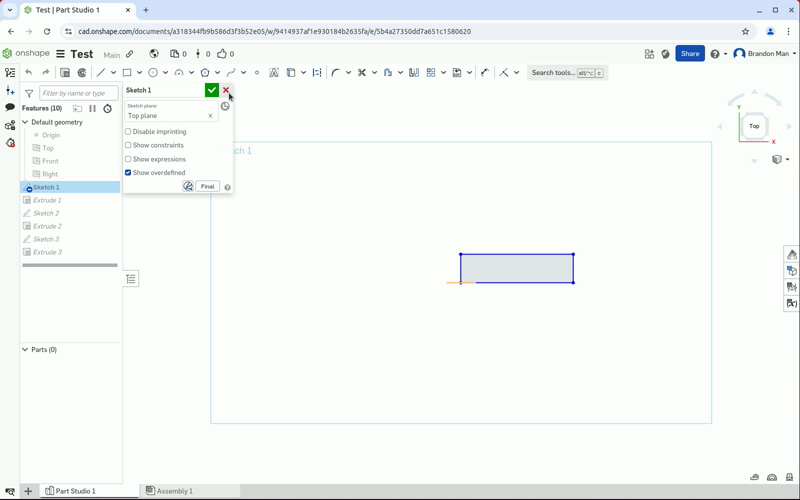
key(shift+s)
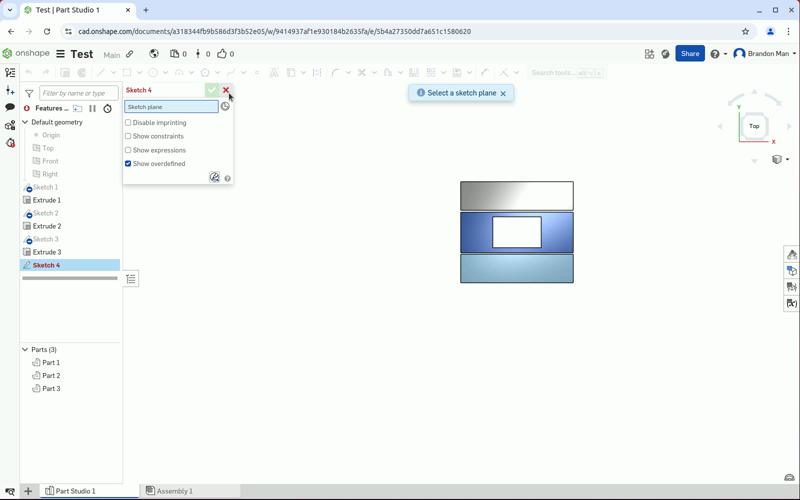
mouse_move(73, 150)
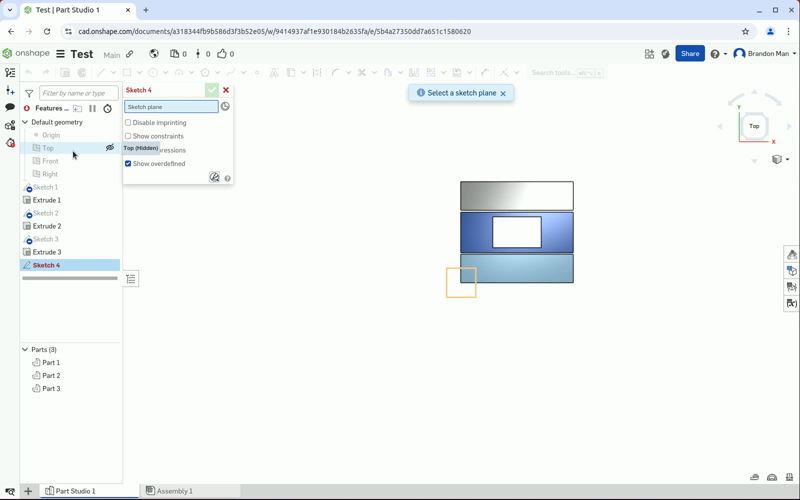
click(73, 150)
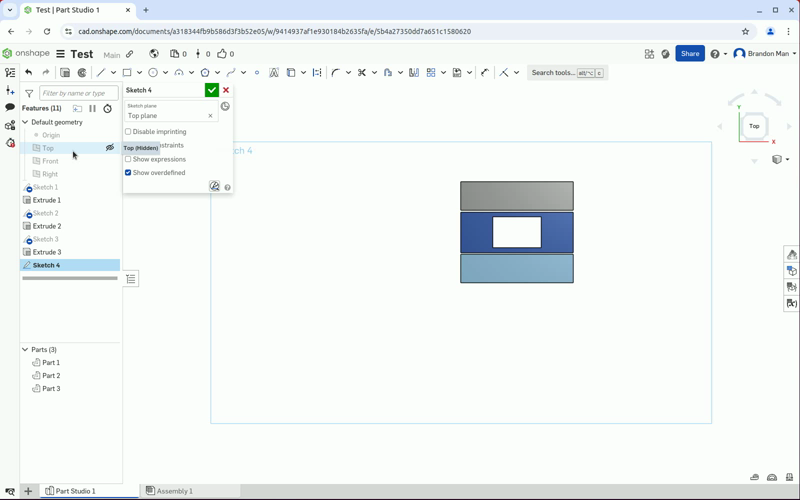
mouse_move(73, 352)
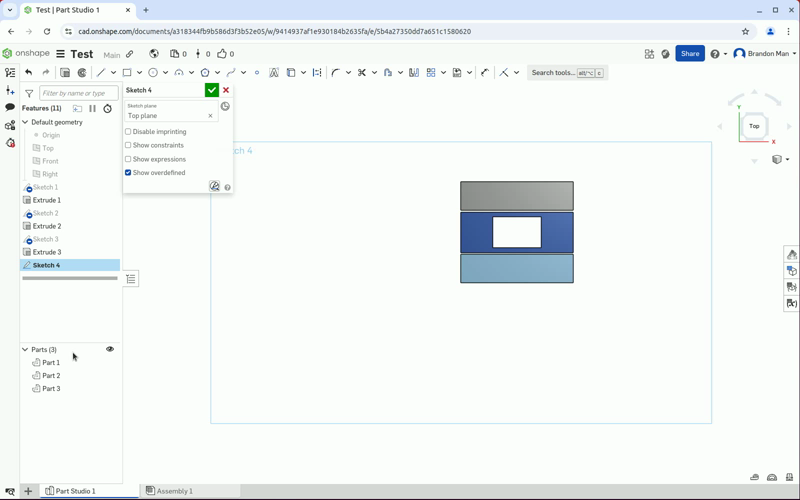
key(y)
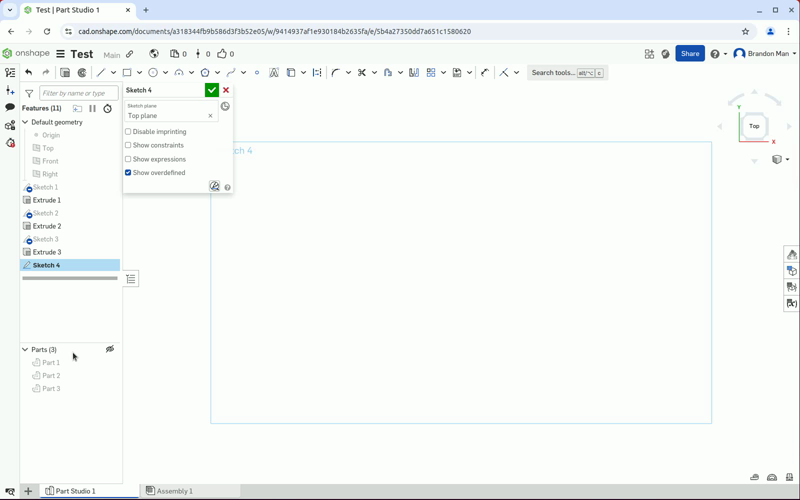
key(l)
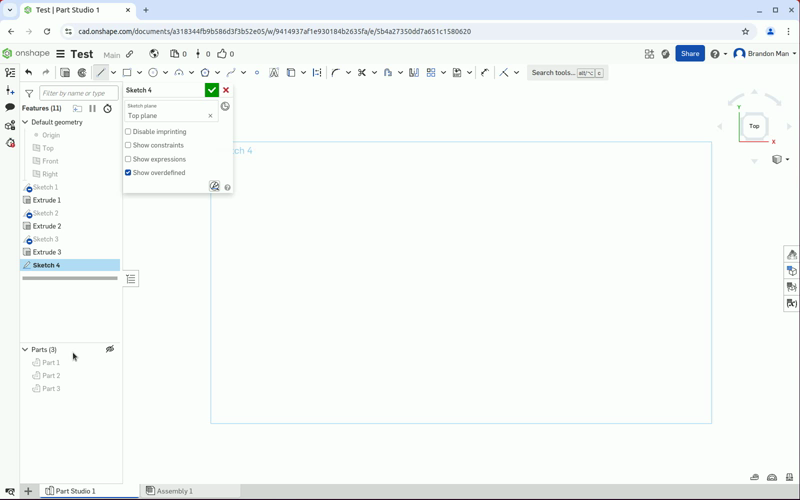
key_down(shift)
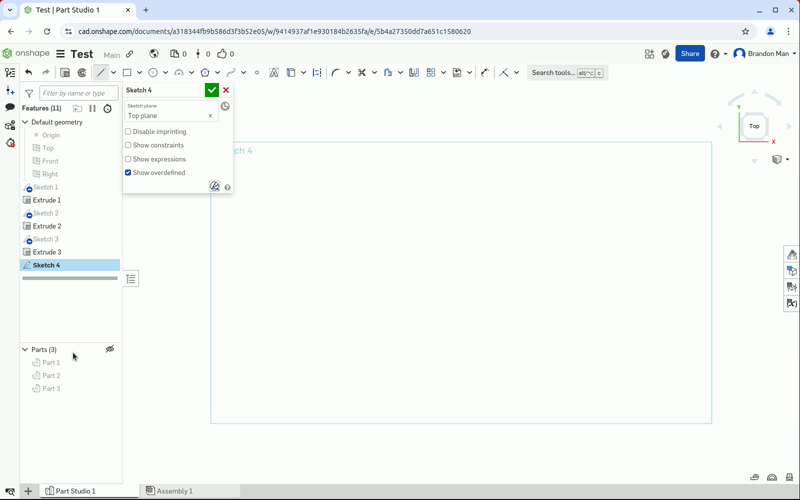
mouse_move(492, 247)
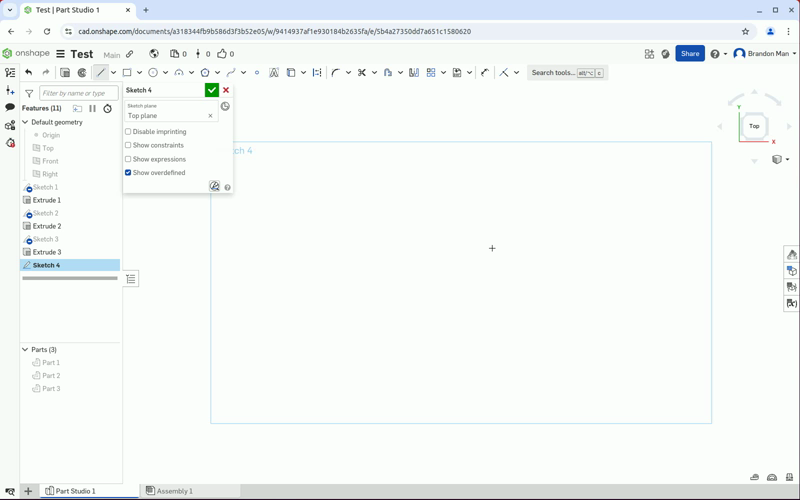
click(492, 247)
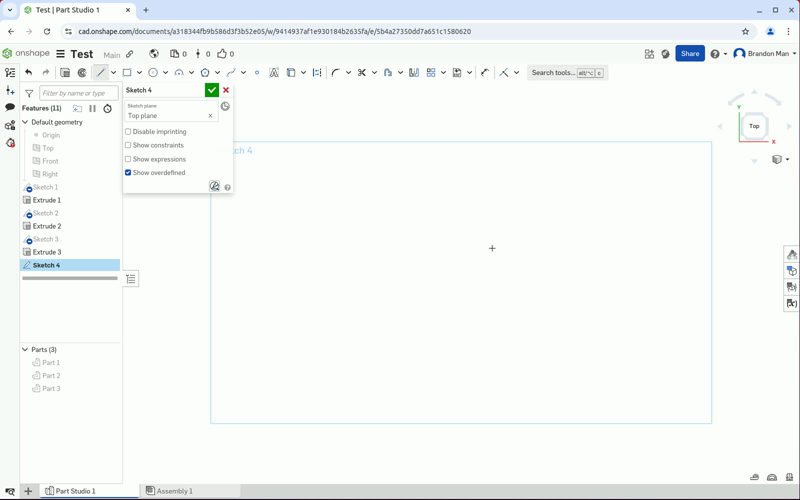
key_up(shift)
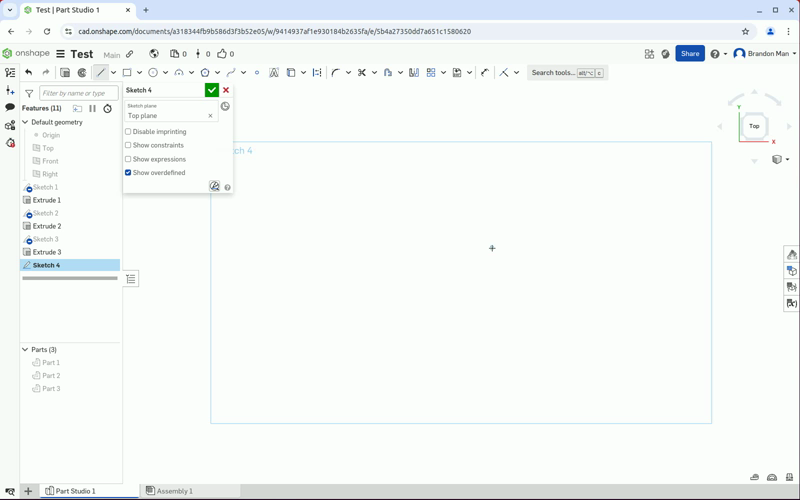
key_down(shift)
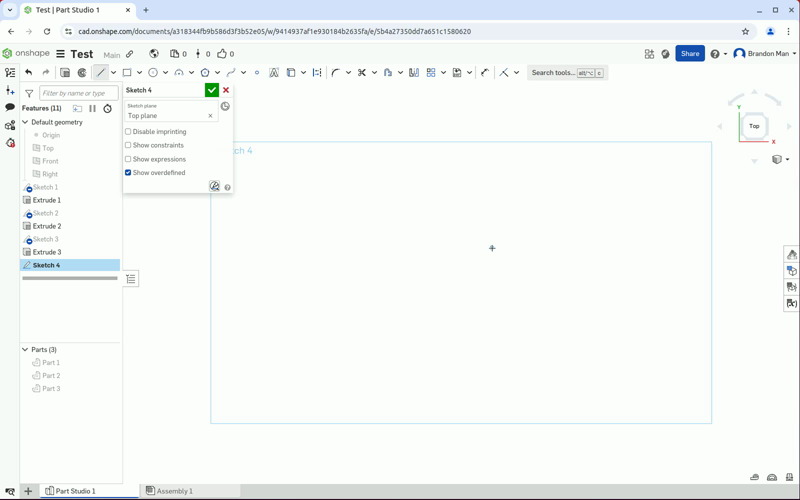
mouse_move(522, 247)
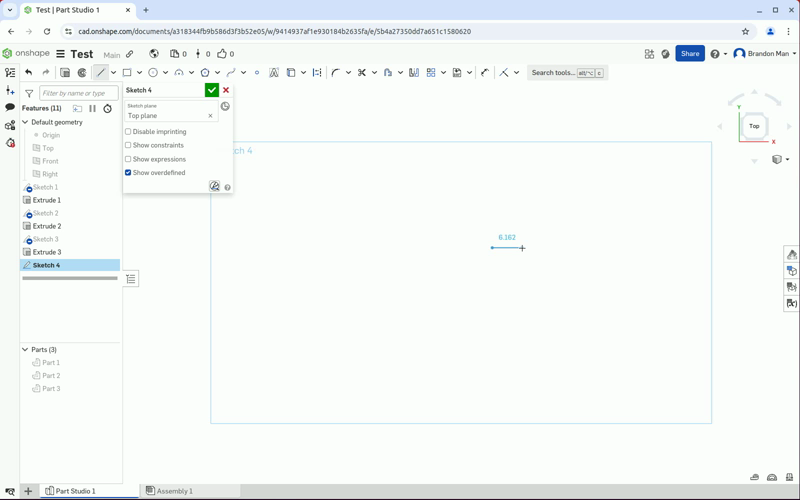
mouse_move(542, 247)
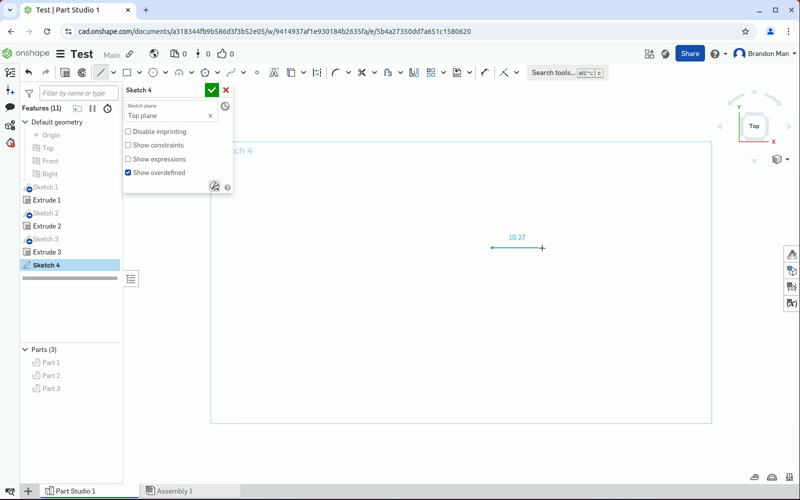
click(542, 247)
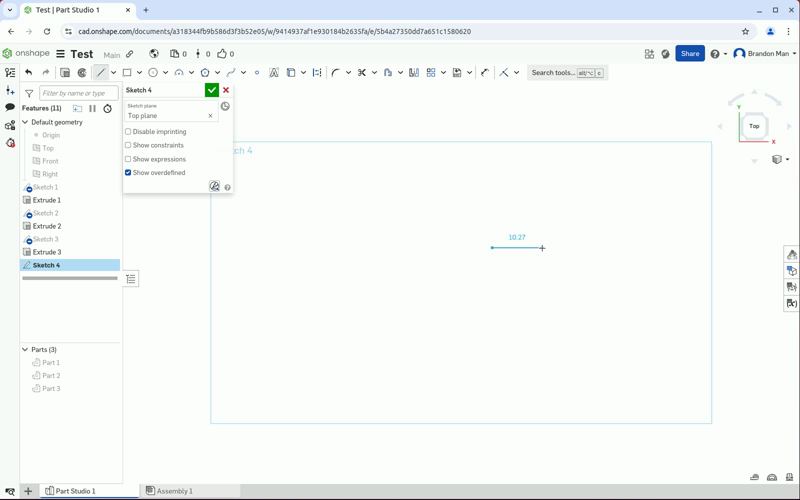
key_up(shift)
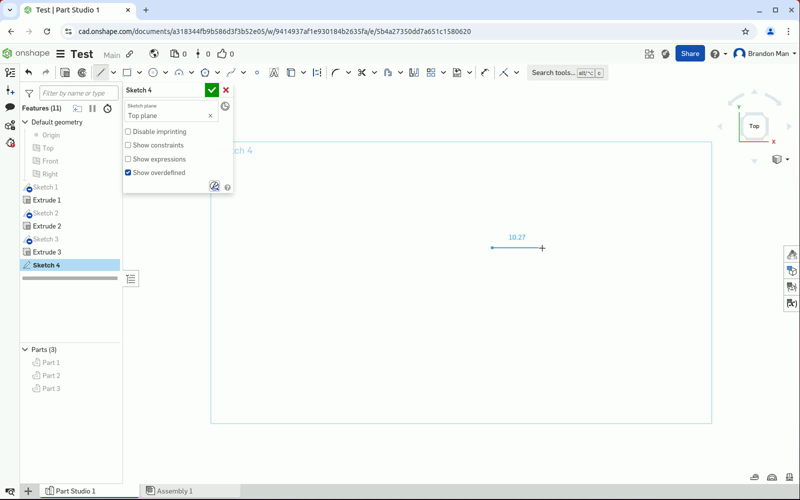
key_down(shift)
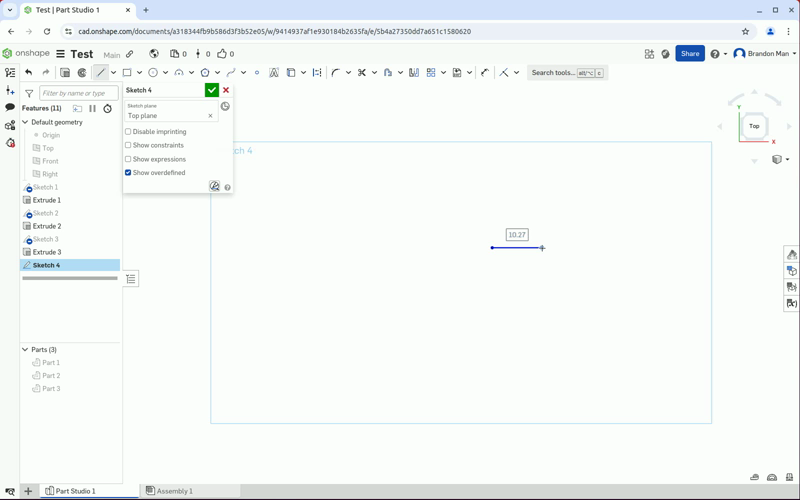
mouse_move(572, 247)
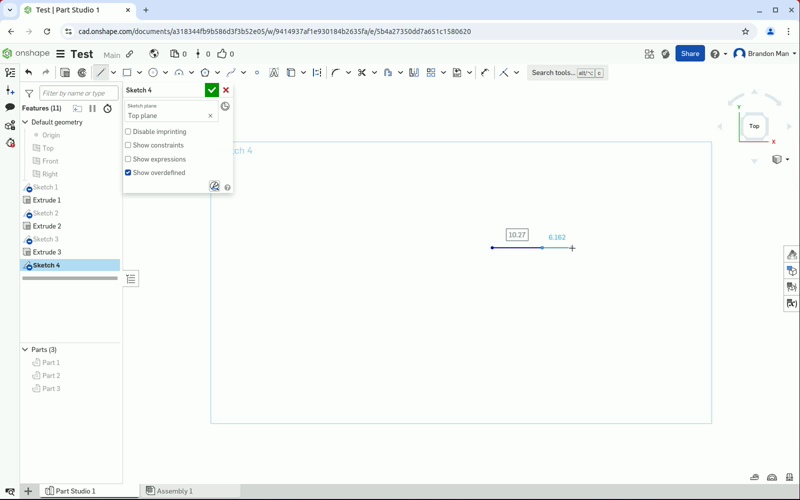
mouse_move(542, 217)
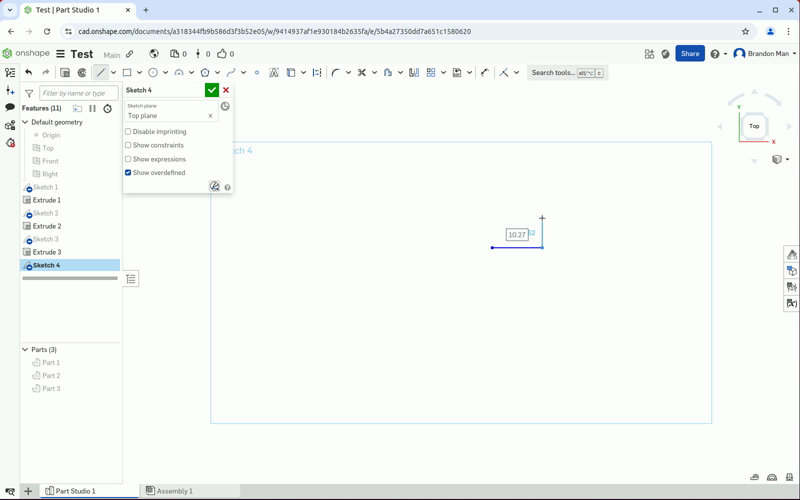
click(542, 217)
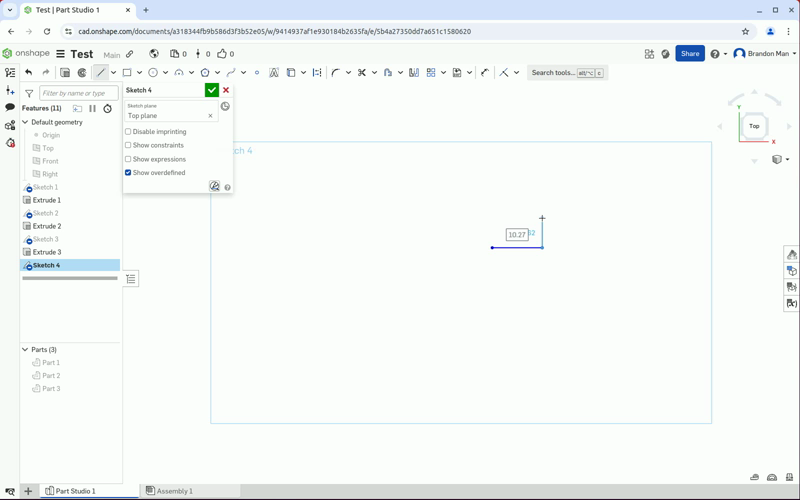
key_up(shift)
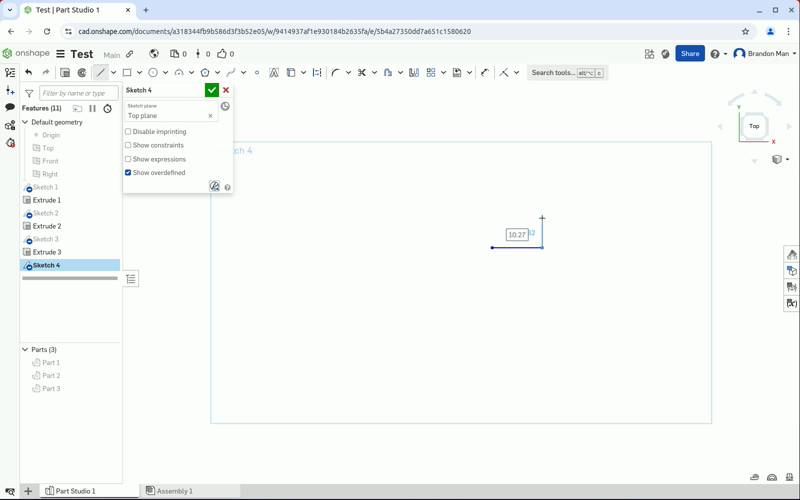
key_down(shift)
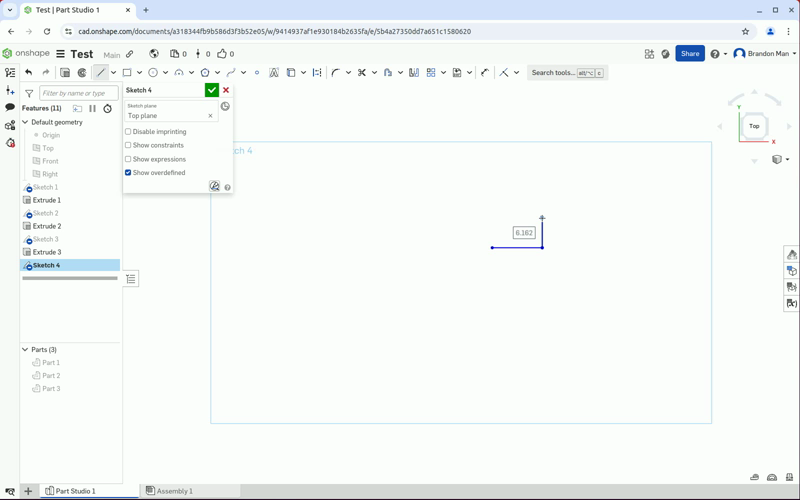
mouse_move(572, 217)
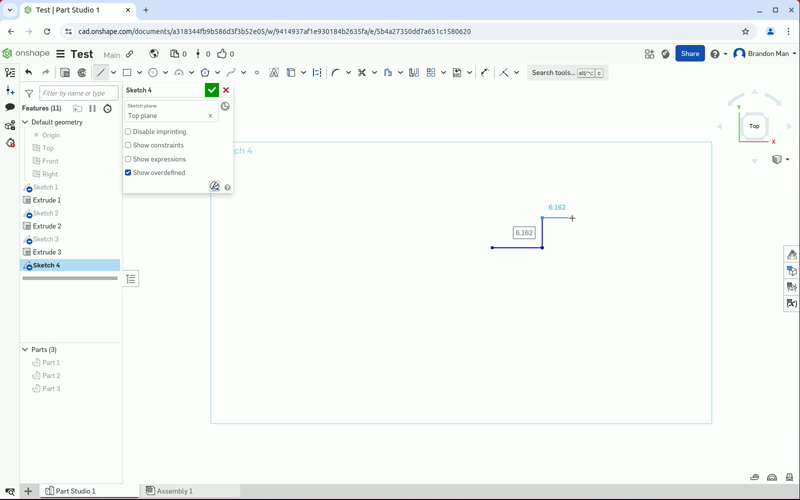
mouse_move(492, 217)
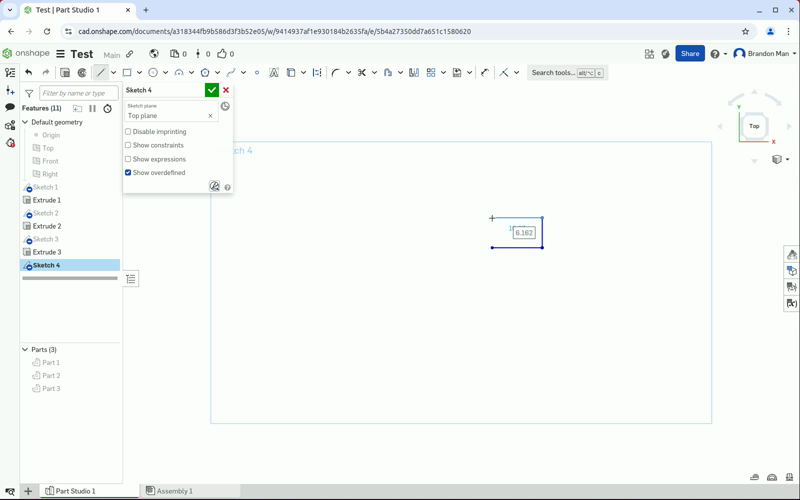
click(492, 217)
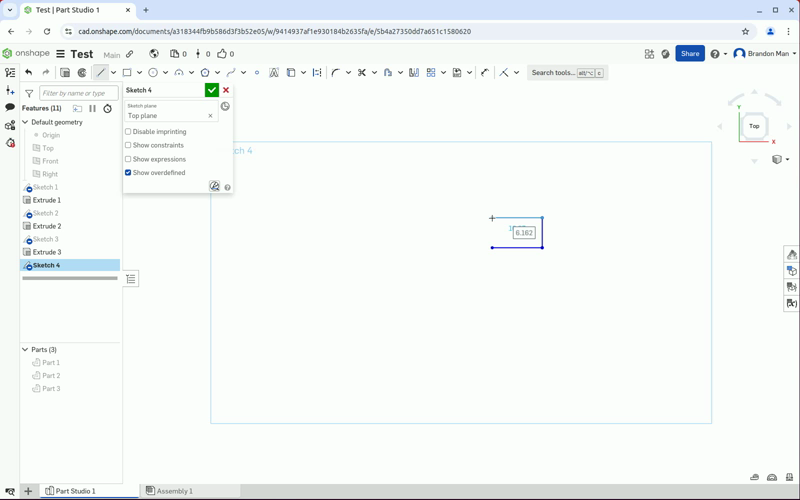
key_up(shift)
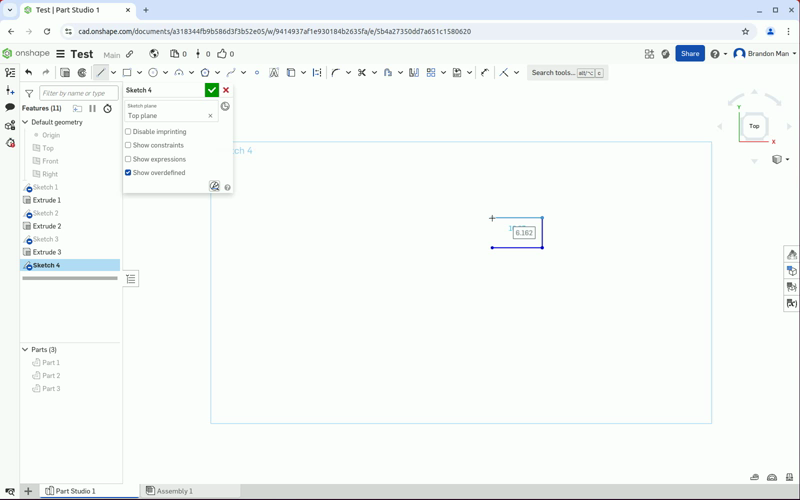
mouse_move(522, 217)
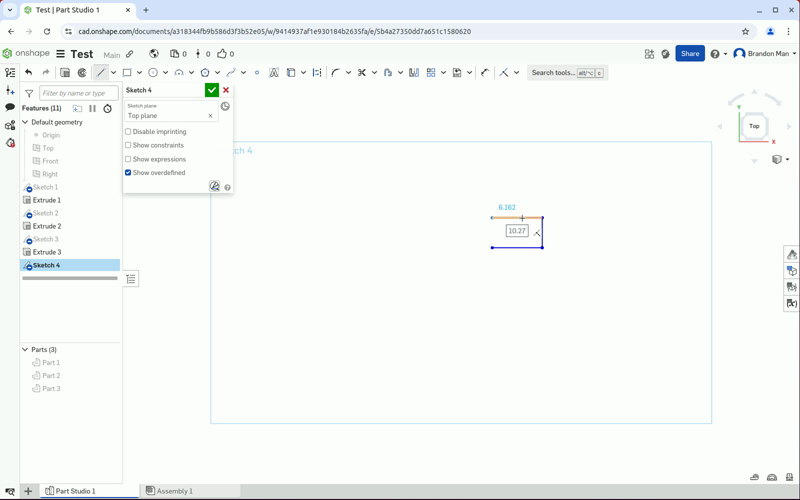
key_down(shift)
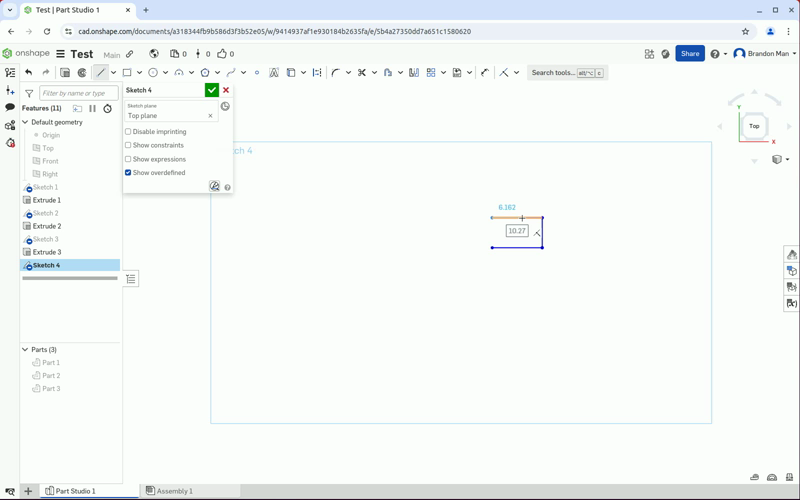
mouse_move(492, 247)
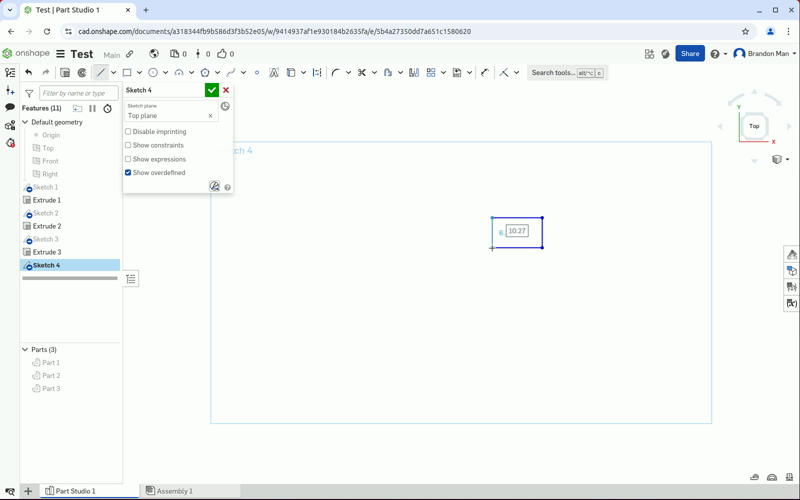
key_up(shift)
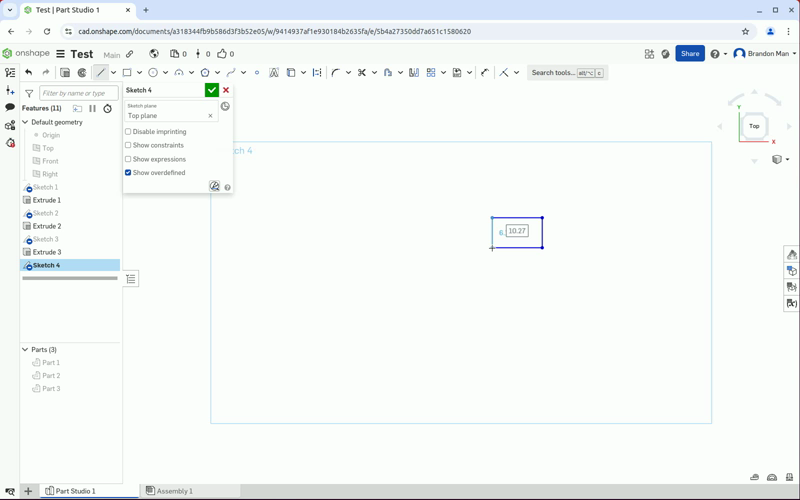
click(492, 247)
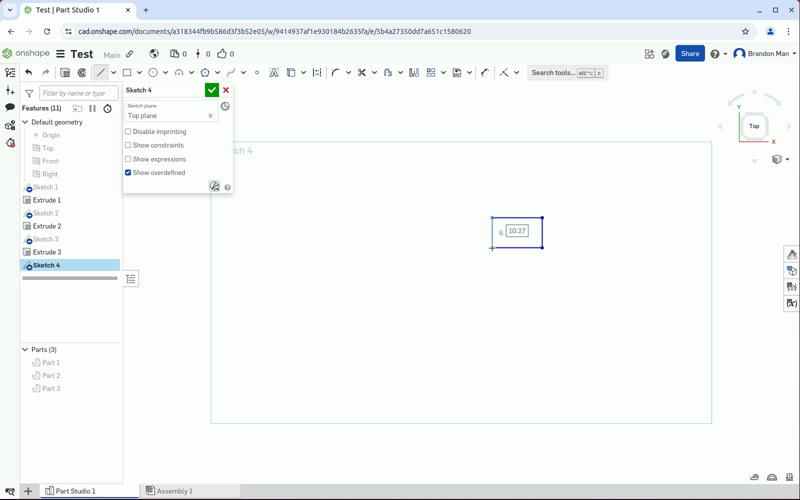
key(esc)
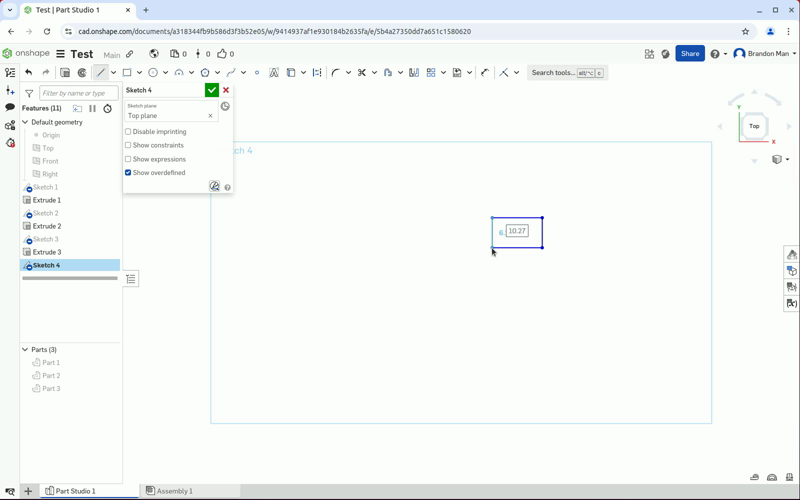
key(l)
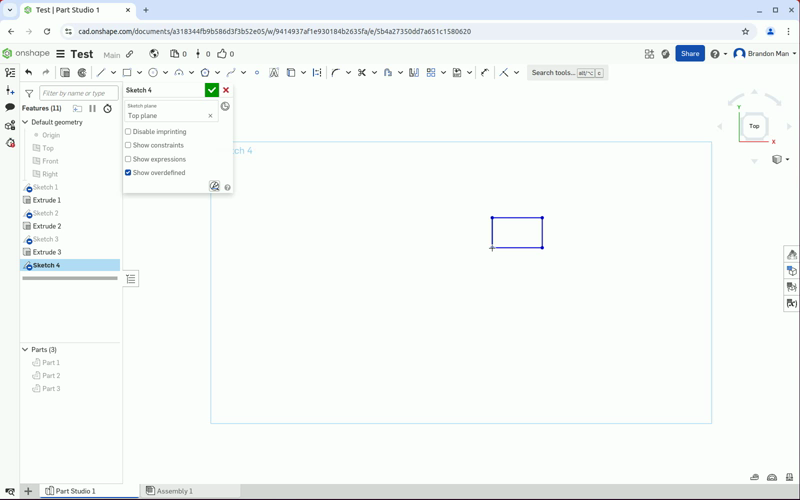
key_down(shift)
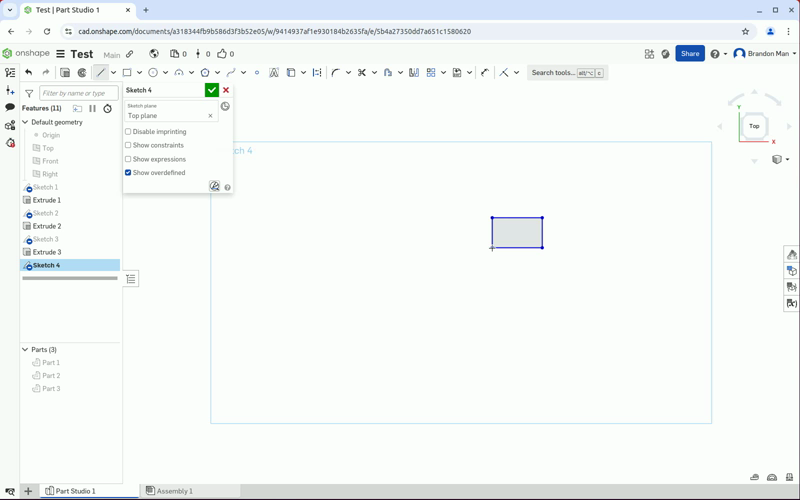
mouse_move(502, 240)
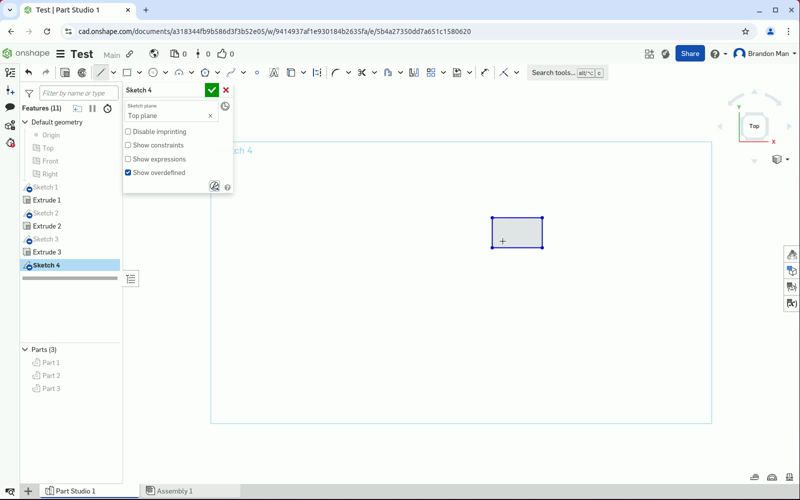
click(502, 240)
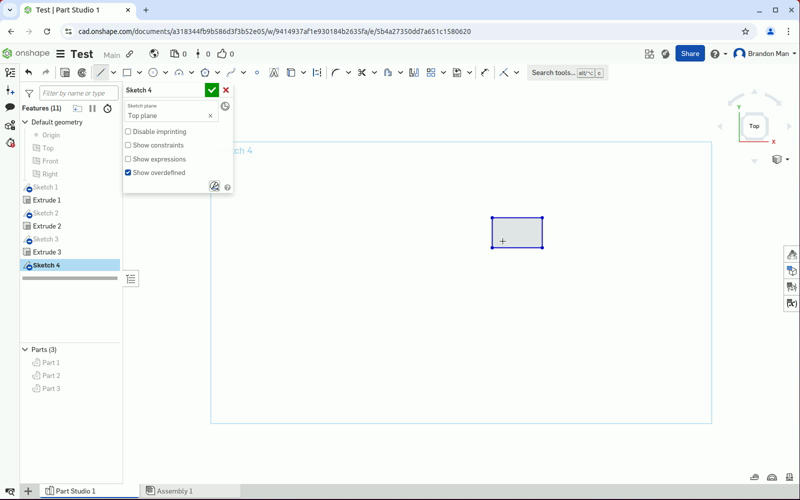
key_up(shift)
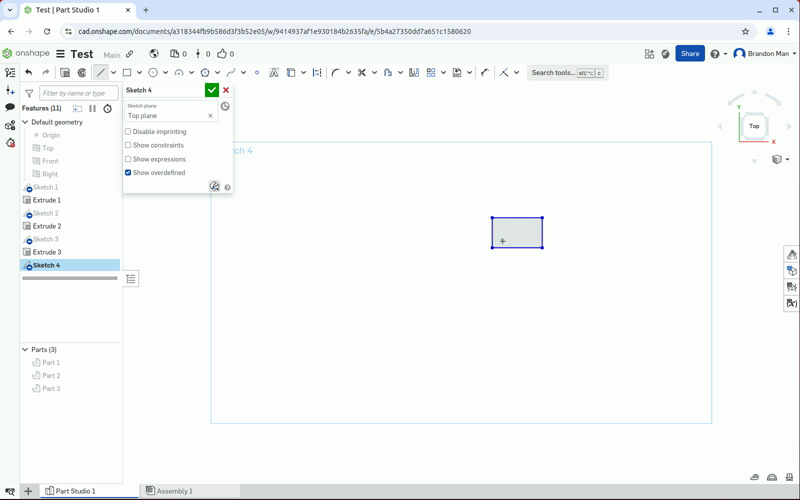
key_down(shift)
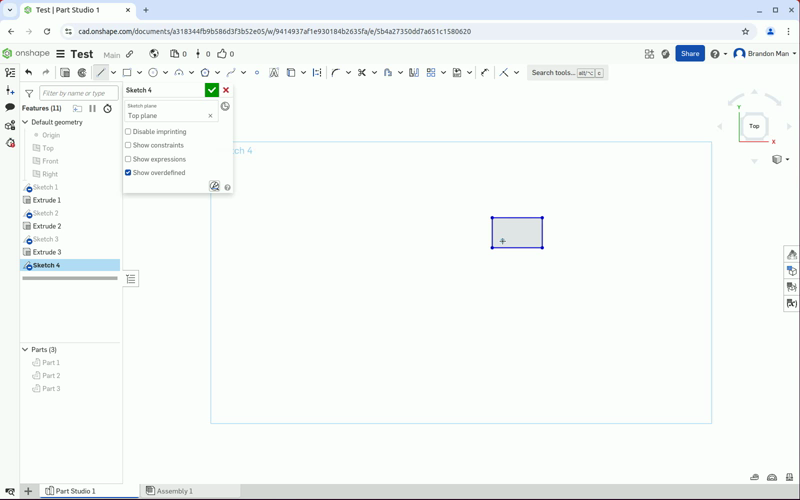
mouse_move(532, 240)
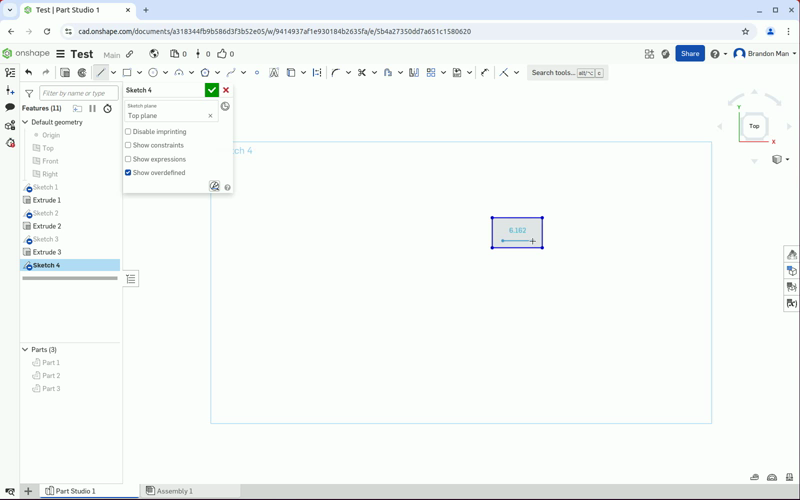
mouse_move(532, 240)
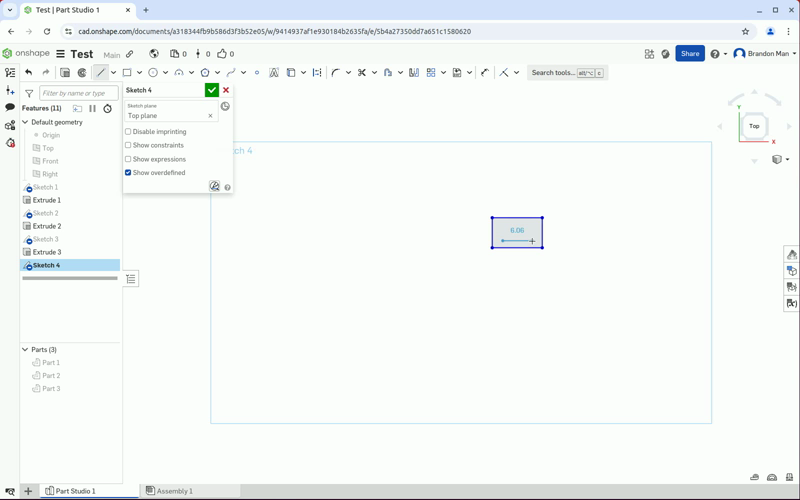
click(532, 240)
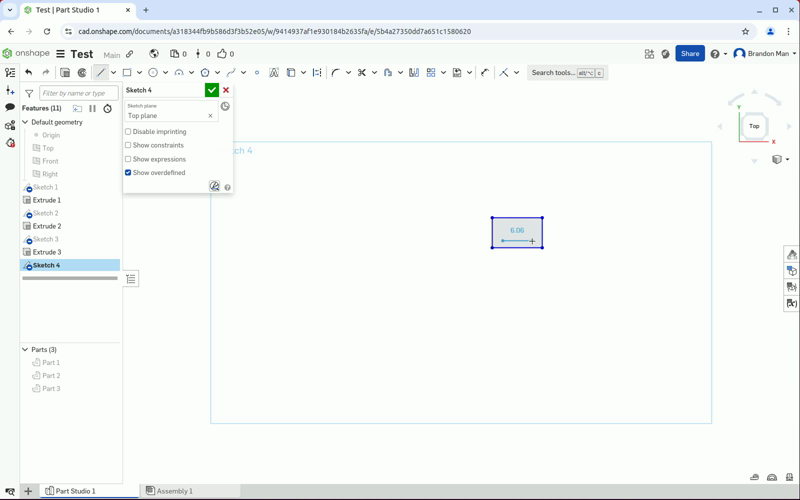
key_up(shift)
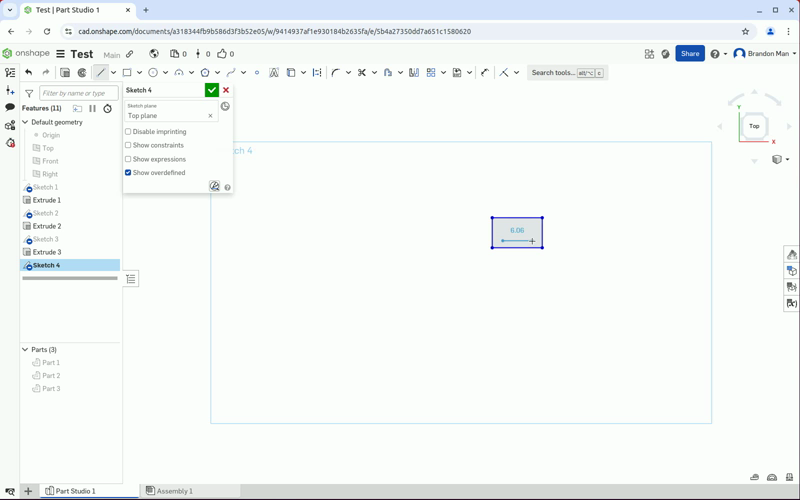
key_down(shift)
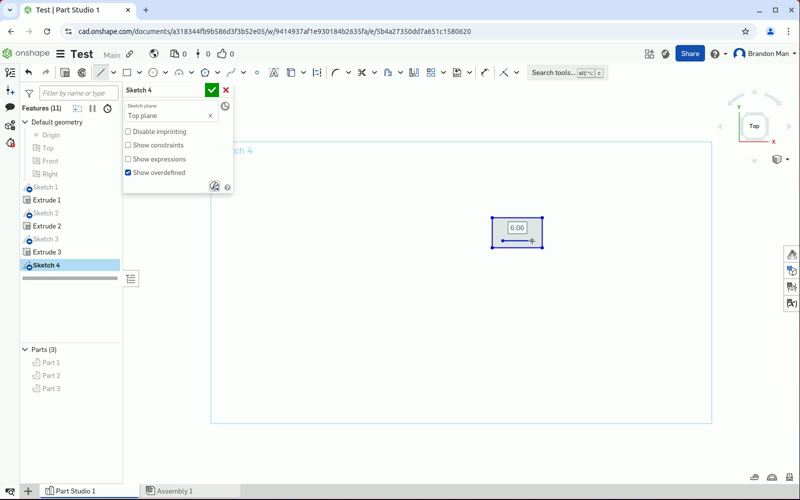
mouse_move(562, 240)
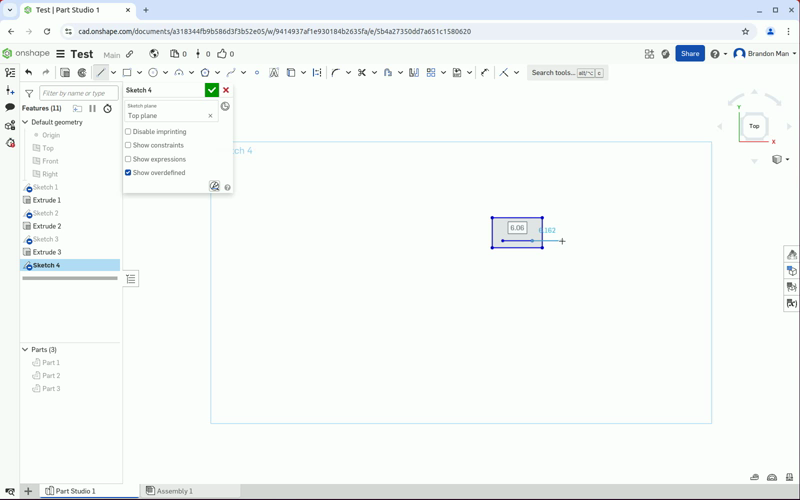
mouse_move(532, 224)
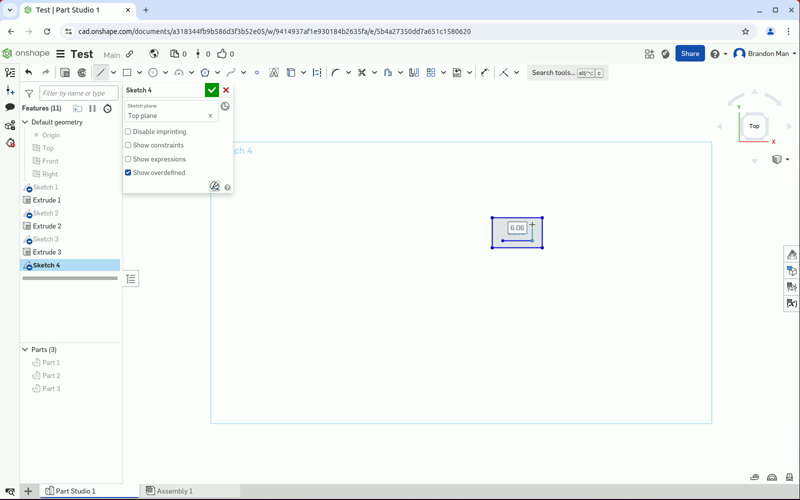
click(532, 224)
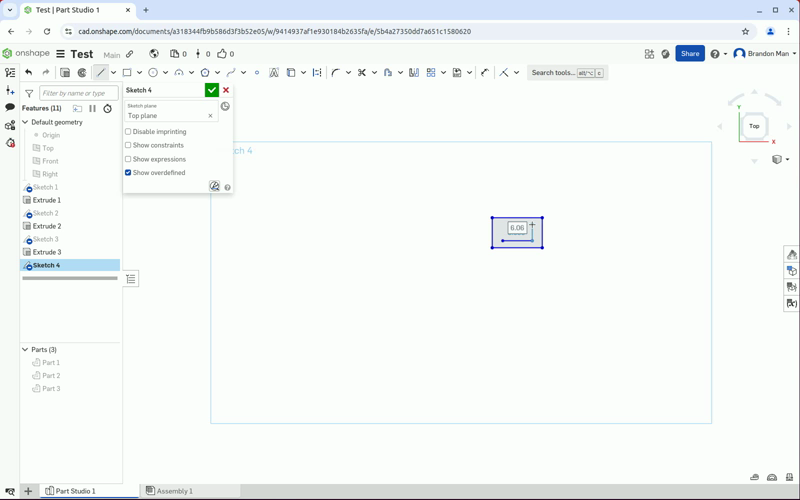
key_up(shift)
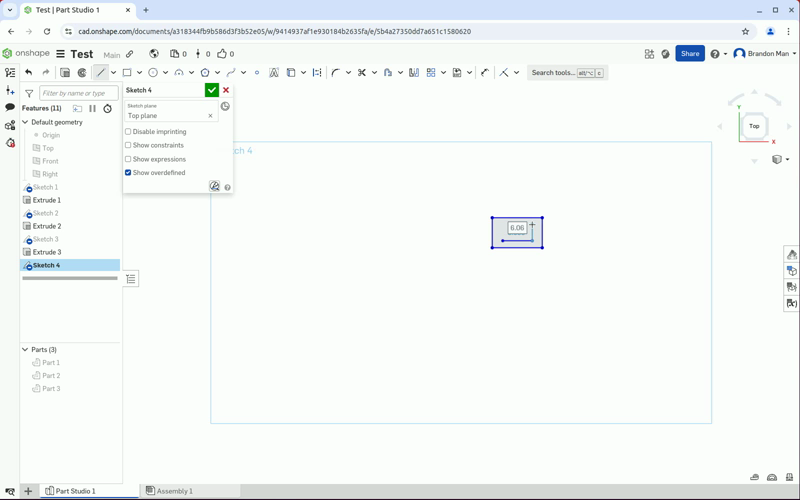
key_down(shift)
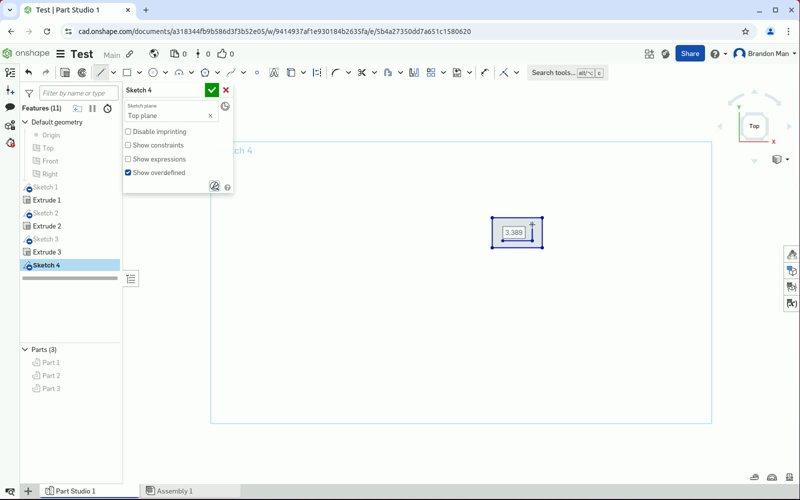
mouse_move(562, 224)
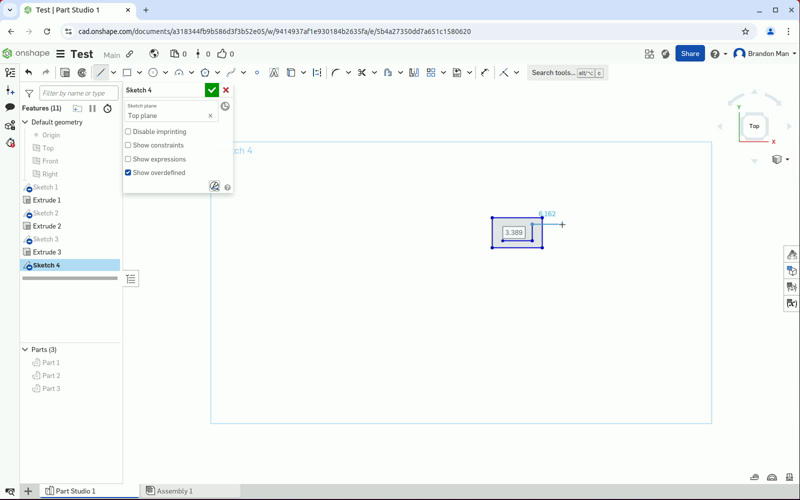
mouse_move(502, 224)
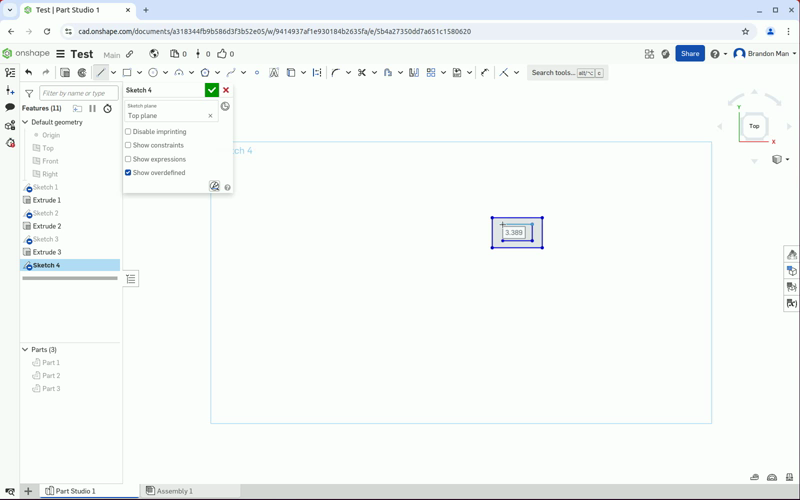
click(502, 224)
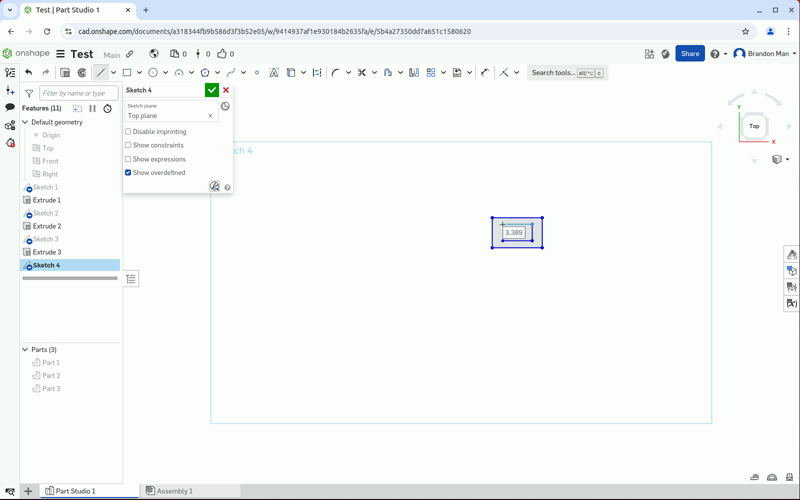
key_up(shift)
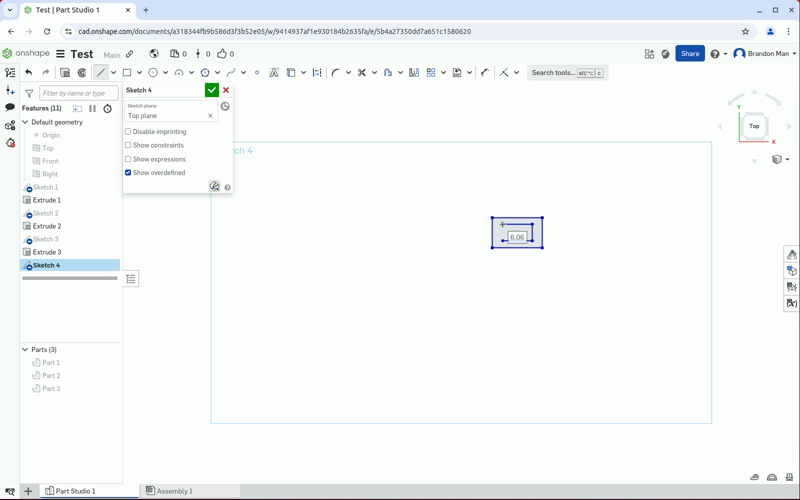
mouse_move(532, 224)
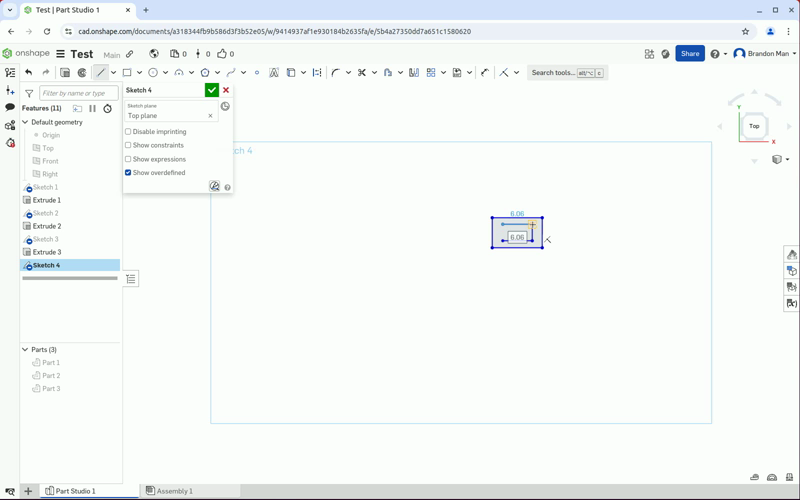
key_down(shift)
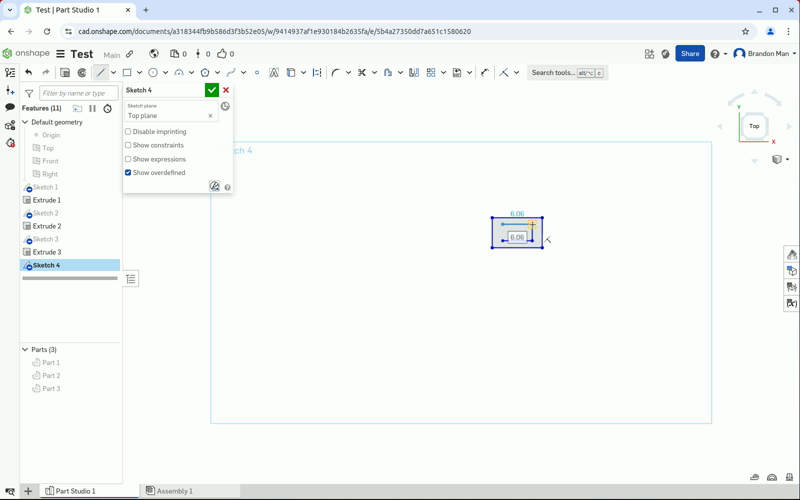
mouse_move(502, 240)
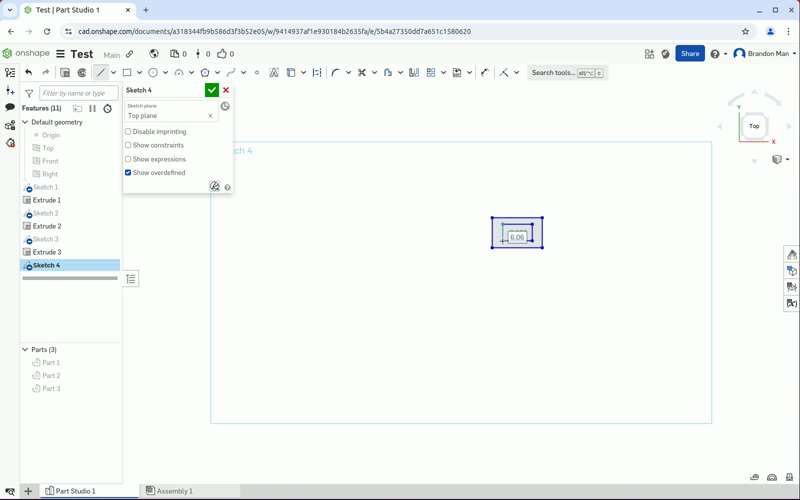
key_up(shift)
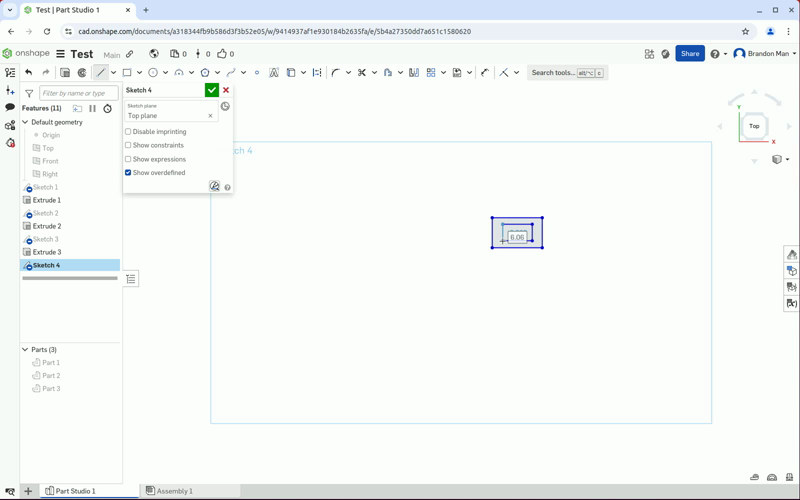
click(502, 240)
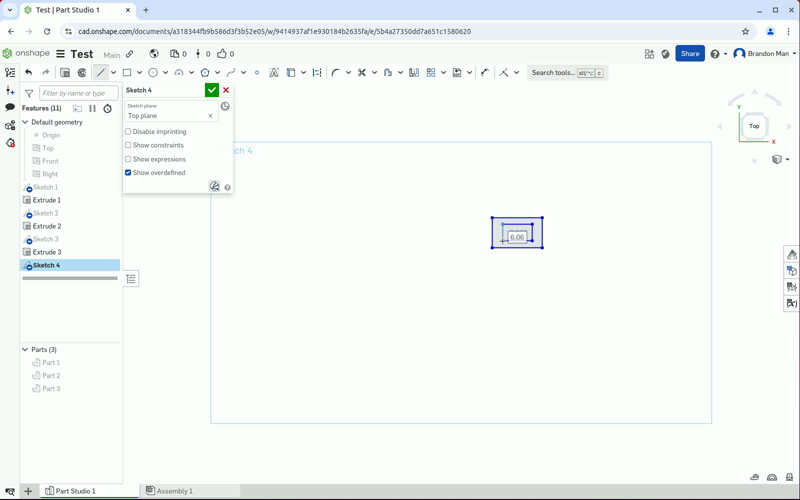
key(esc)
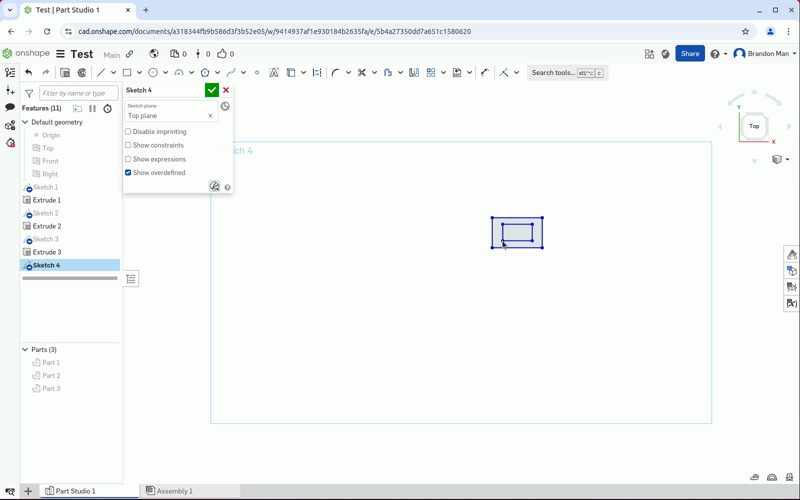
mouse_move(531, 222)
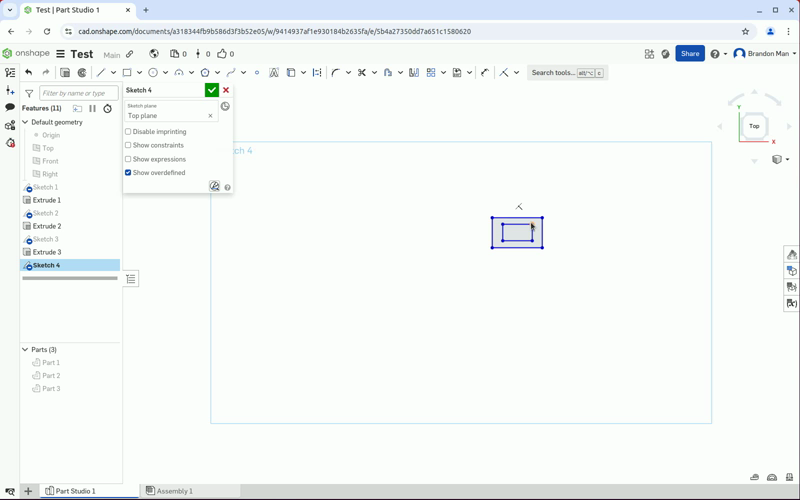
scroll(6)
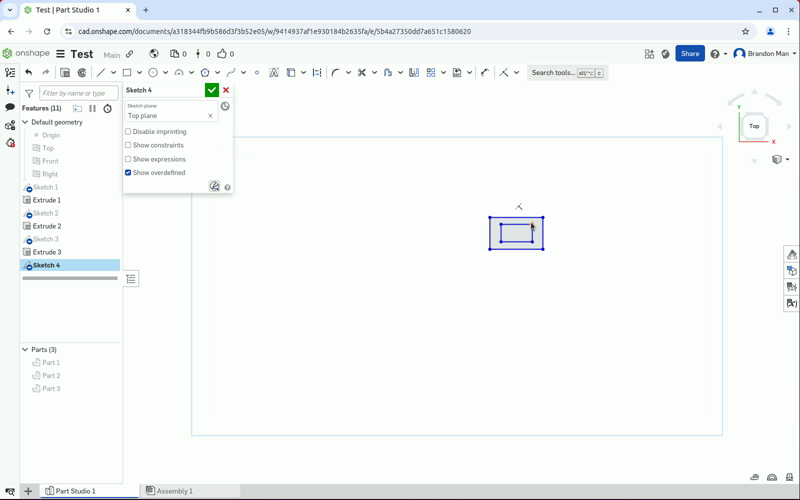
scroll(6)
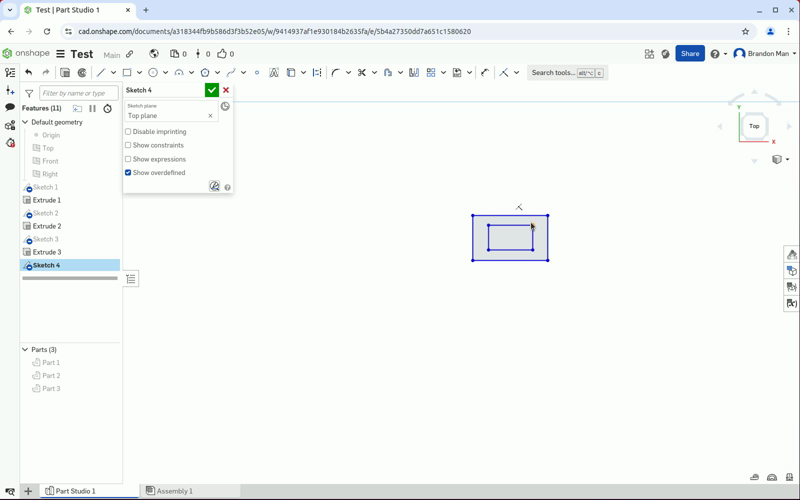
scroll(6)
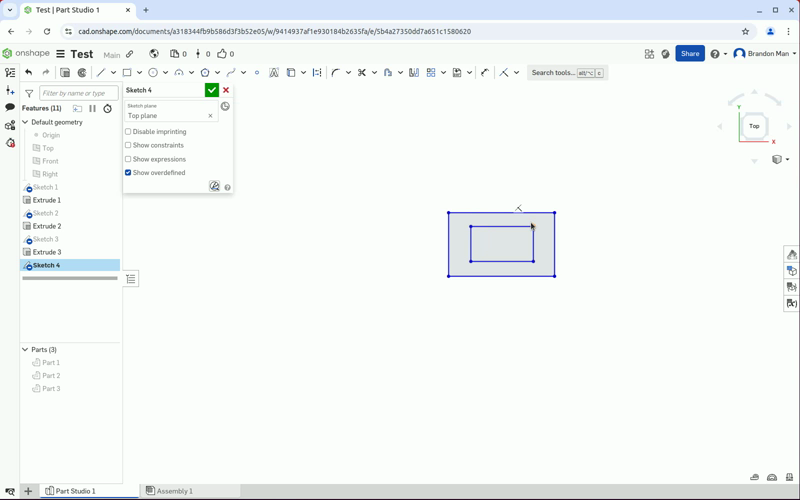
scroll(6)
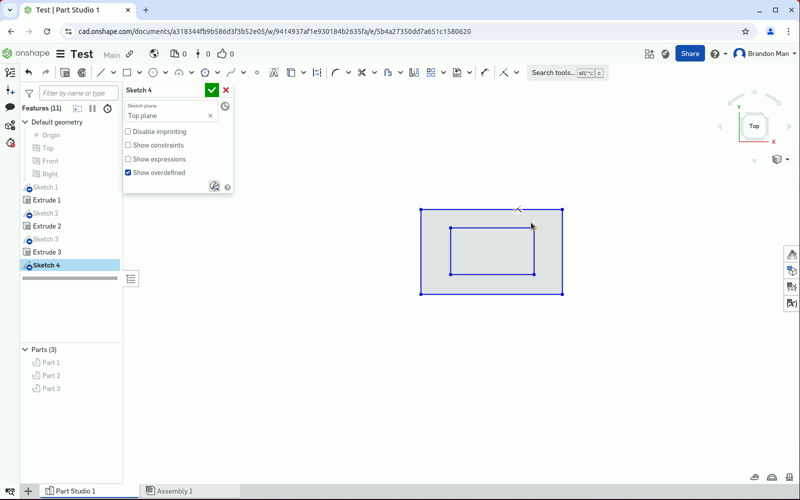
scroll(6)
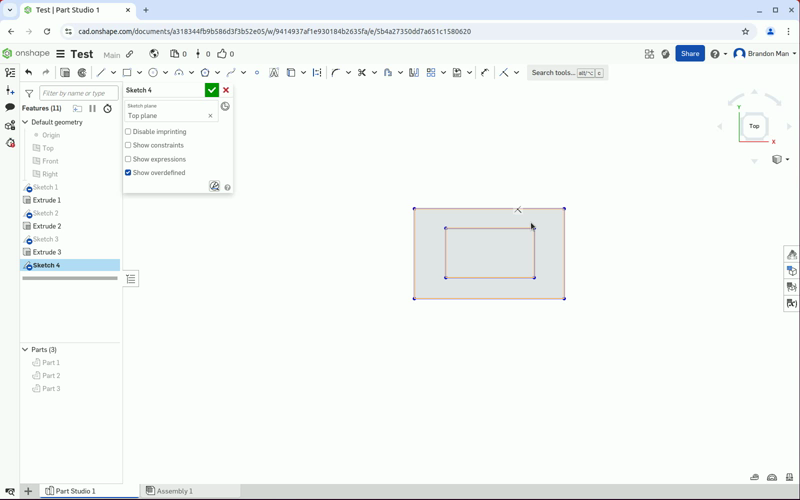
scroll(6)
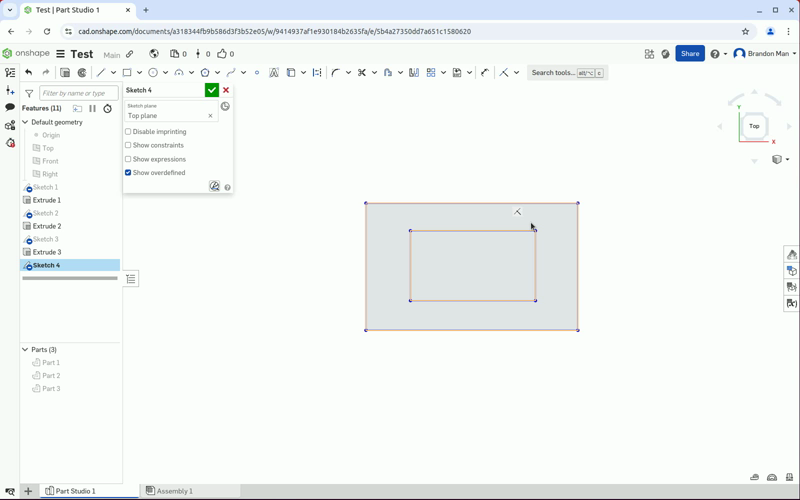
scroll(6)
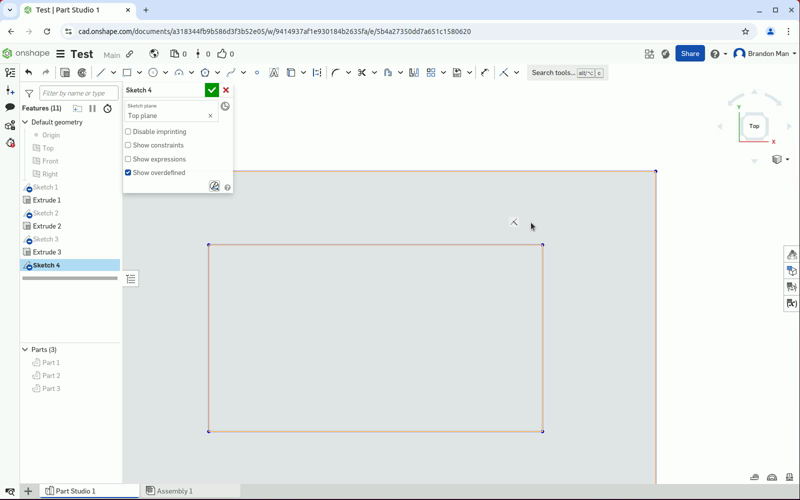
click(531, 222)
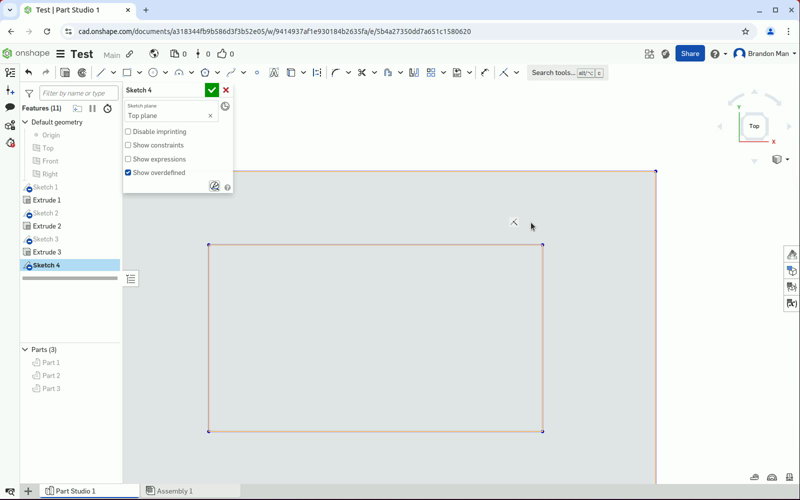
scroll(-6)
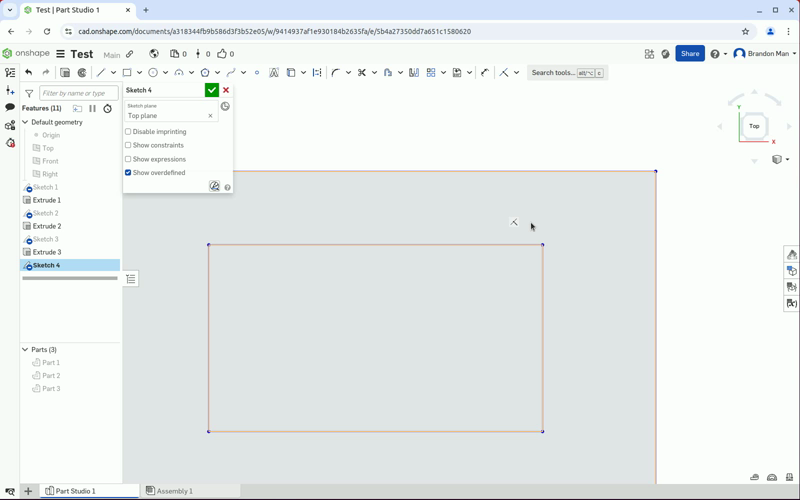
scroll(-6)
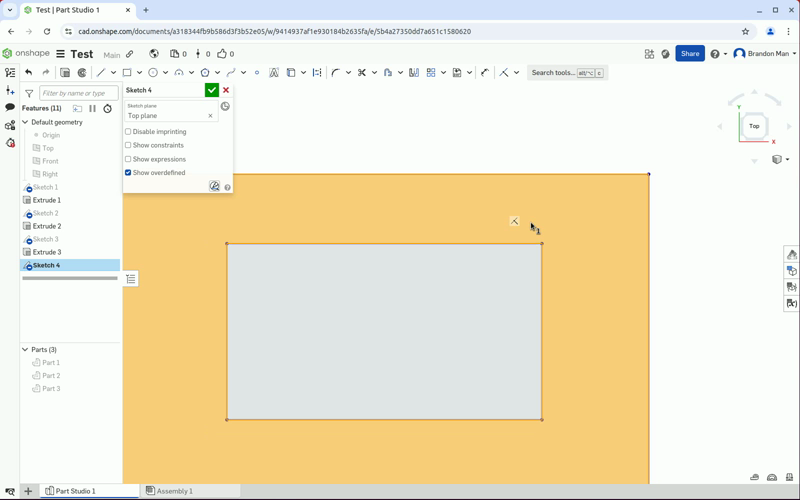
scroll(-6)
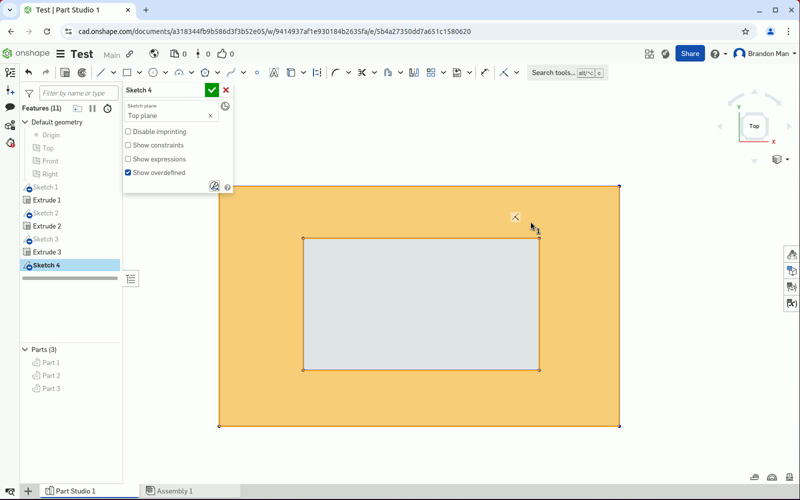
scroll(-6)
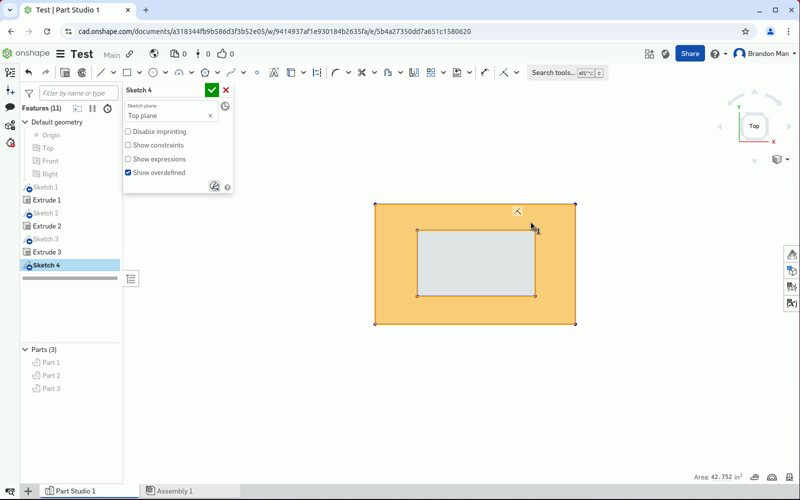
scroll(-6)
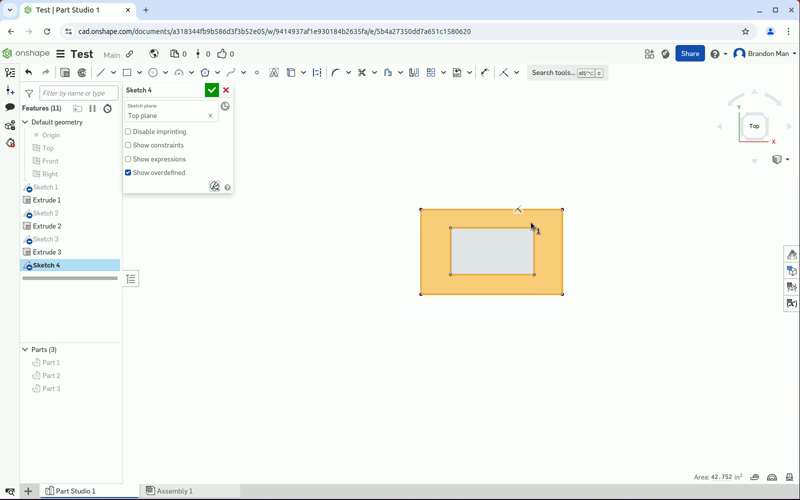
scroll(-6)
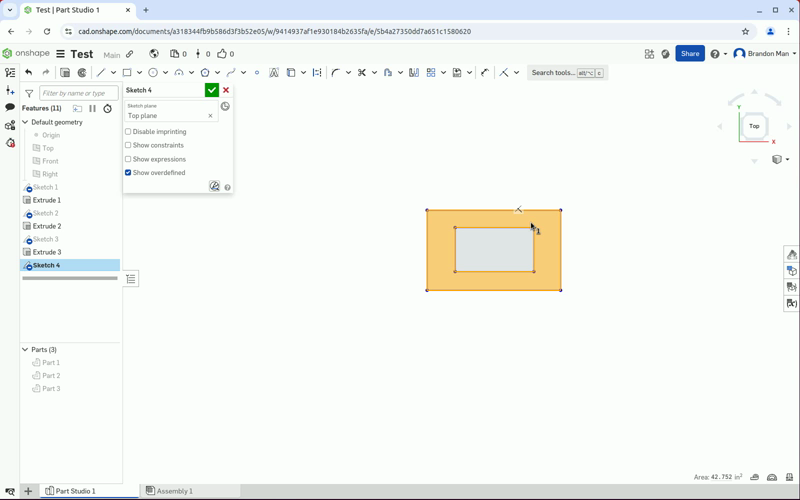
scroll(-6)
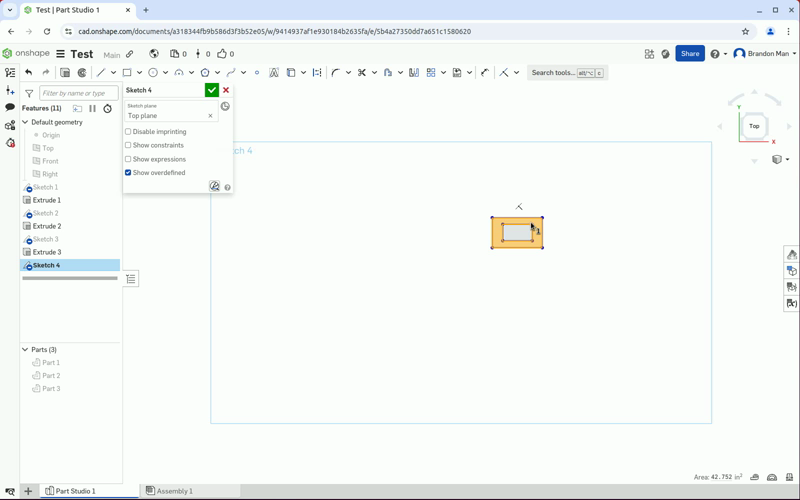
mouse_move(73, 352)
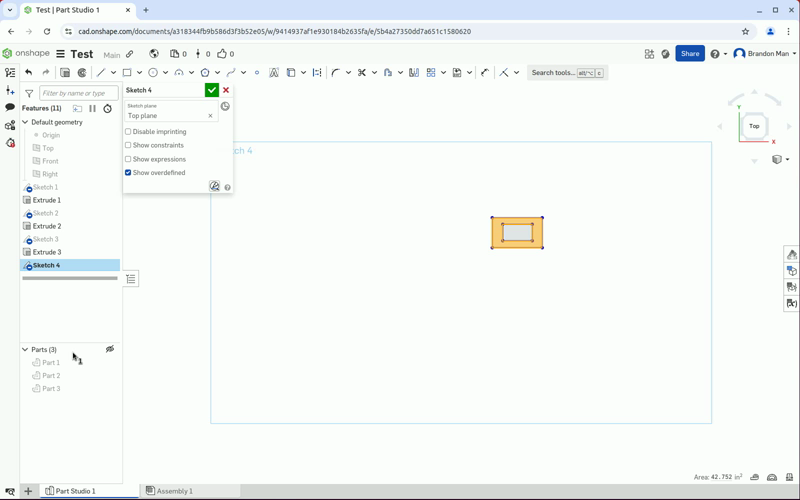
key(shift+y)
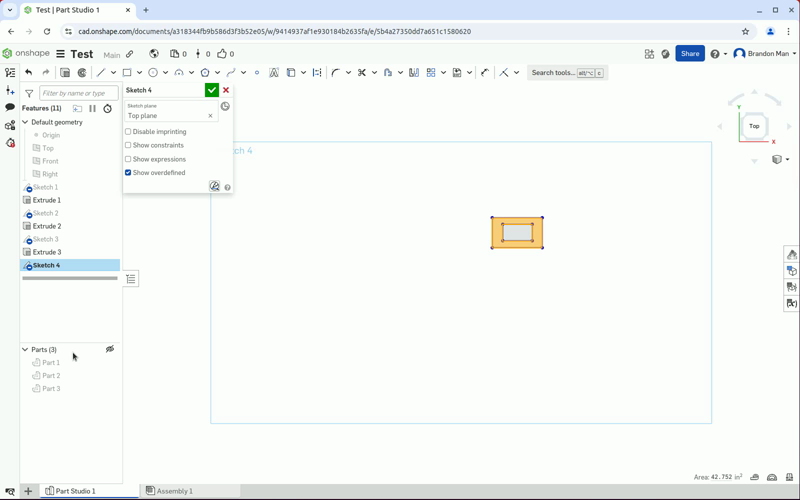
key(shift+e)
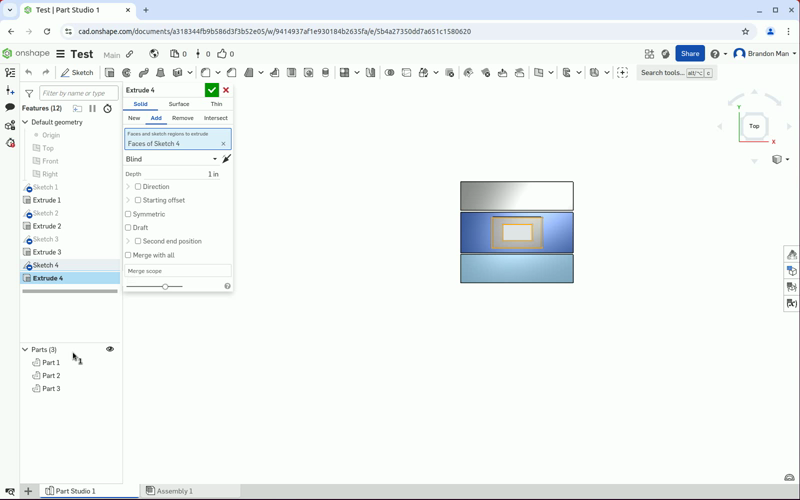
mouse_move(143, 106)
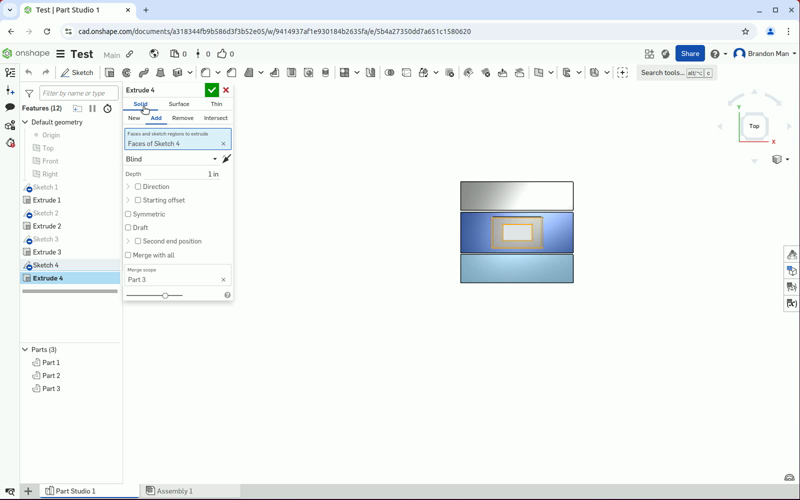
click(143, 106)
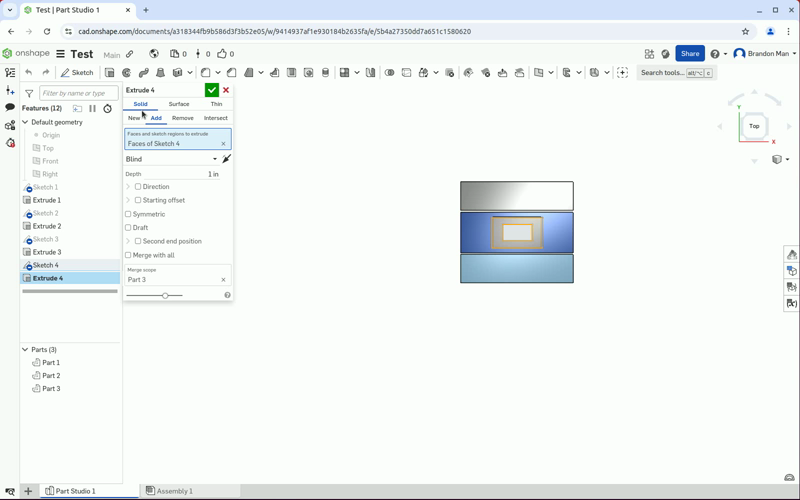
mouse_move(137, 120)
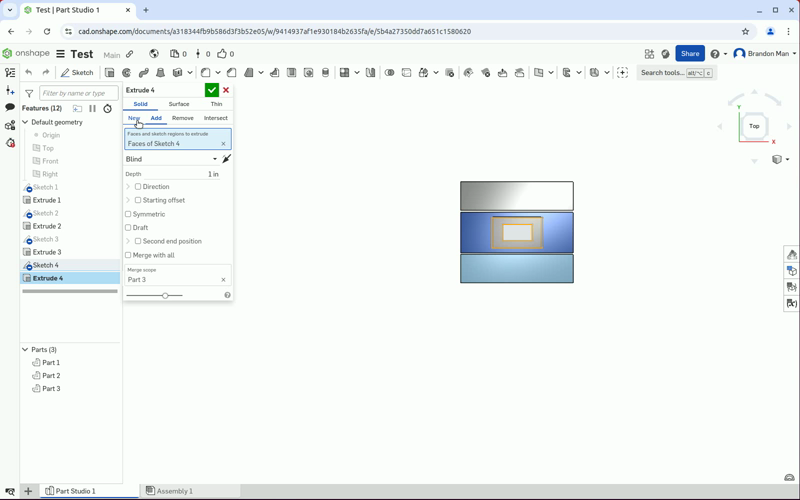
click(137, 120)
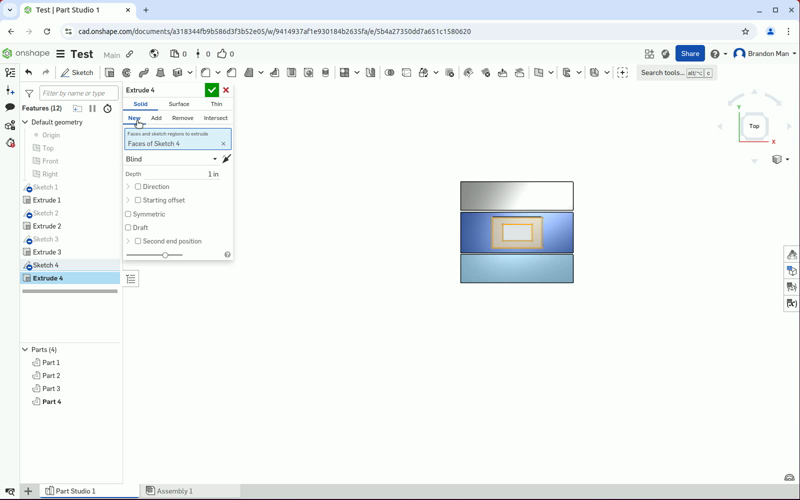
key(tab, 4)
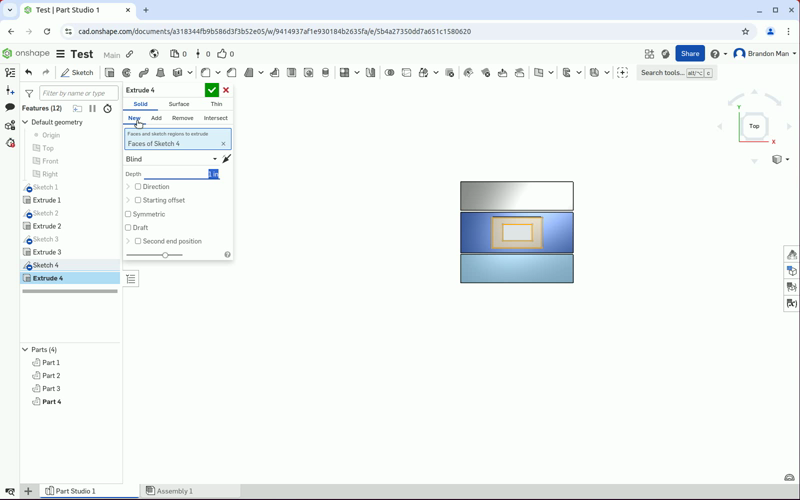
text(0.722)
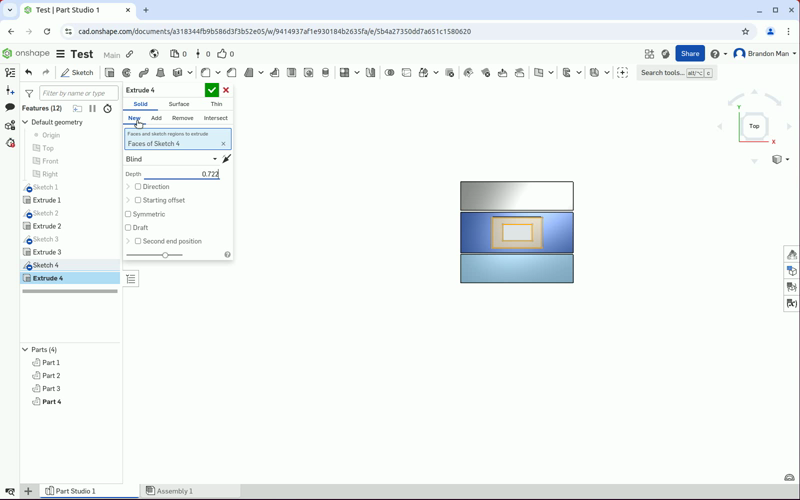
key(enter)
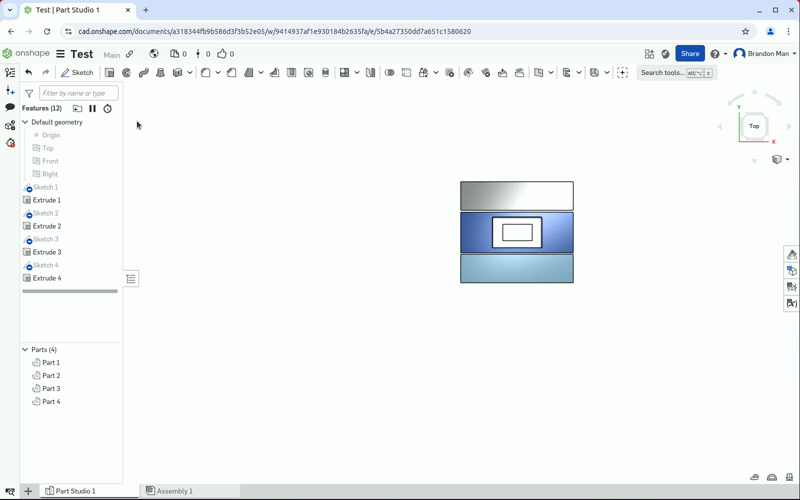
key(shift+h)
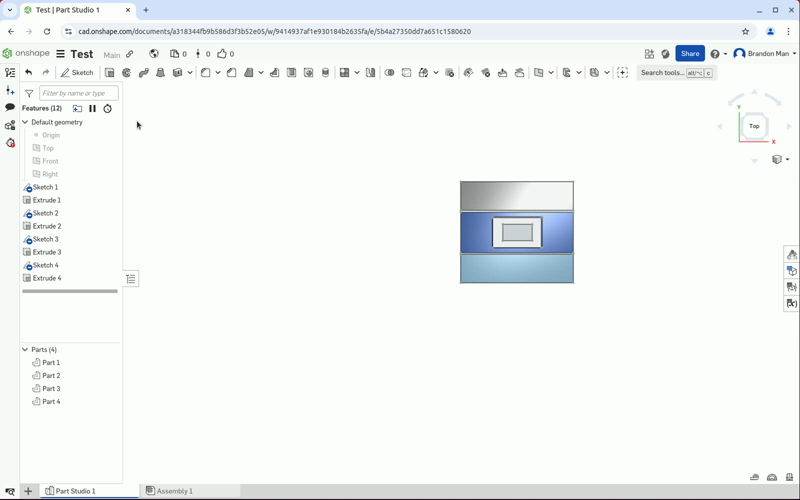
key(shift+h)
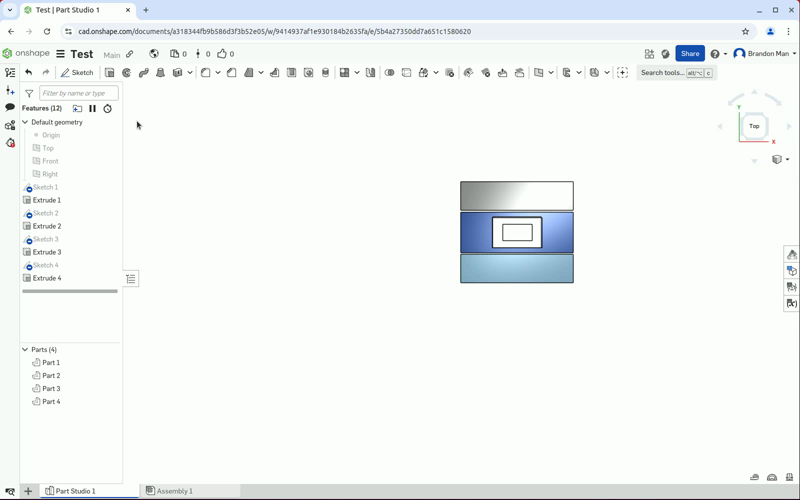
mouse_move(73, 189)
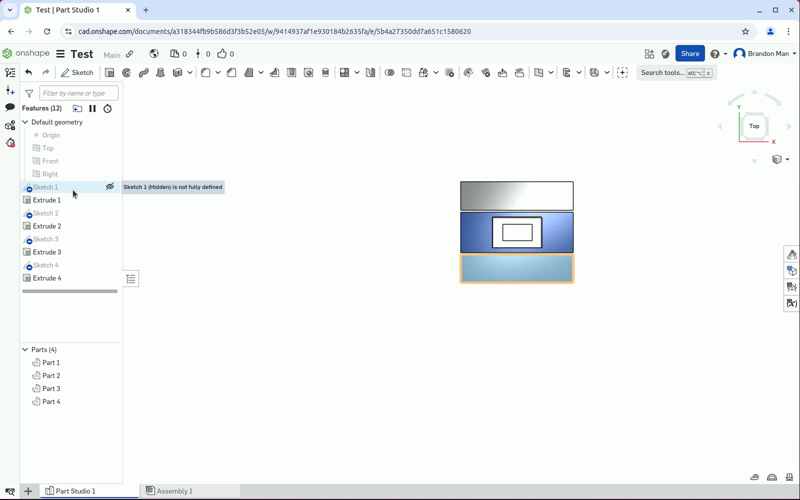
click(73, 189)
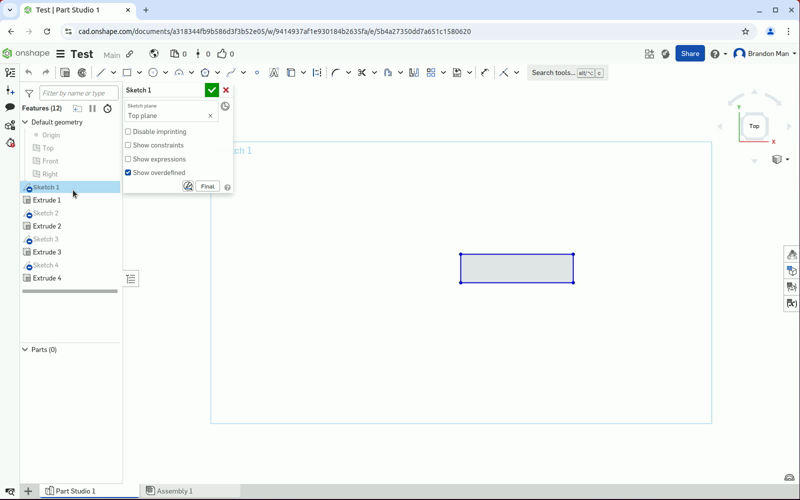
mouse_move(229, 92)
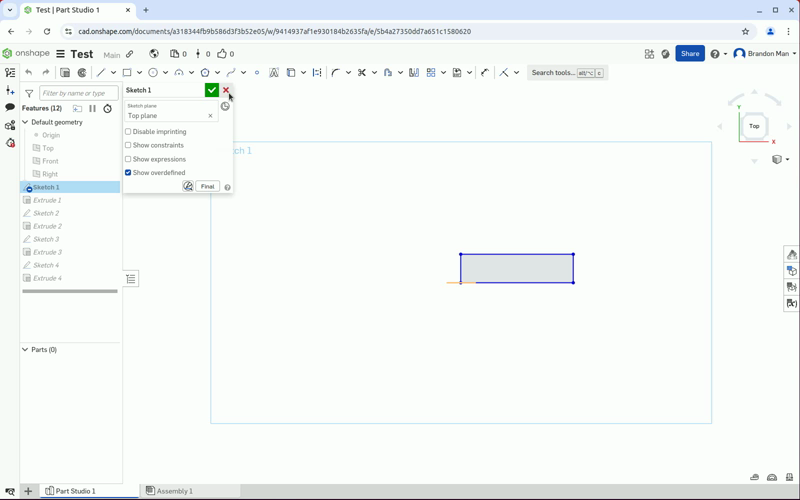
click(229, 92)
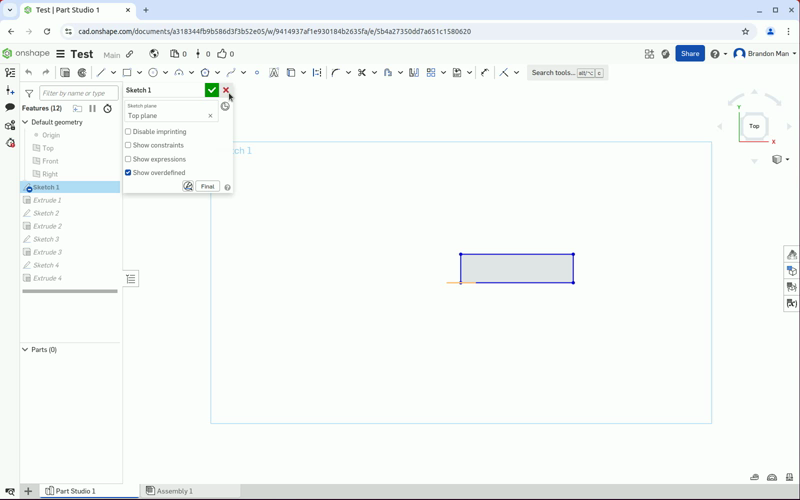
key(shift+s)
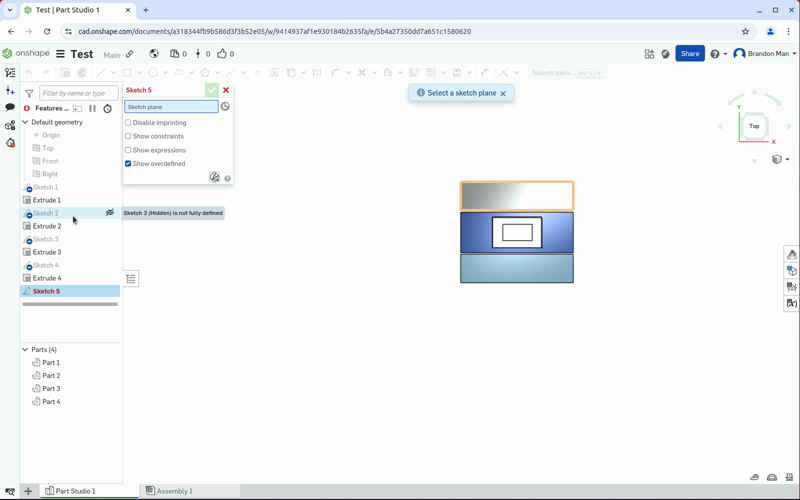
scroll(3)
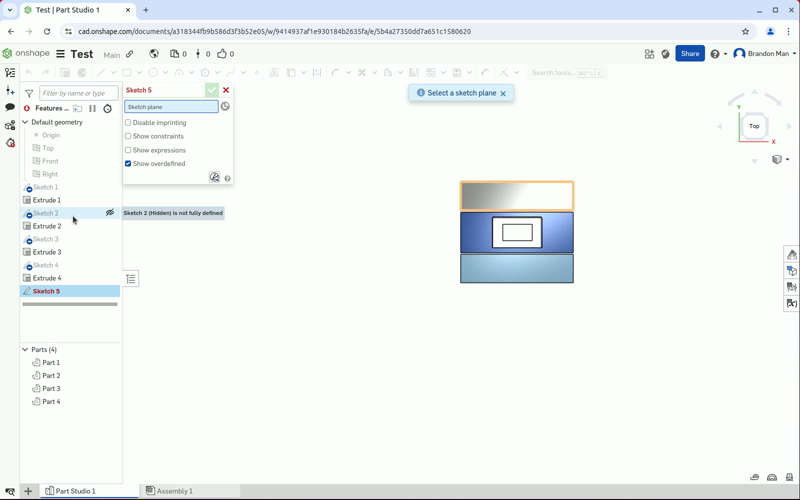
mouse_move(73, 150)
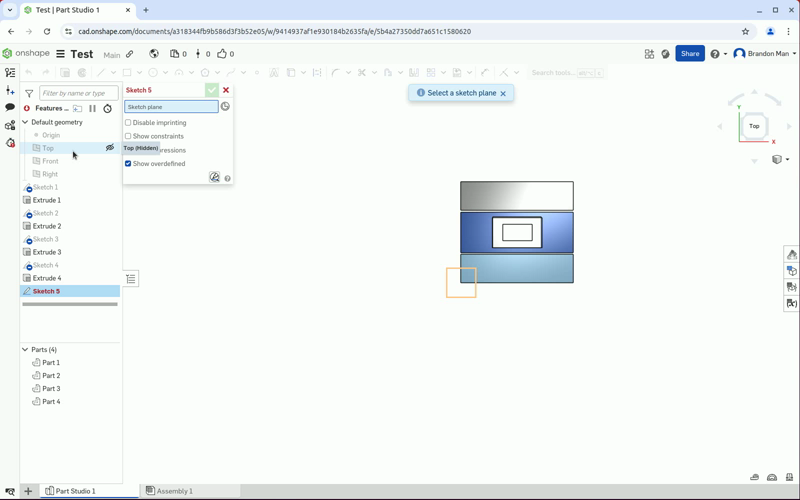
click(73, 150)
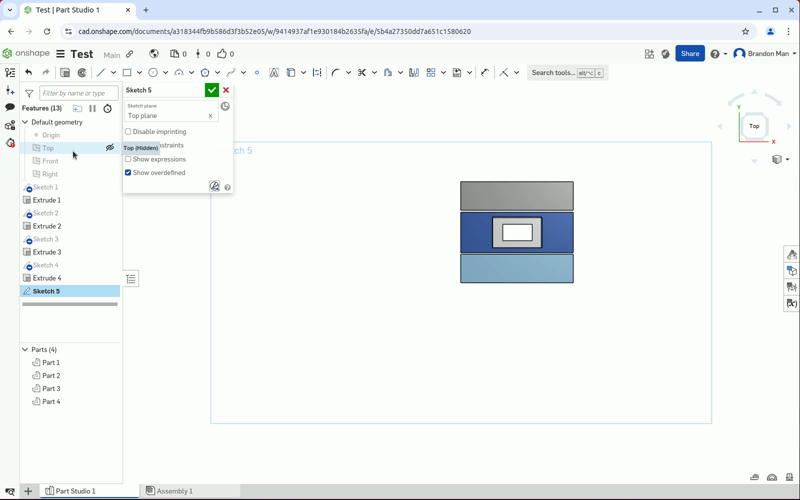
mouse_move(73, 352)
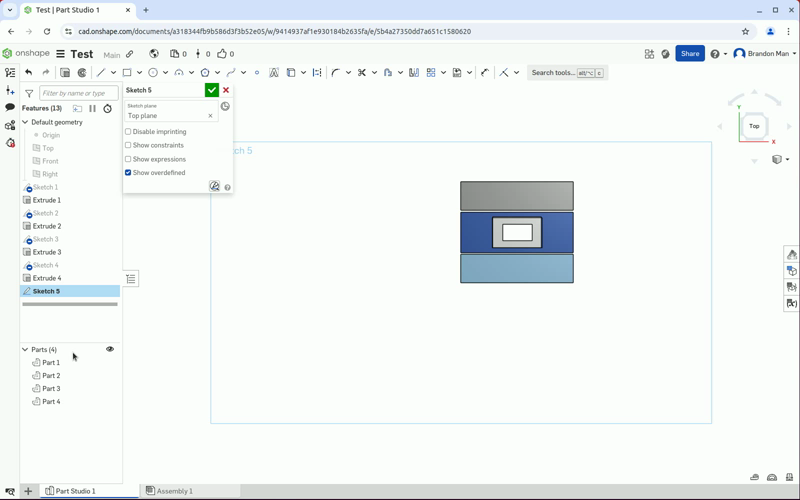
key(y)
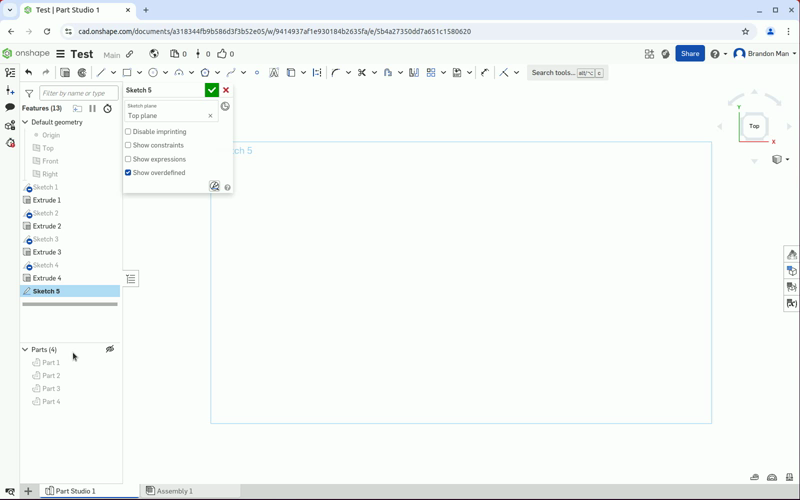
key(l)
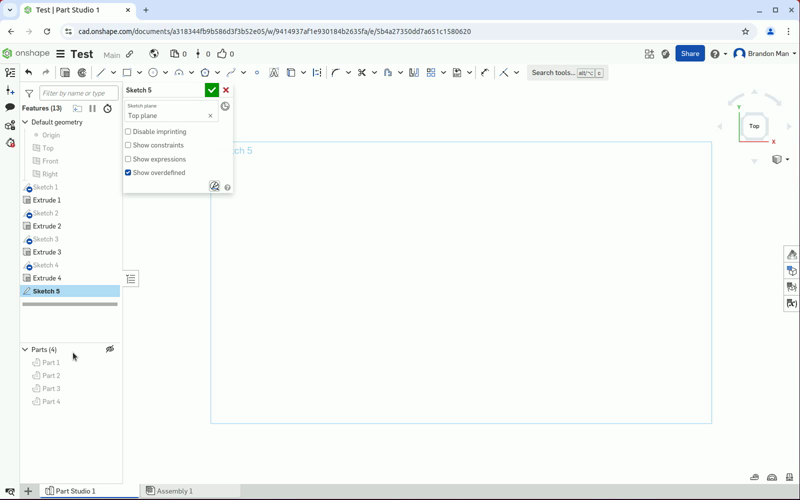
key_down(shift)
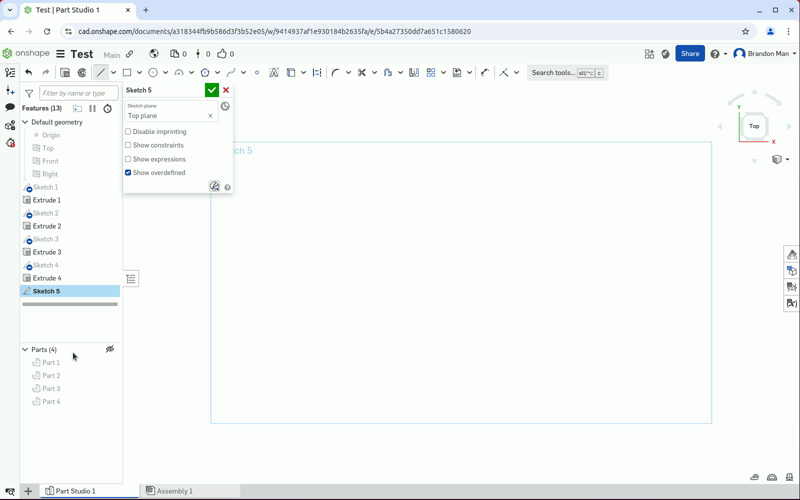
mouse_move(460, 212)
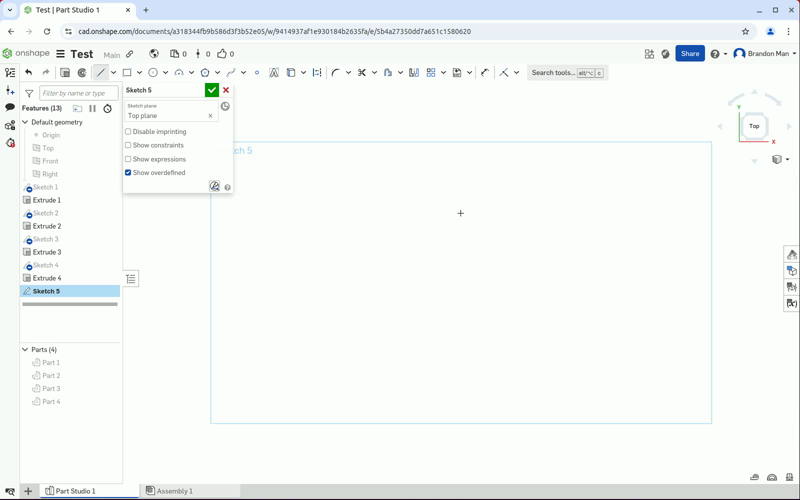
click(460, 212)
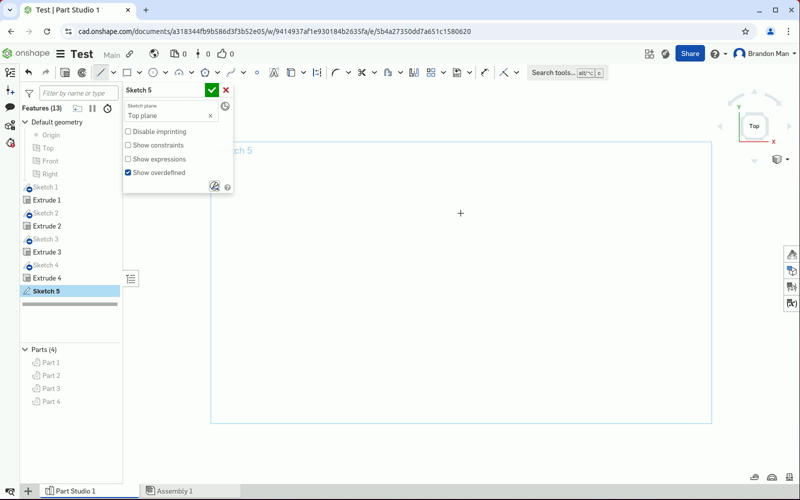
key_up(shift)
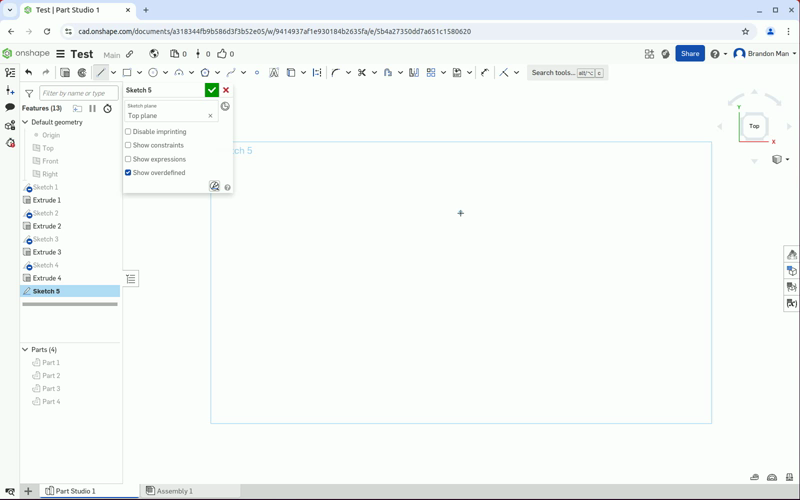
key_down(shift)
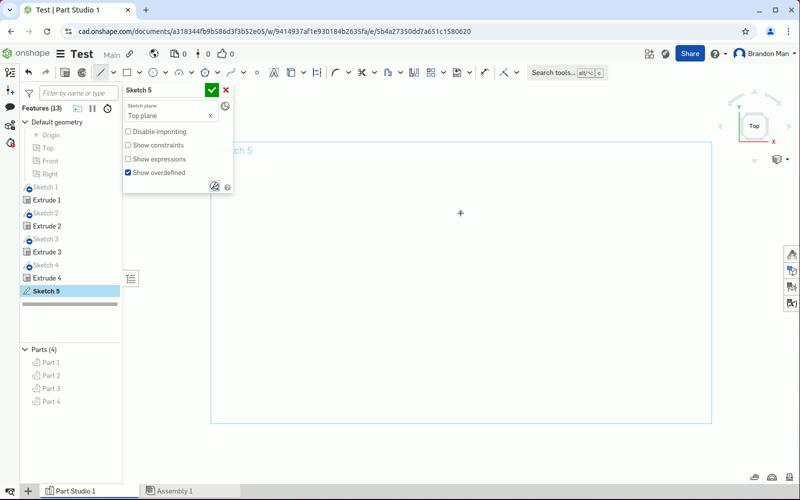
mouse_move(573, 212)
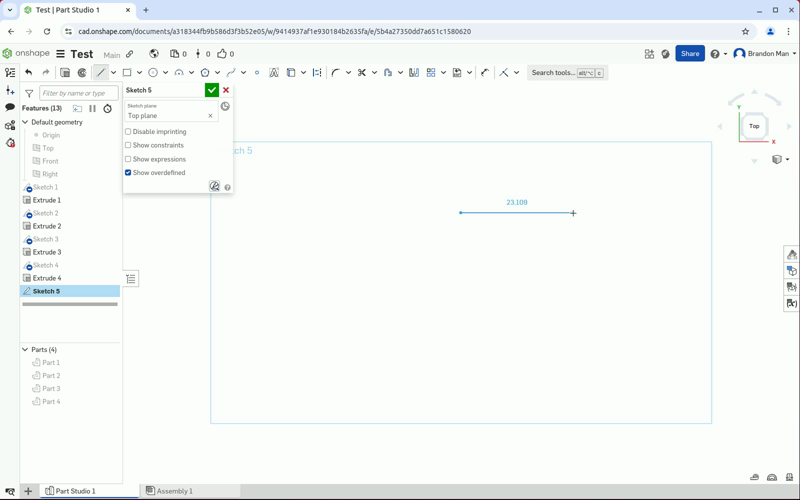
click(573, 212)
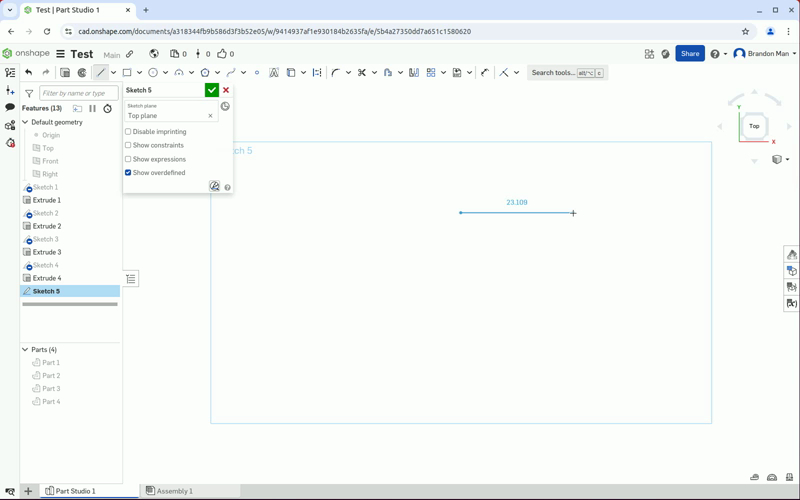
key_up(shift)
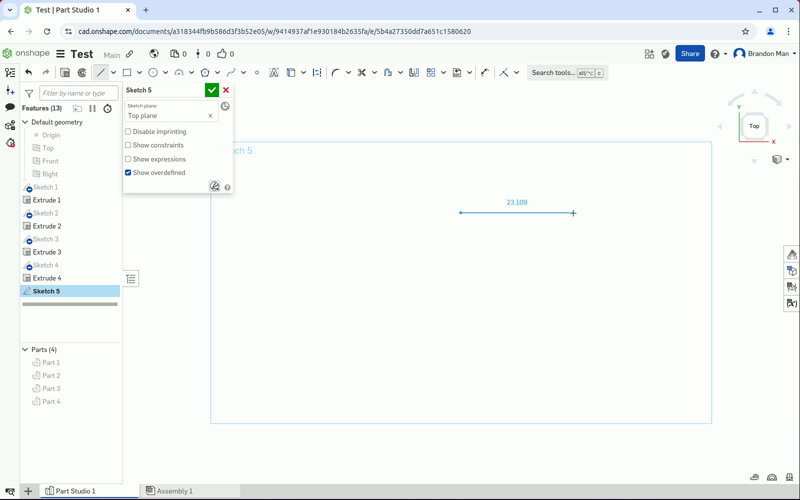
key_down(shift)
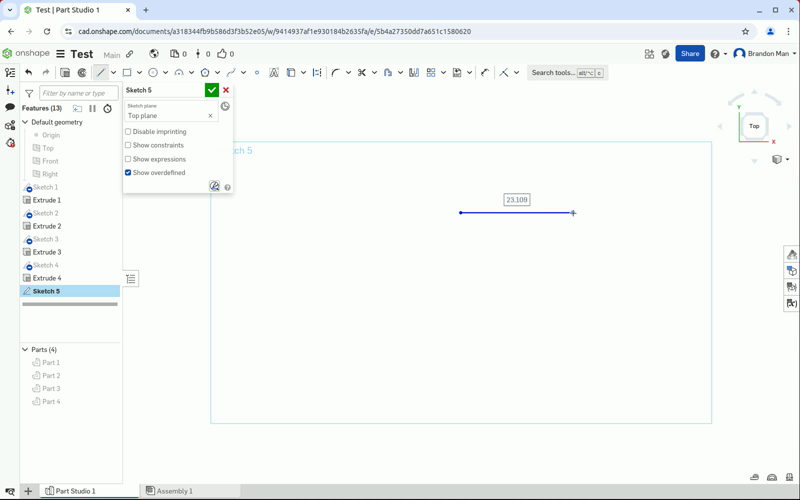
mouse_move(589, 212)
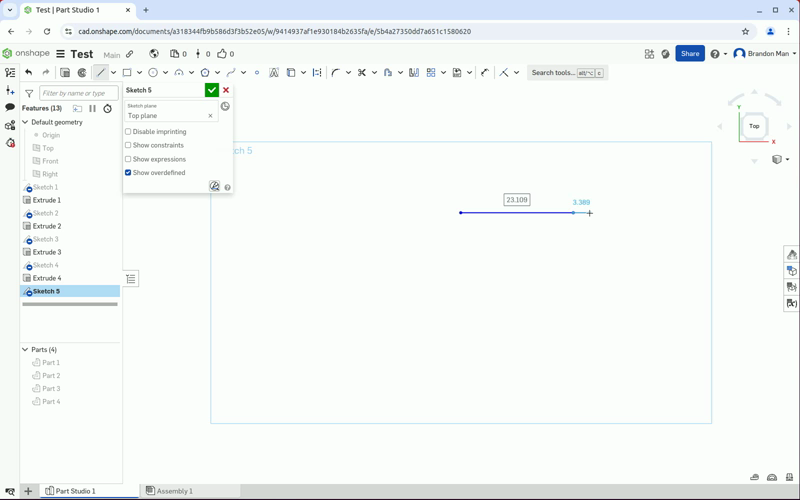
mouse_move(573, 210)
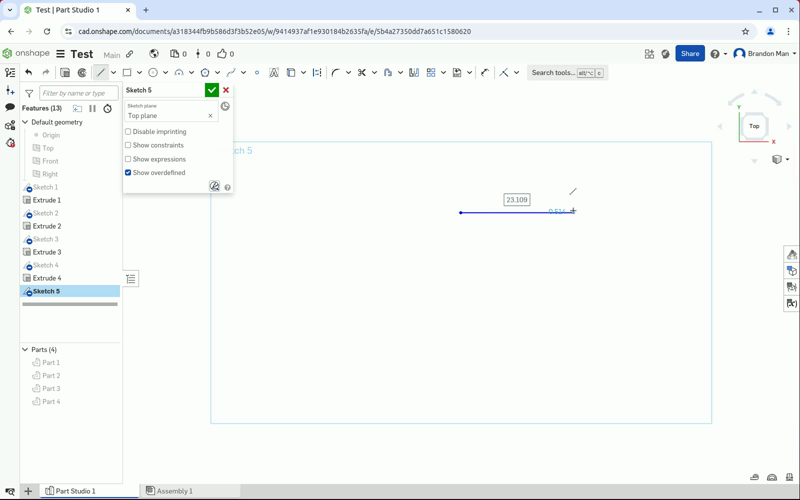
scroll(6)
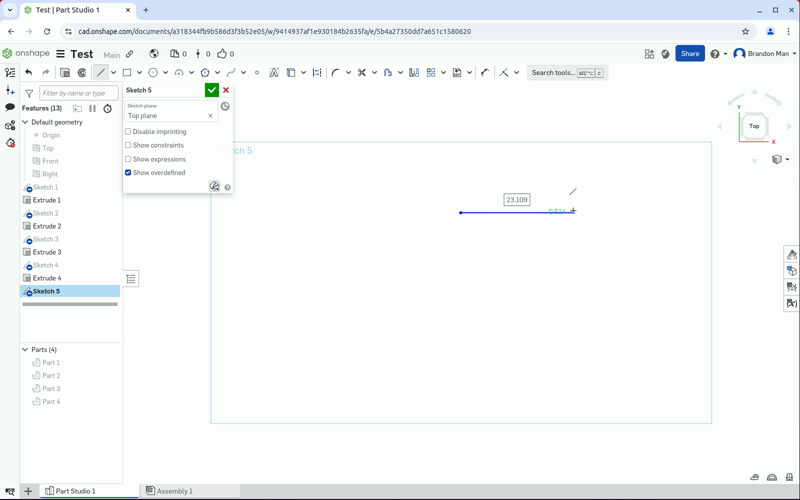
scroll(6)
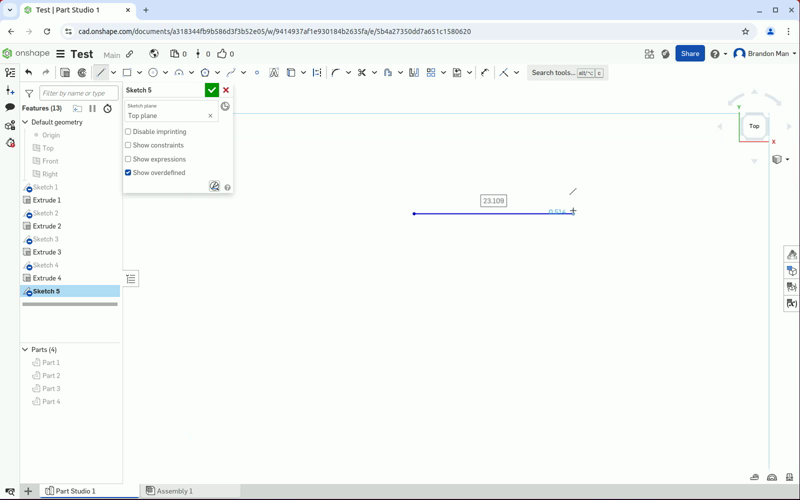
scroll(6)
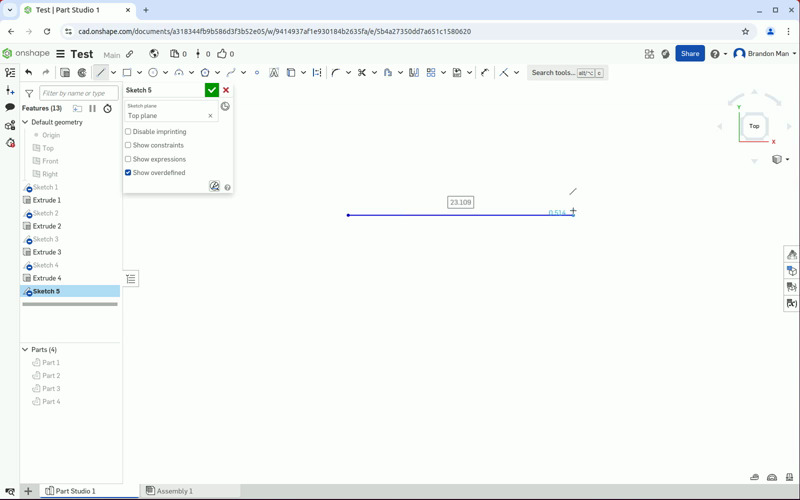
scroll(6)
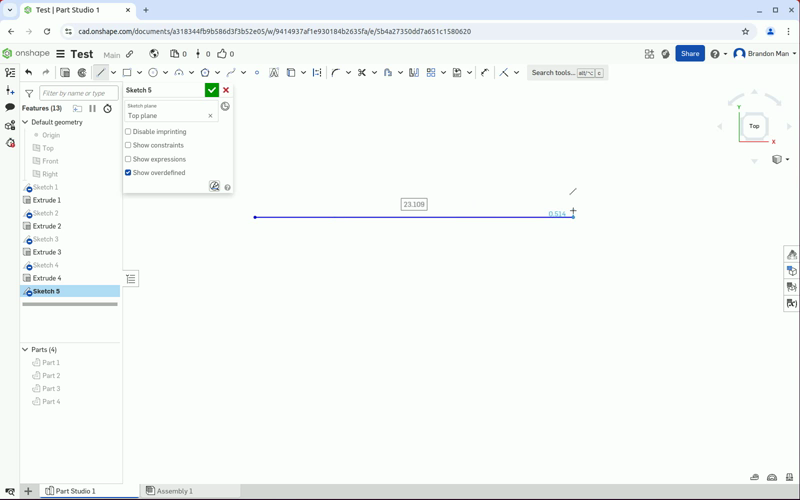
scroll(6)
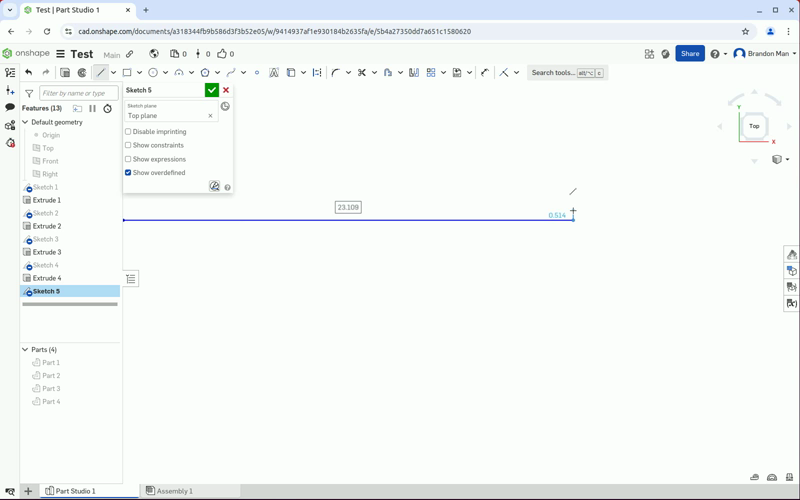
scroll(6)
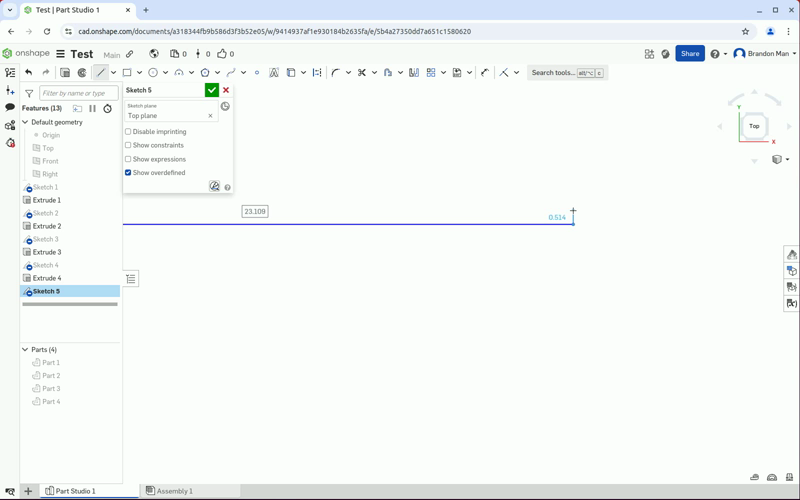
scroll(6)
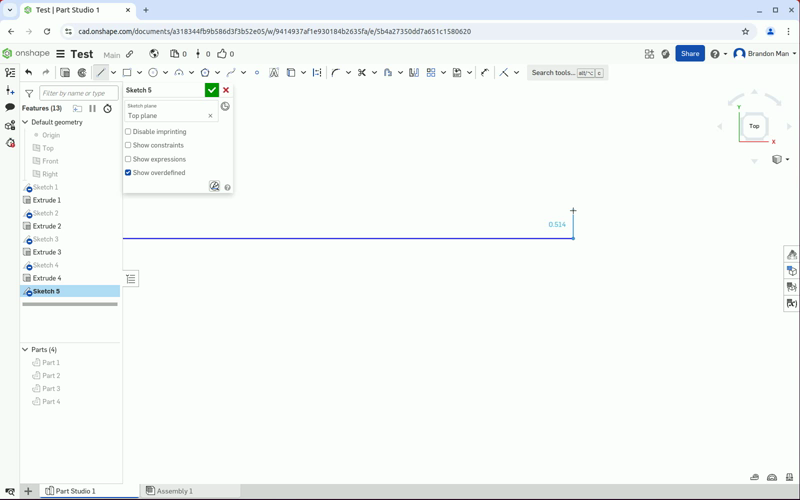
click(573, 210)
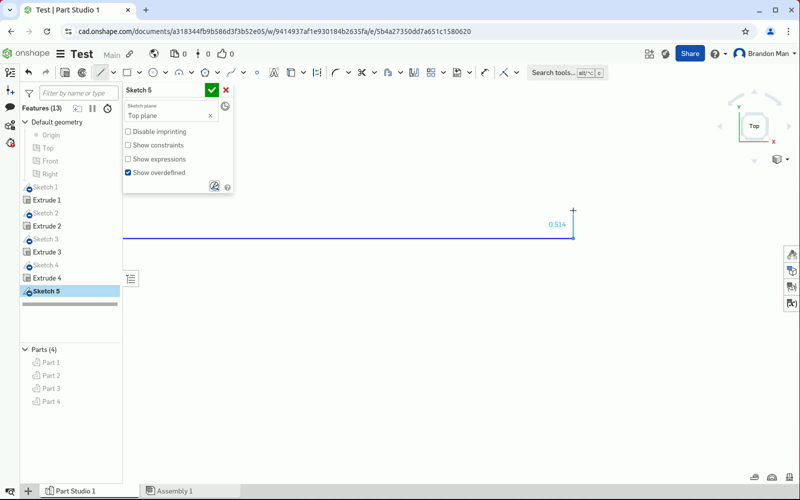
scroll(-6)
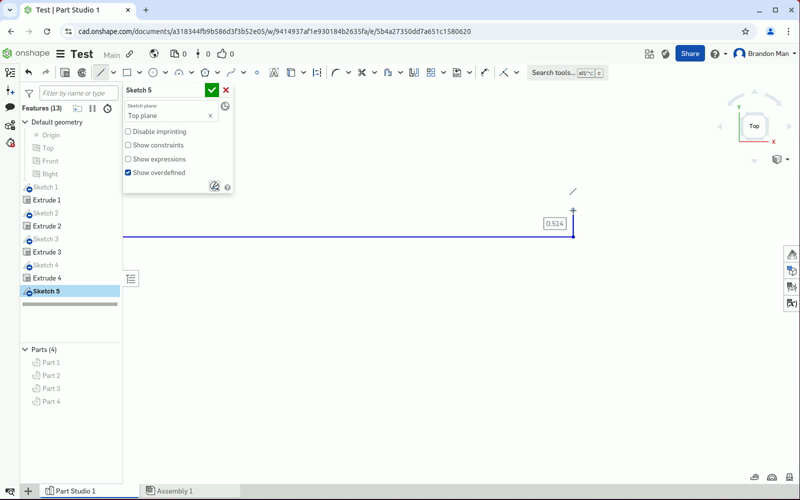
scroll(-6)
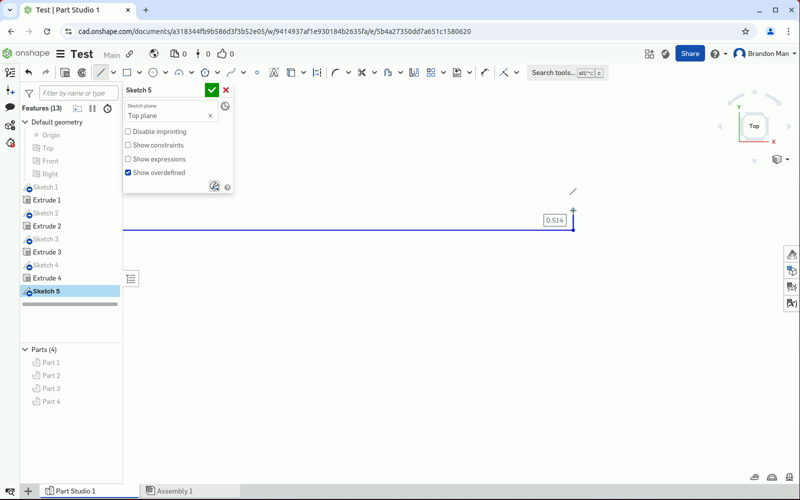
scroll(-6)
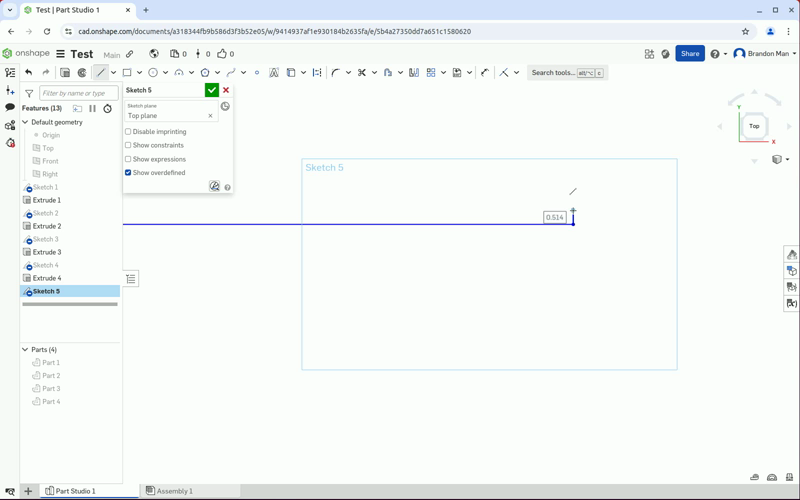
scroll(-6)
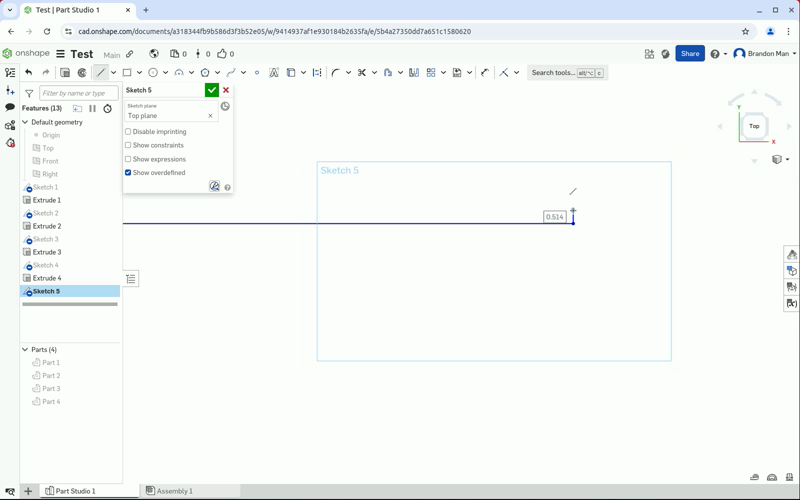
scroll(-6)
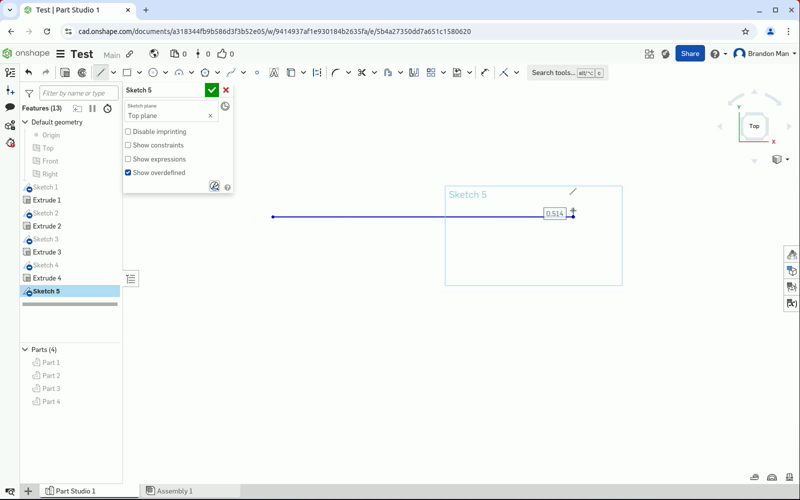
scroll(-6)
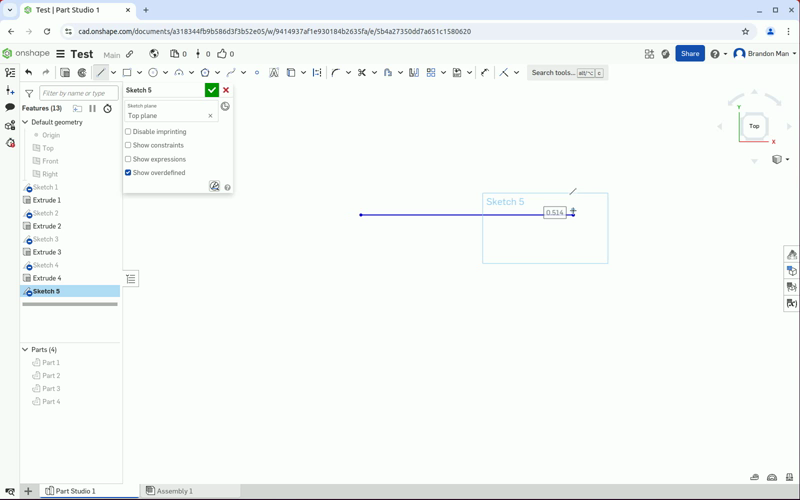
scroll(-6)
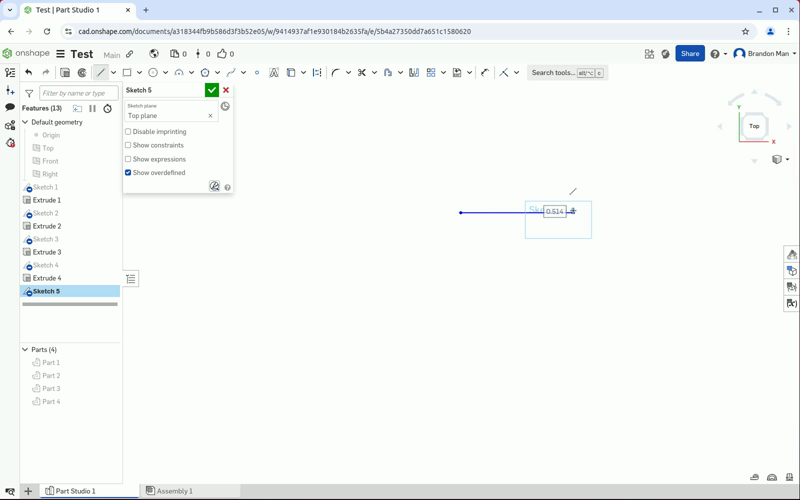
key_up(shift)
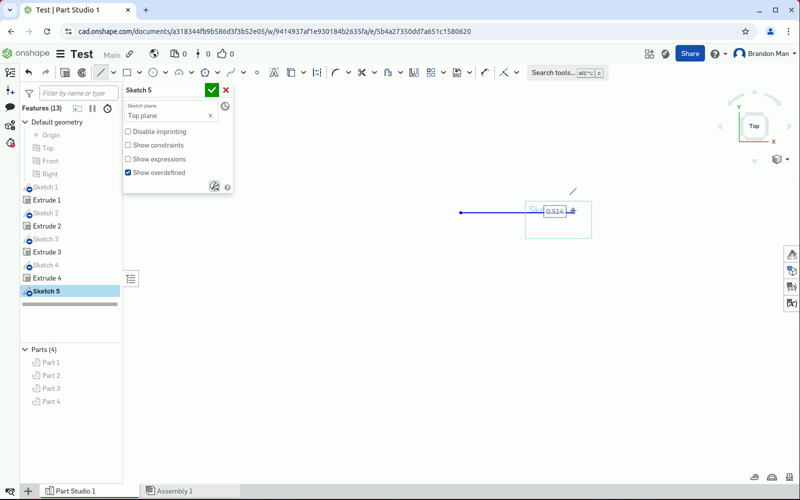
key_down(shift)
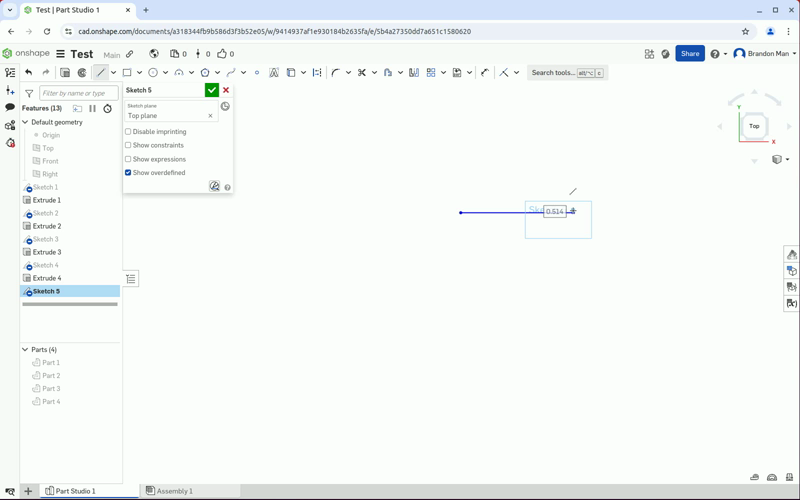
mouse_move(460, 210)
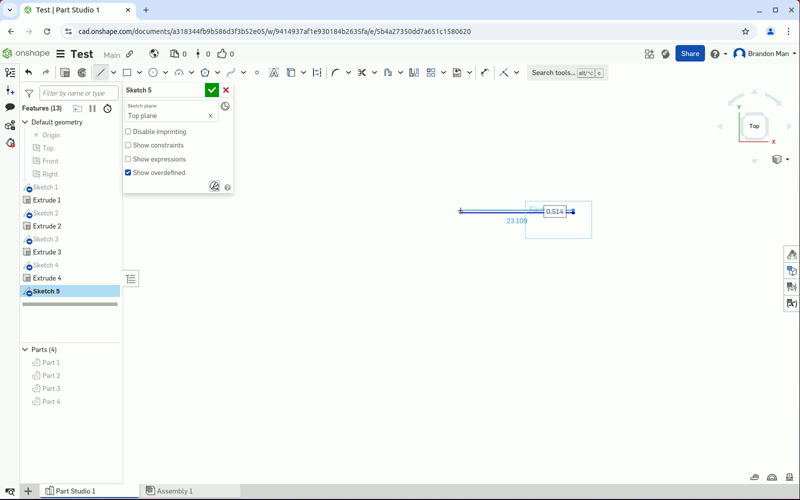
scroll(6)
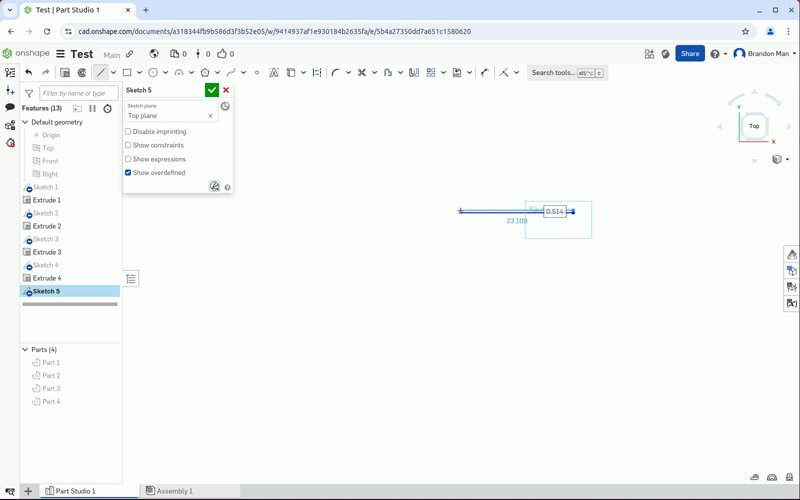
scroll(6)
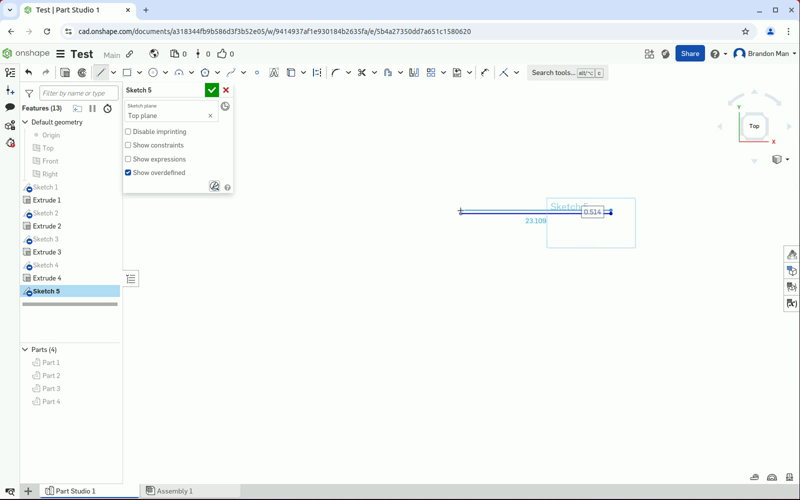
scroll(6)
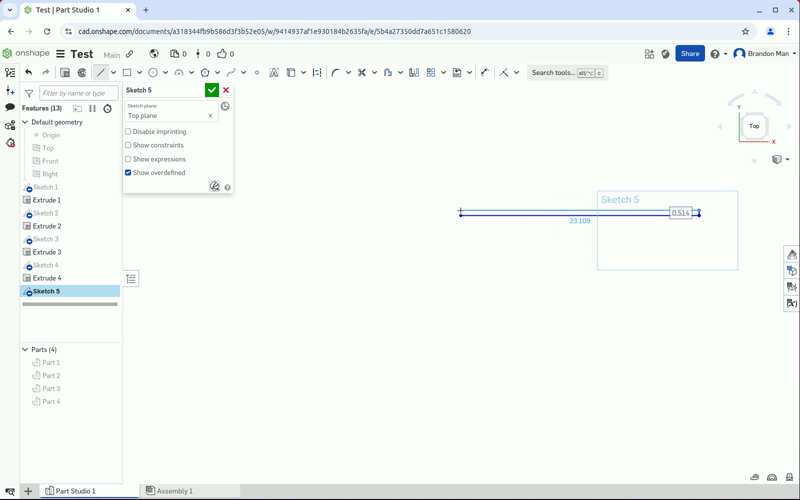
scroll(6)
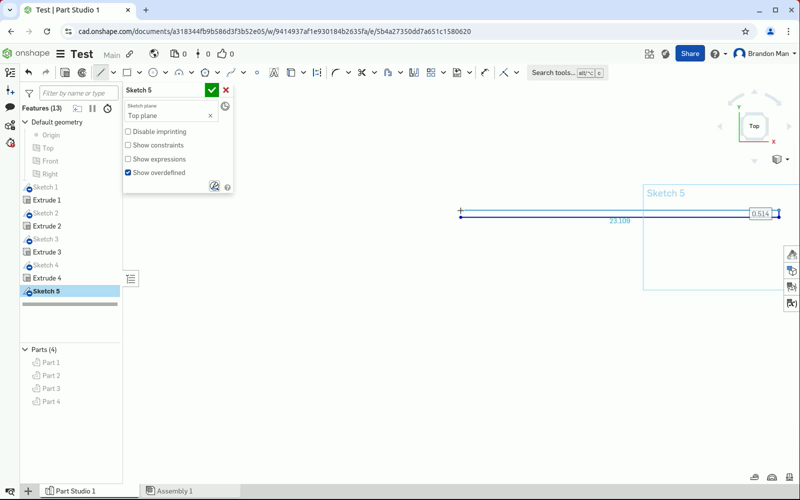
scroll(6)
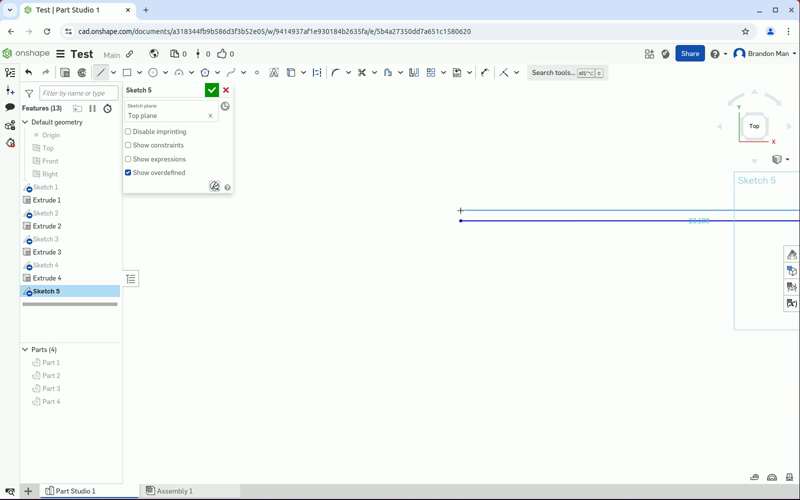
scroll(6)
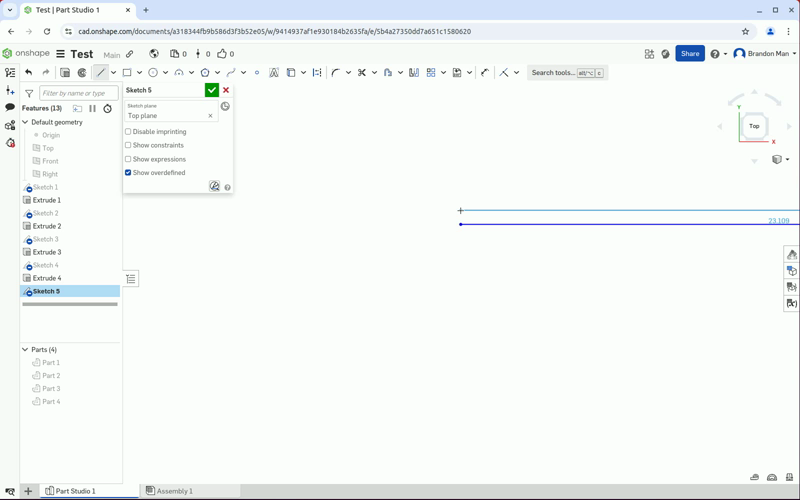
scroll(6)
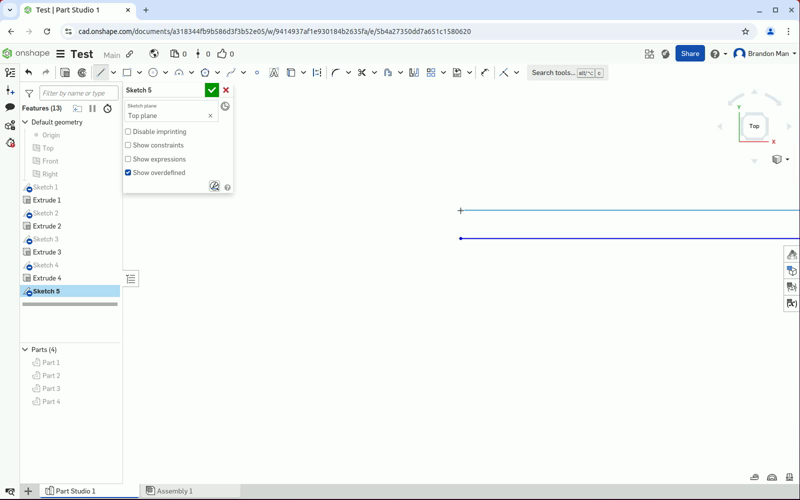
click(460, 210)
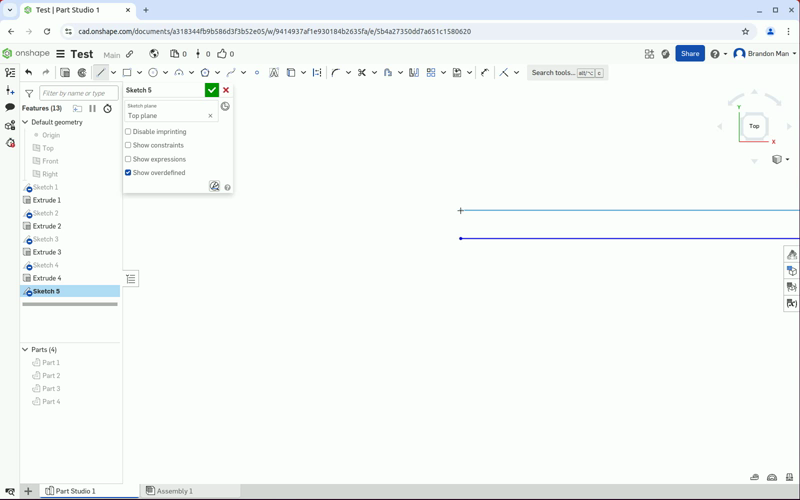
scroll(-6)
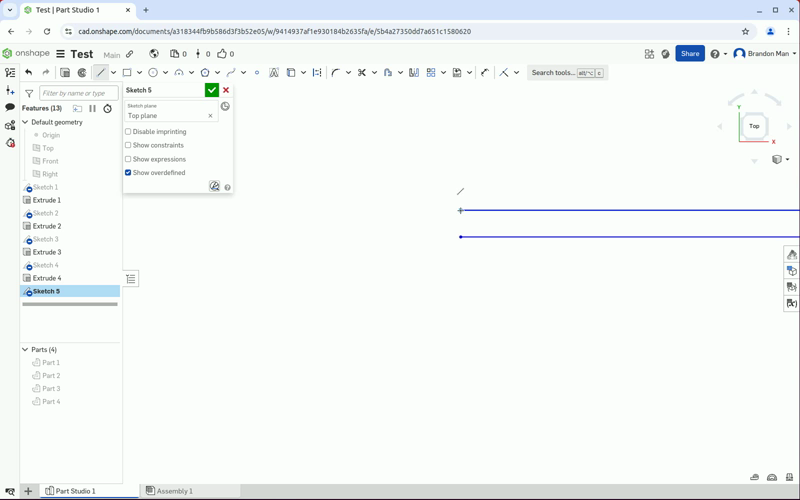
scroll(-6)
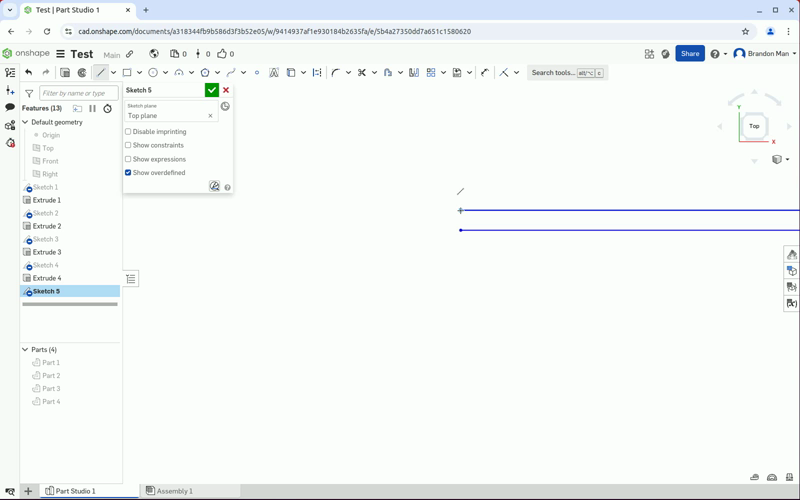
scroll(-6)
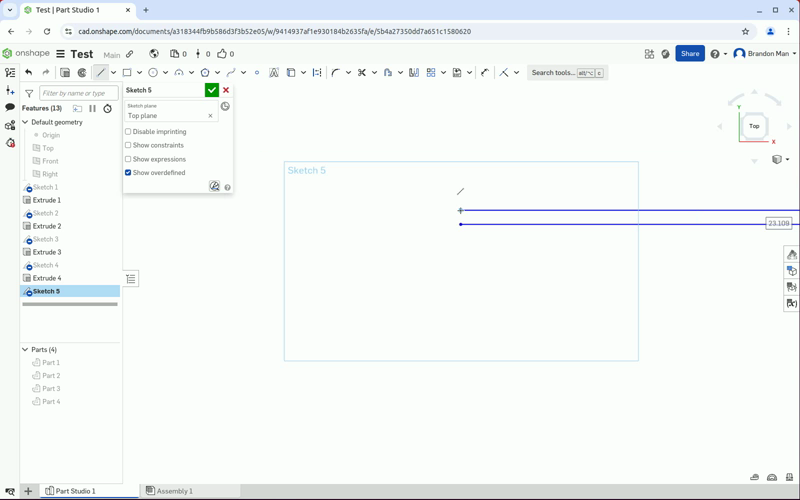
scroll(-6)
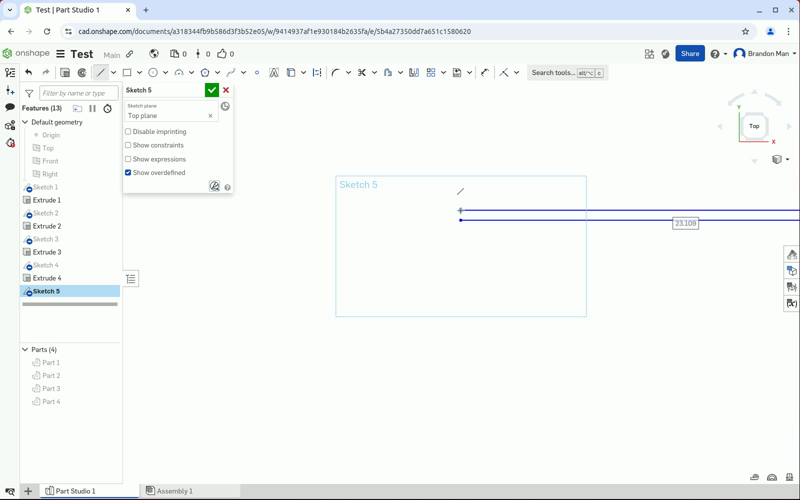
scroll(-6)
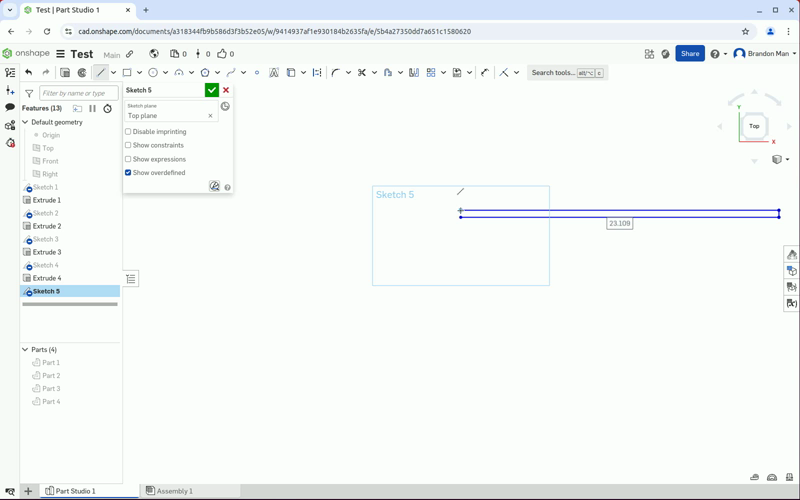
scroll(-6)
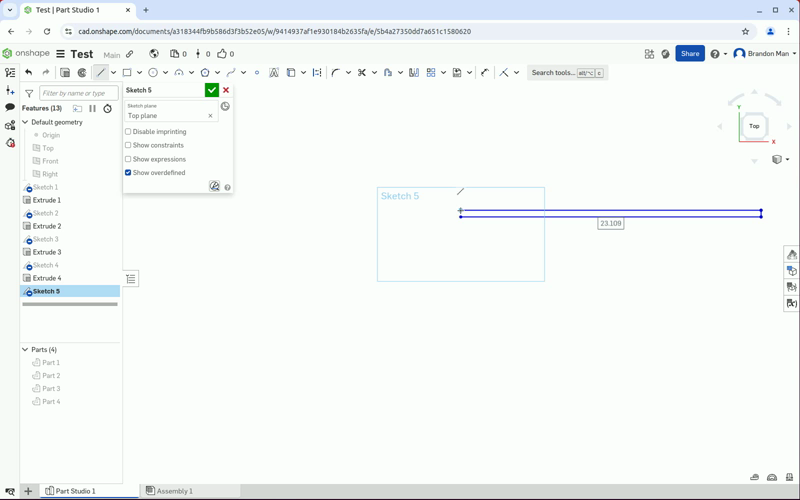
scroll(-6)
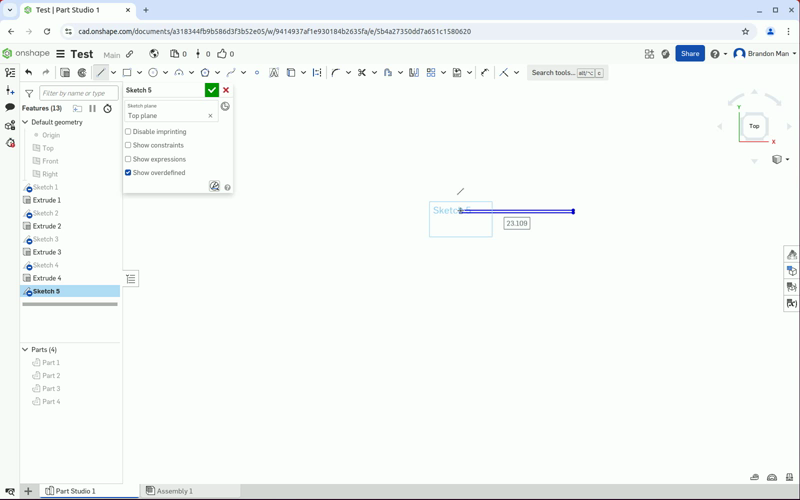
key_up(shift)
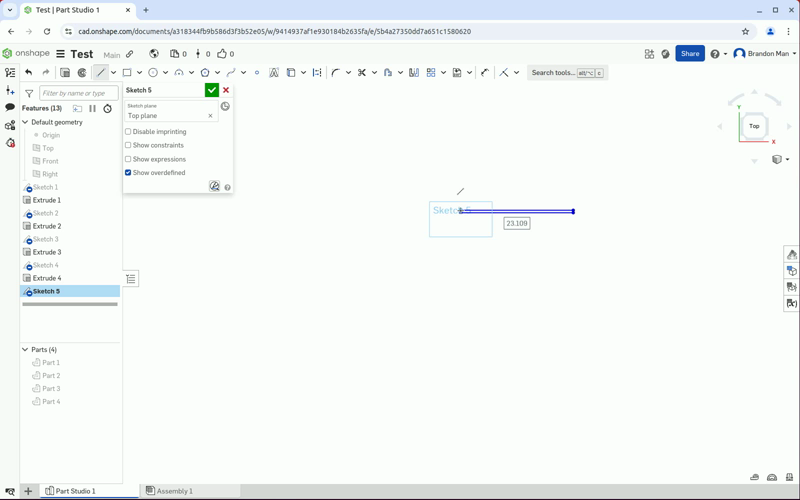
mouse_move(490, 210)
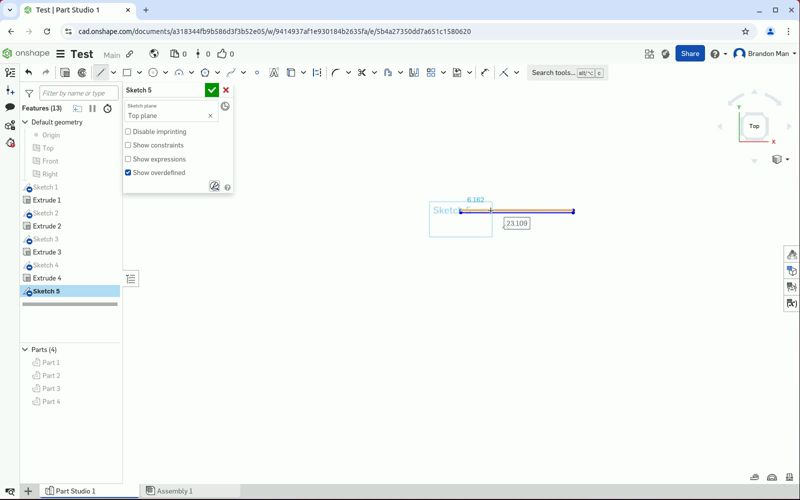
key_down(shift)
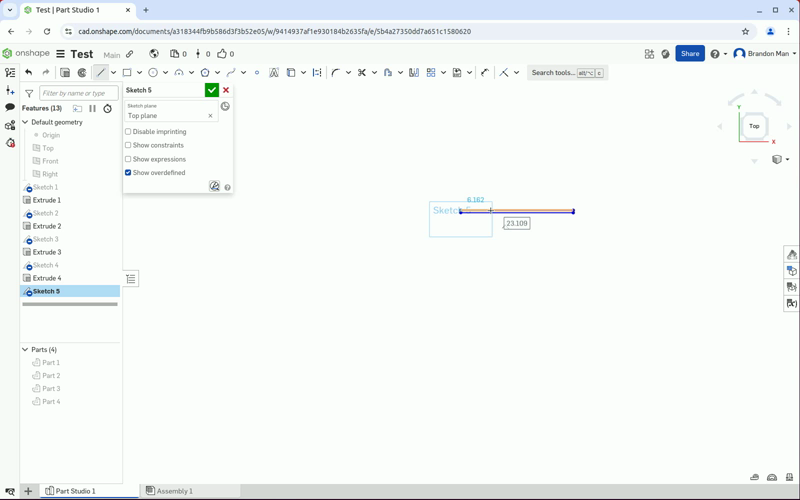
mouse_move(460, 212)
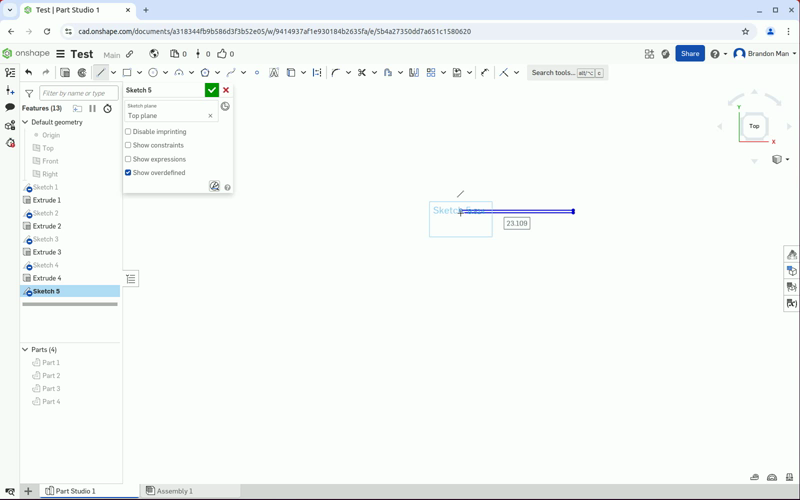
scroll(6)
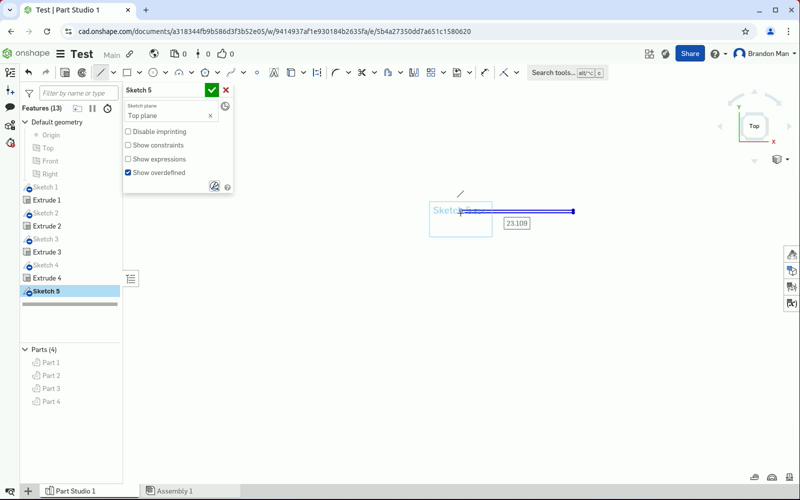
scroll(6)
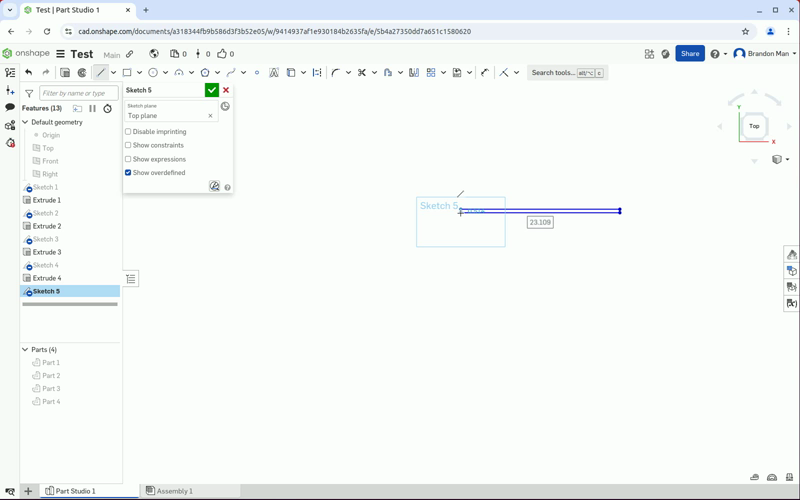
scroll(6)
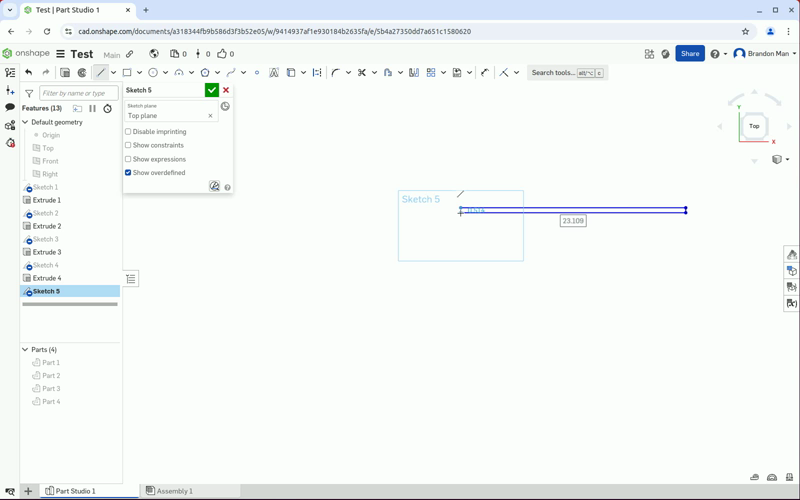
scroll(6)
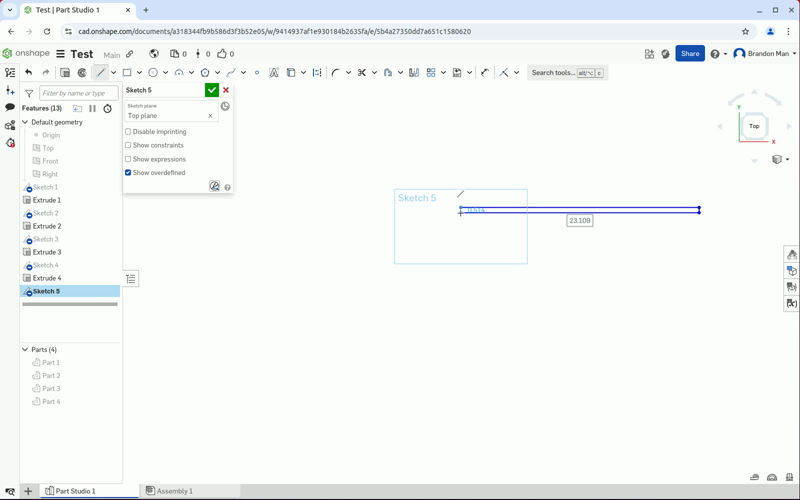
scroll(6)
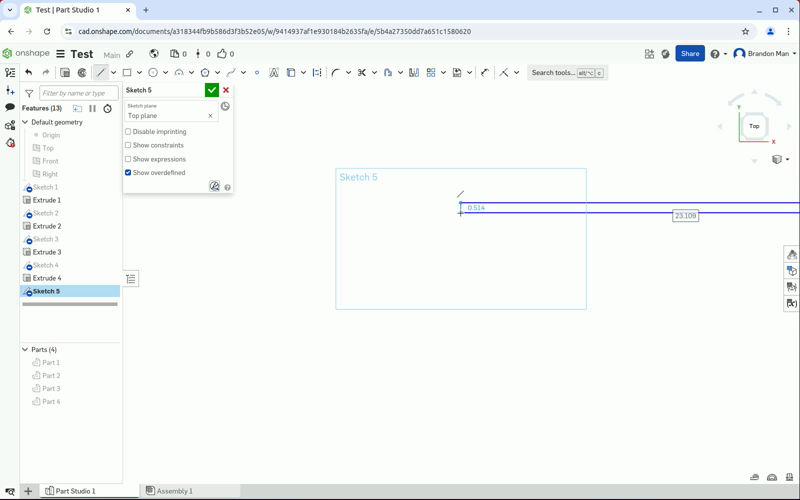
scroll(6)
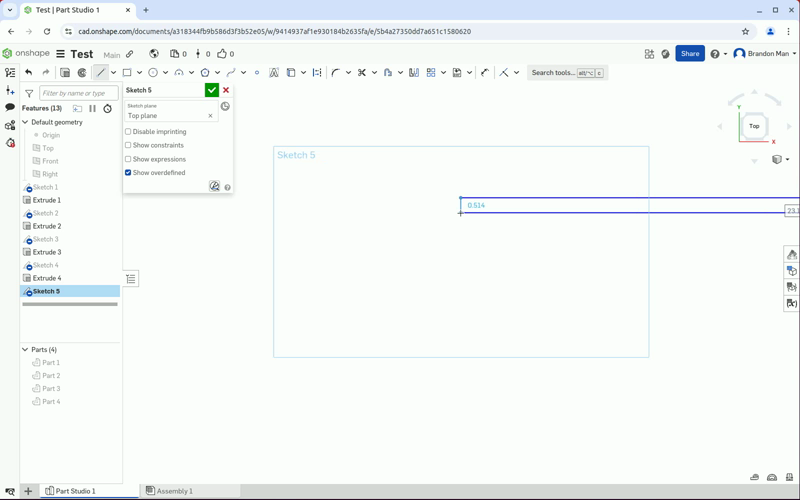
scroll(6)
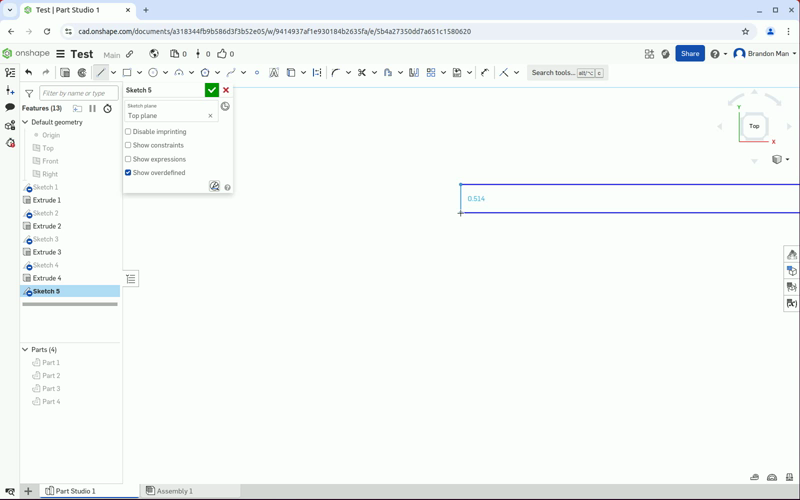
key_up(shift)
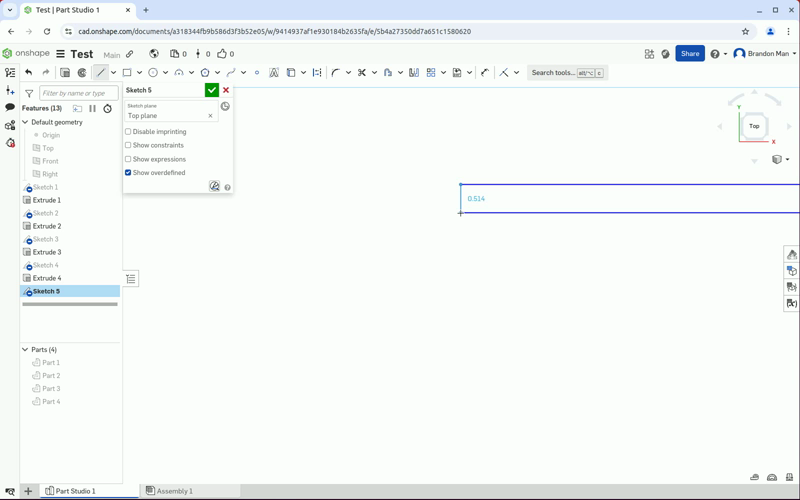
click(460, 212)
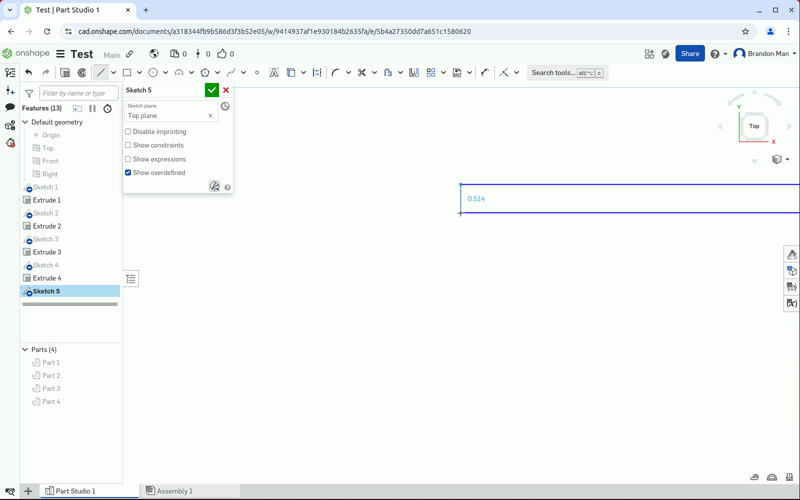
scroll(-6)
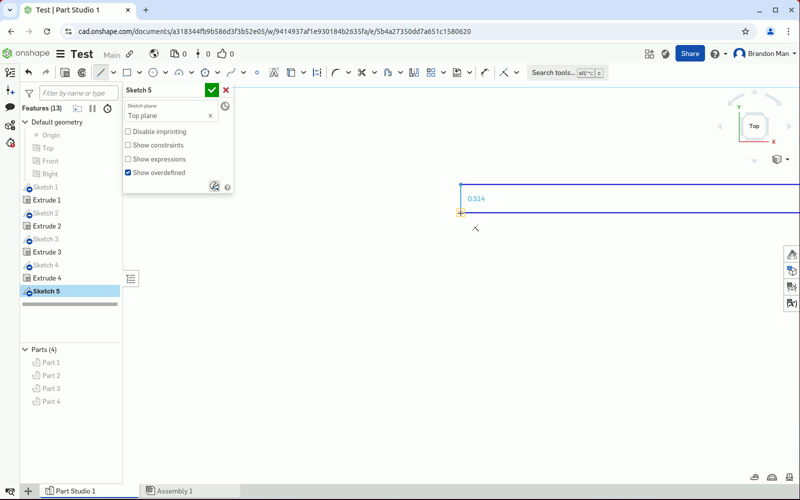
scroll(-6)
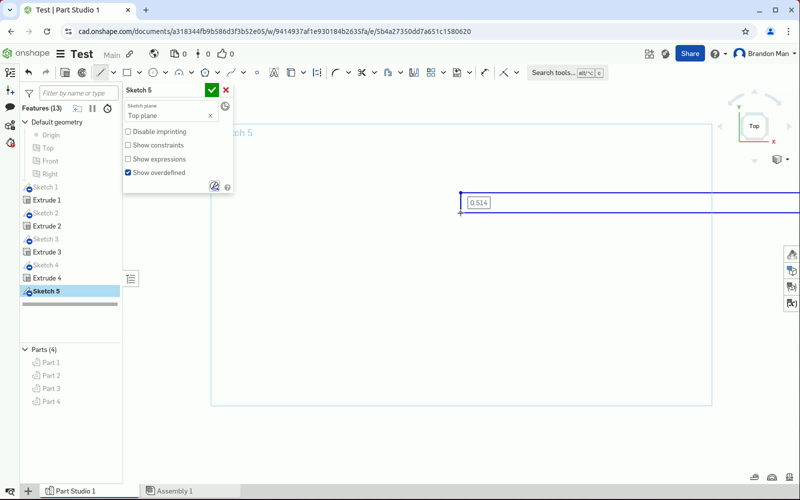
scroll(-6)
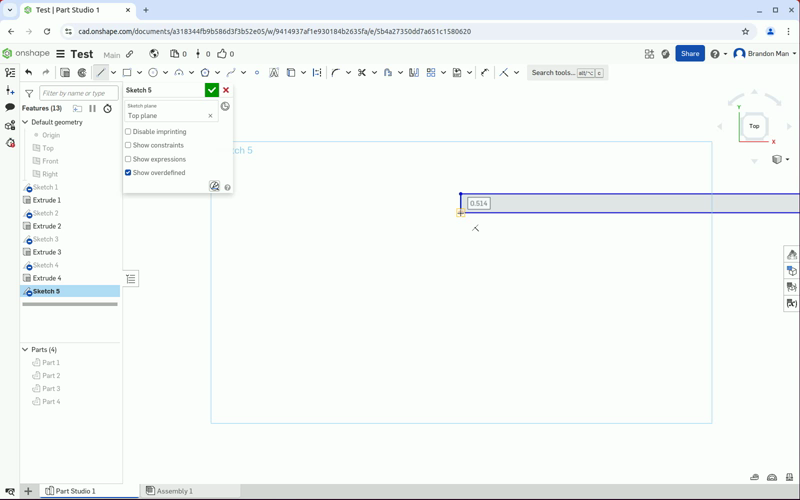
scroll(-6)
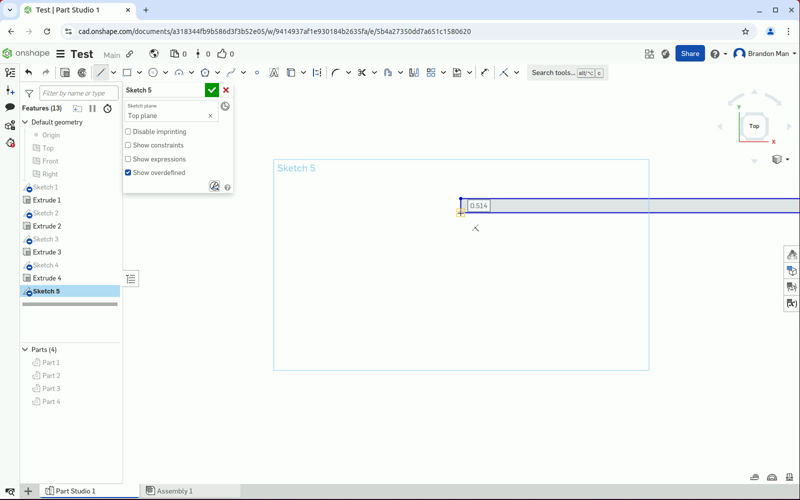
scroll(-6)
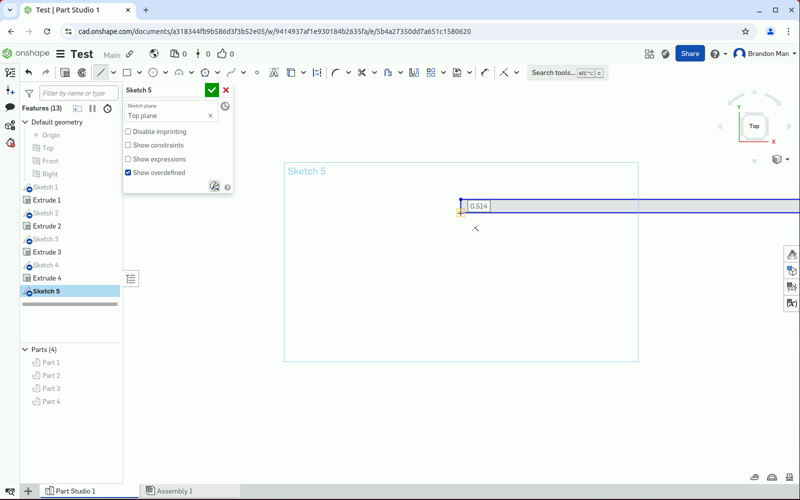
scroll(-6)
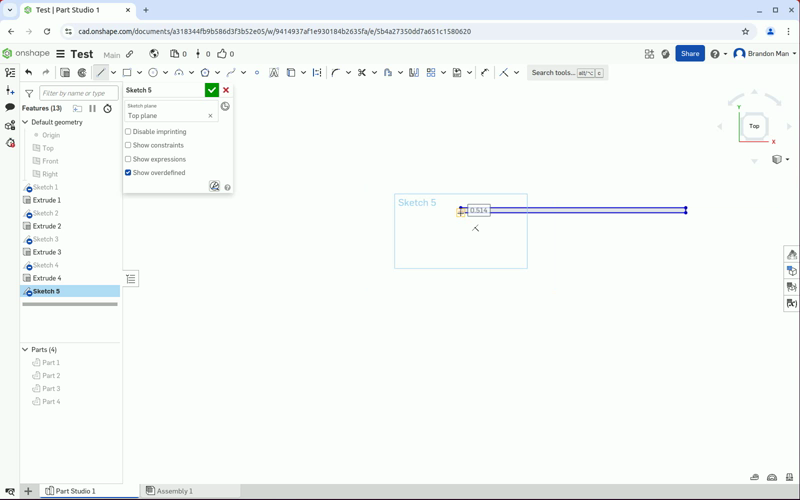
scroll(-6)
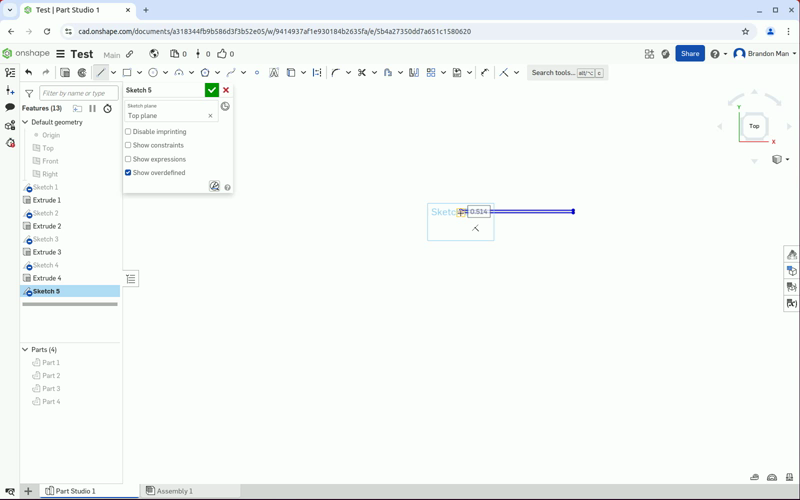
key(esc)
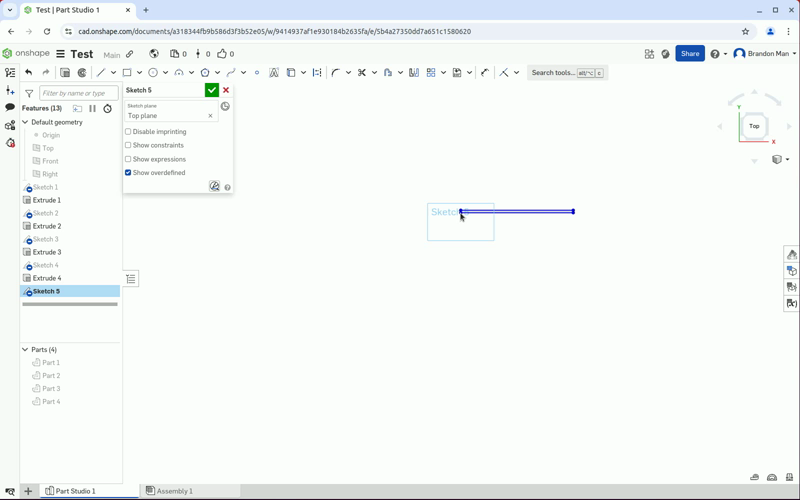
mouse_move(510, 212)
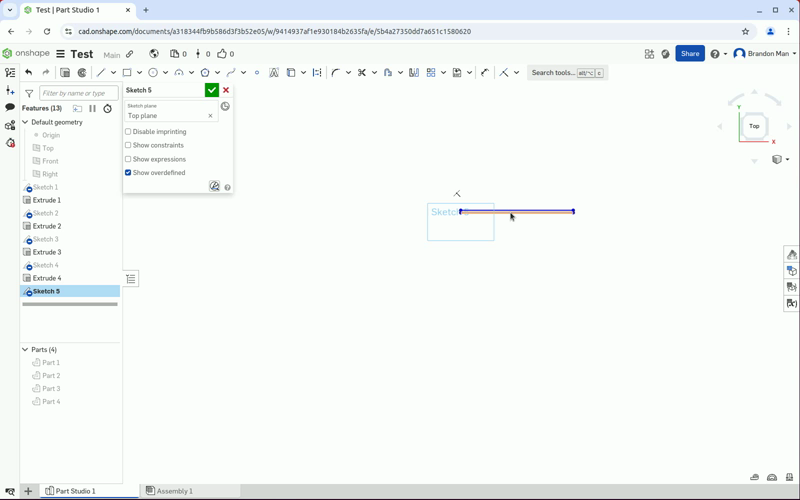
scroll(6)
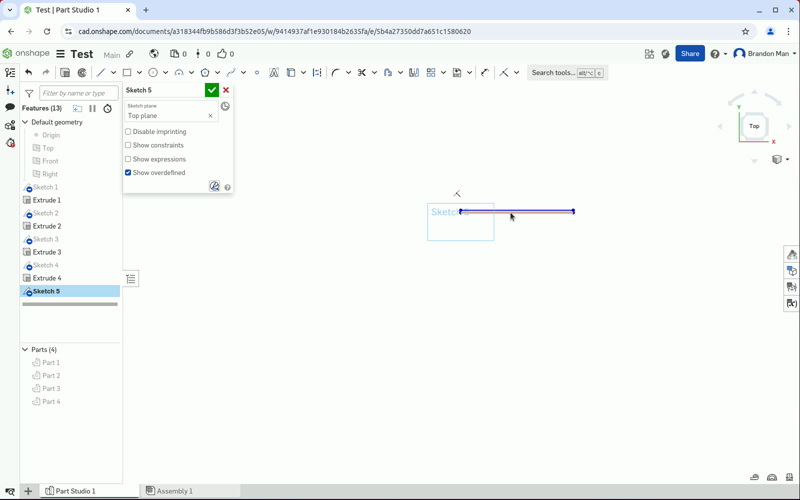
scroll(6)
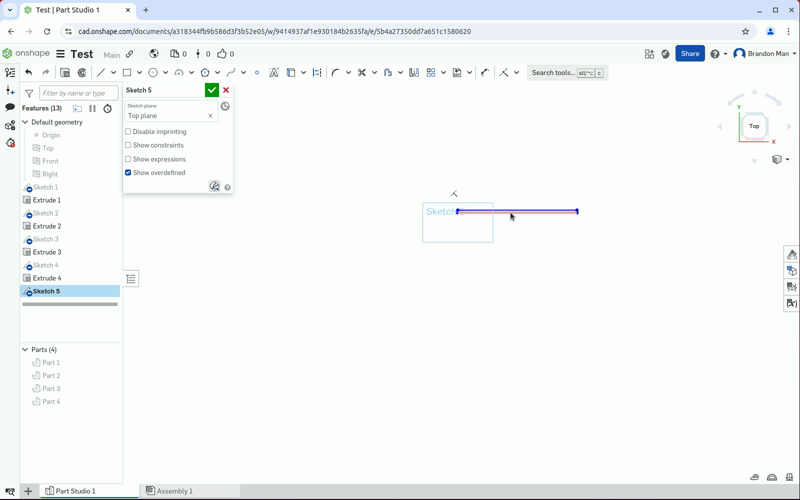
scroll(6)
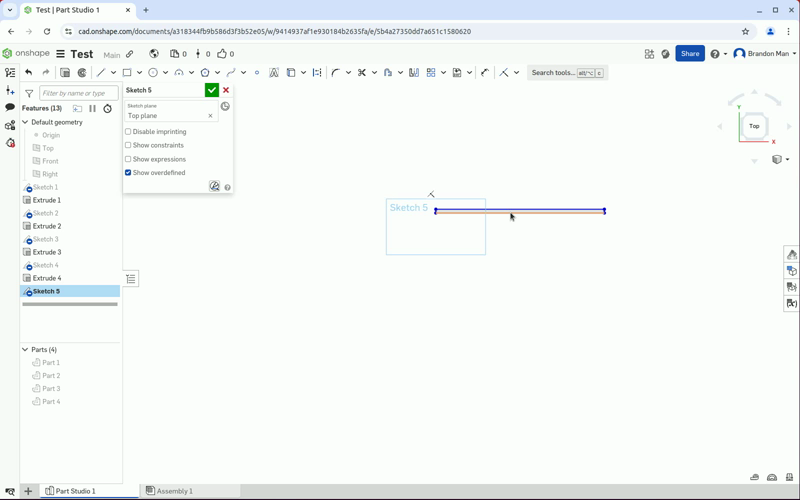
scroll(6)
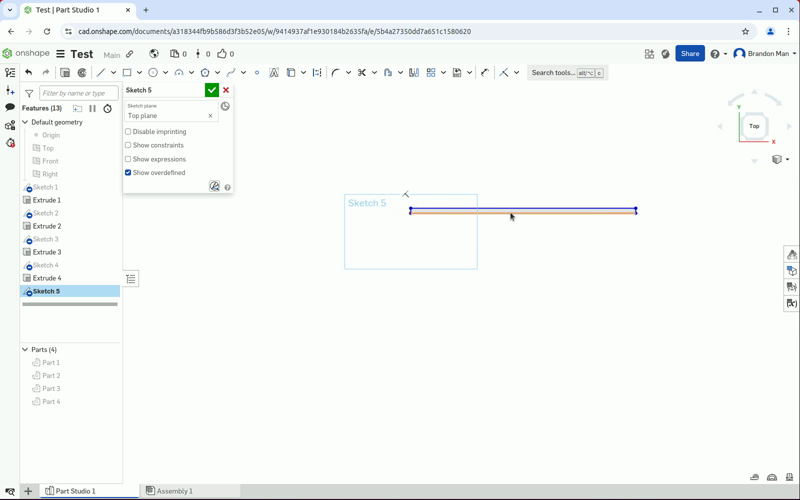
scroll(6)
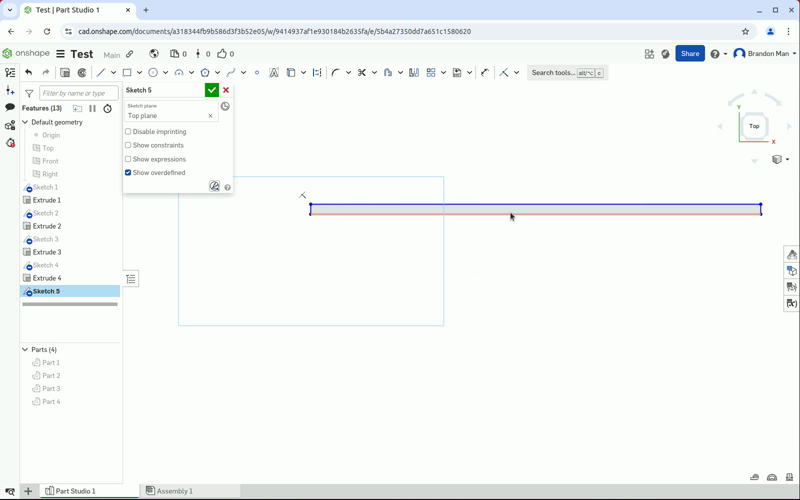
scroll(6)
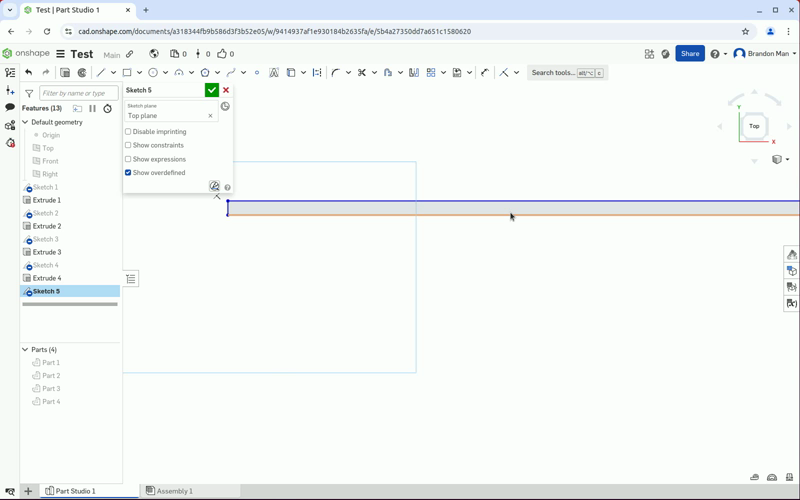
scroll(6)
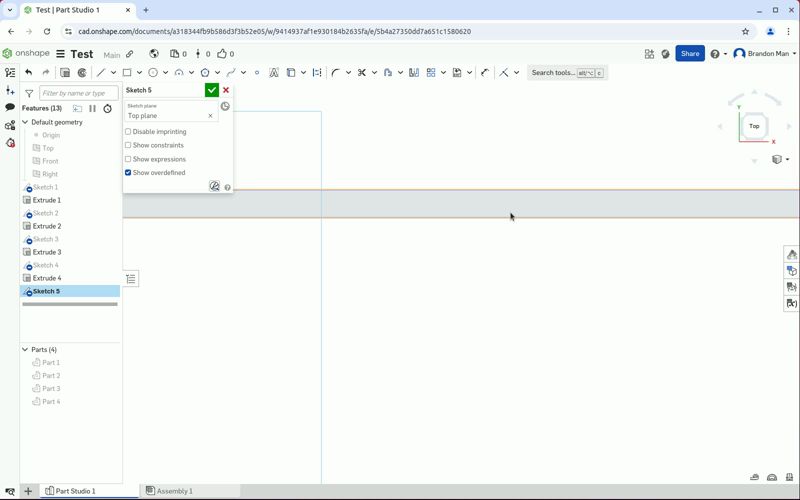
click(510, 212)
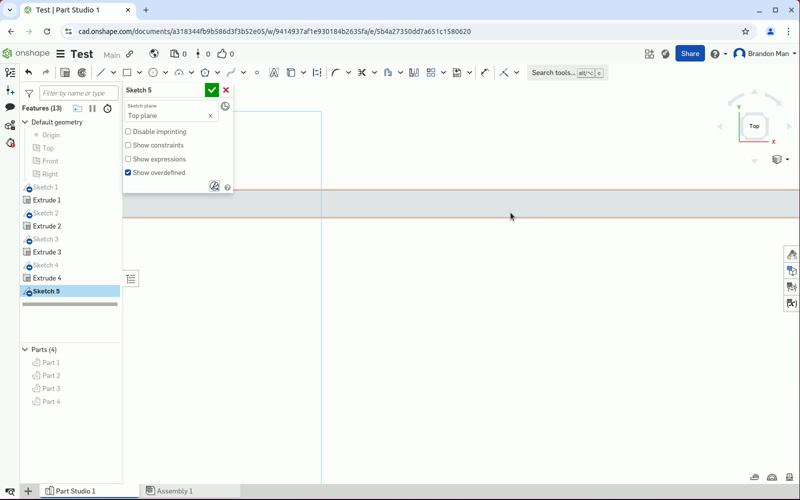
scroll(-6)
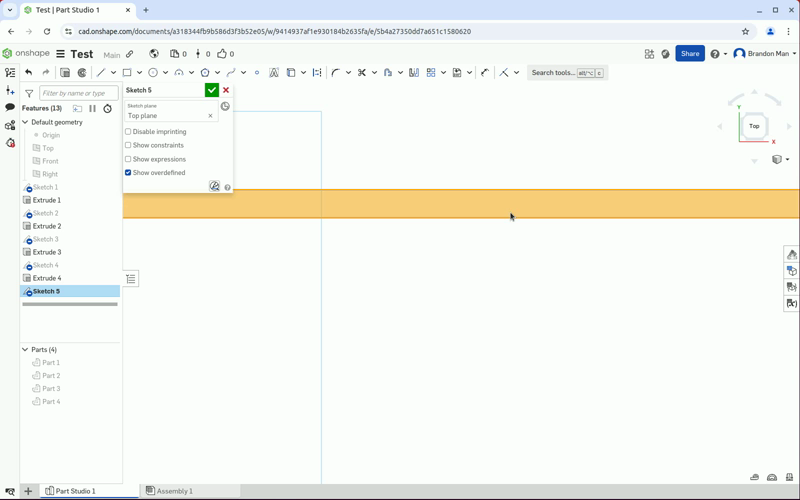
scroll(-6)
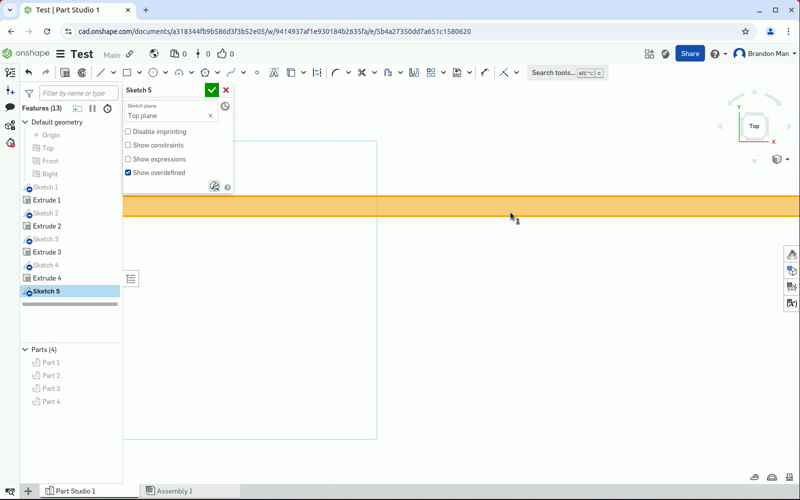
scroll(-6)
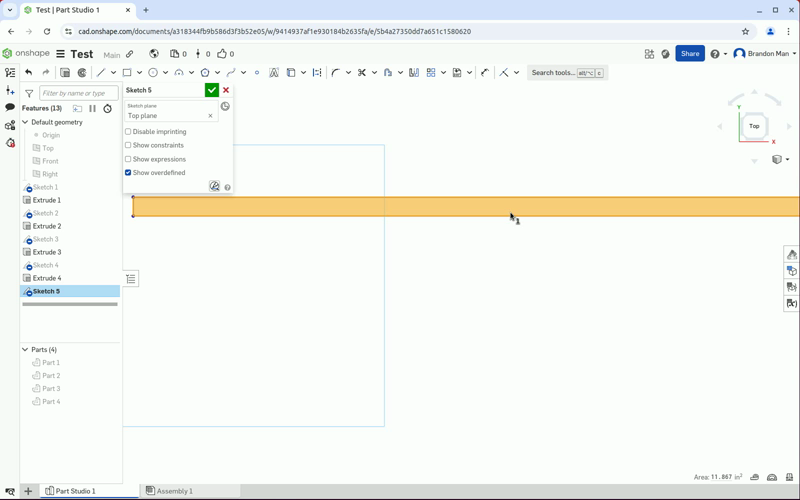
scroll(-6)
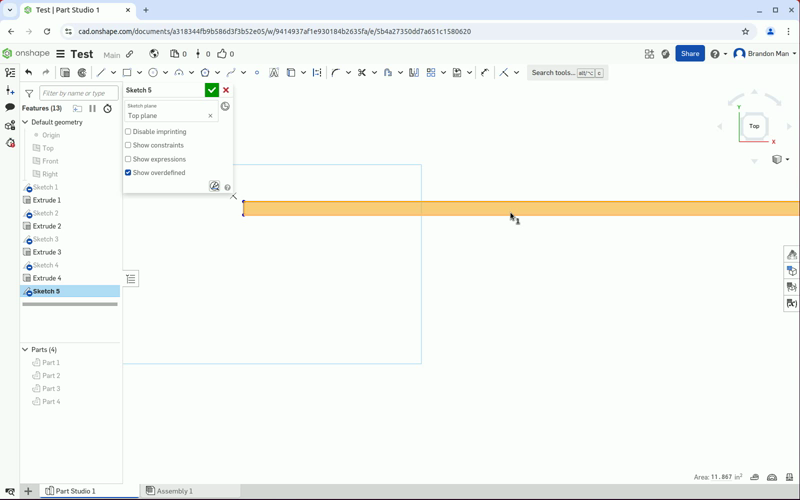
scroll(-6)
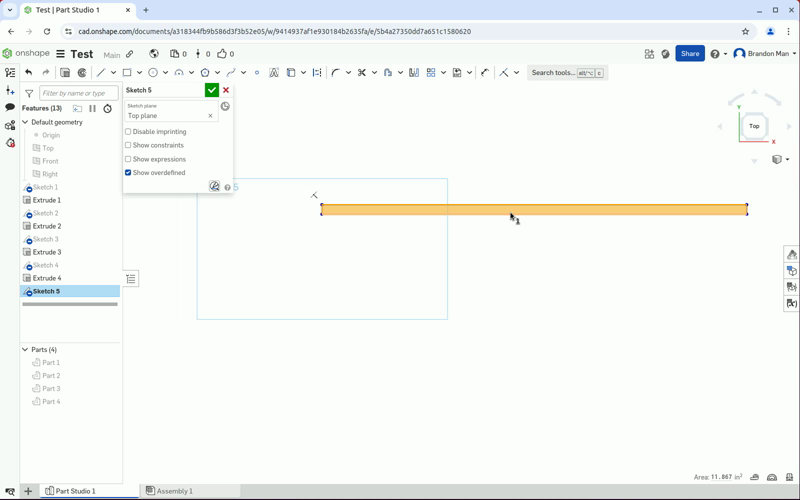
scroll(-6)
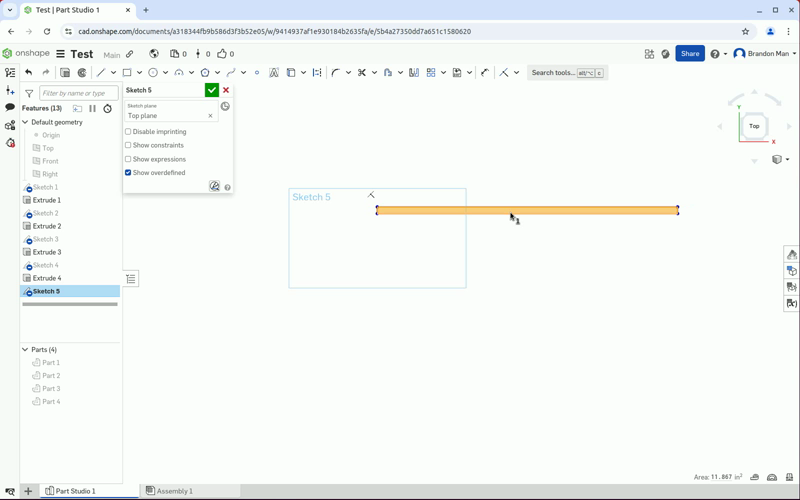
scroll(-6)
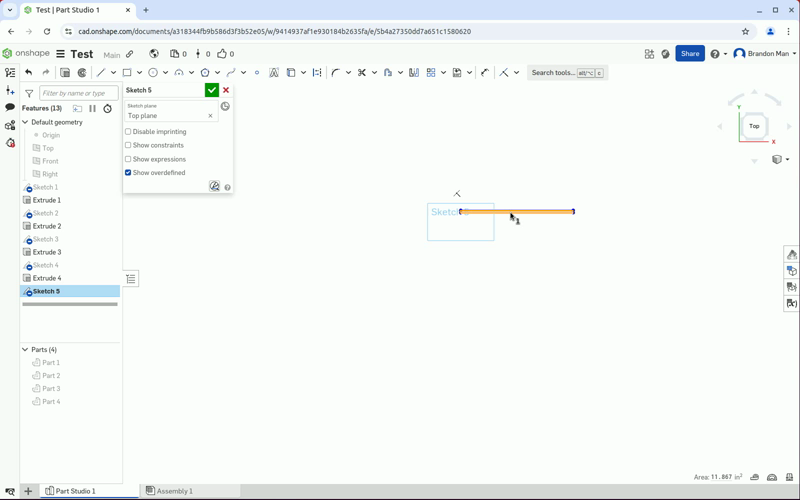
mouse_move(73, 352)
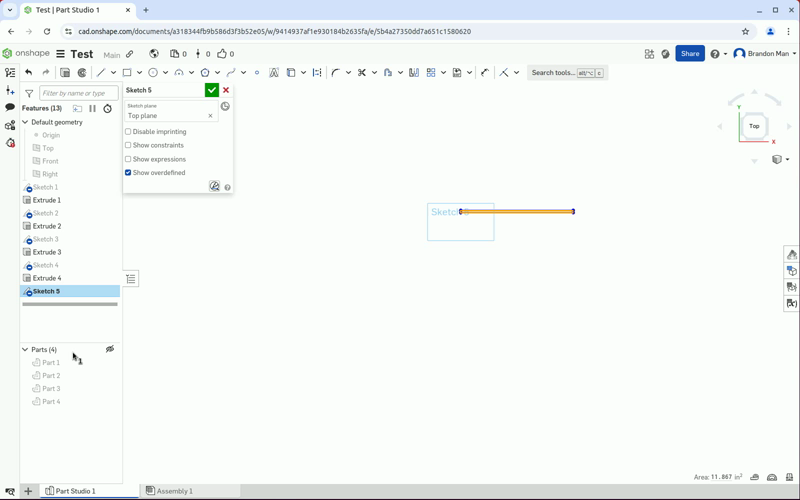
key(shift+y)
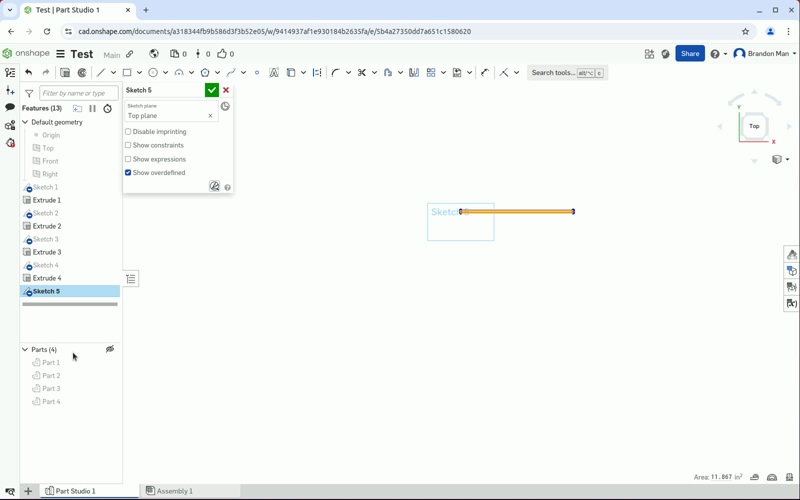
key(shift+e)
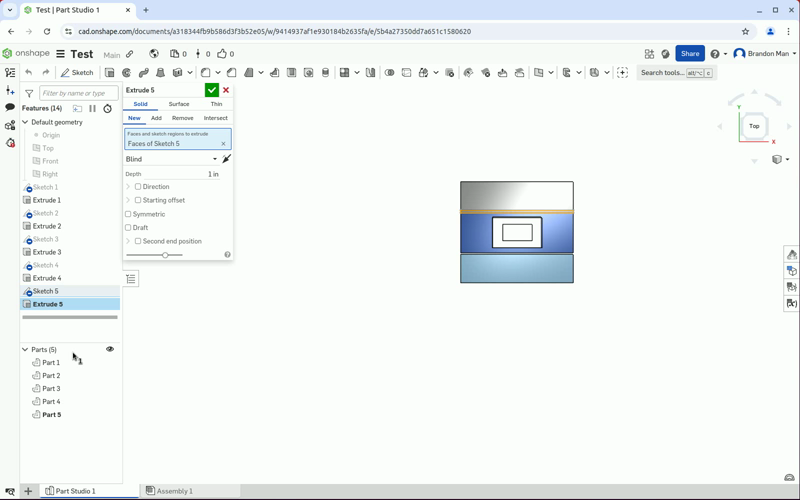
mouse_move(143, 106)
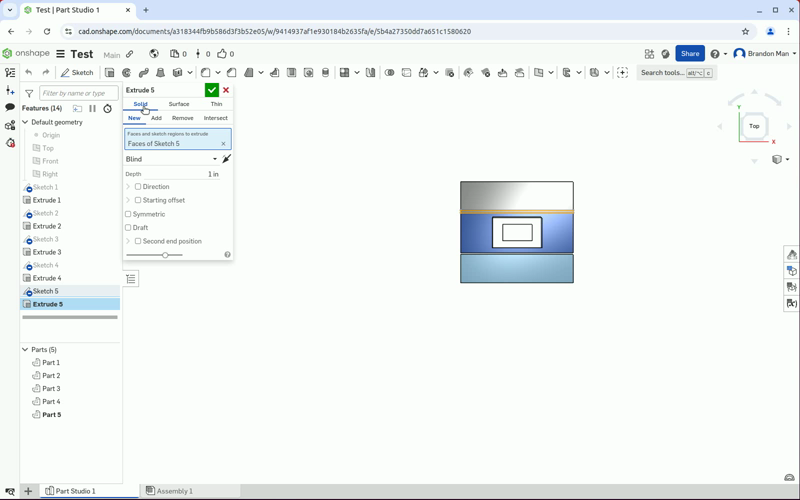
click(143, 106)
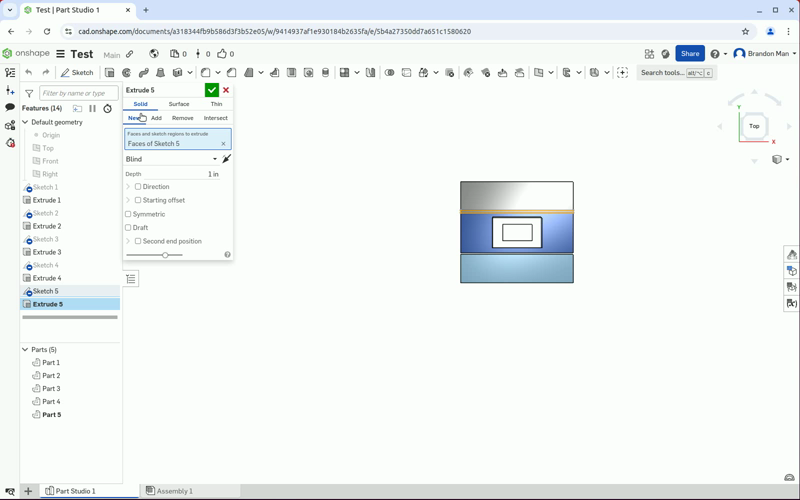
mouse_move(137, 120)
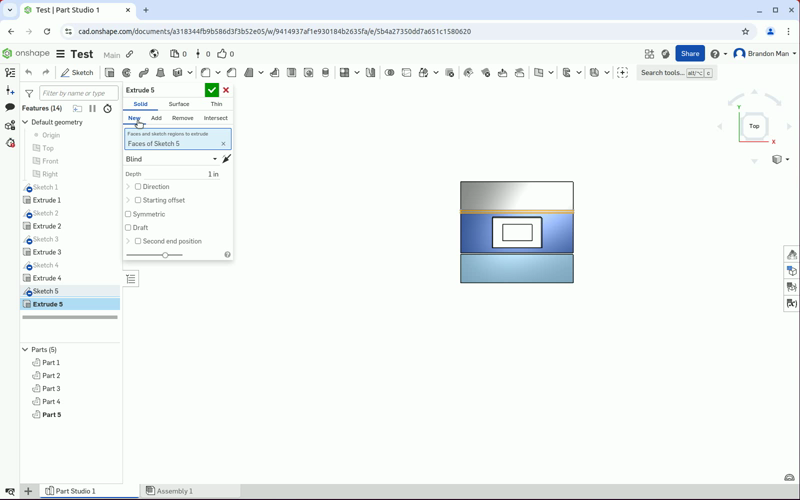
click(137, 120)
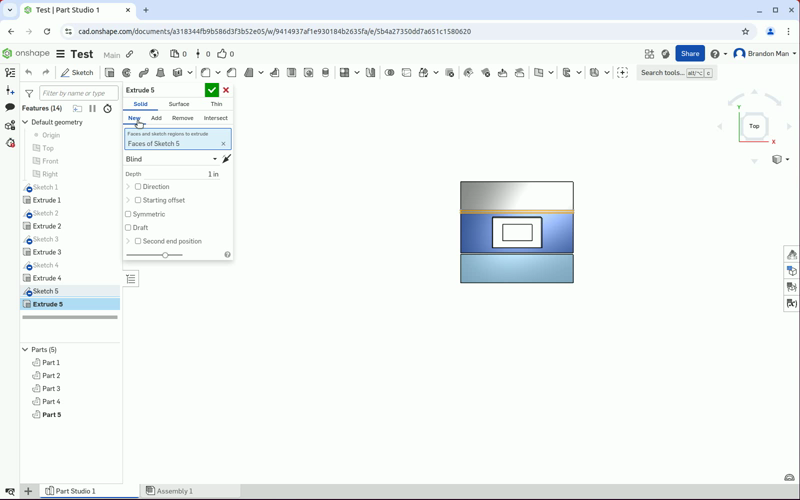
key(tab, 4)
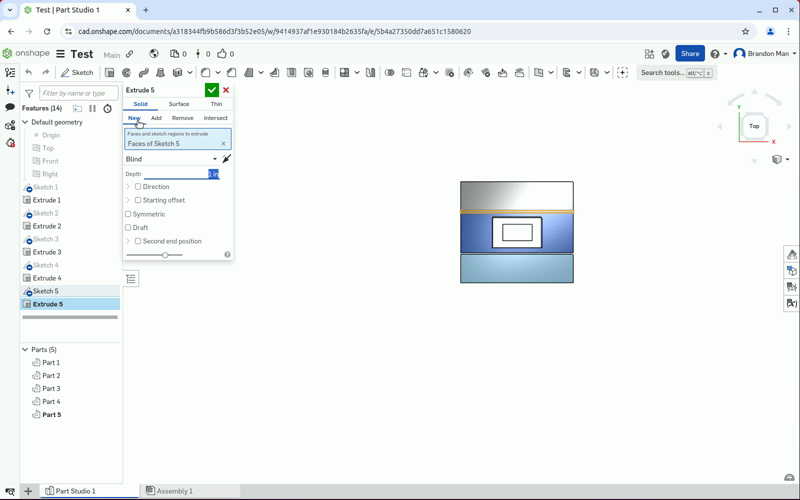
text(0.722)
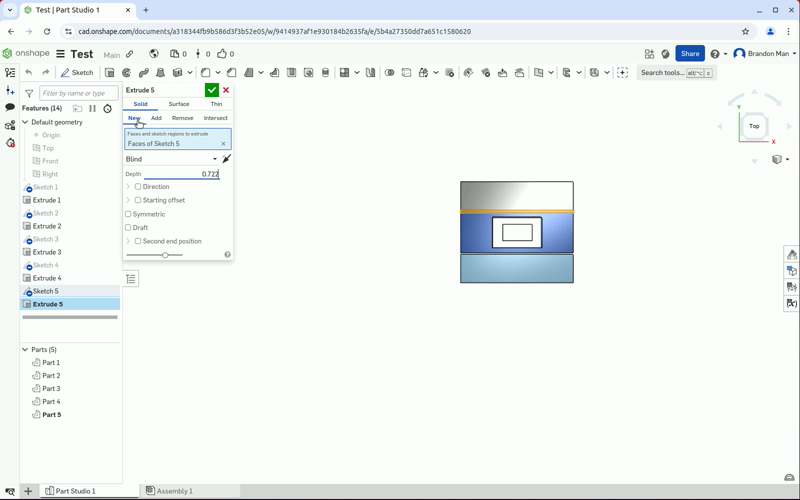
key(enter)
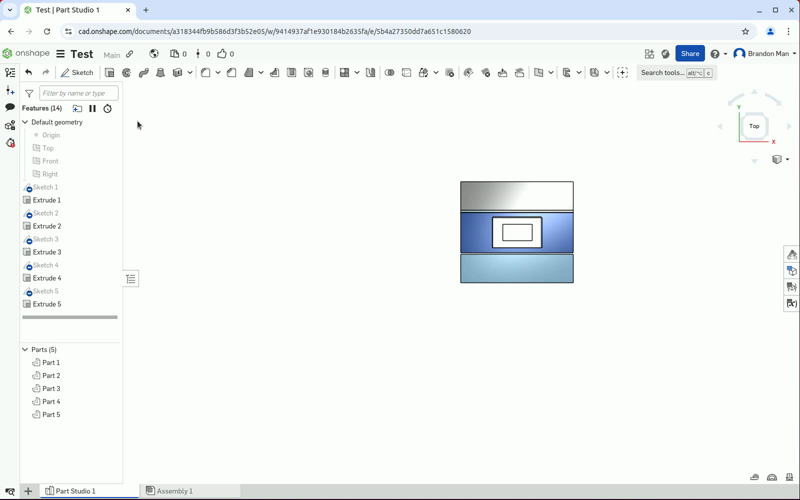
key(shift+h)
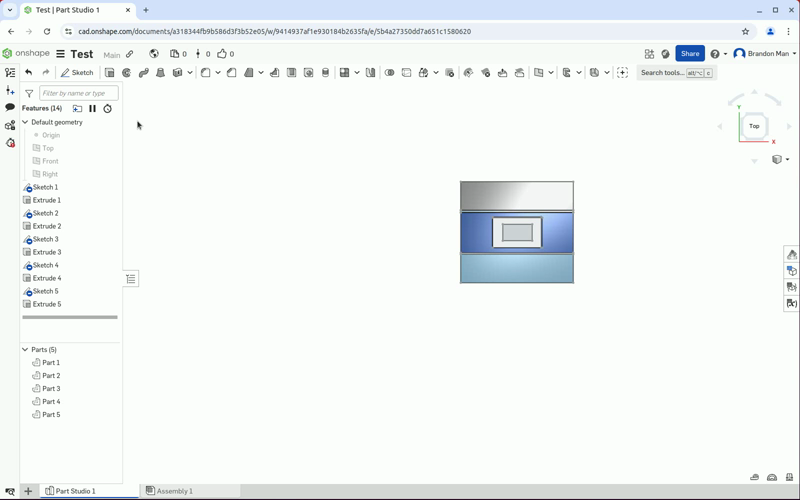
key(shift+h)
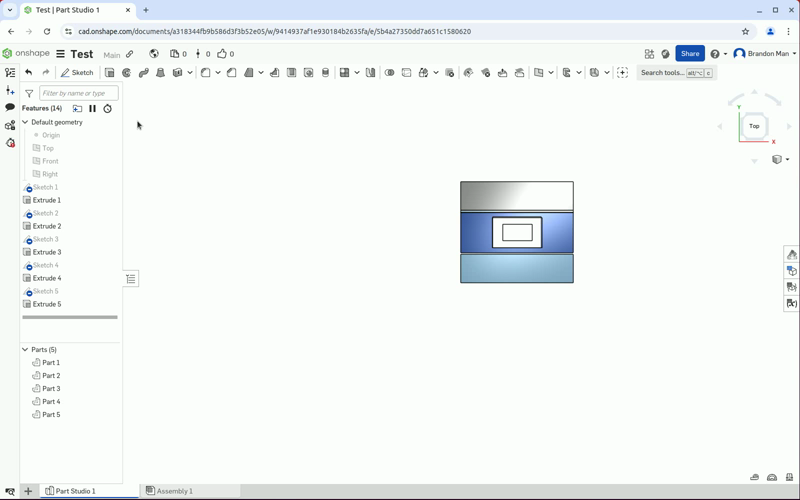
mouse_move(73, 189)
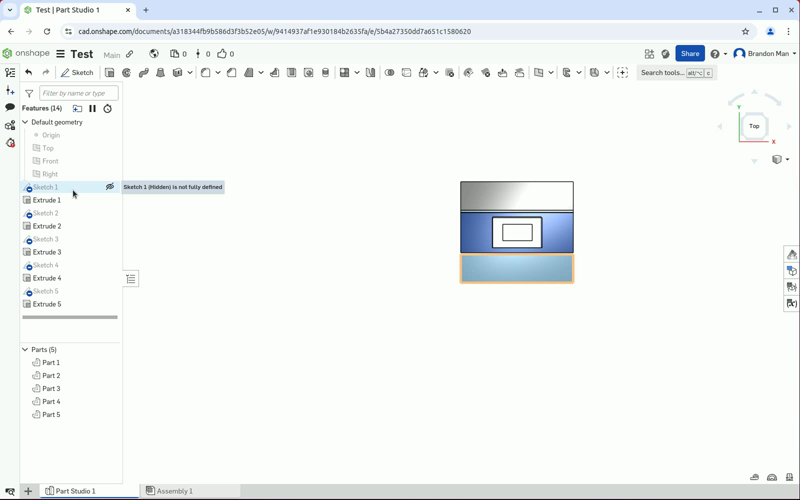
click(73, 189)
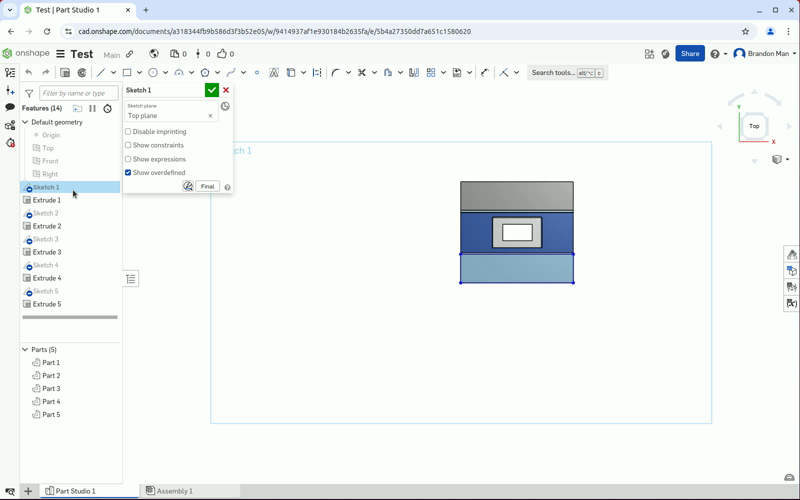
mouse_move(229, 92)
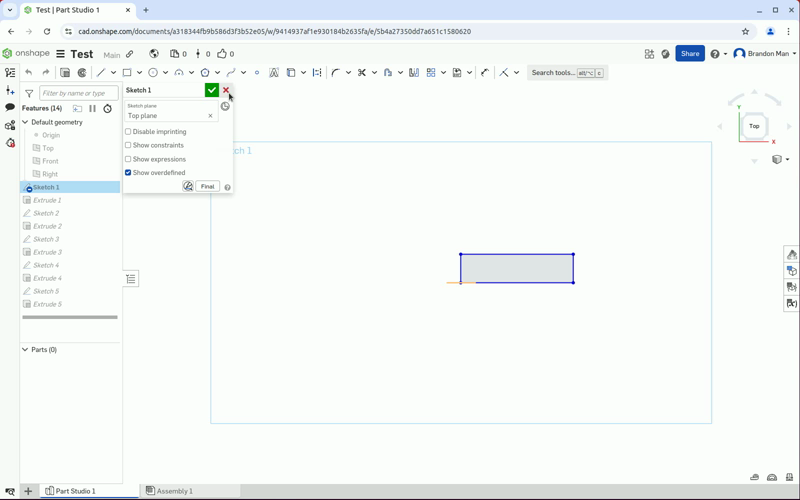
click(229, 92)
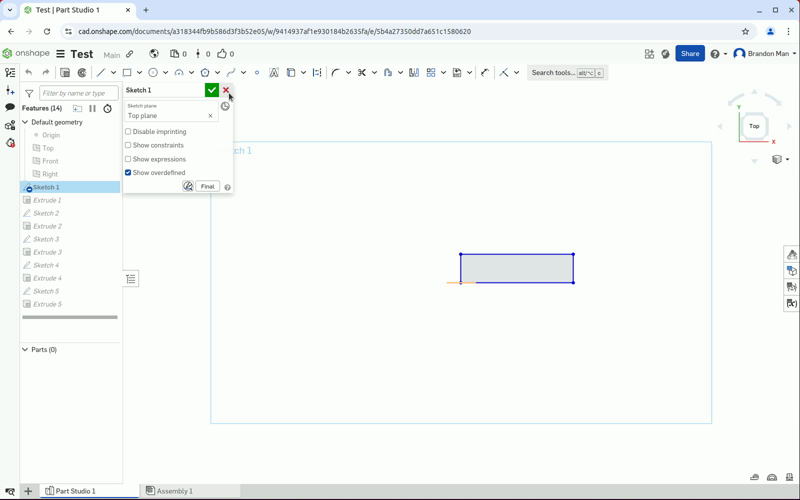
key(shift+s)
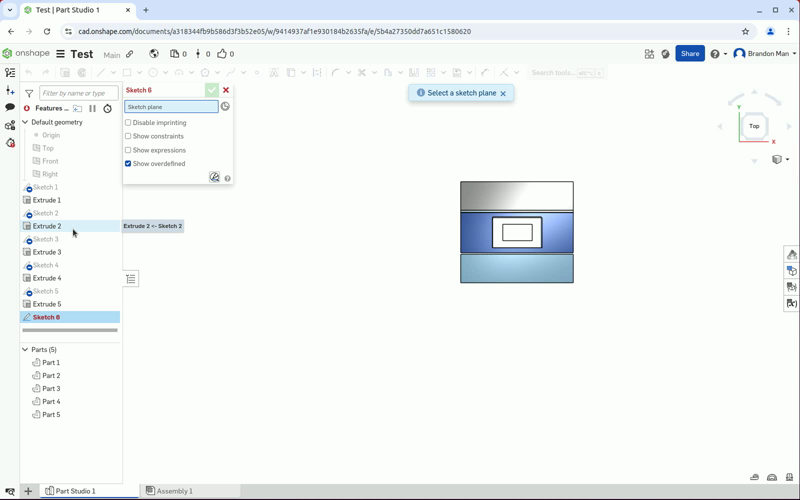
scroll(3)
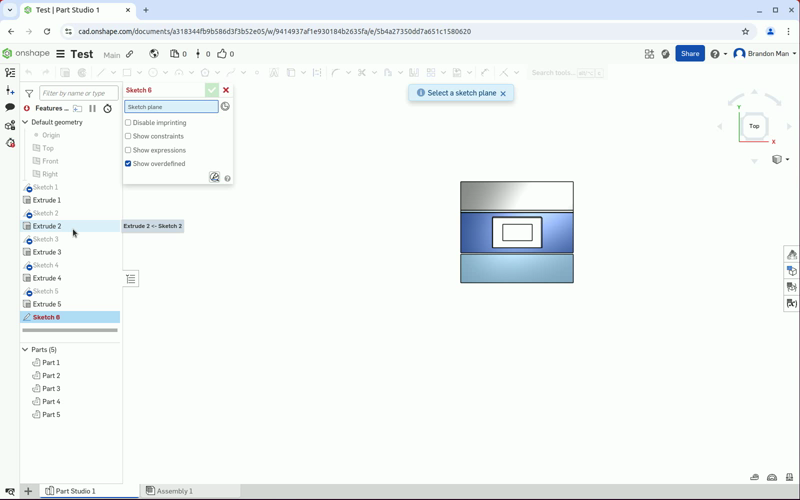
mouse_move(73, 150)
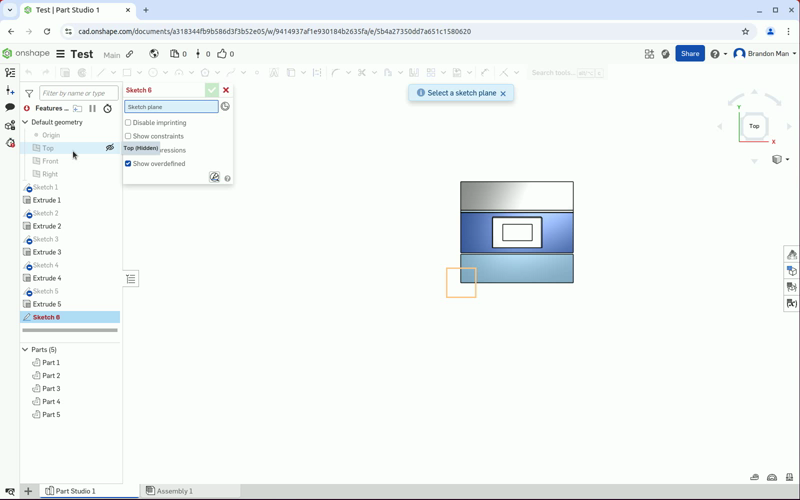
click(73, 150)
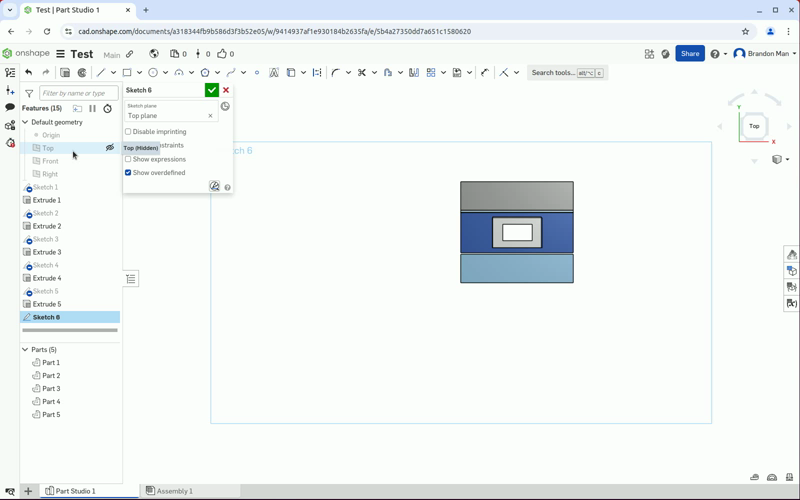
mouse_move(73, 352)
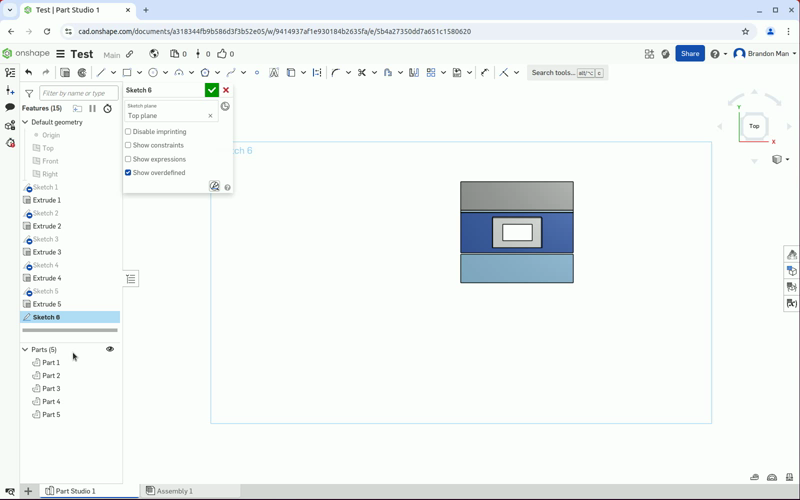
key(y)
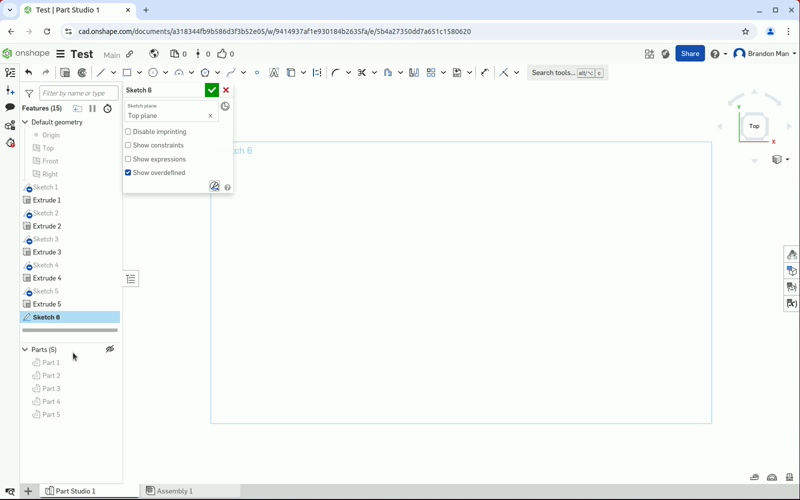
key(l)
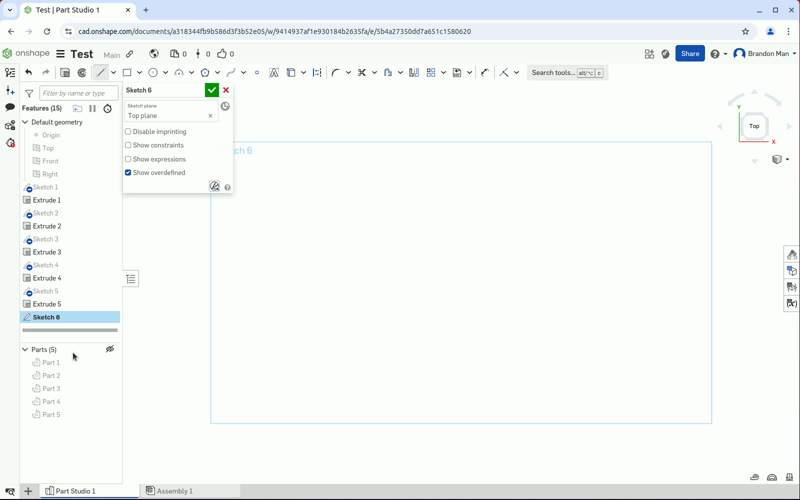
key_down(shift)
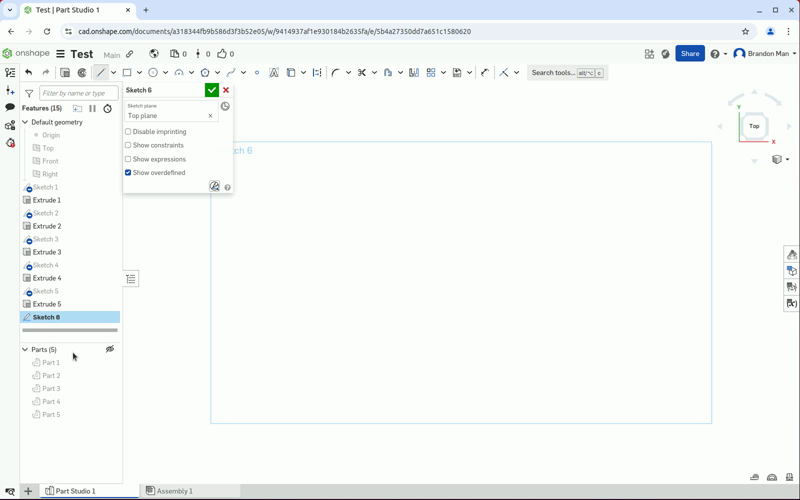
mouse_move(460, 254)
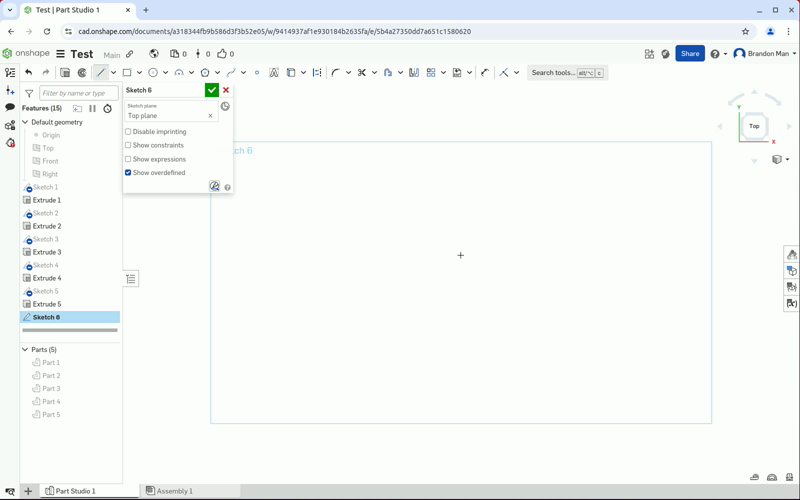
click(460, 254)
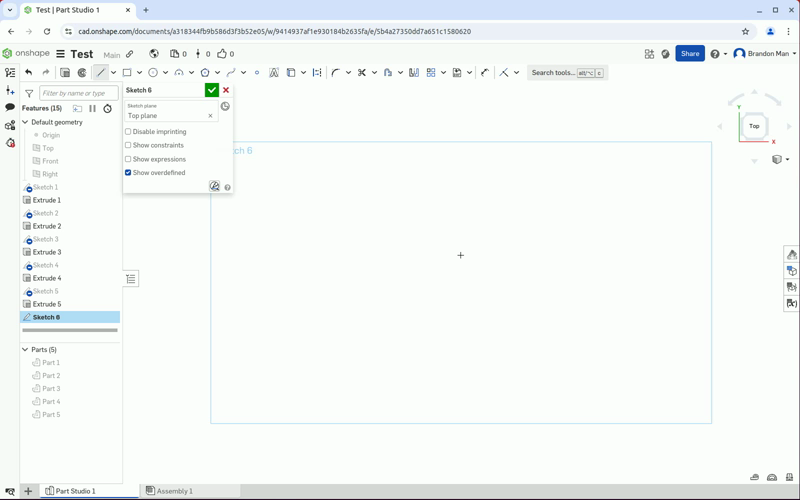
key_up(shift)
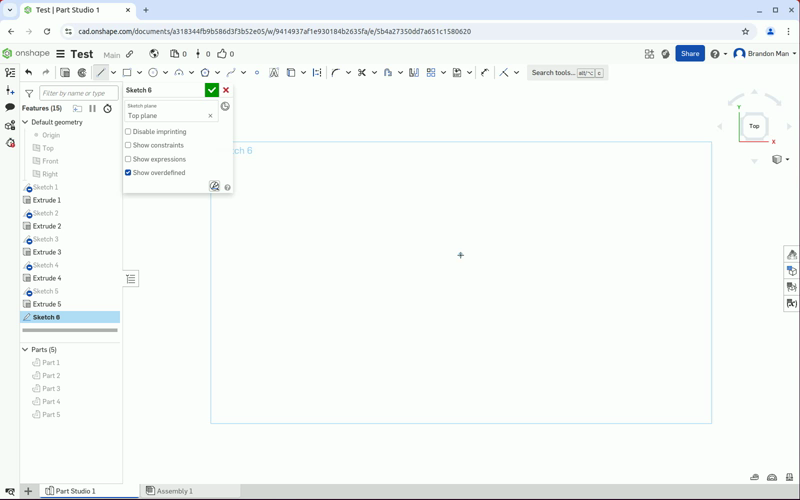
key_down(shift)
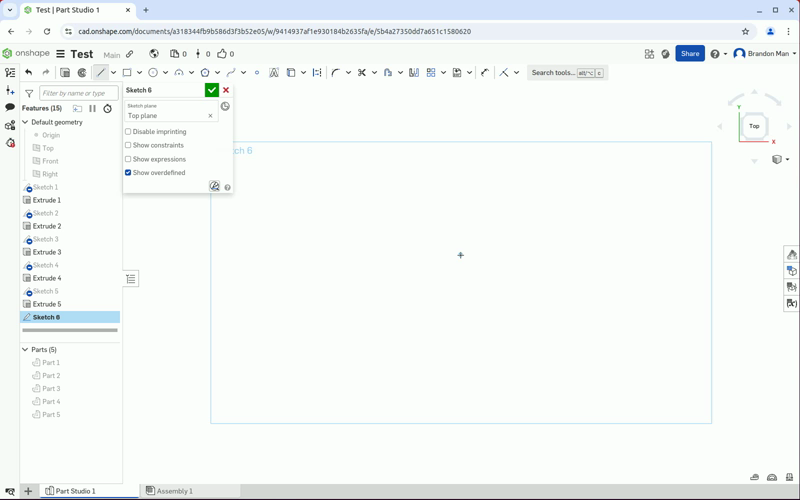
mouse_move(573, 254)
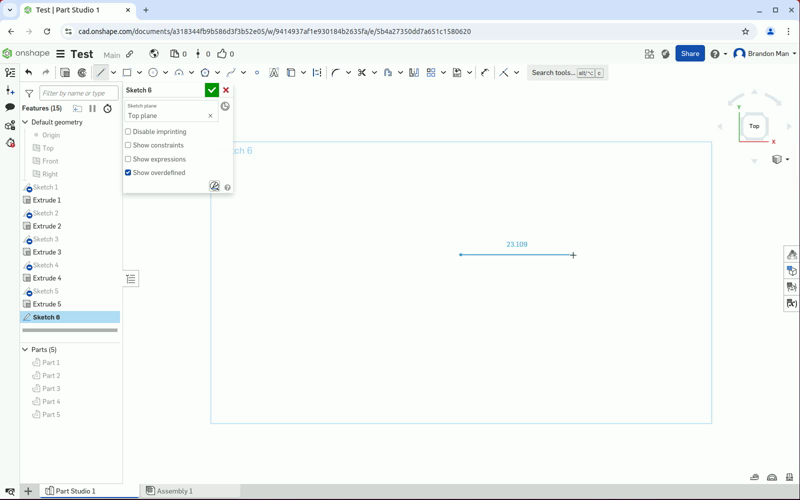
click(573, 254)
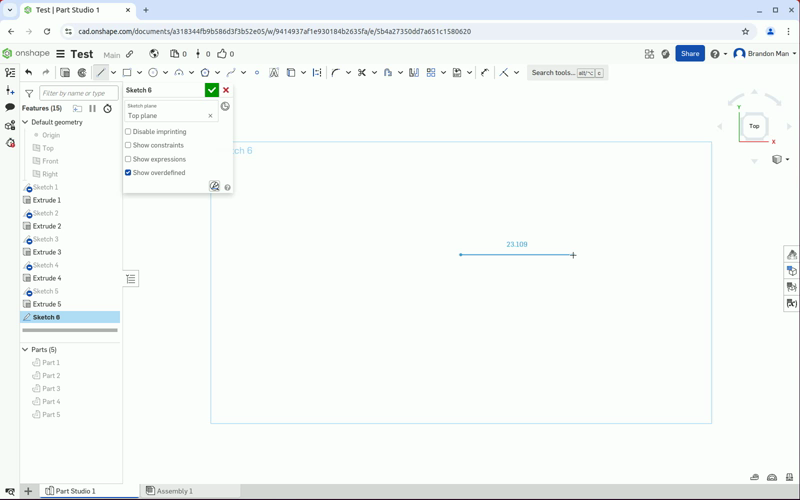
key_up(shift)
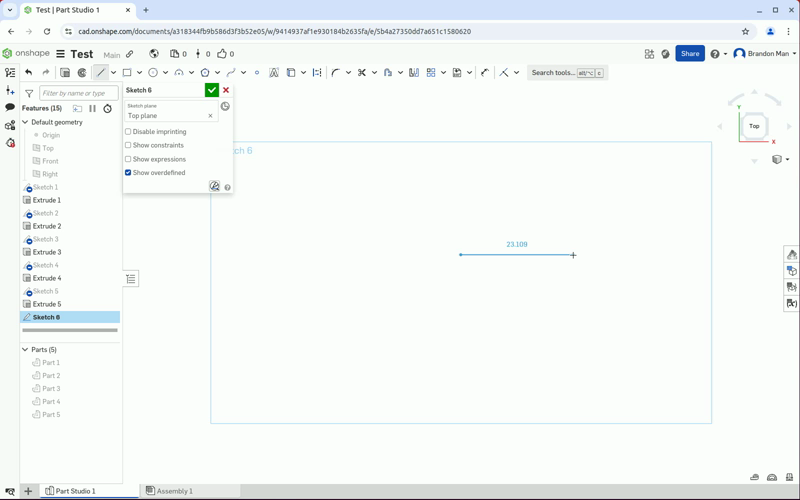
key_down(shift)
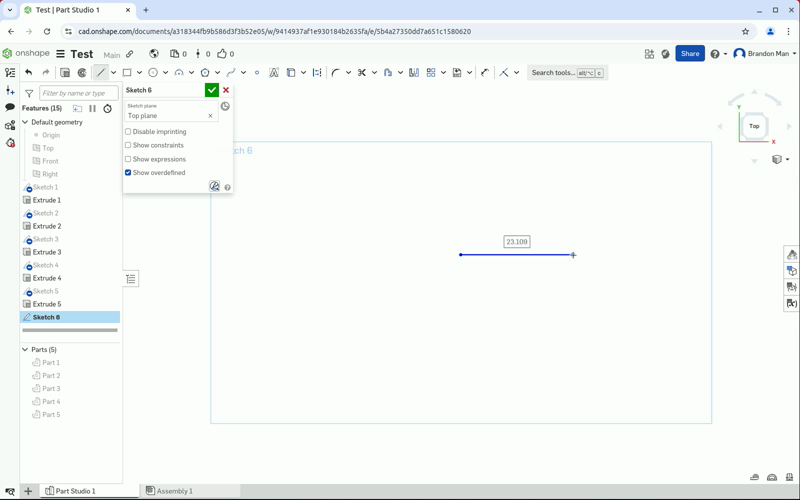
mouse_move(589, 254)
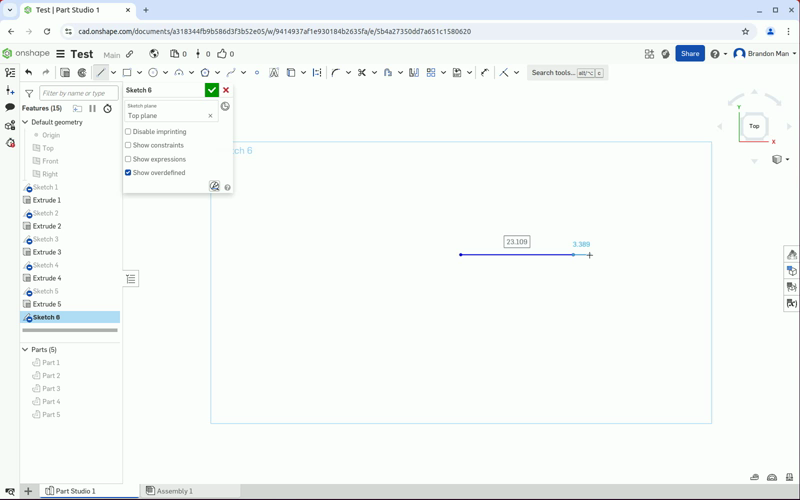
mouse_move(573, 252)
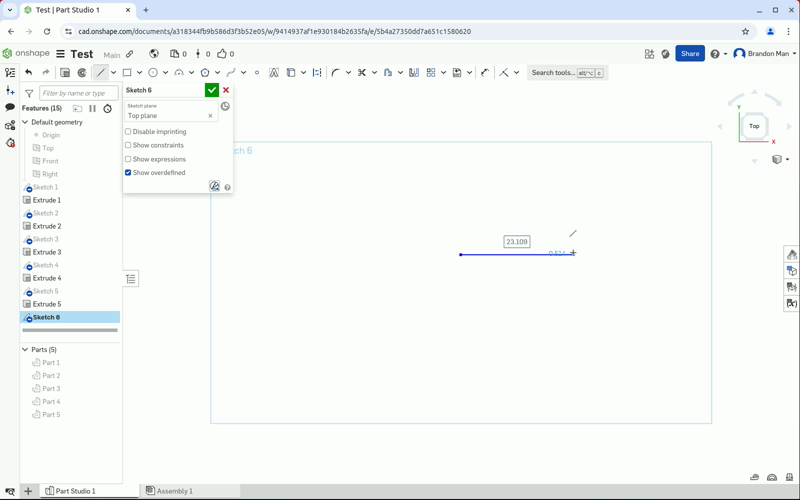
scroll(6)
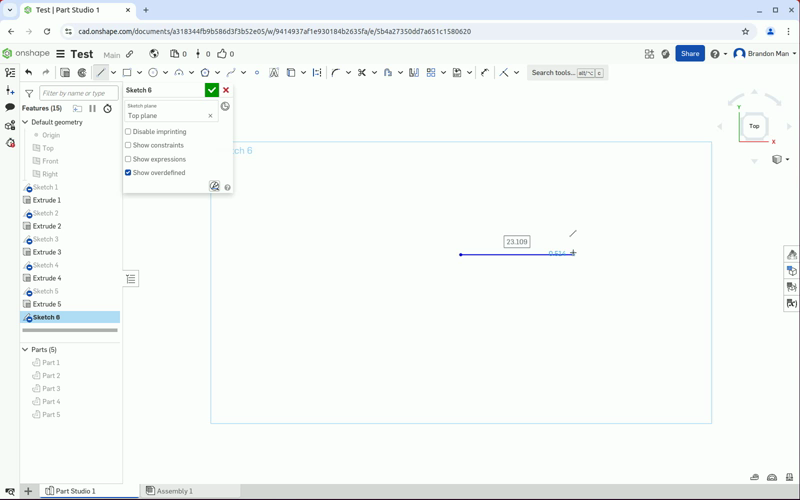
scroll(6)
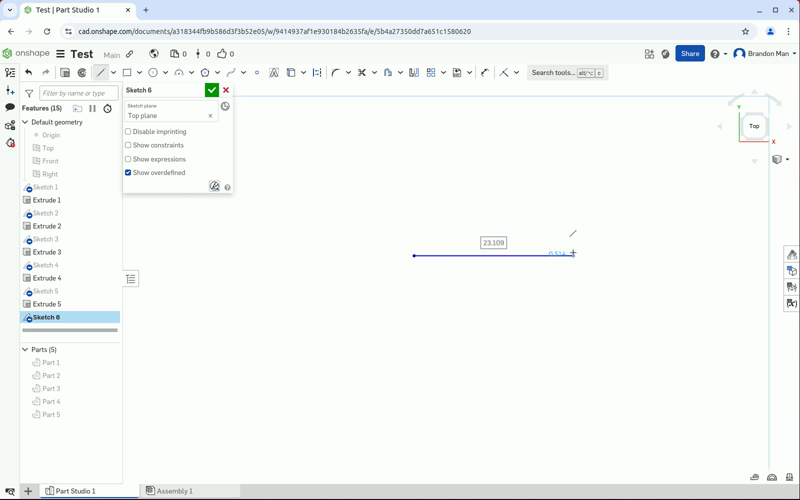
scroll(6)
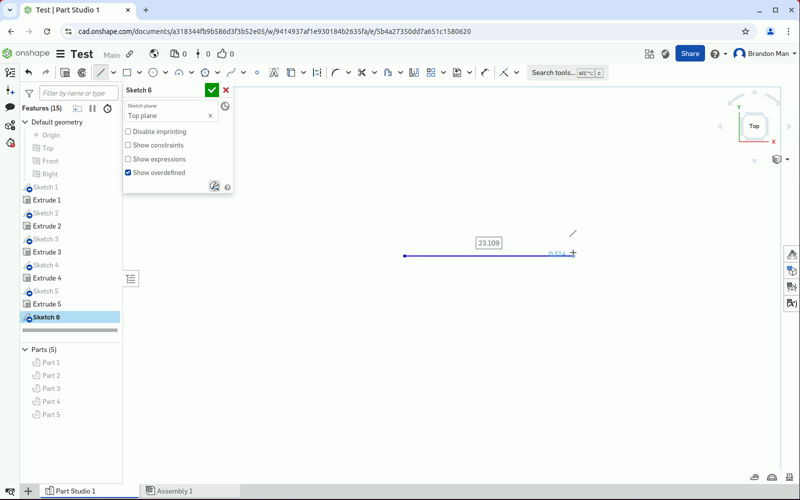
scroll(6)
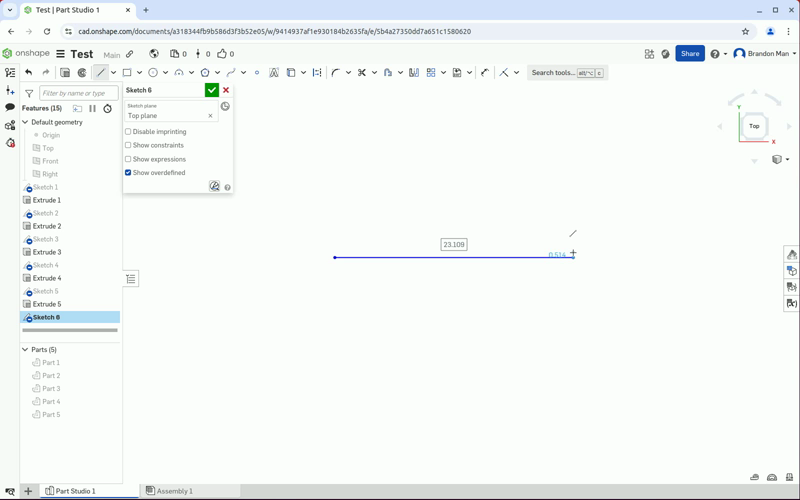
scroll(6)
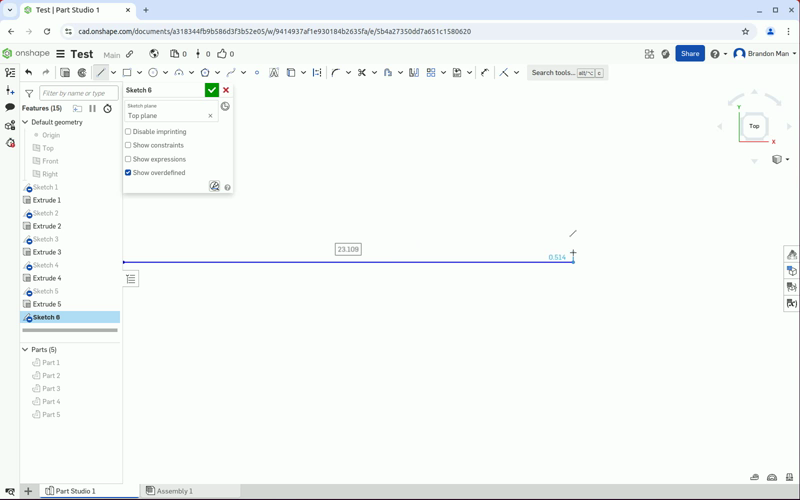
scroll(6)
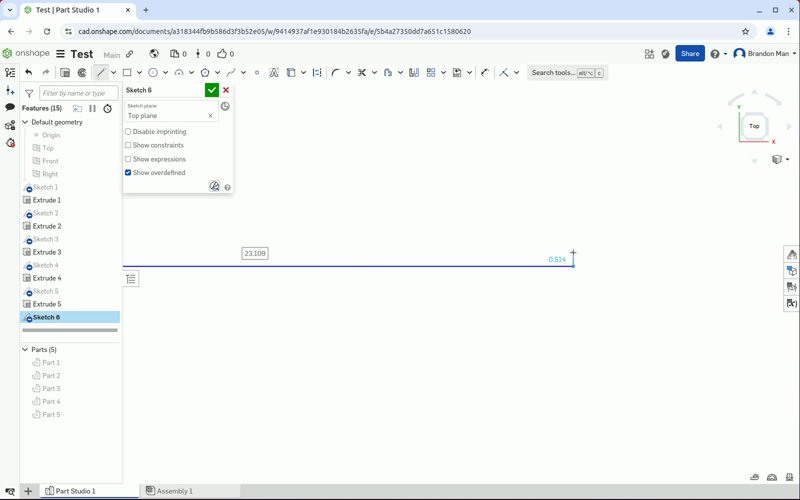
scroll(6)
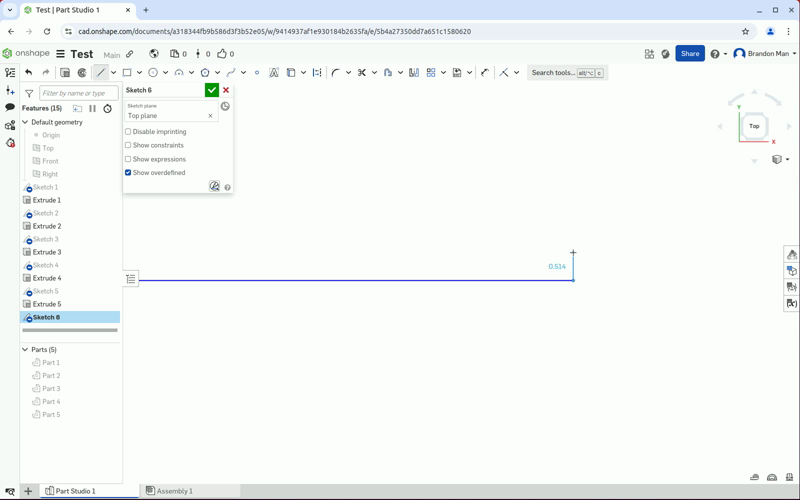
click(573, 252)
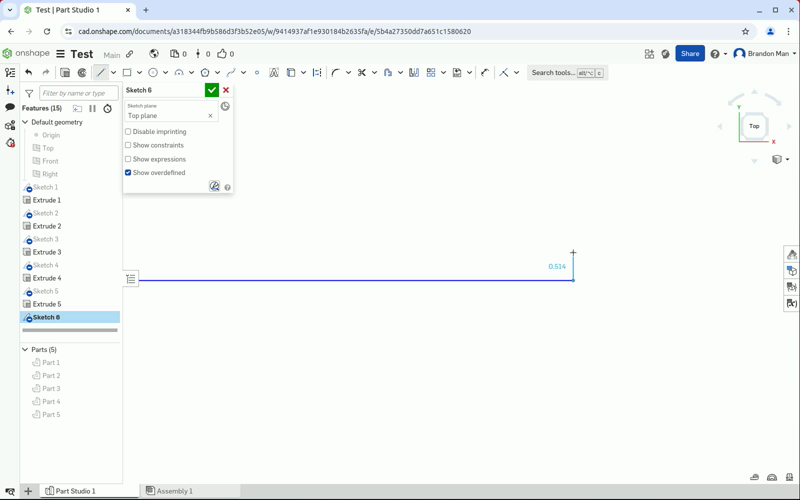
scroll(-6)
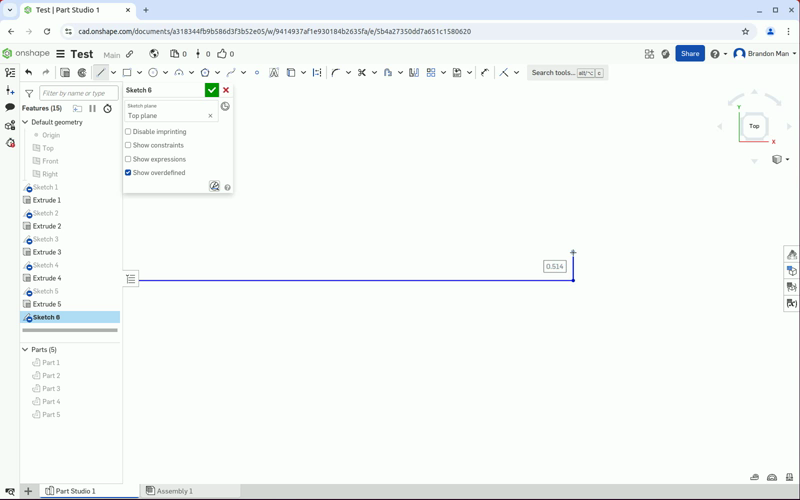
scroll(-6)
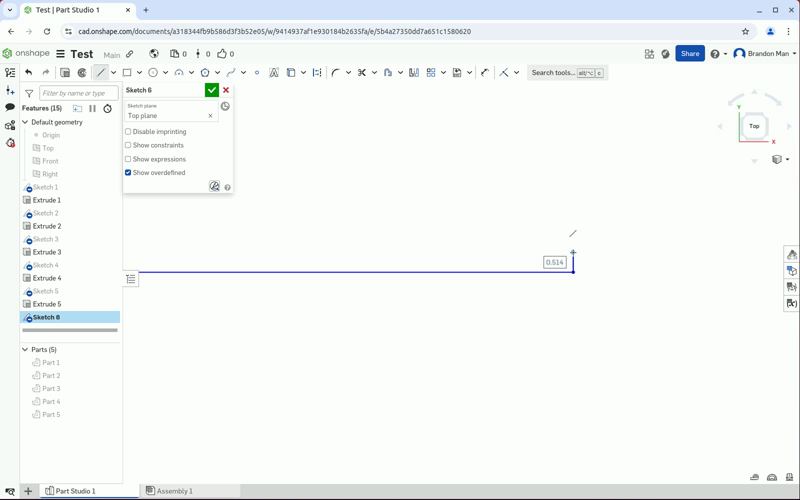
scroll(-6)
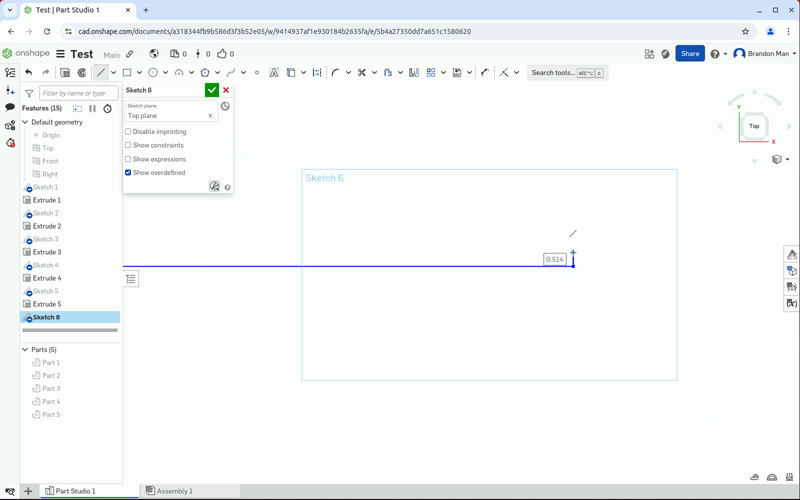
scroll(-6)
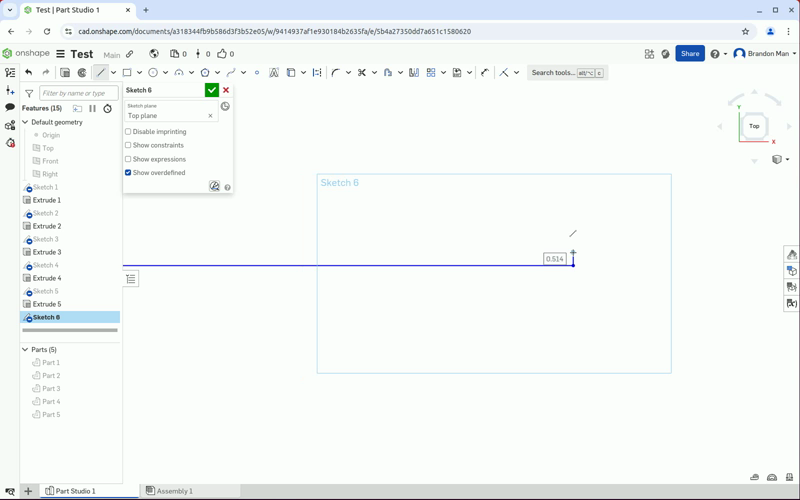
scroll(-6)
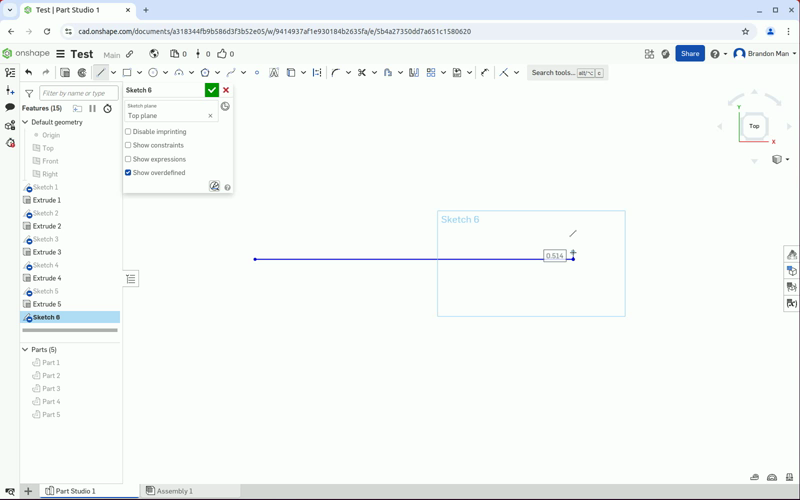
scroll(-6)
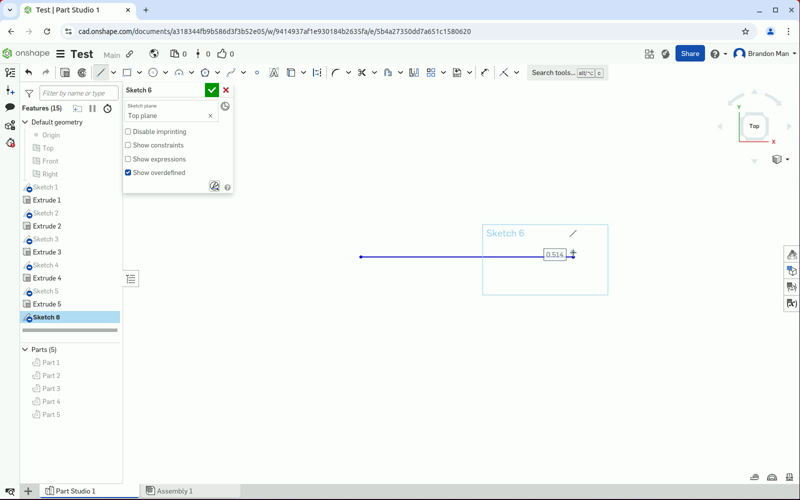
scroll(-6)
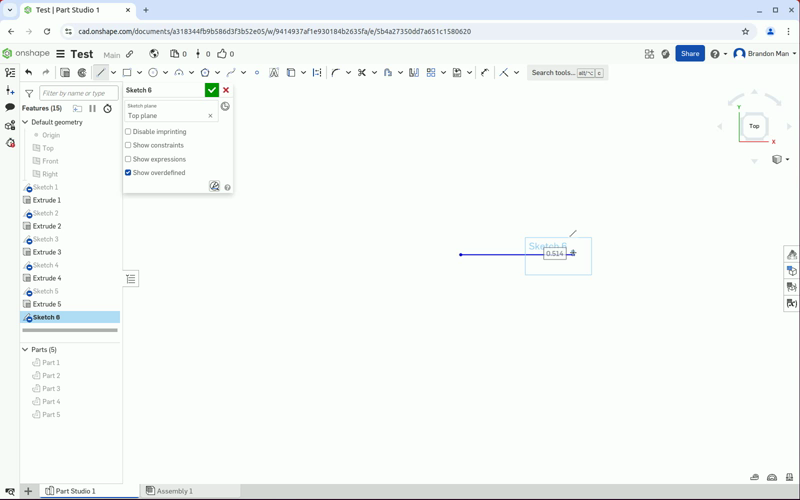
key_up(shift)
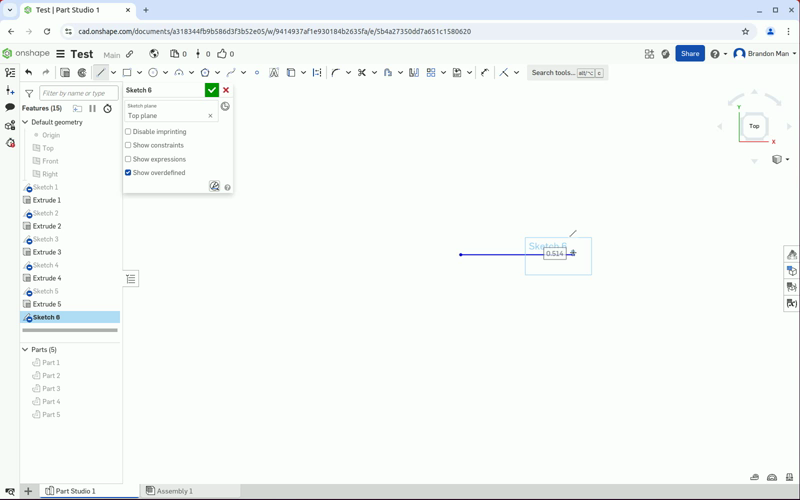
key_down(shift)
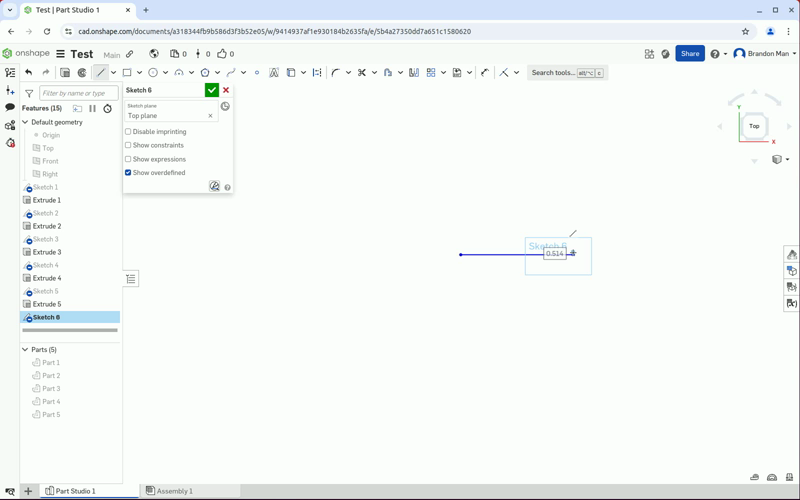
mouse_move(460, 252)
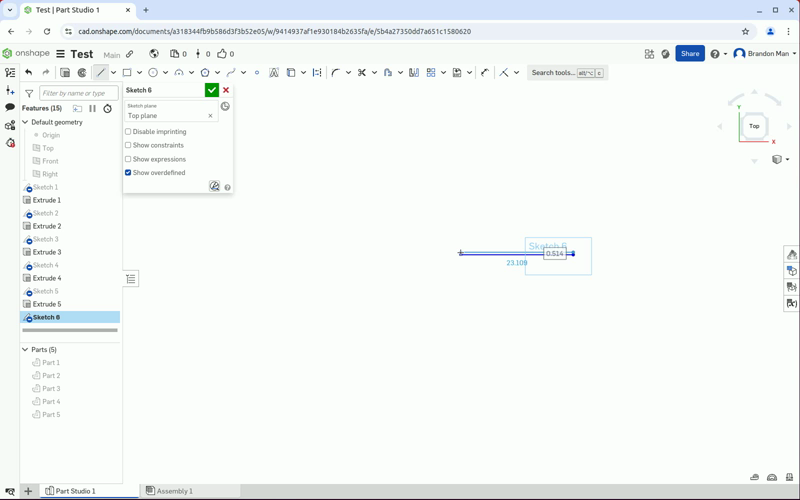
scroll(6)
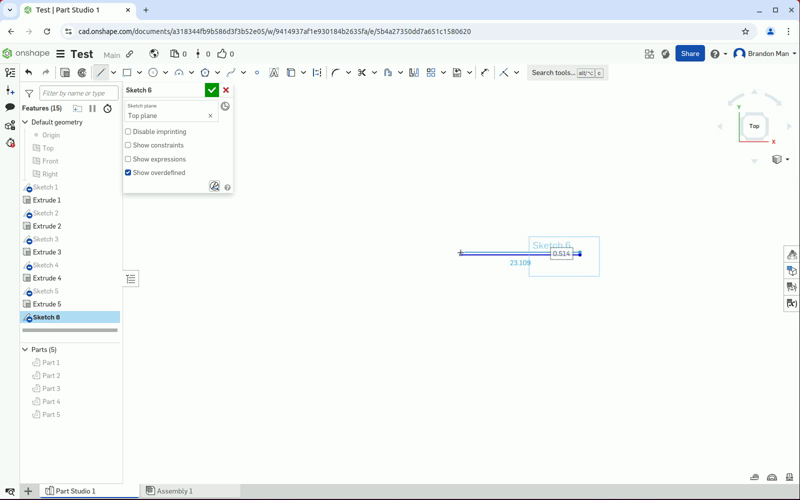
scroll(6)
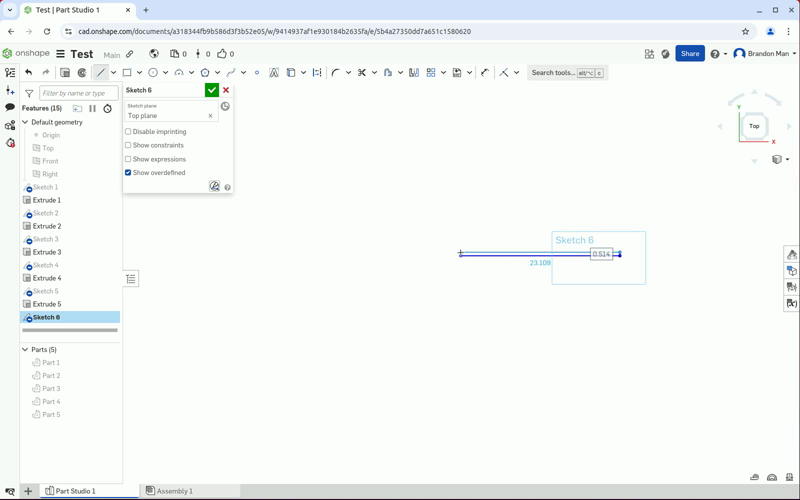
scroll(6)
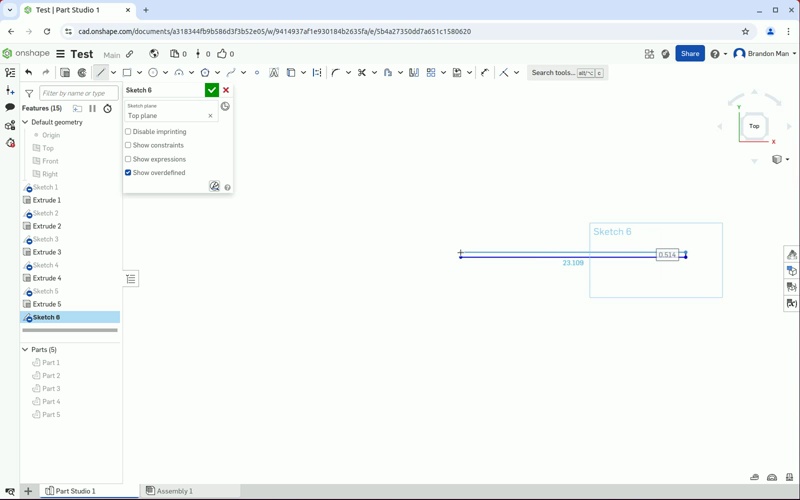
scroll(6)
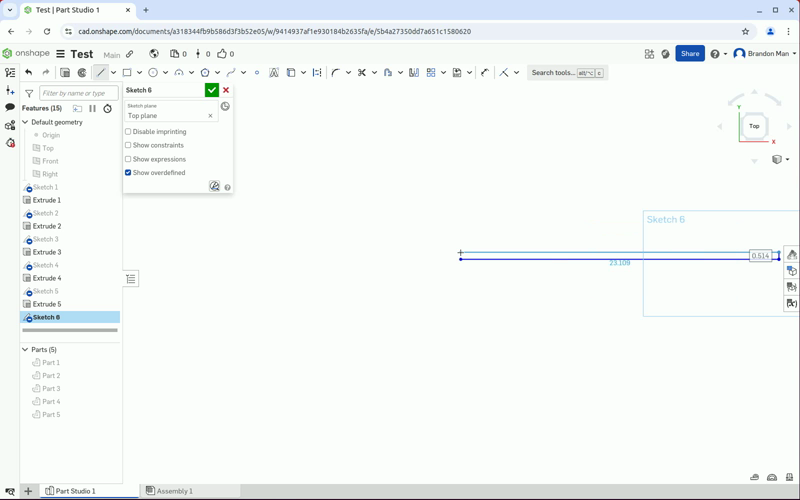
scroll(6)
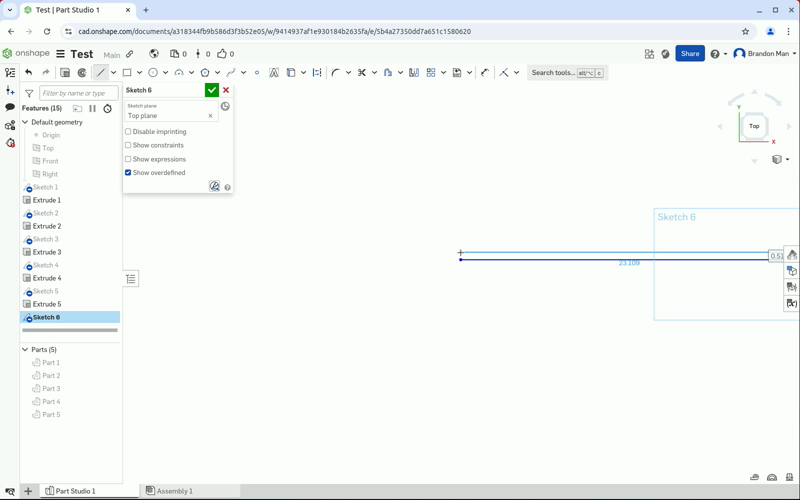
scroll(6)
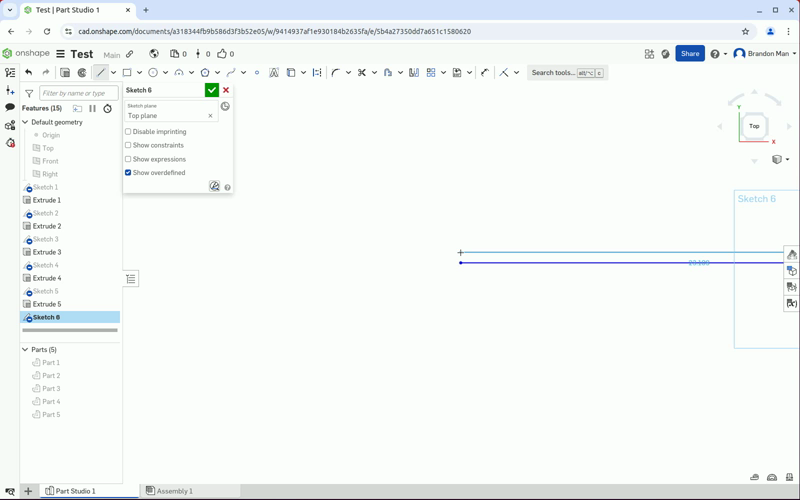
scroll(6)
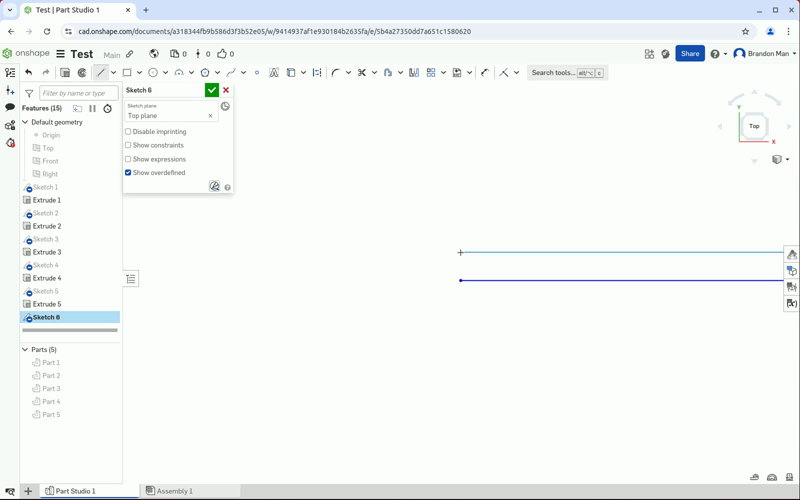
click(460, 252)
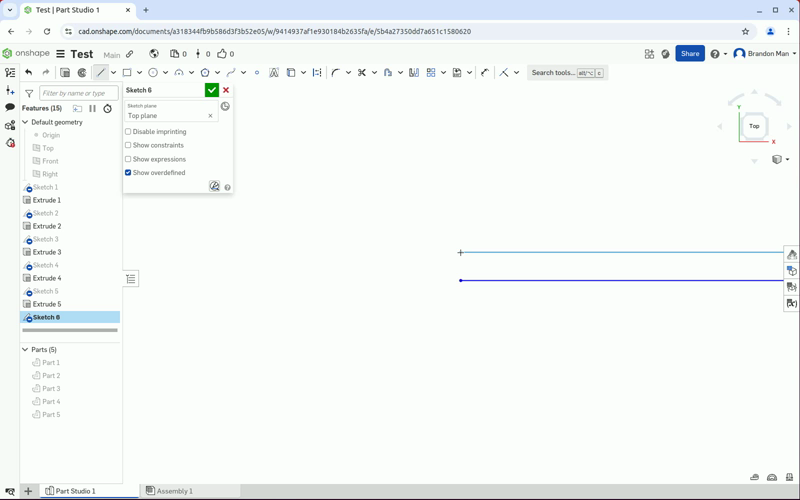
scroll(-6)
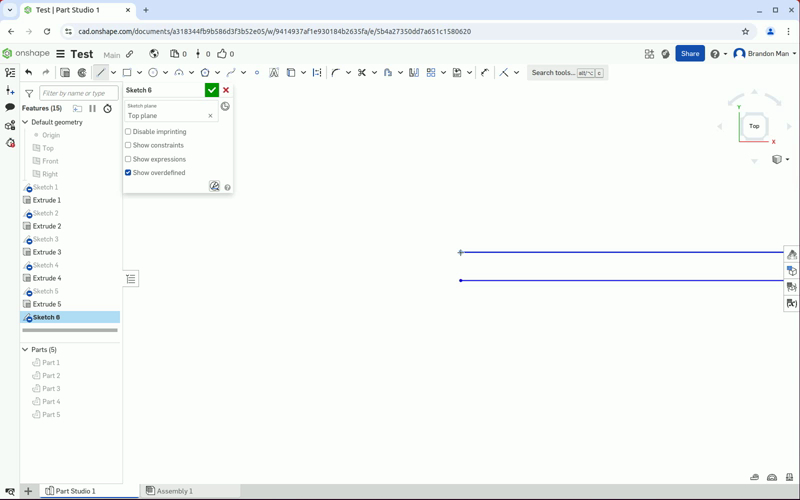
scroll(-6)
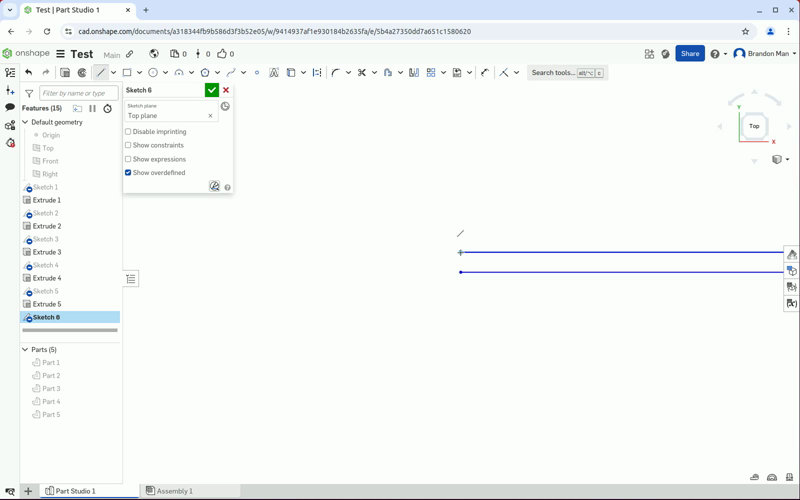
scroll(-6)
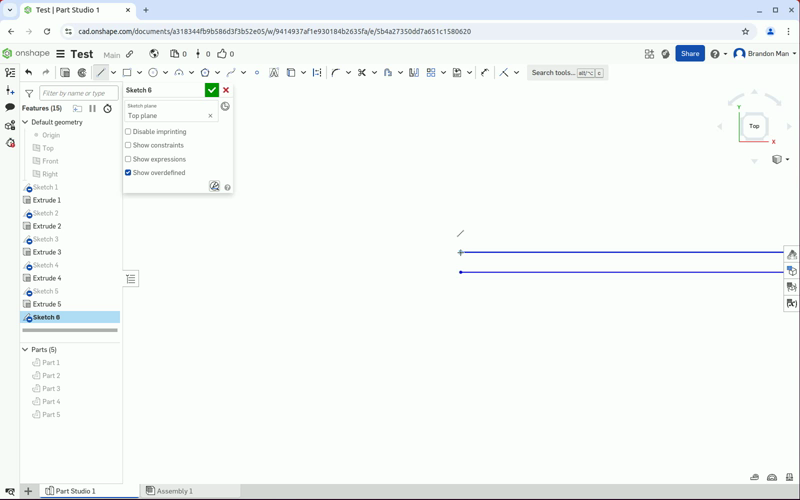
scroll(-6)
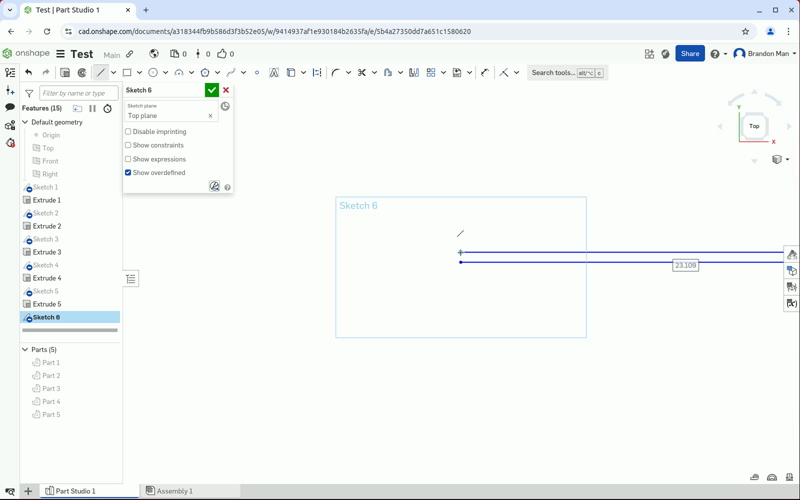
scroll(-6)
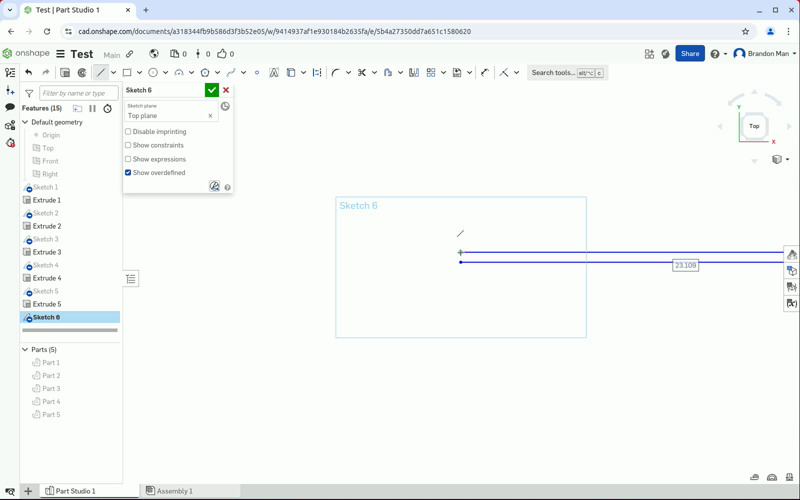
scroll(-6)
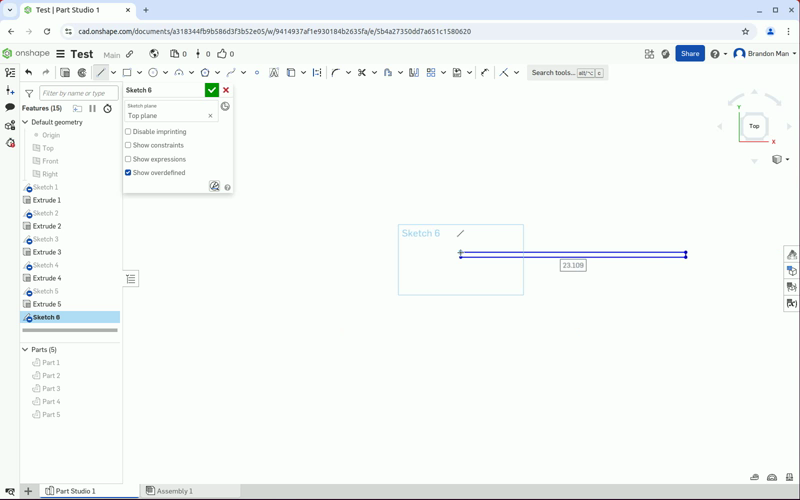
scroll(-6)
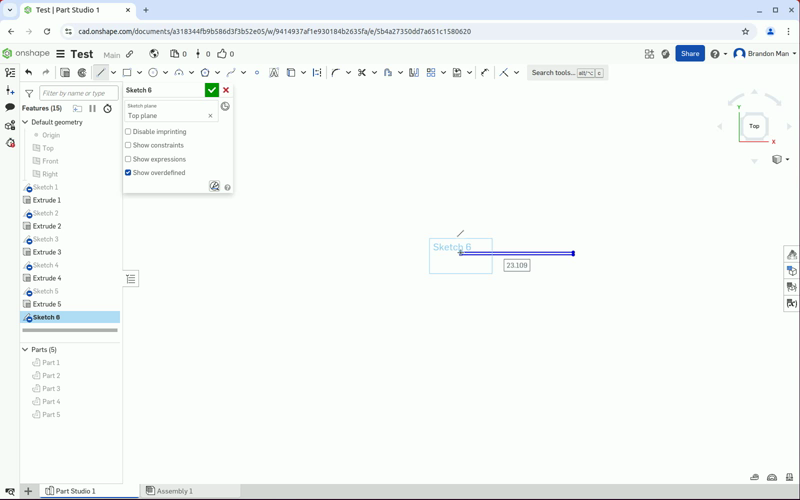
key_up(shift)
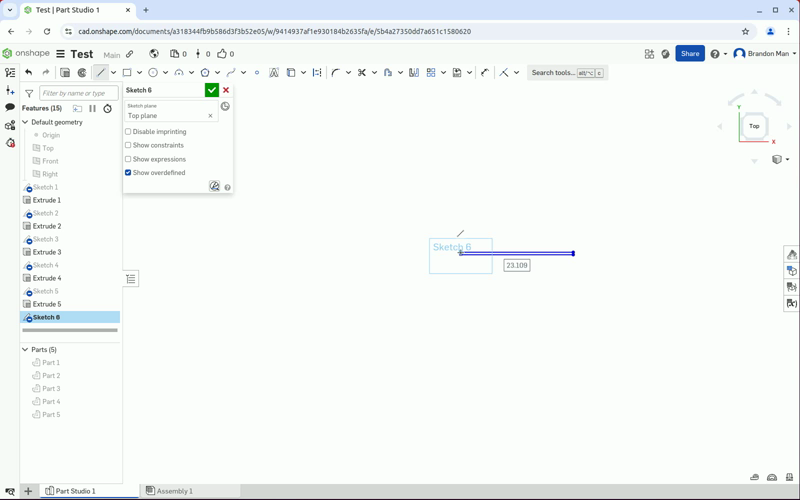
mouse_move(490, 252)
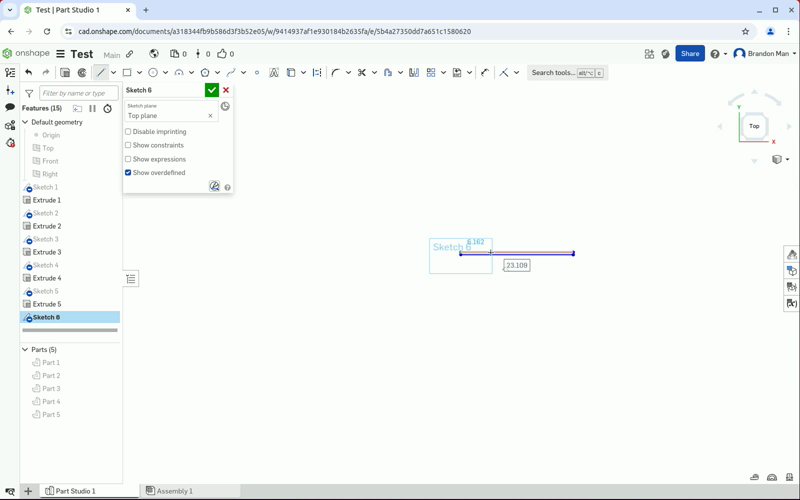
key_down(shift)
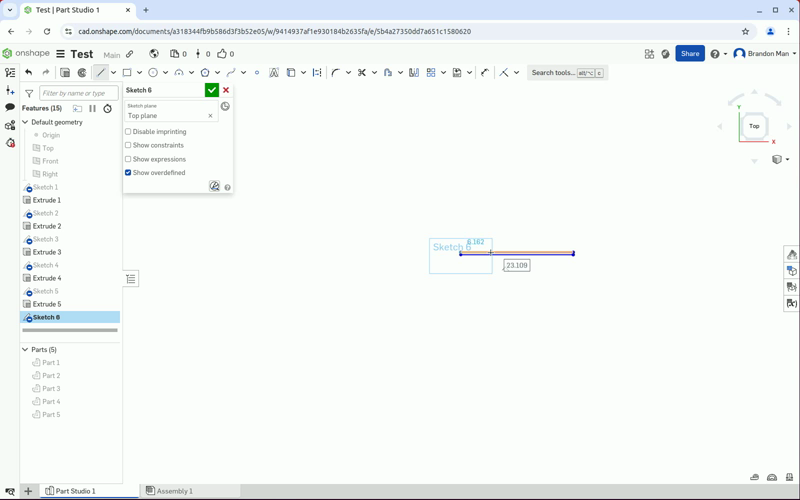
mouse_move(460, 254)
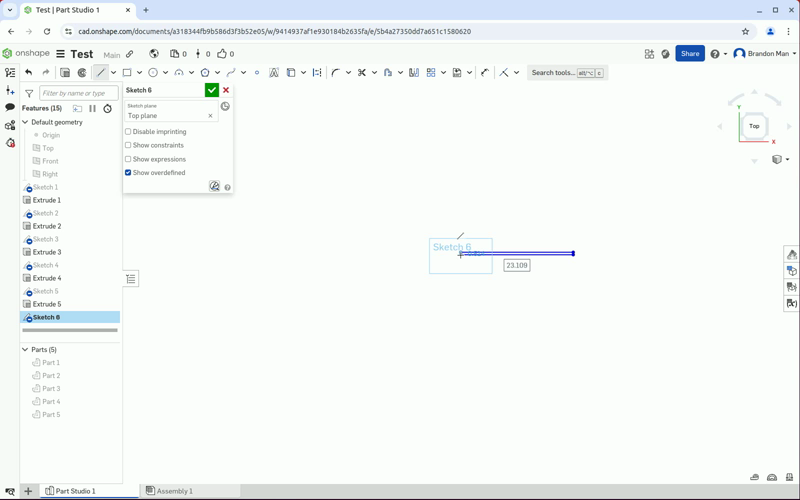
scroll(6)
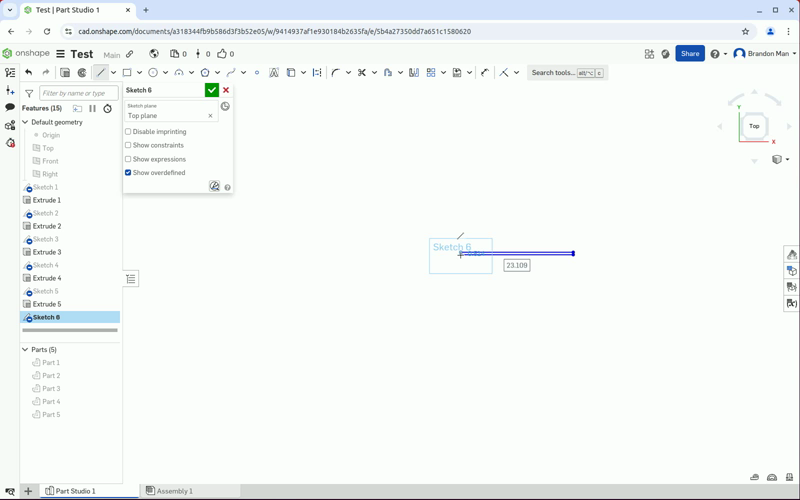
scroll(6)
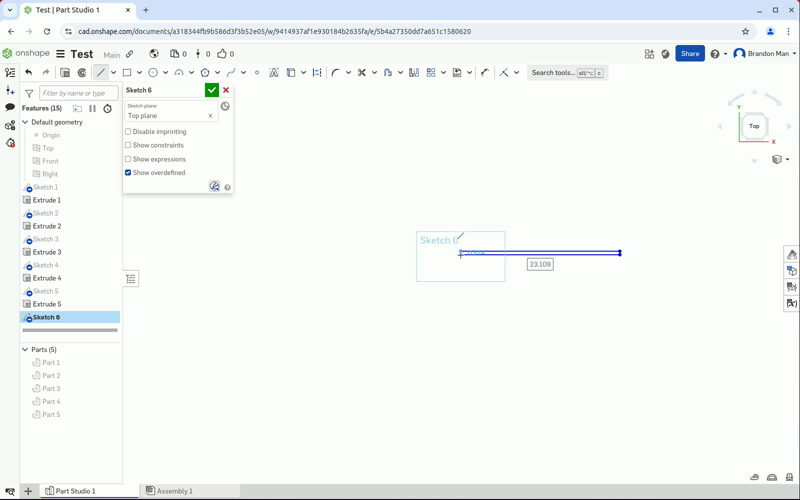
scroll(6)
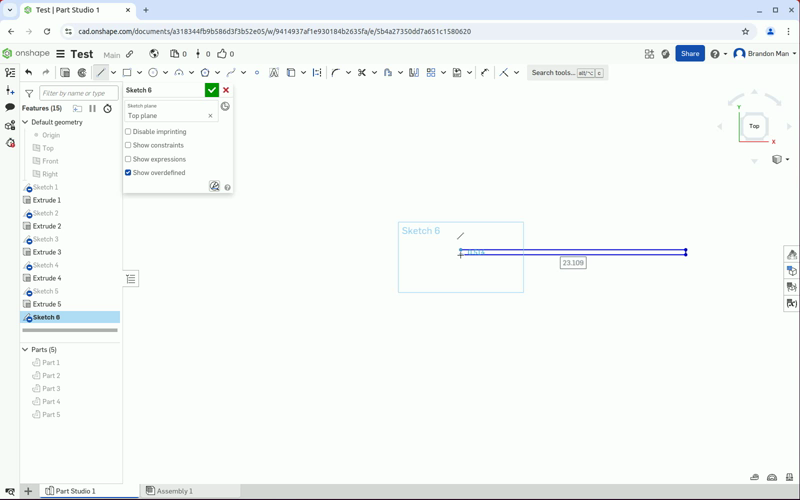
scroll(6)
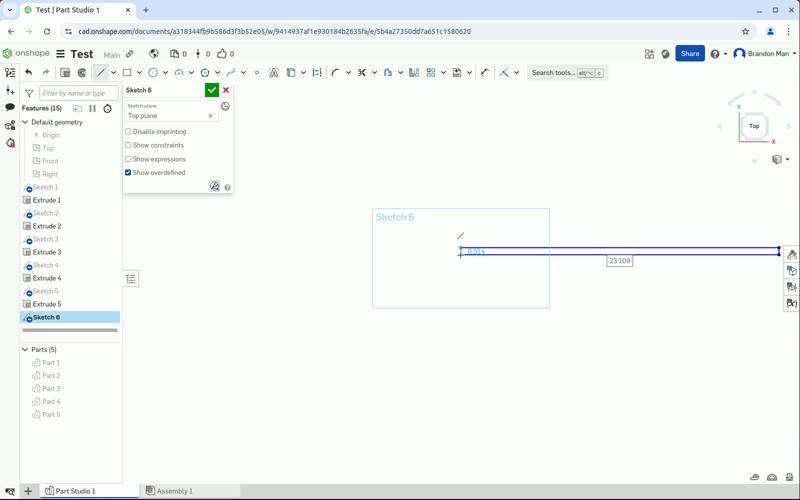
scroll(6)
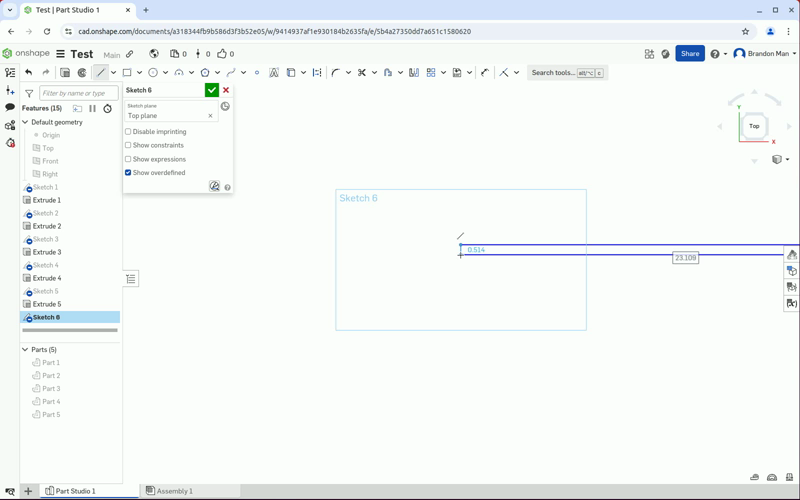
scroll(6)
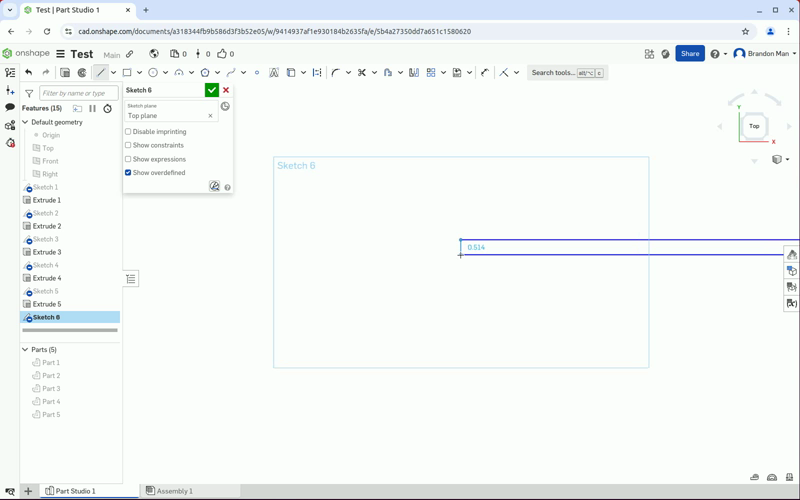
scroll(6)
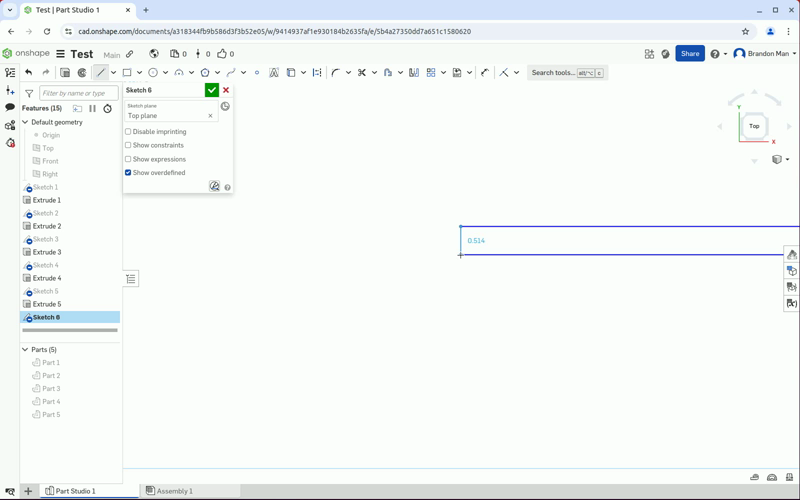
key_up(shift)
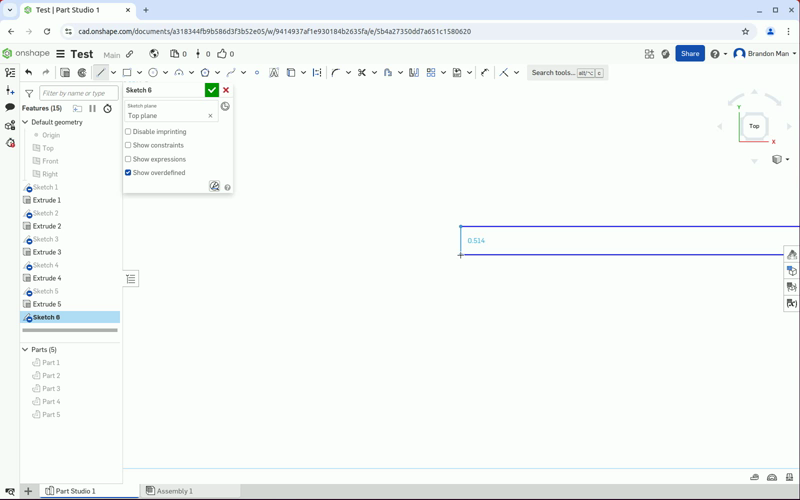
click(460, 254)
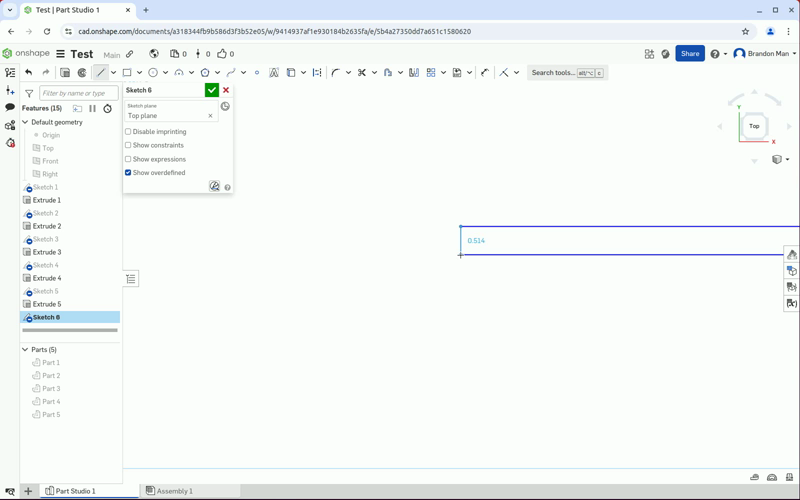
scroll(-6)
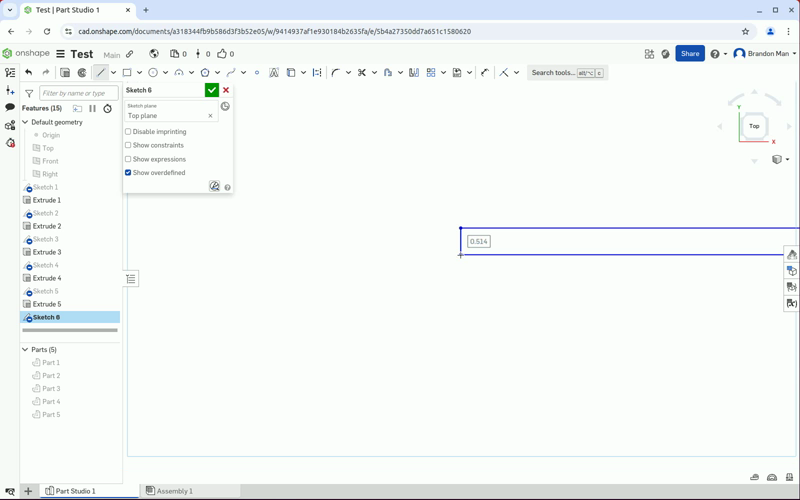
scroll(-6)
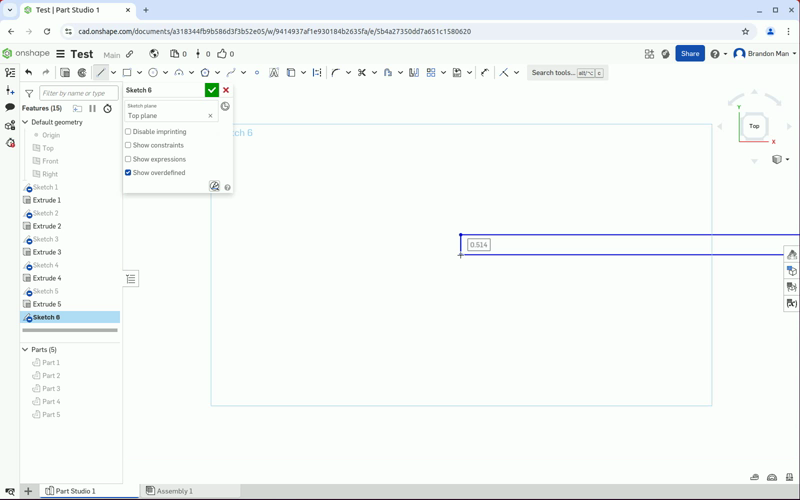
scroll(-6)
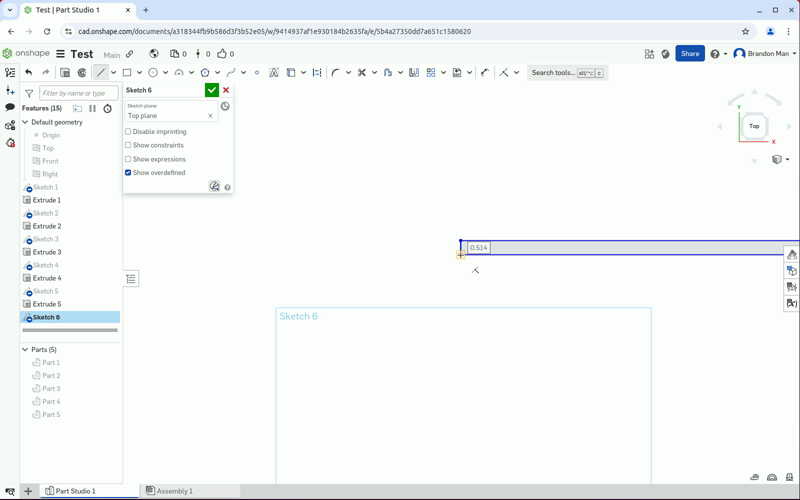
scroll(-6)
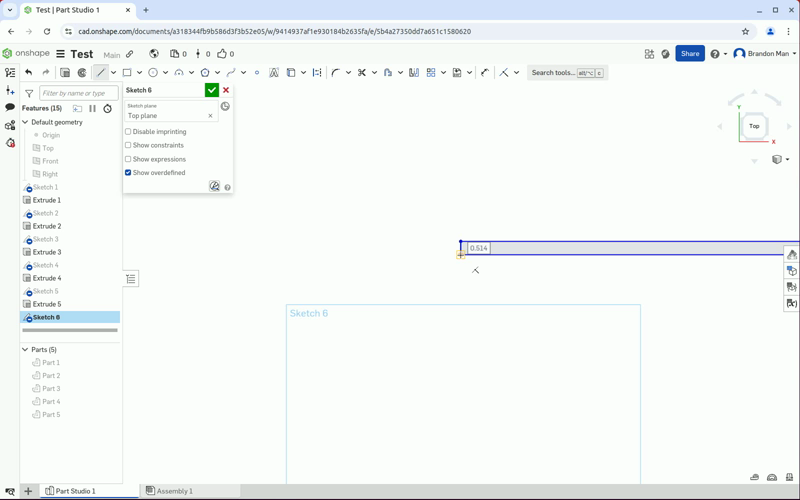
scroll(-6)
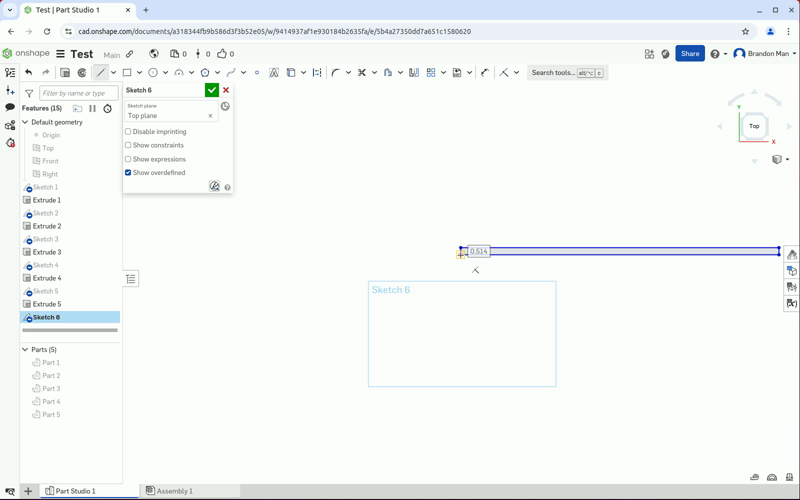
scroll(-6)
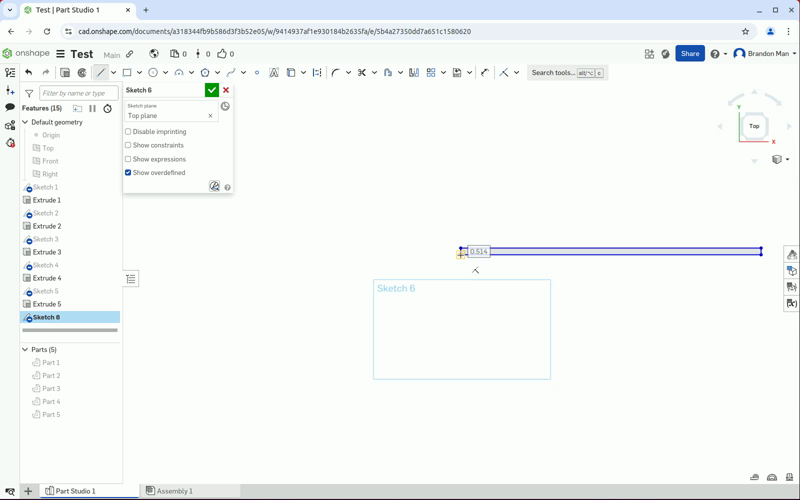
scroll(-6)
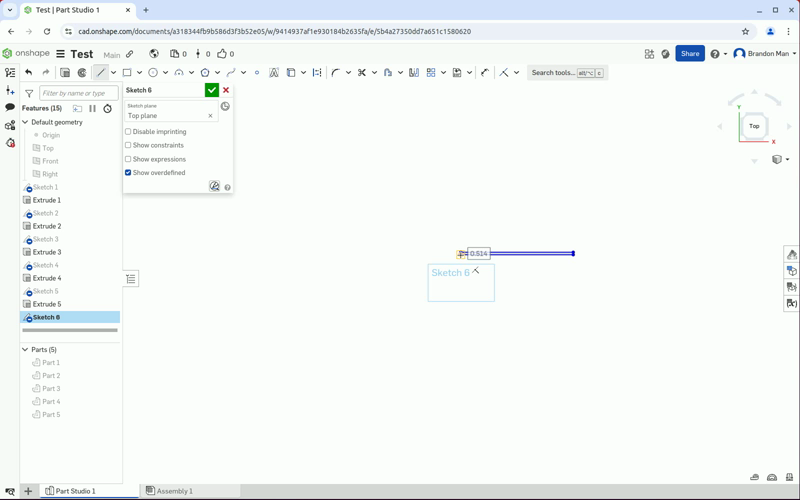
key(esc)
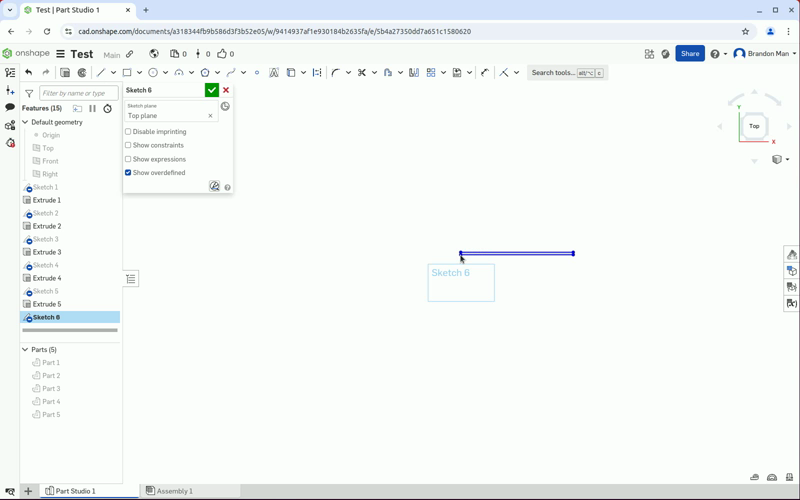
mouse_move(480, 252)
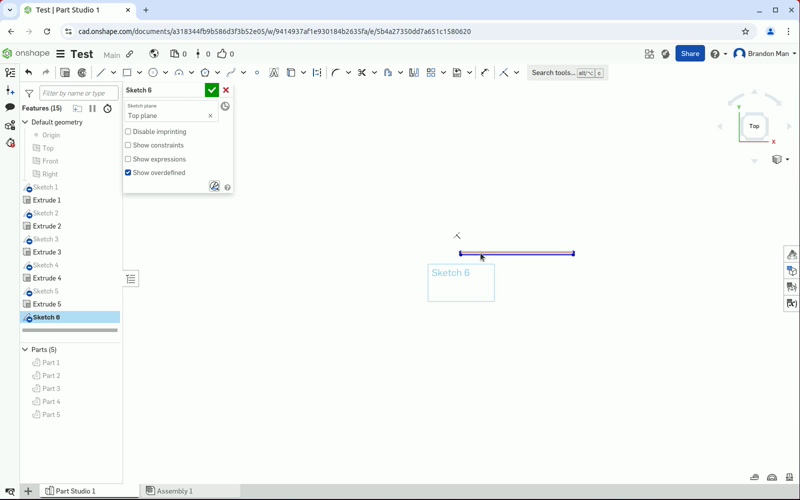
scroll(6)
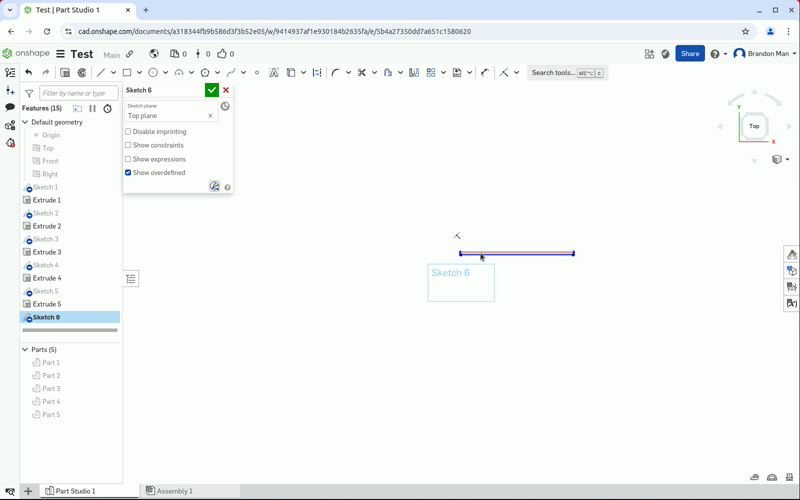
scroll(6)
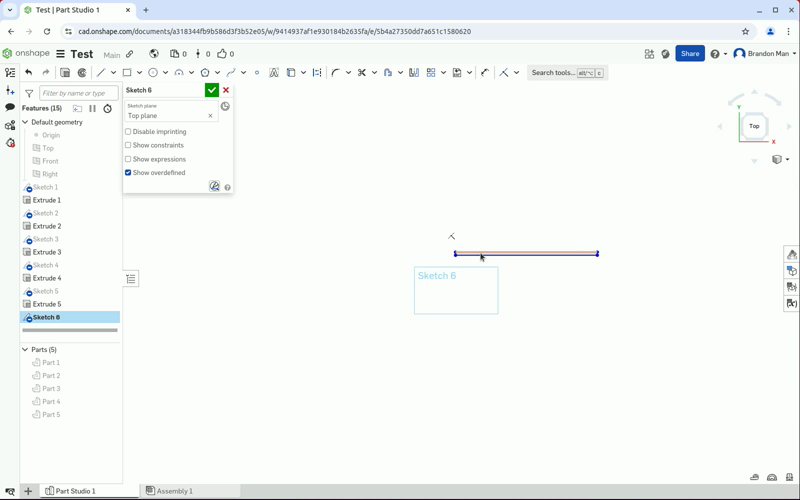
scroll(6)
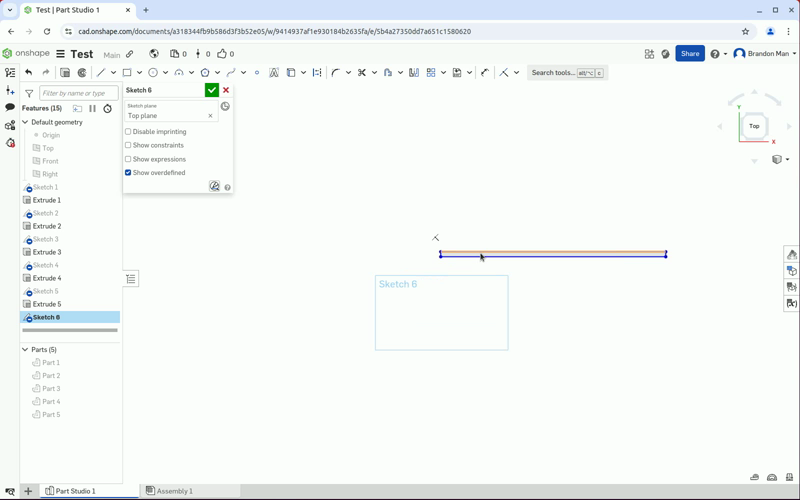
scroll(6)
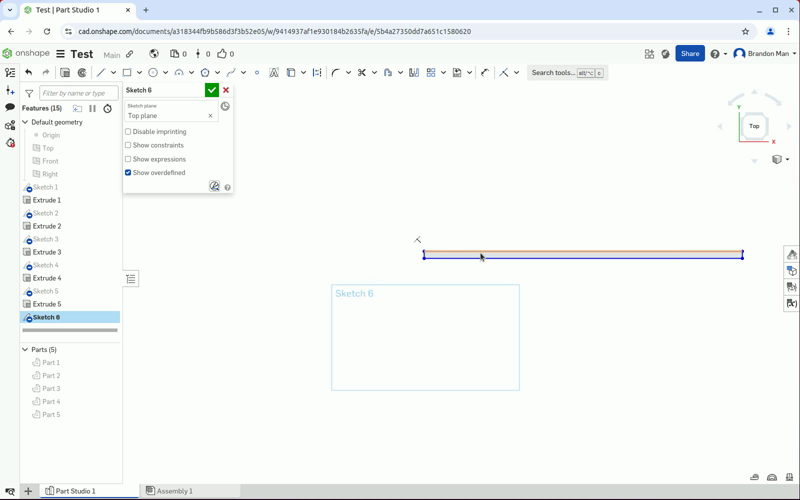
scroll(6)
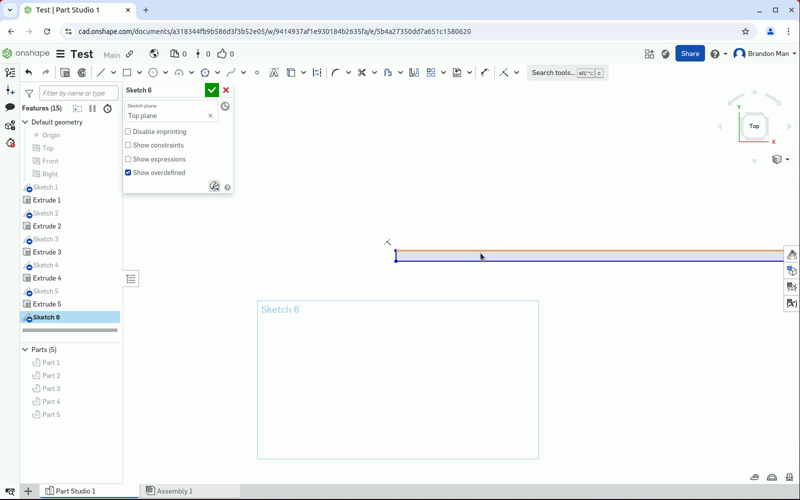
scroll(6)
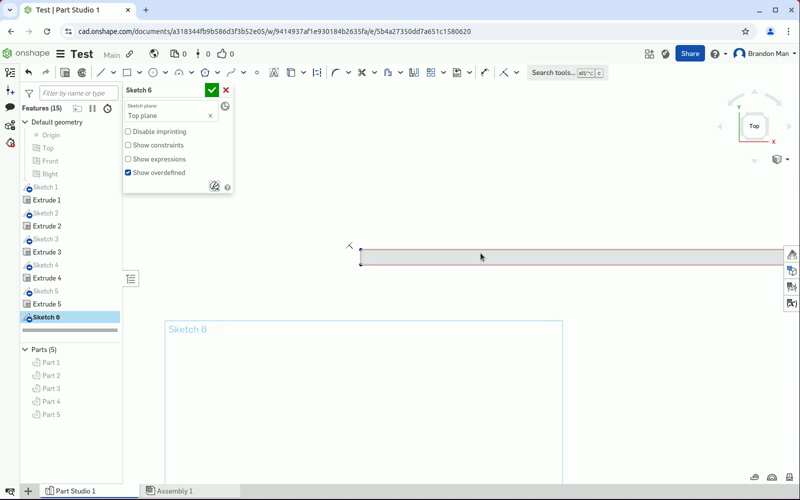
scroll(6)
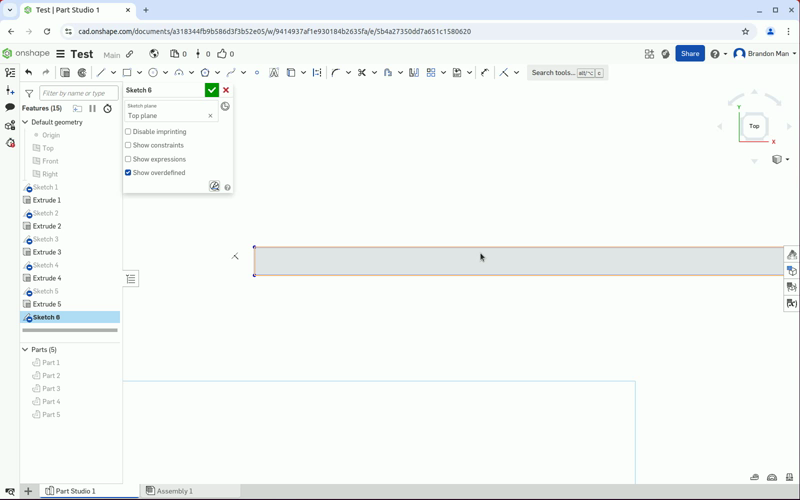
click(480, 252)
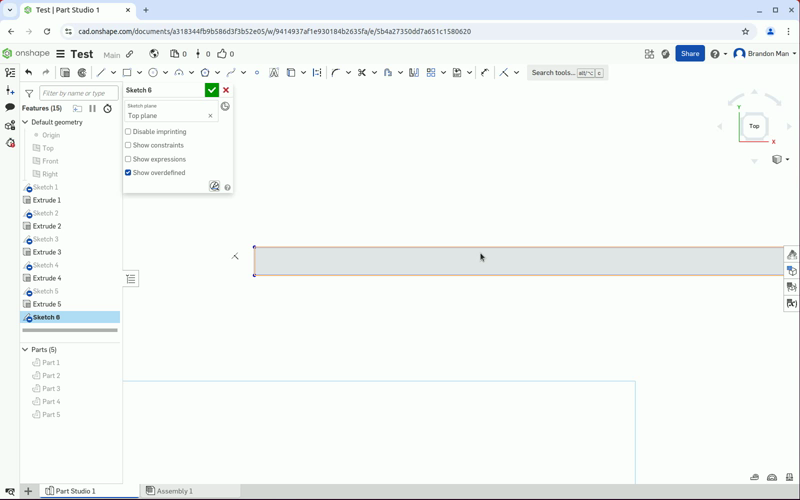
scroll(-6)
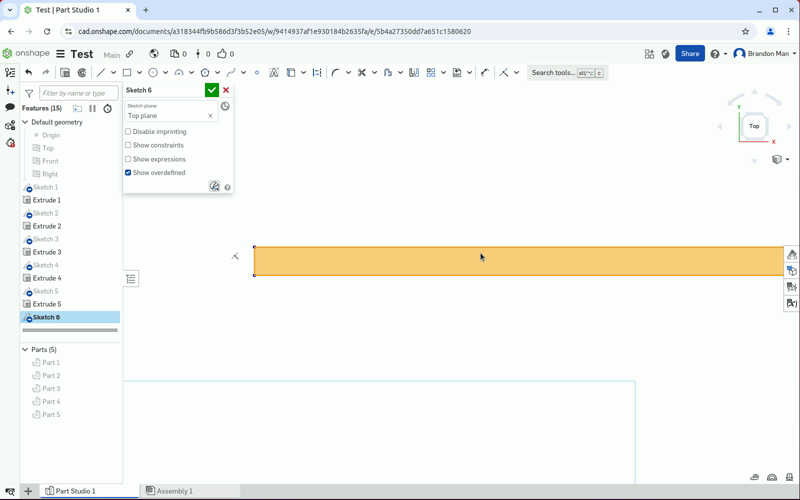
scroll(-6)
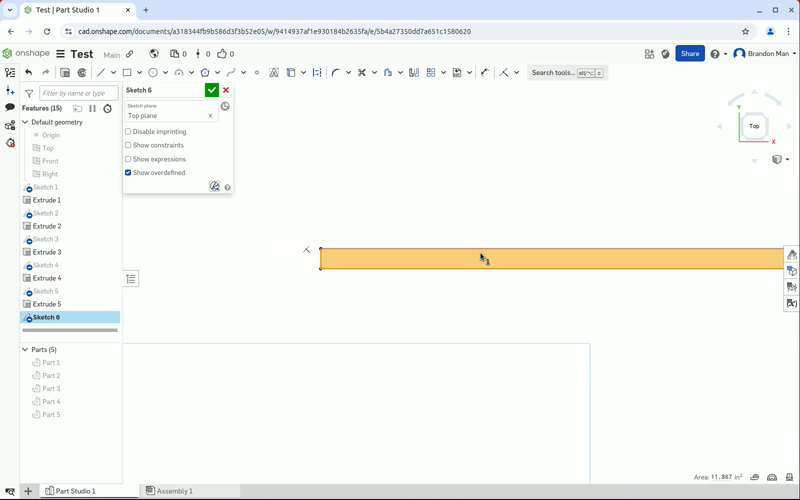
scroll(-6)
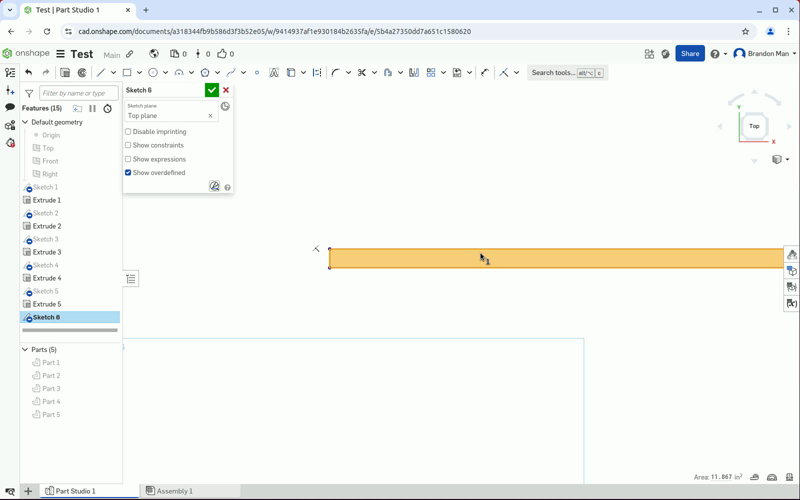
scroll(-6)
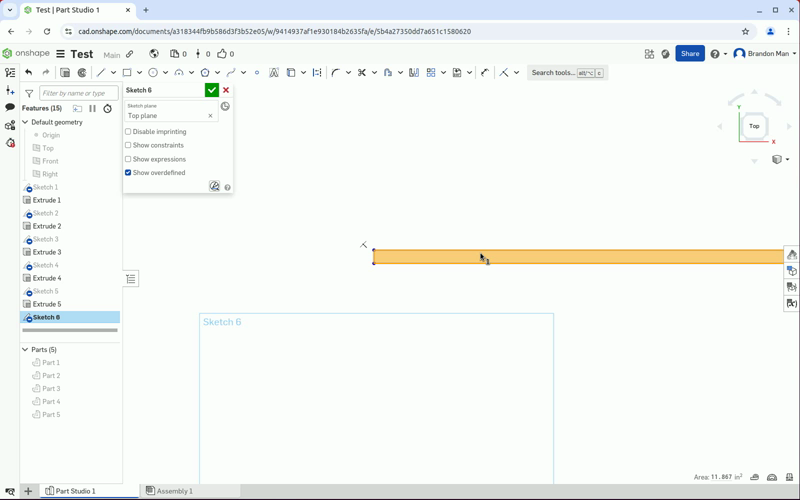
scroll(-6)
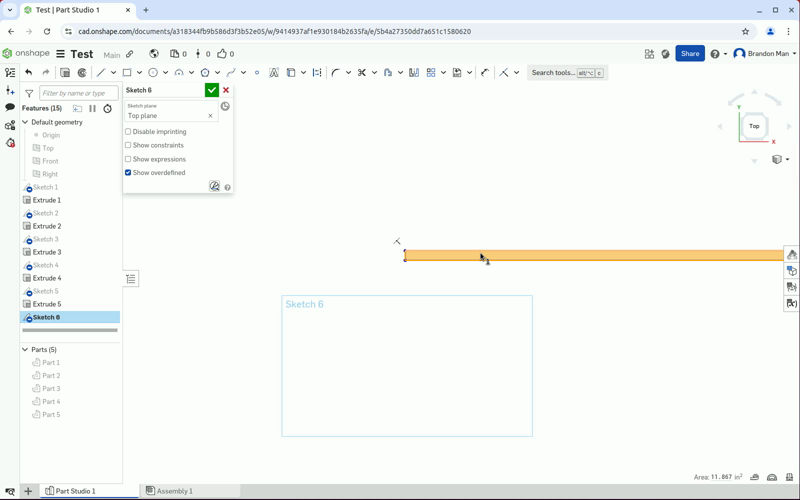
scroll(-6)
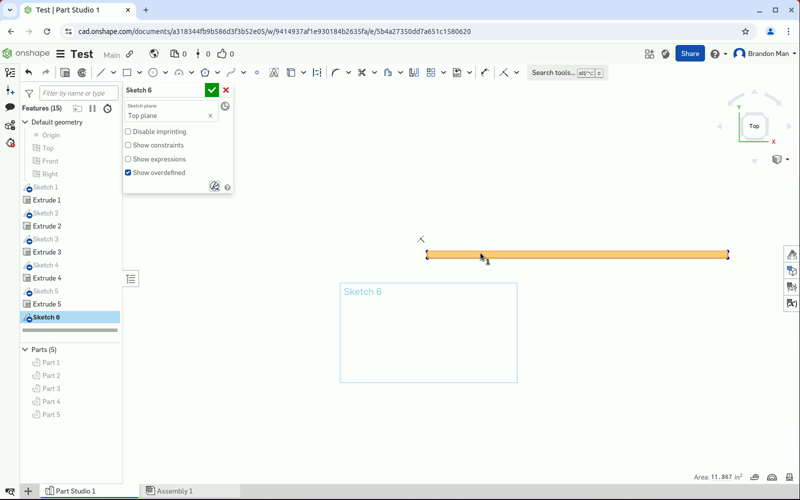
scroll(-6)
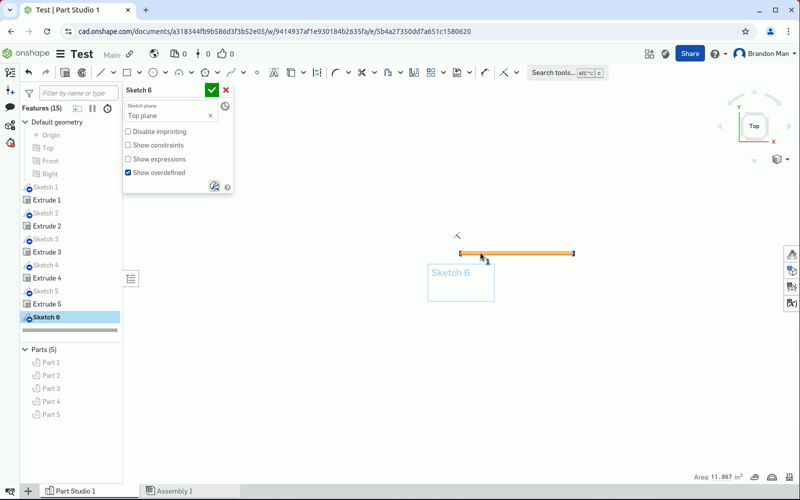
mouse_move(73, 352)
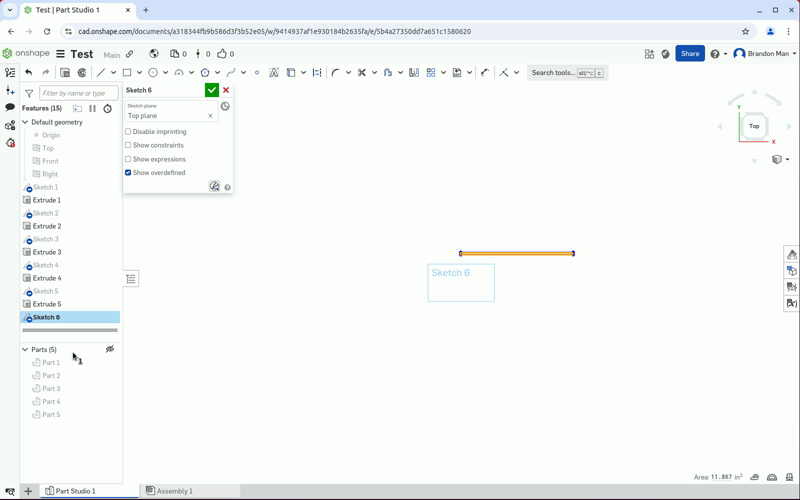
key(shift+y)
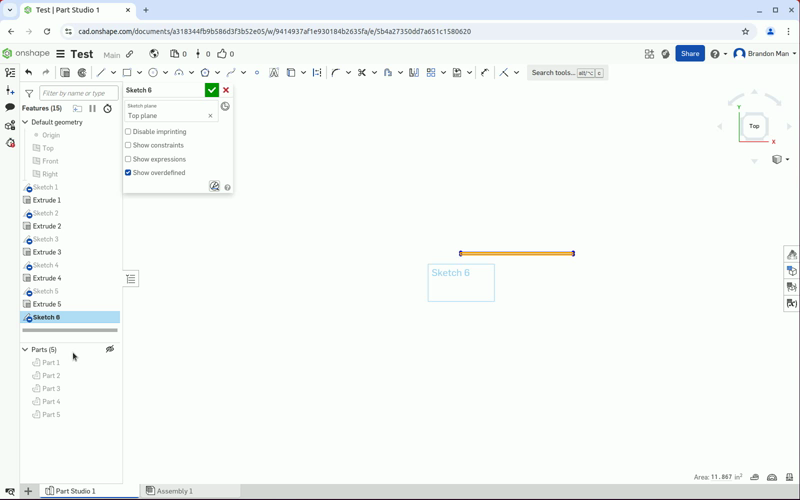
key(shift+e)
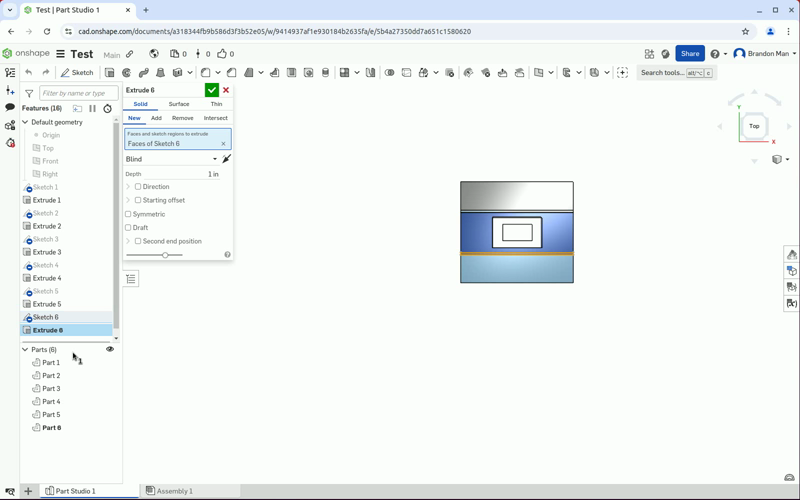
mouse_move(143, 106)
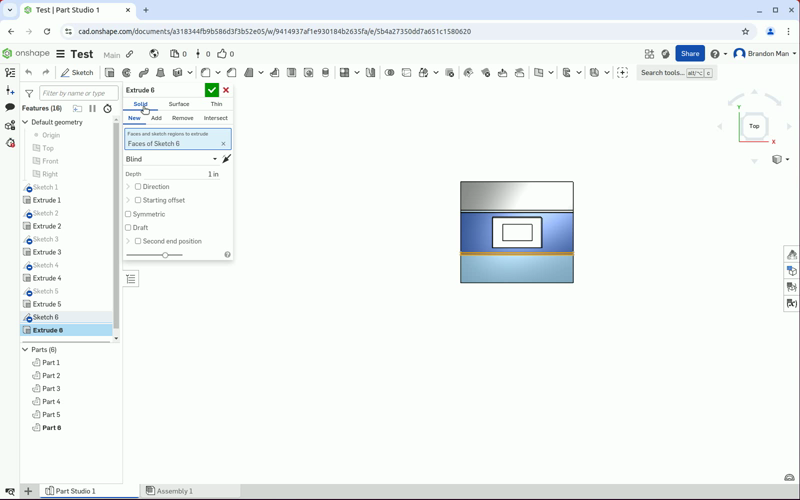
click(143, 106)
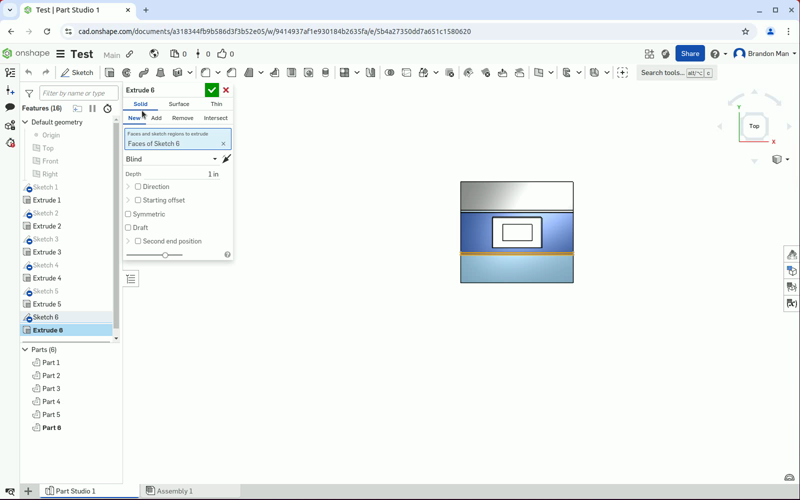
mouse_move(137, 120)
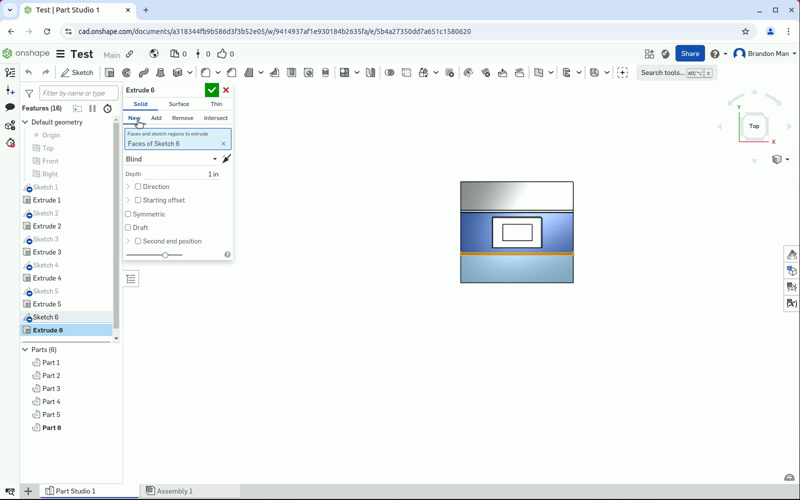
click(137, 120)
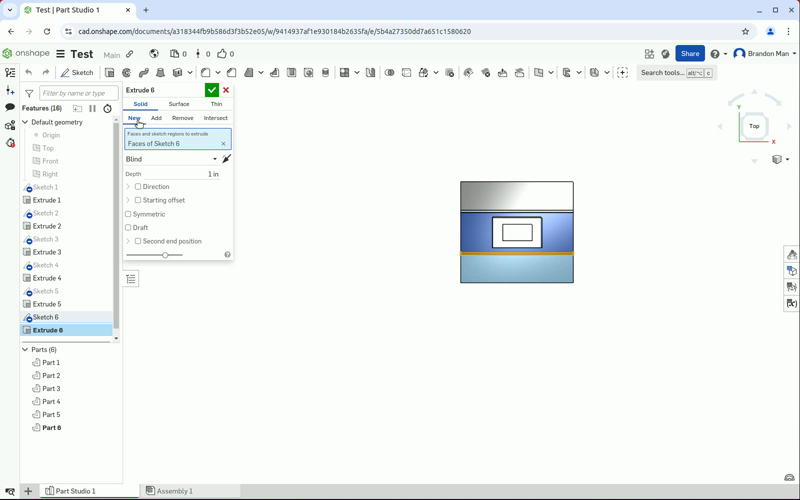
key(tab, 4)
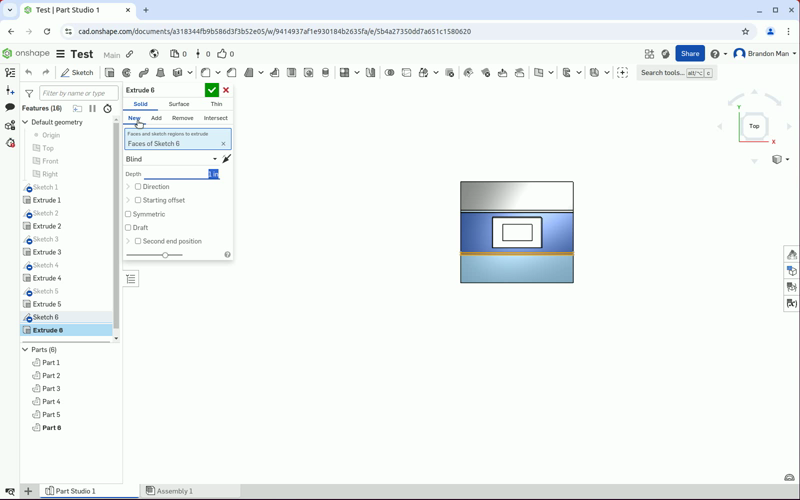
text(0.722)
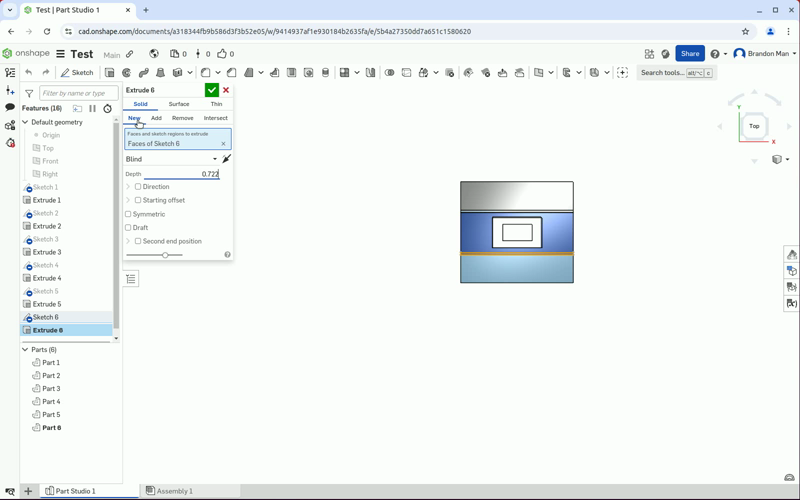
key(enter)
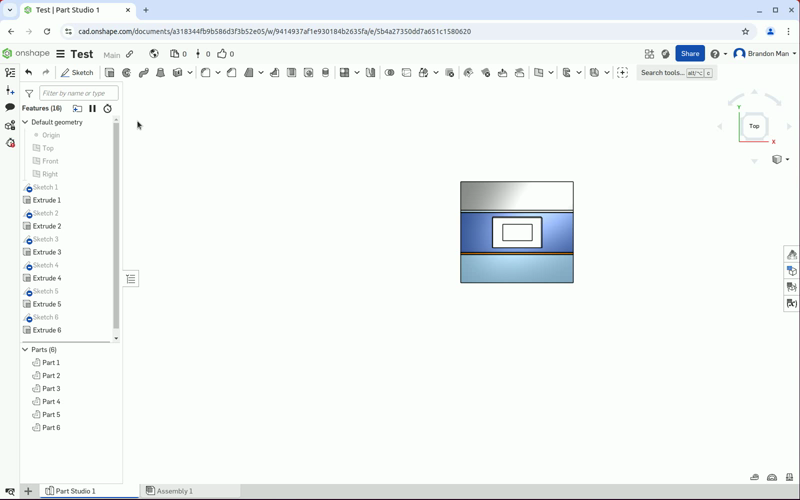
key(shift+h)
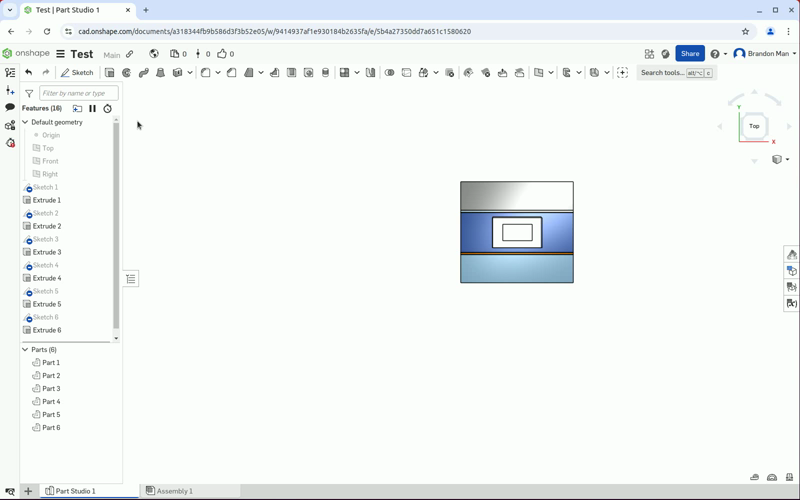
key(shift+h)
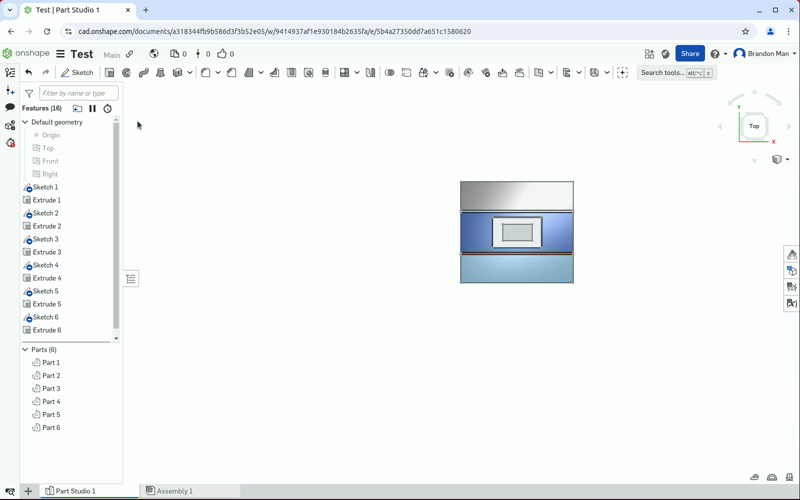
key(shift+7)
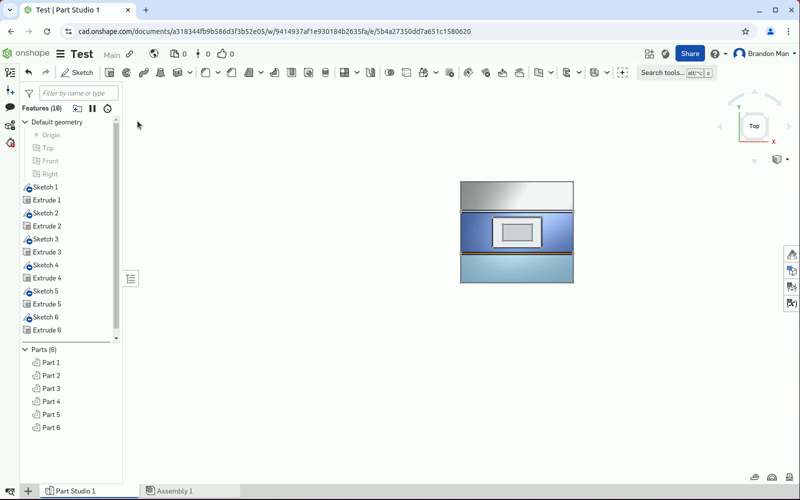
key(up, 3)
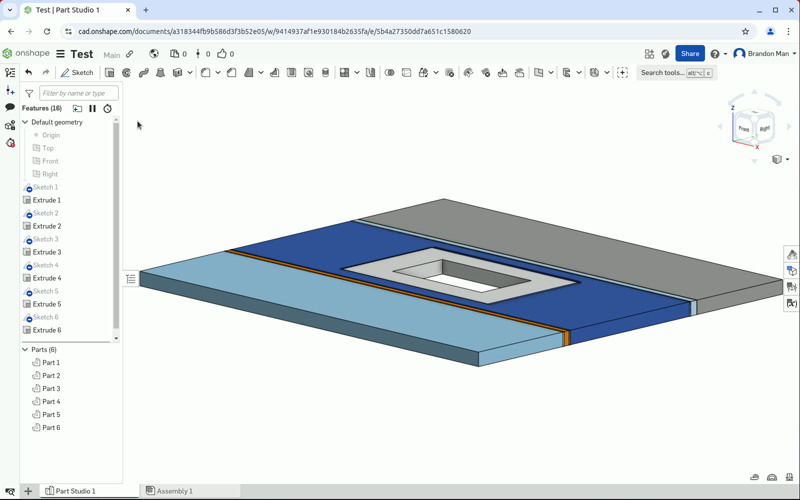
key(left, 3)
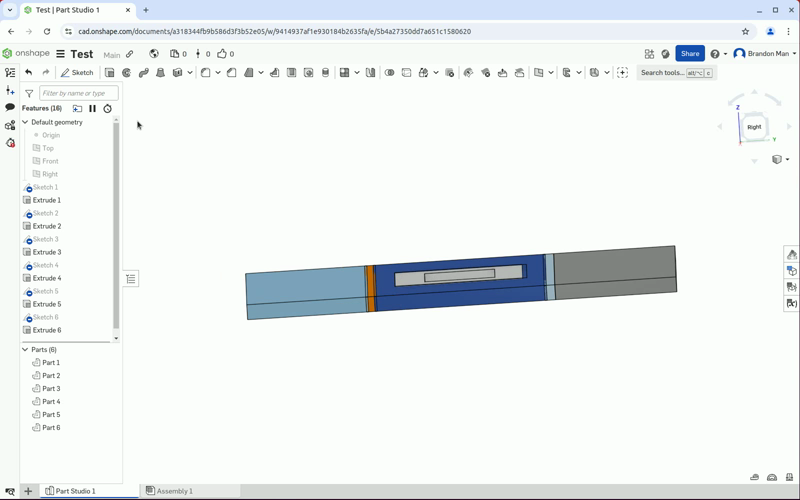
key(right, 3)
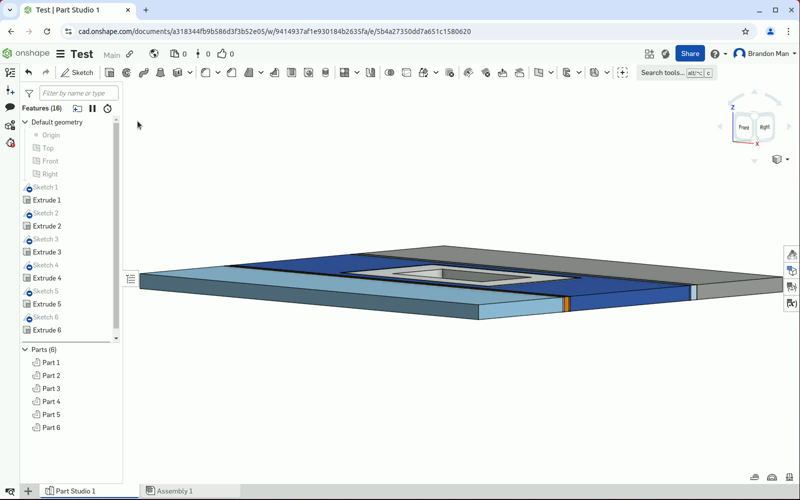
key(down, 3)
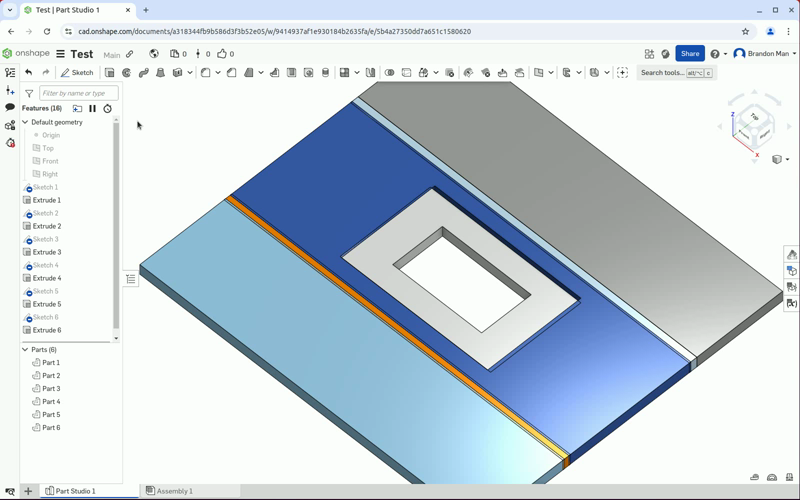
mouse_move(69, 189)
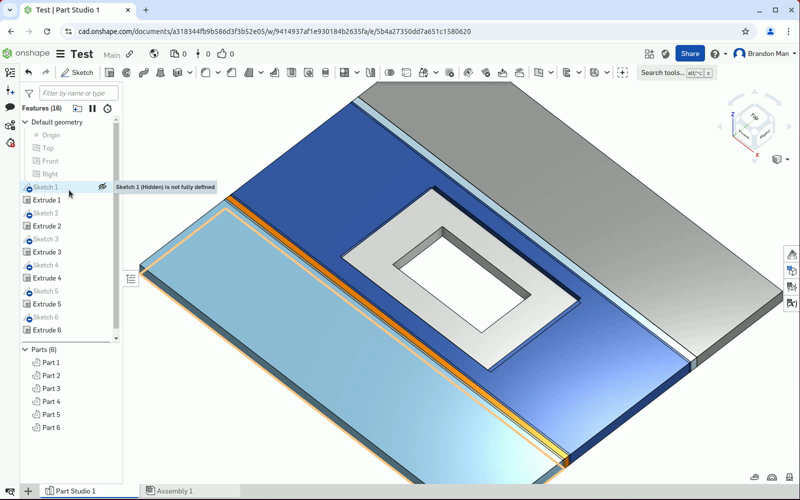
click(69, 189)